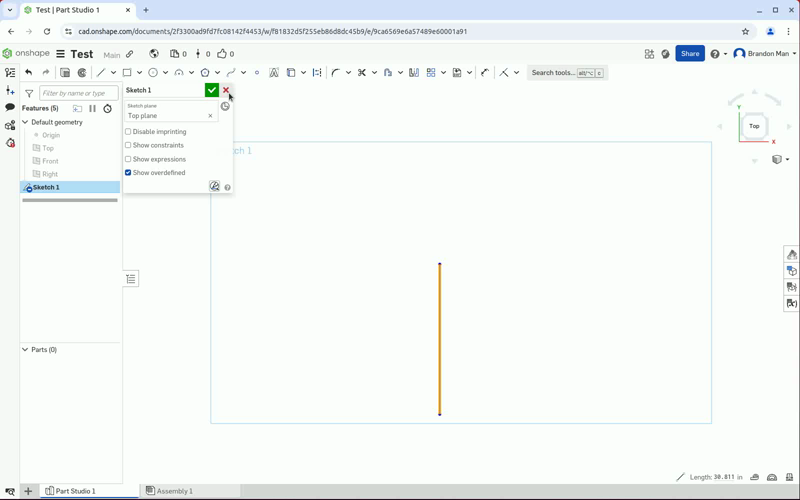
key(shift+h)
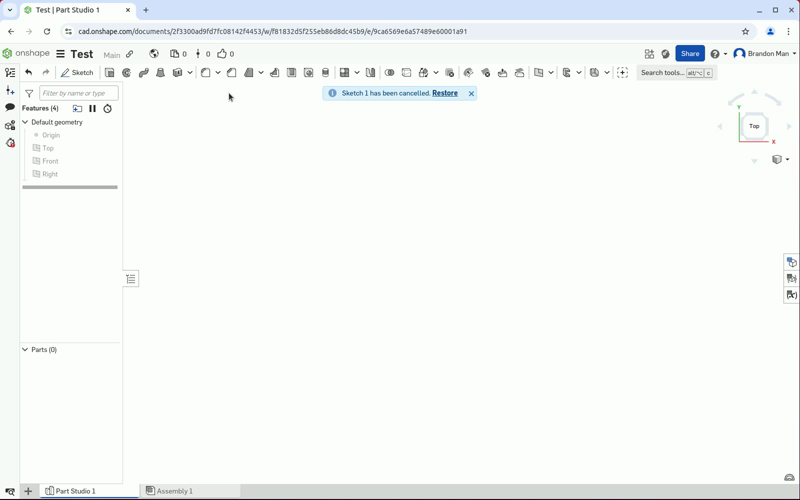
mouse_move(73, 352)
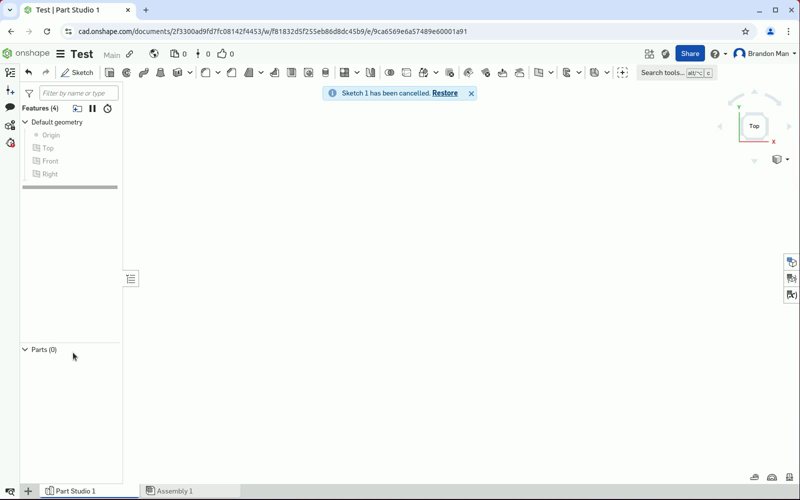
key(y)
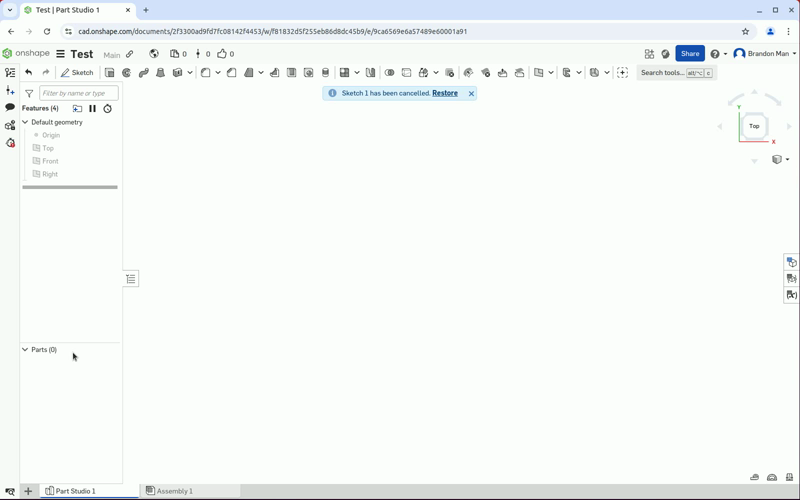
key(shift+p)
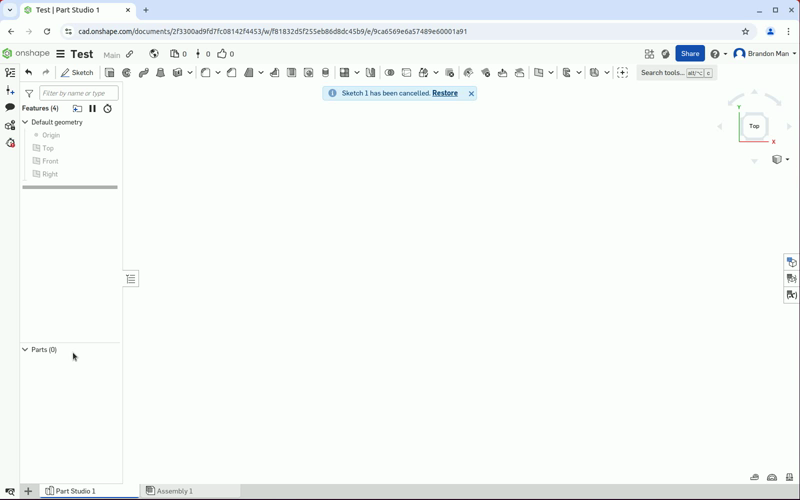
key(space)
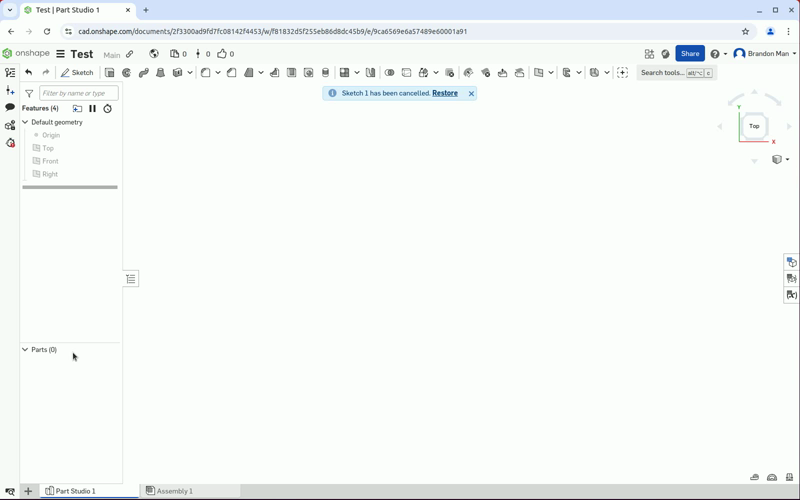
key_down(shift)
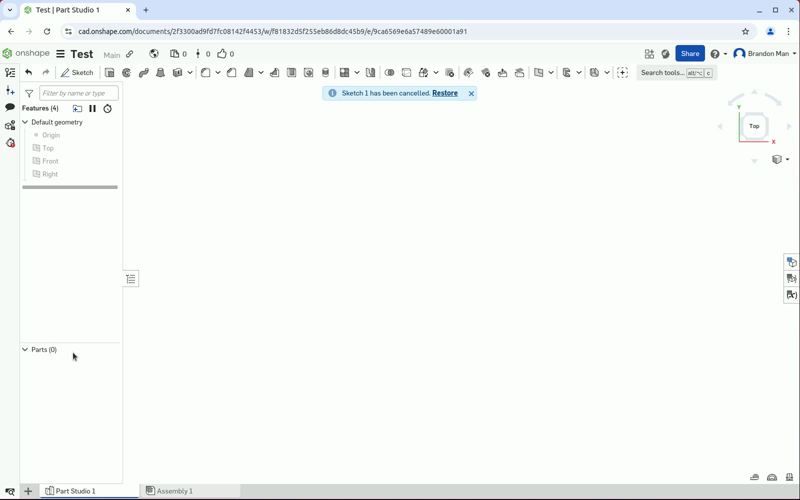
key(up)
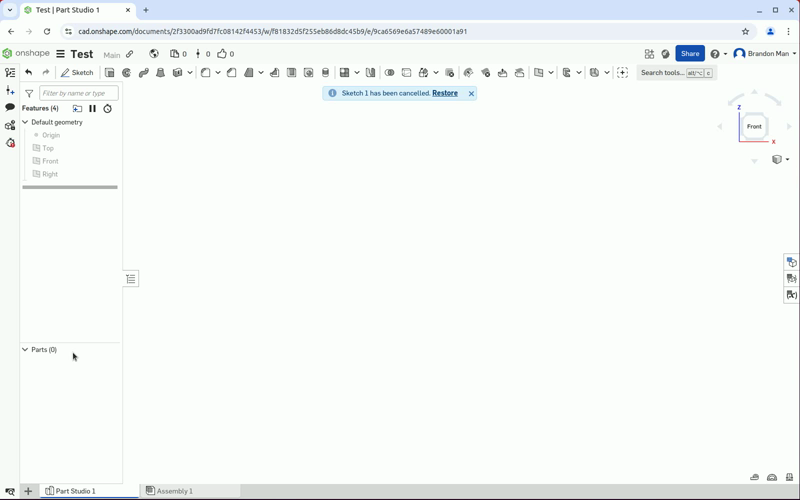
key_up(shift)
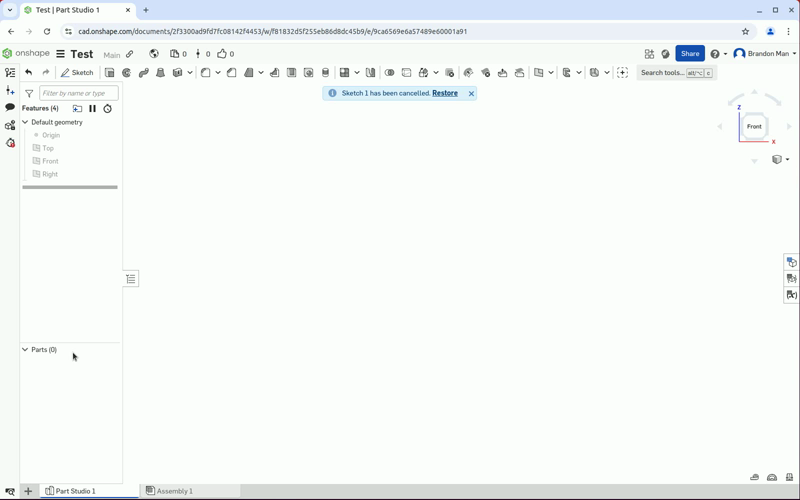
mouse_move(73, 352)
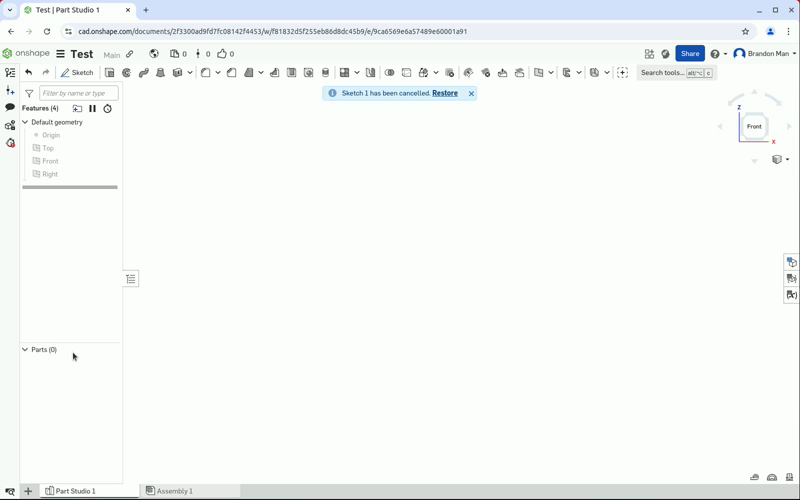
key(shift+y)
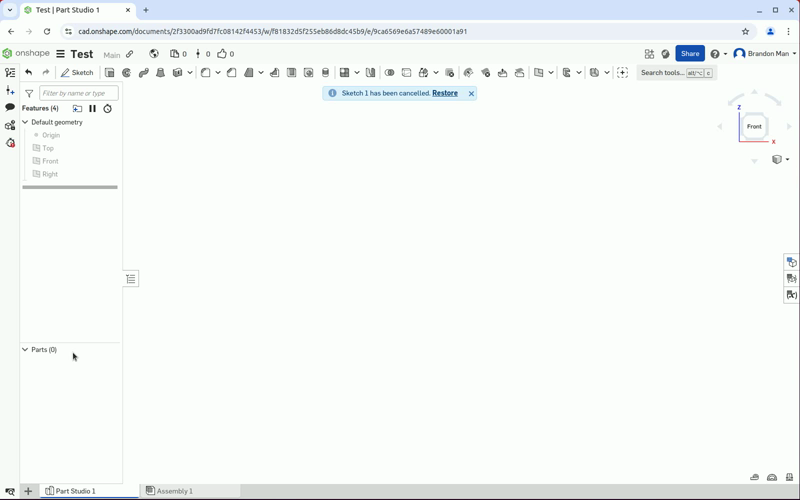
key(shift+s)
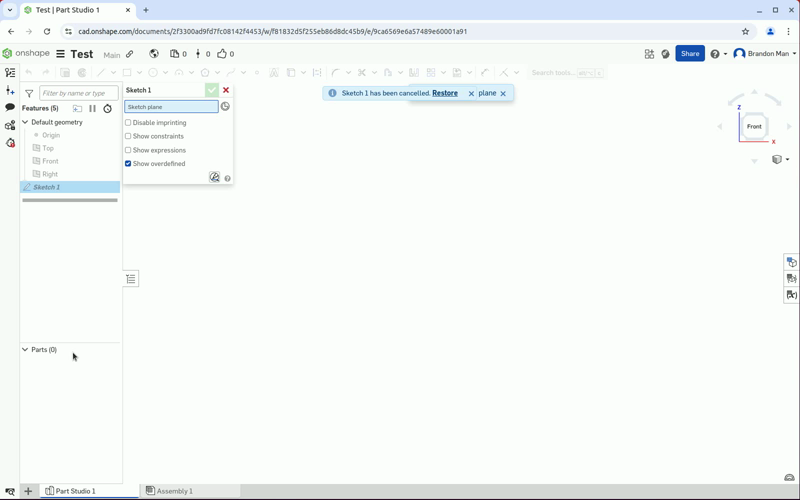
mouse_move(73, 163)
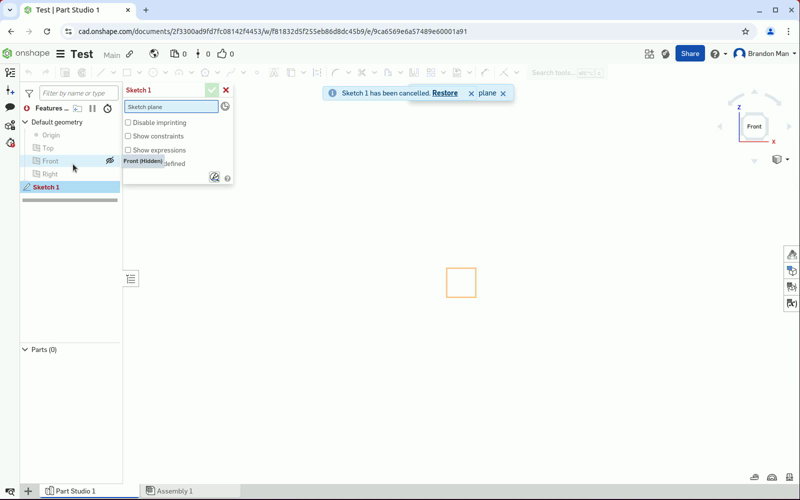
click(73, 163)
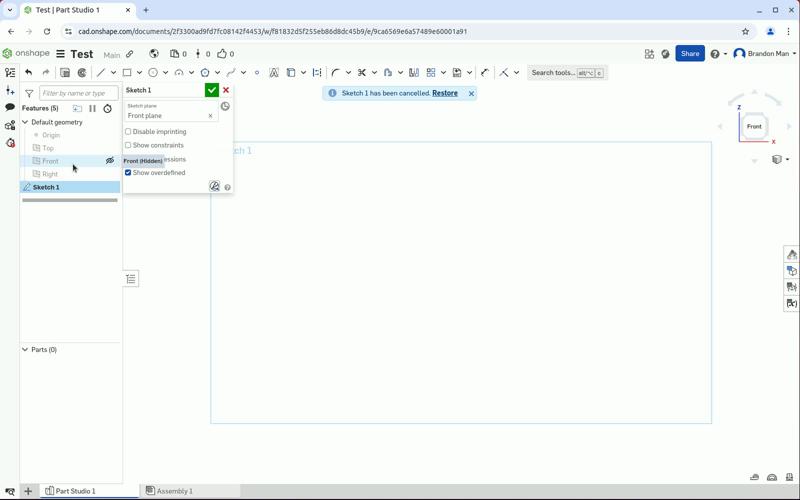
mouse_move(73, 352)
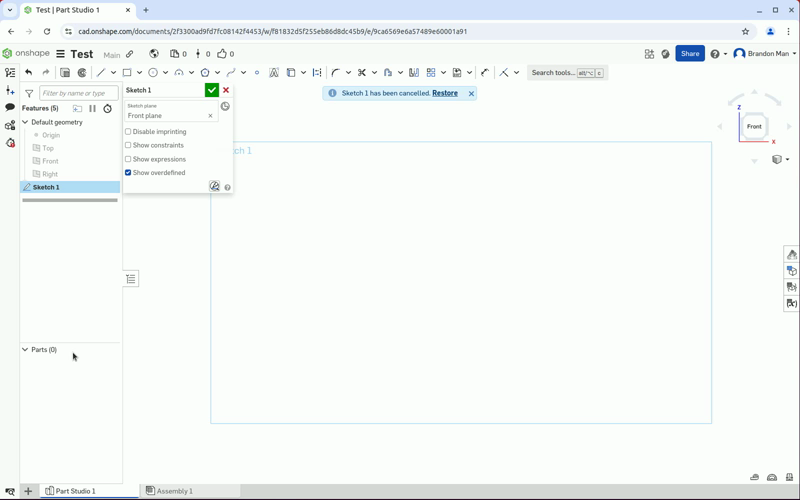
key(y)
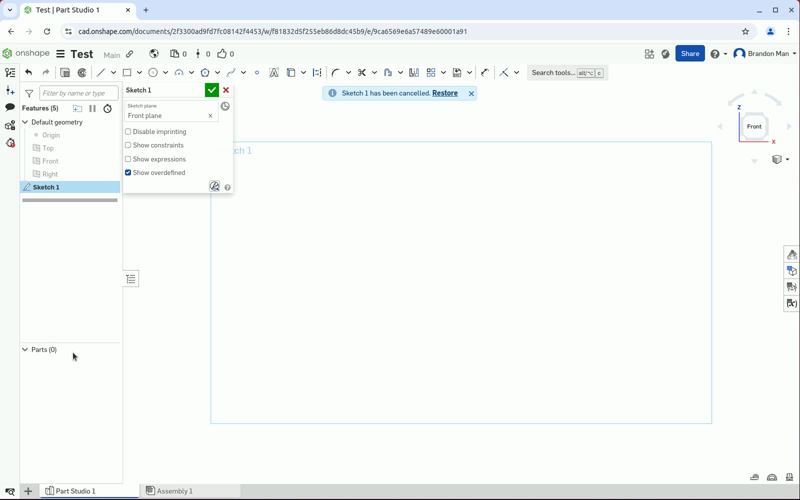
key(a)
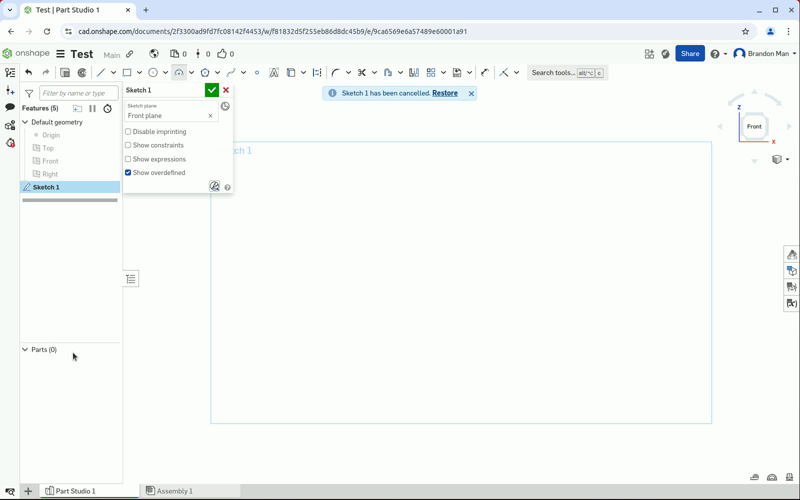
key_down(shift)
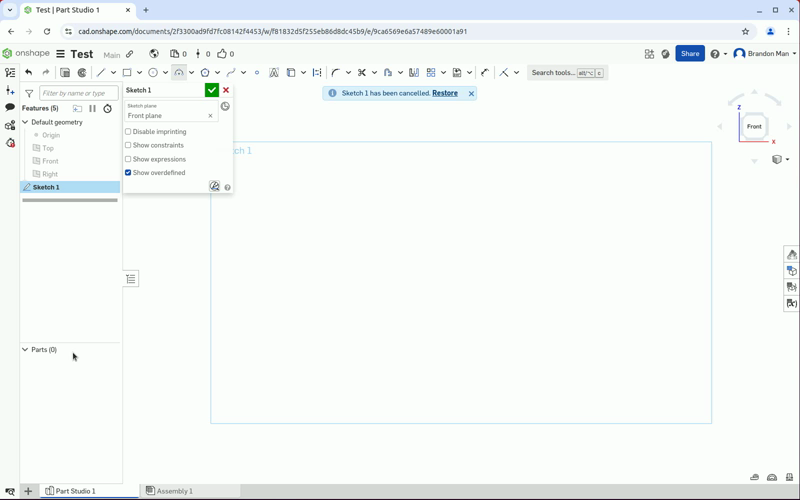
mouse_move(491, 322)
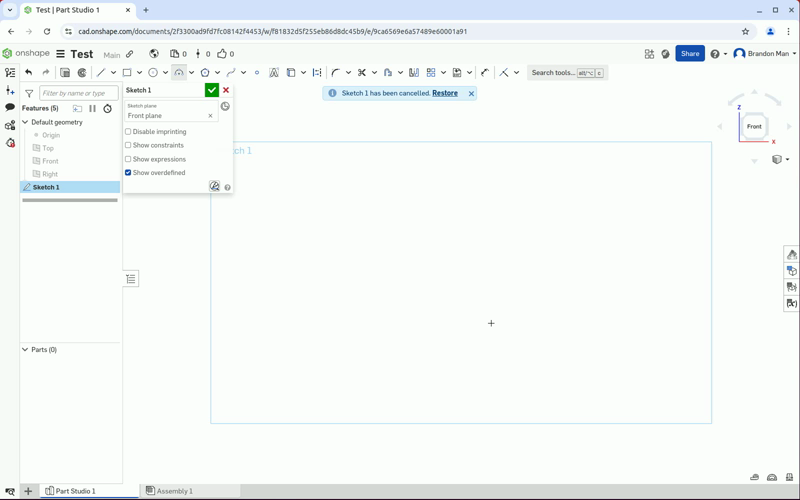
click(491, 322)
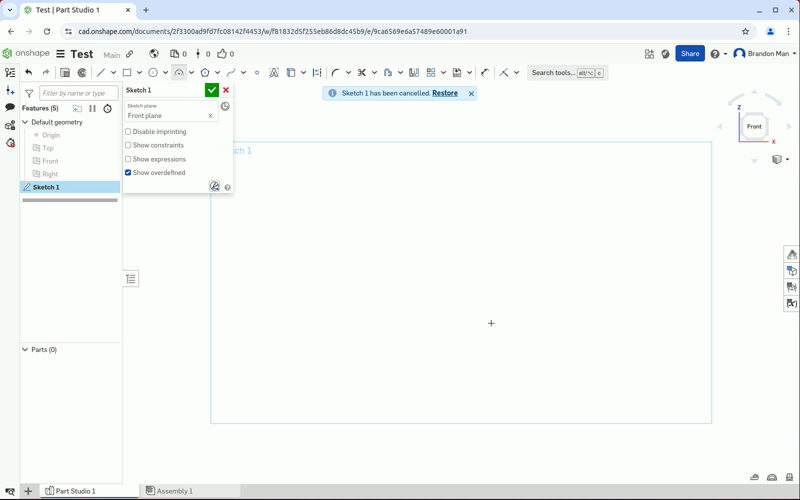
key_up(shift)
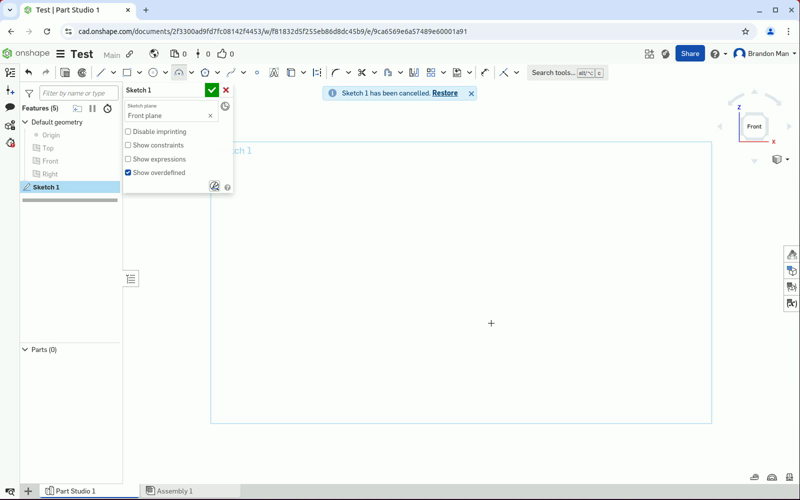
key_down(shift)
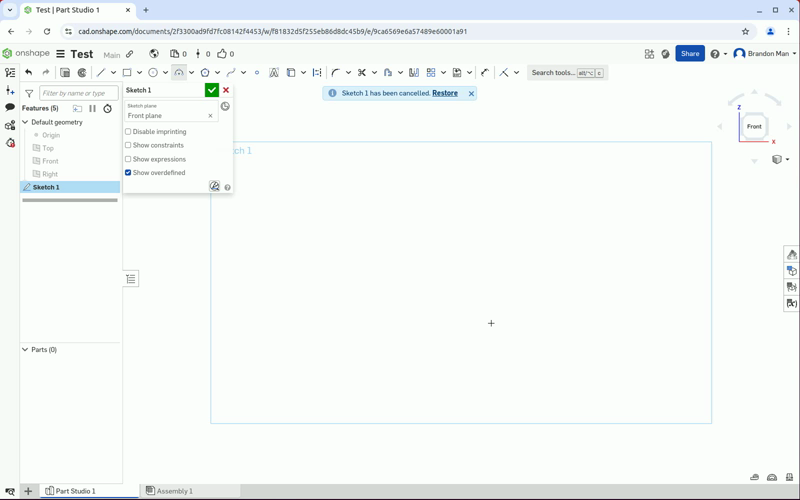
mouse_move(522, 322)
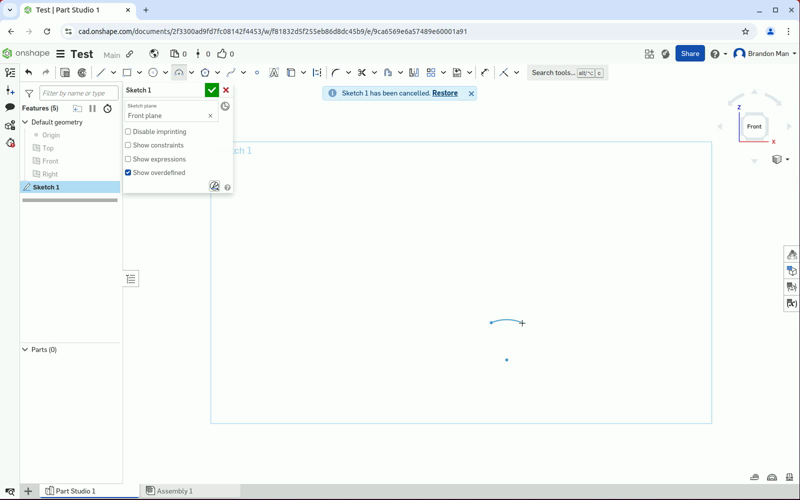
click(522, 322)
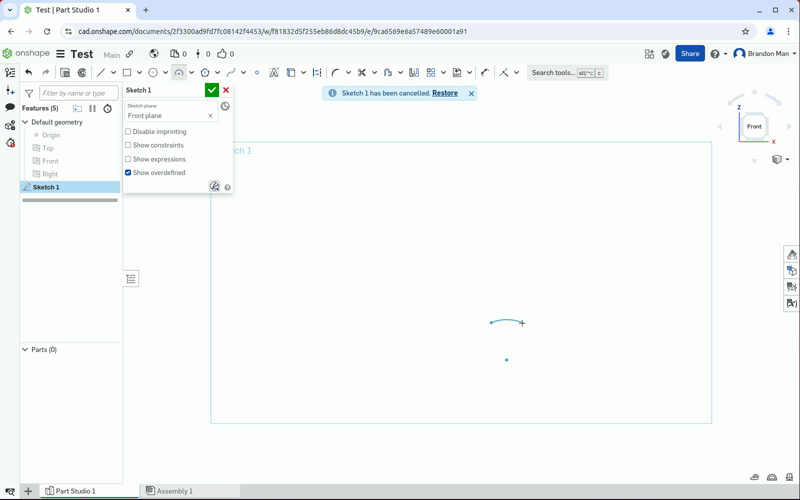
mouse_move(506, 309)
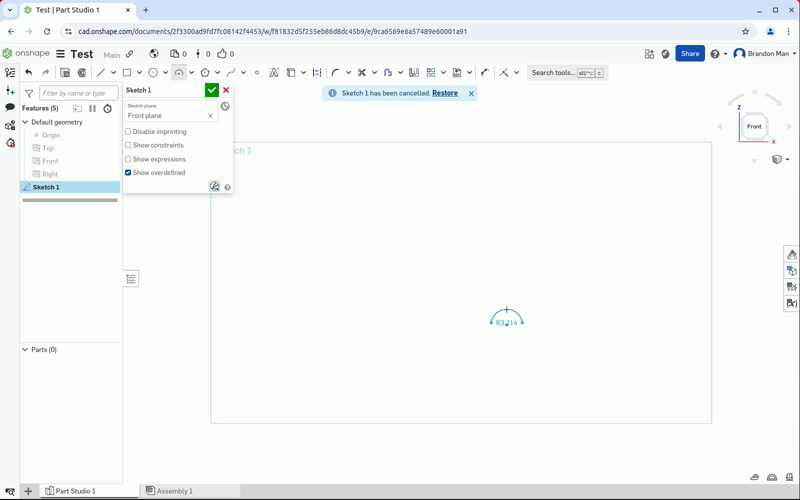
click(506, 309)
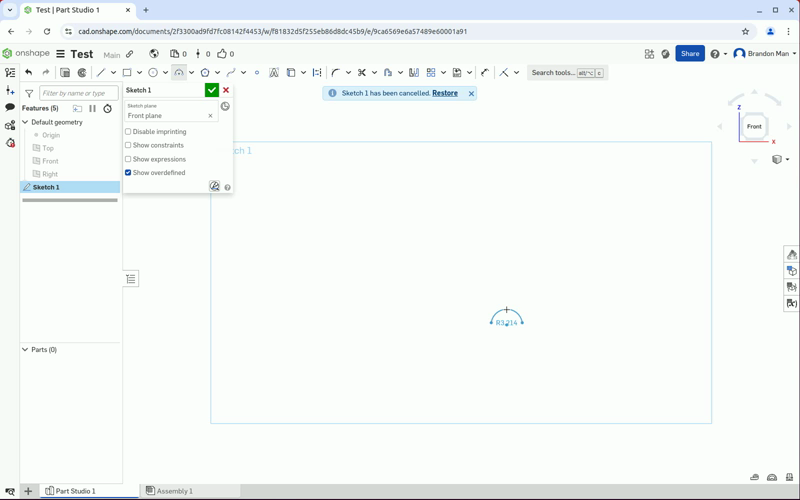
key_up(shift)
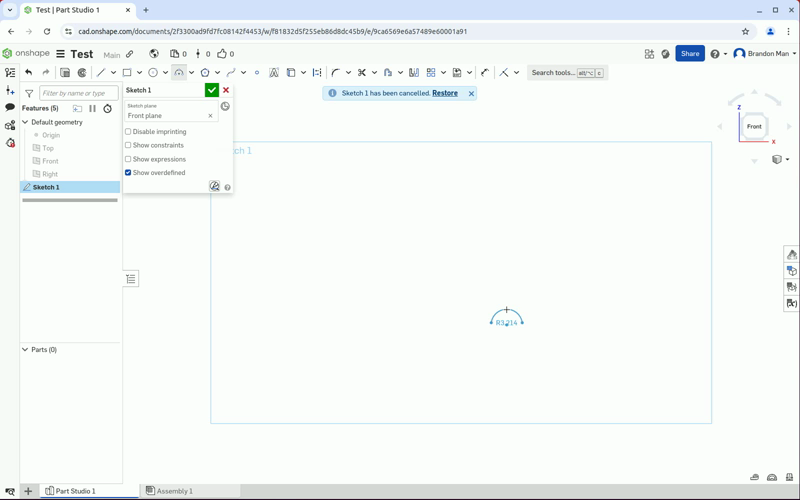
key(esc)
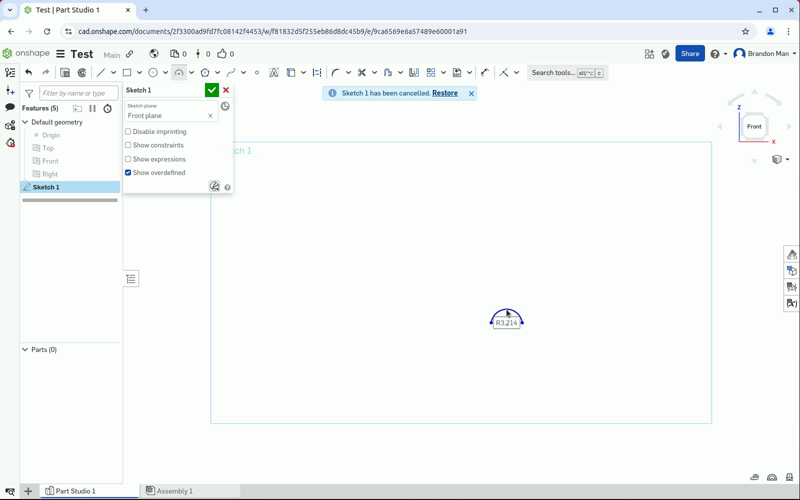
key(l)
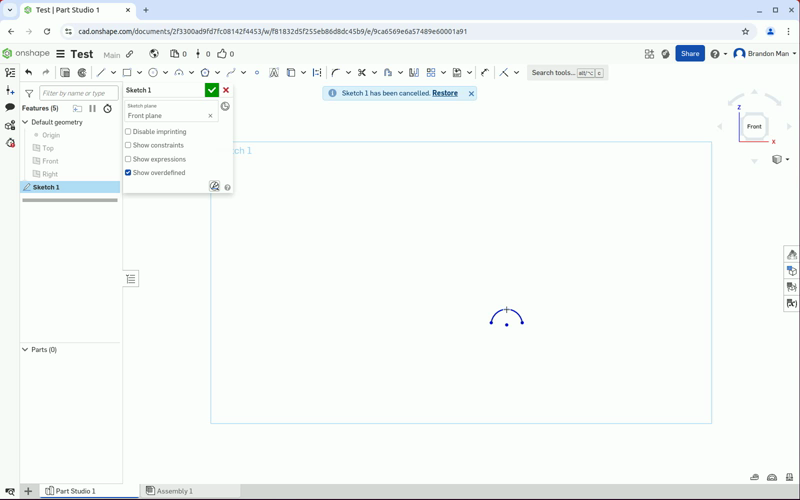
mouse_move(522, 322)
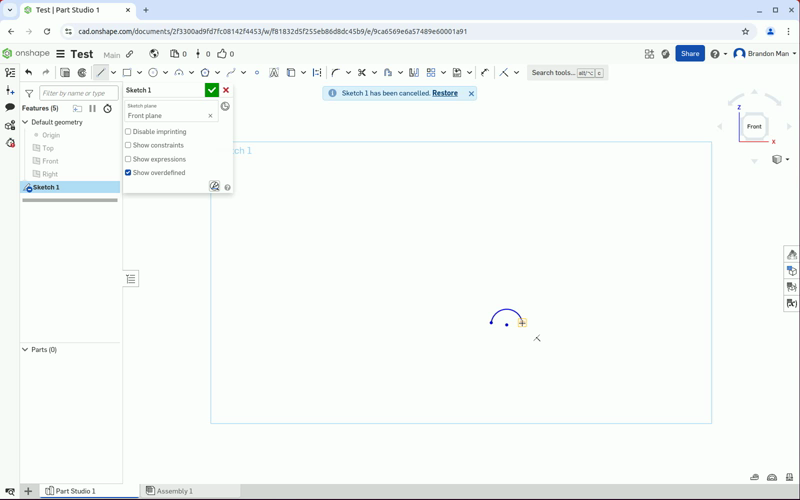
click(522, 322)
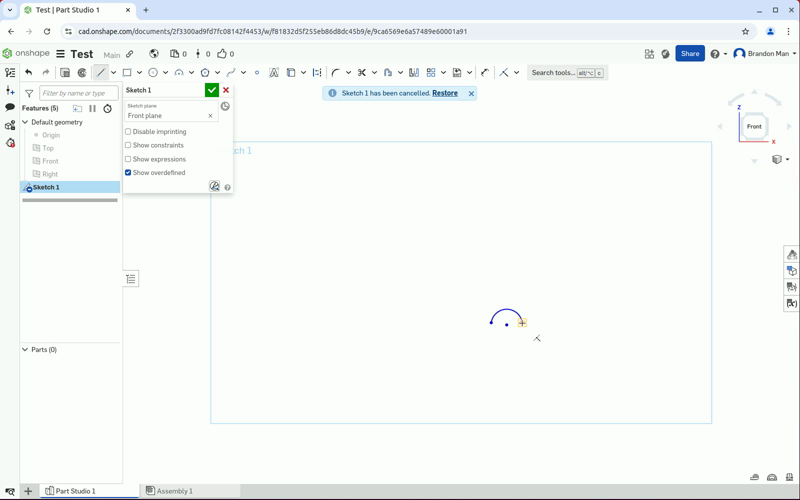
key_down(shift)
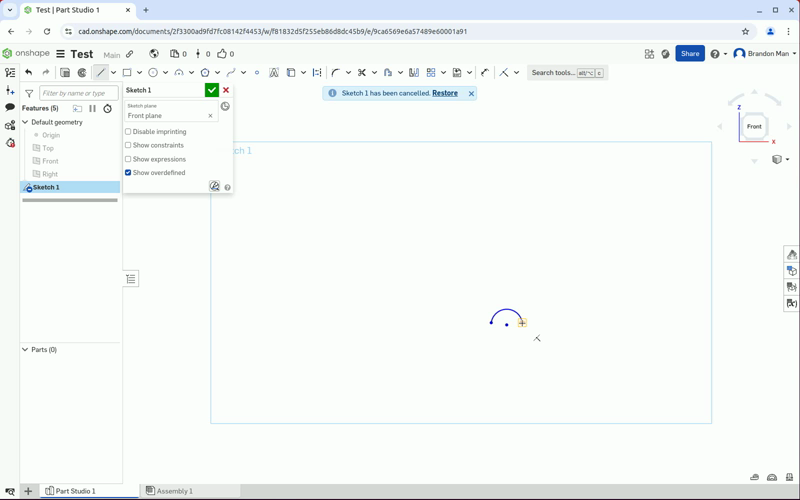
mouse_move(552, 322)
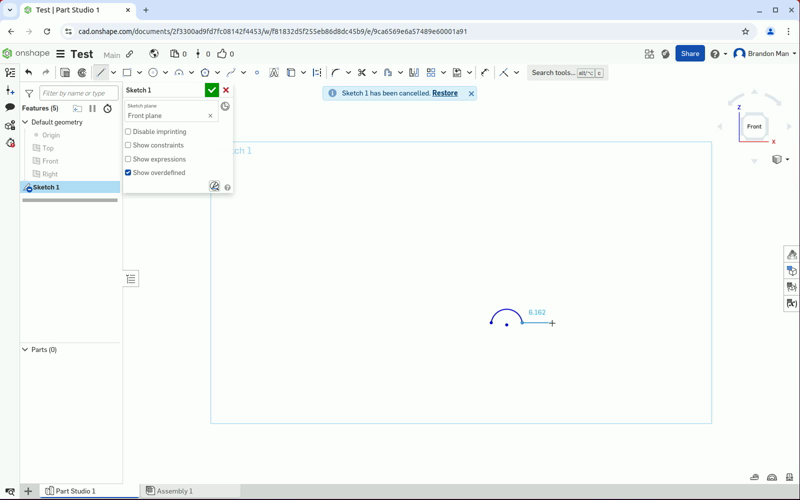
mouse_move(516, 274)
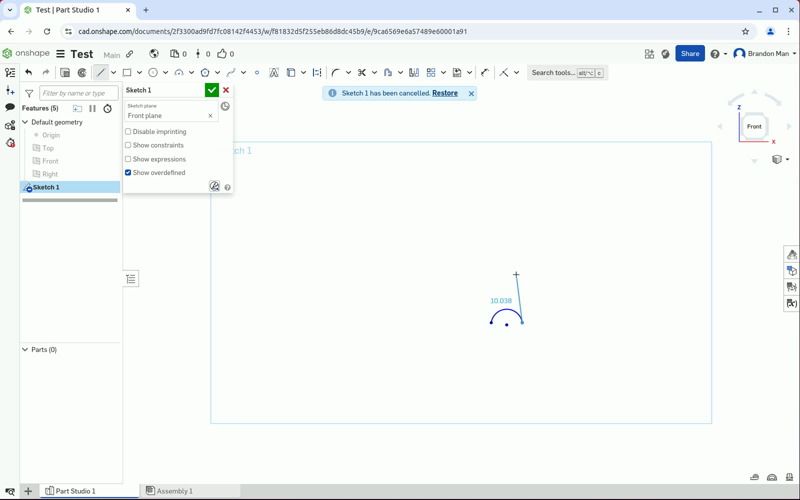
click(516, 274)
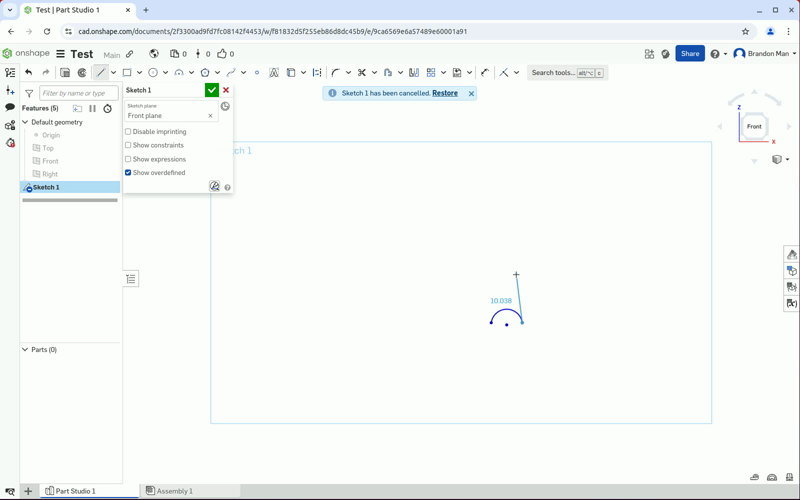
key_up(shift)
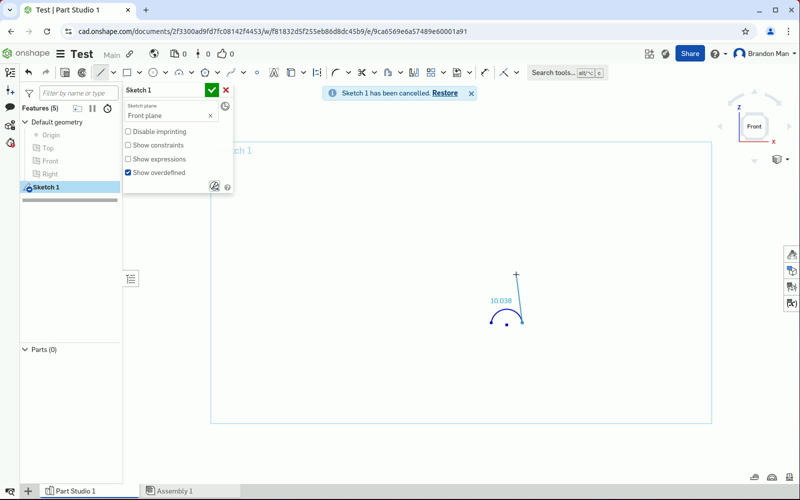
key(esc)
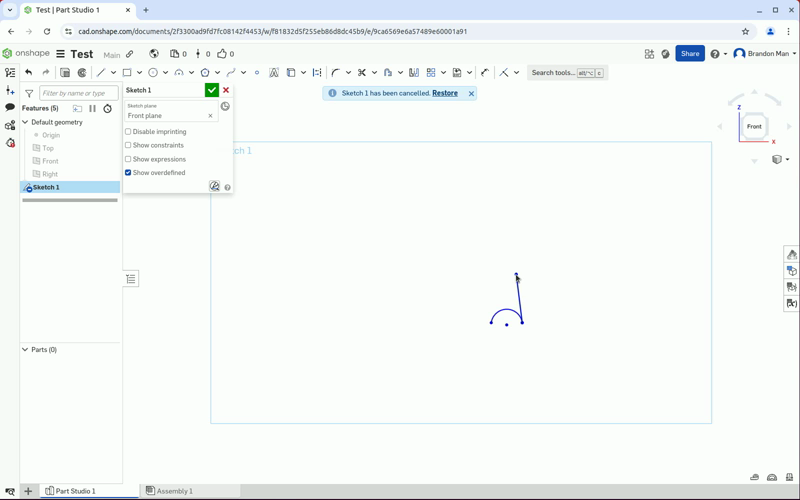
key(a)
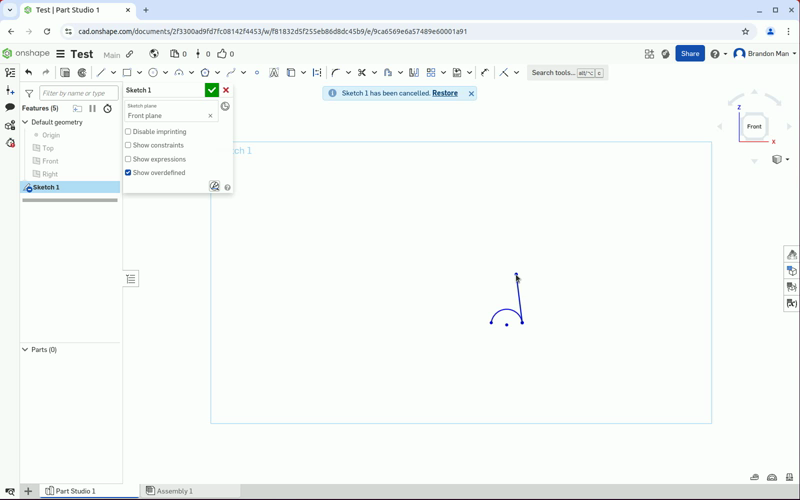
mouse_move(516, 274)
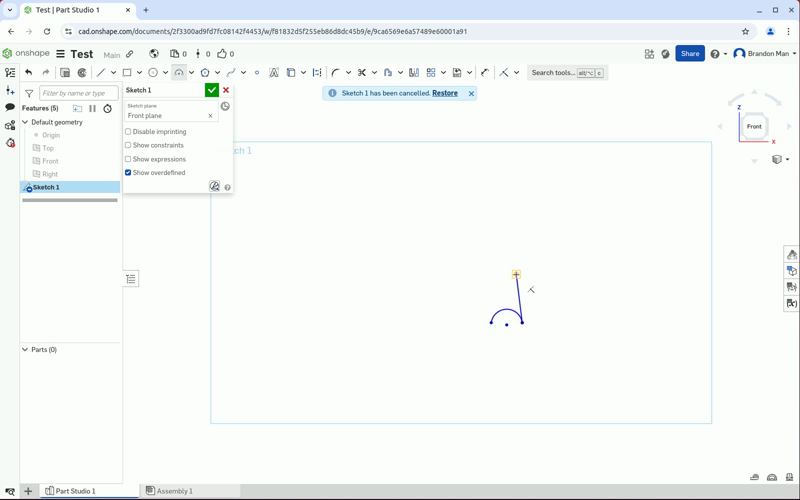
click(516, 274)
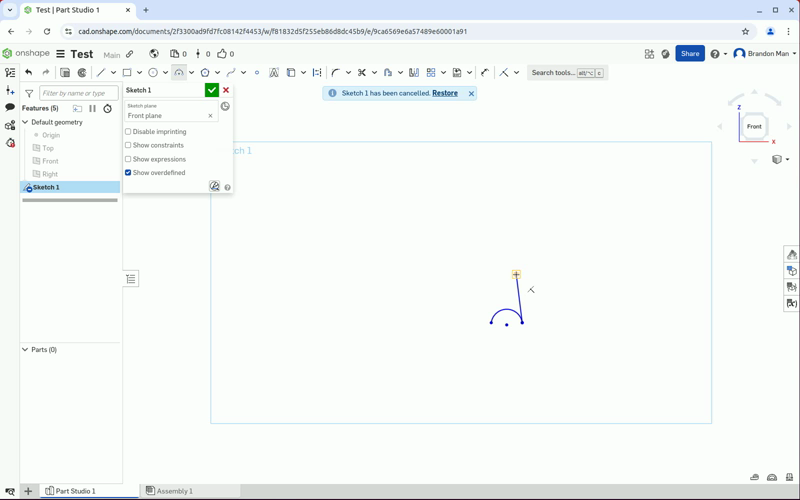
key_down(shift)
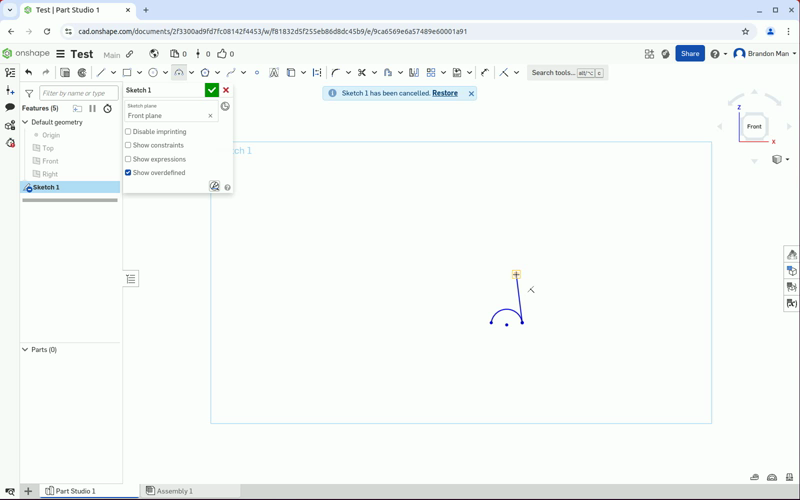
mouse_move(497, 274)
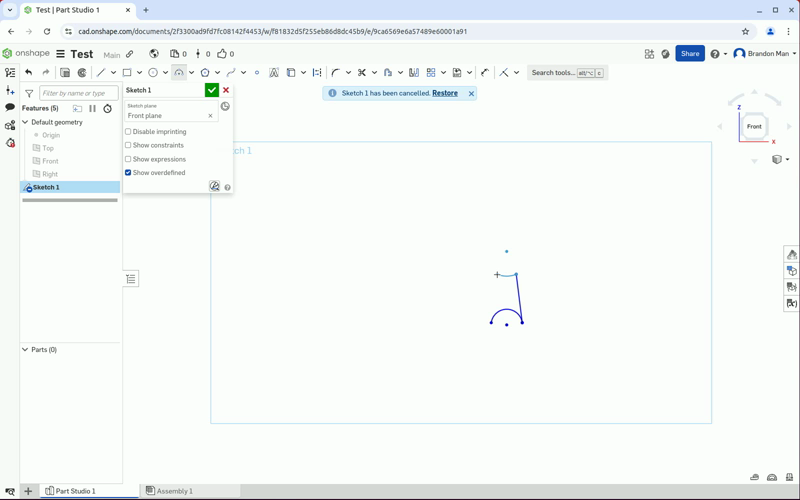
click(497, 274)
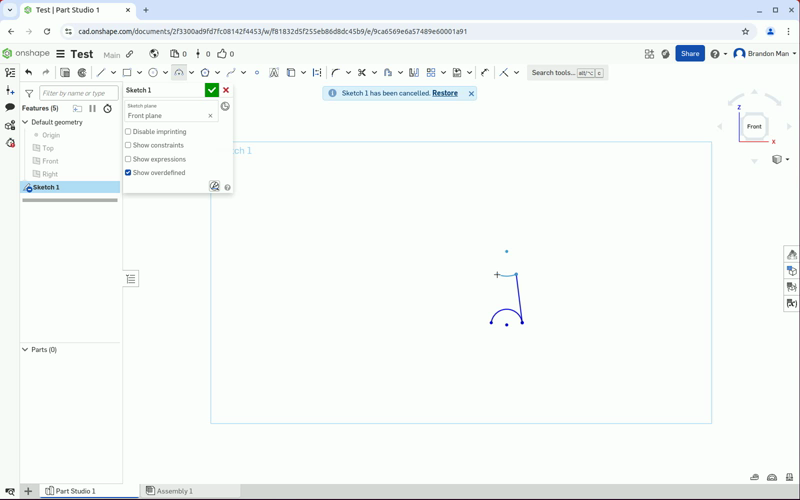
mouse_move(506, 284)
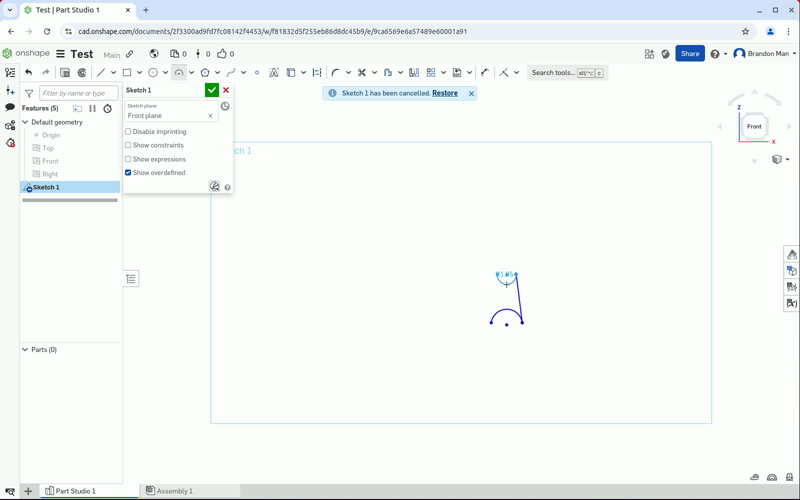
click(506, 284)
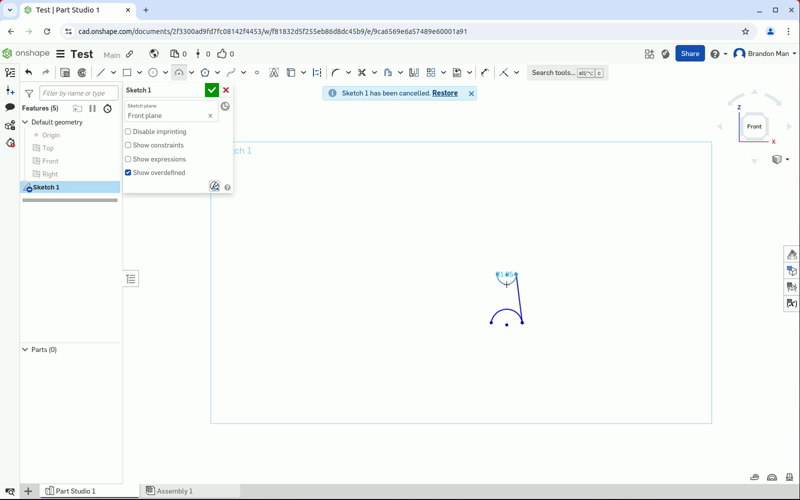
key_up(shift)
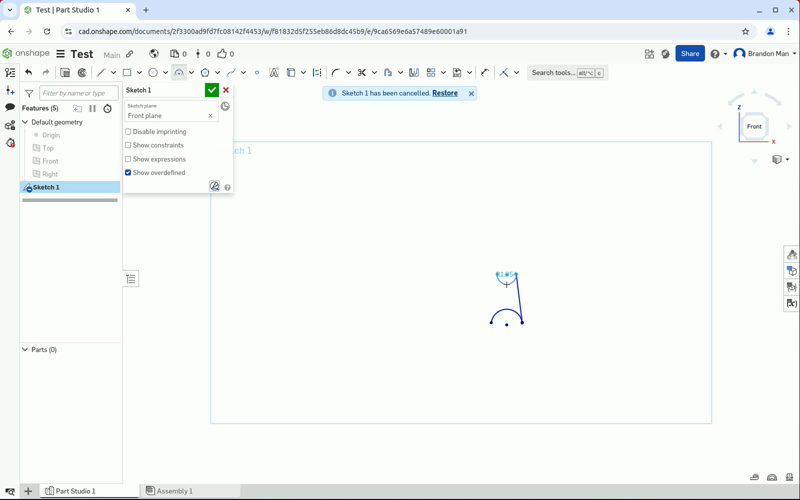
key(esc)
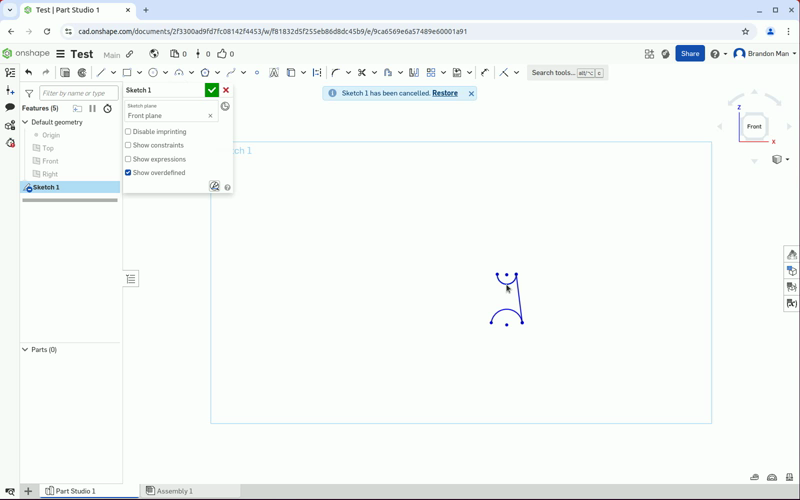
key(l)
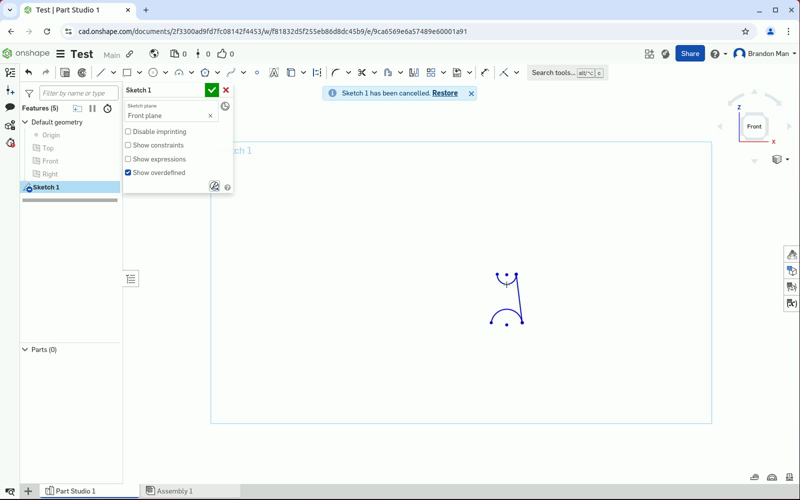
mouse_move(497, 274)
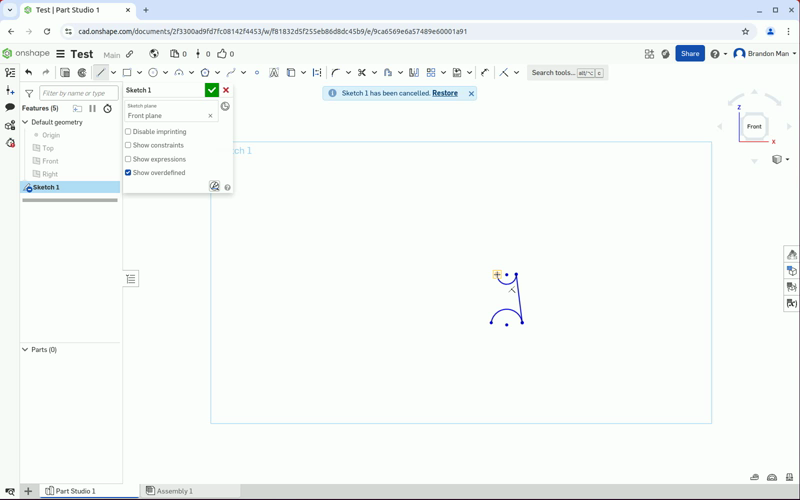
click(497, 274)
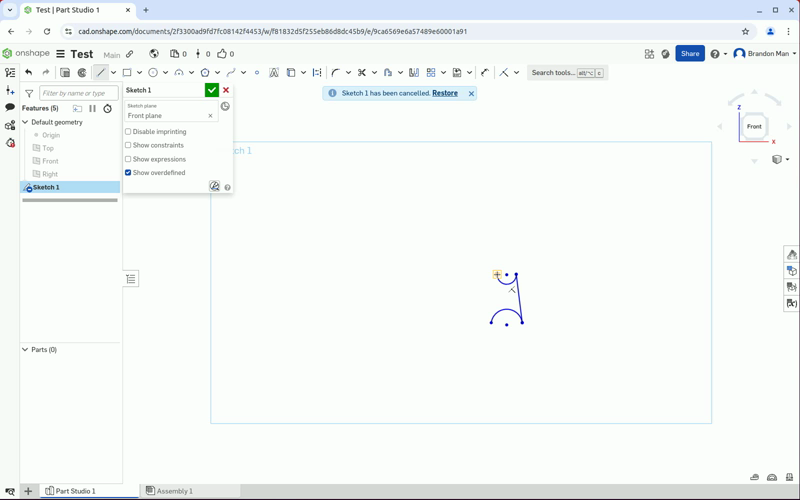
mouse_move(527, 274)
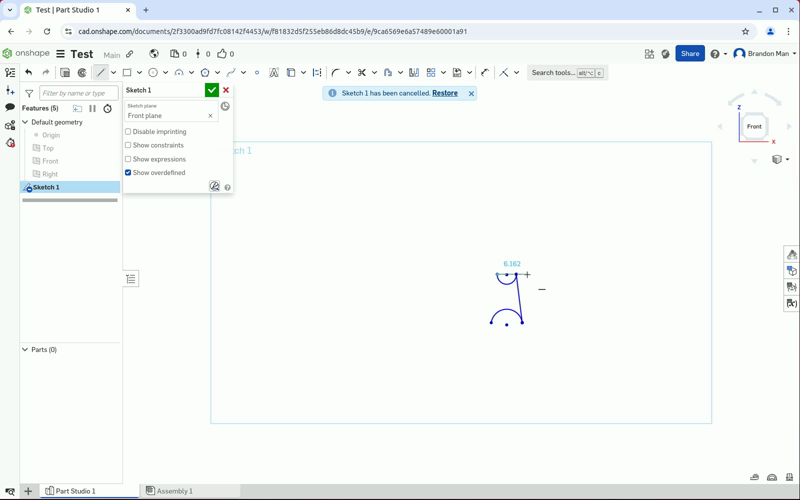
key_down(shift)
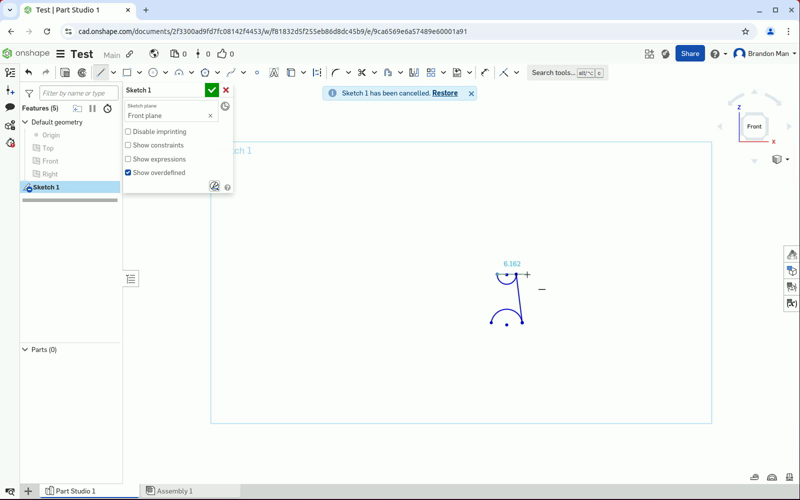
mouse_move(491, 322)
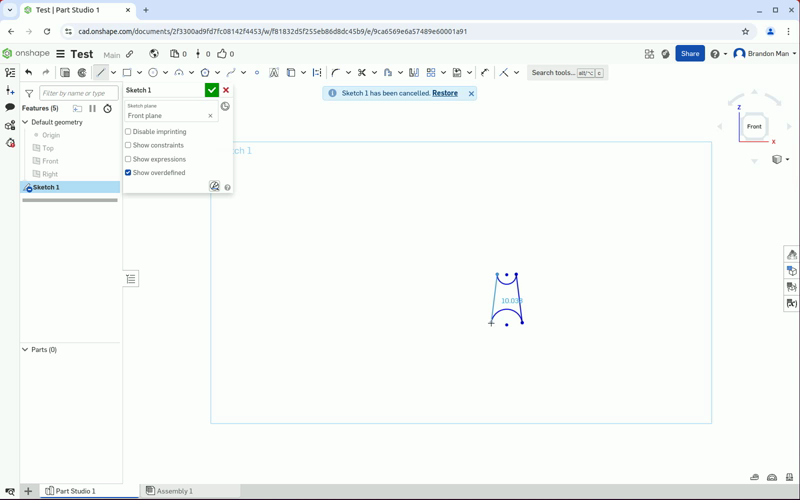
key_up(shift)
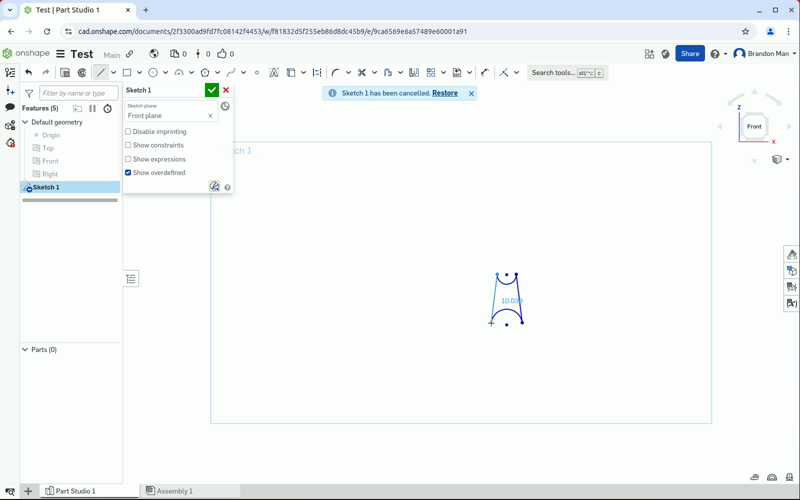
click(491, 322)
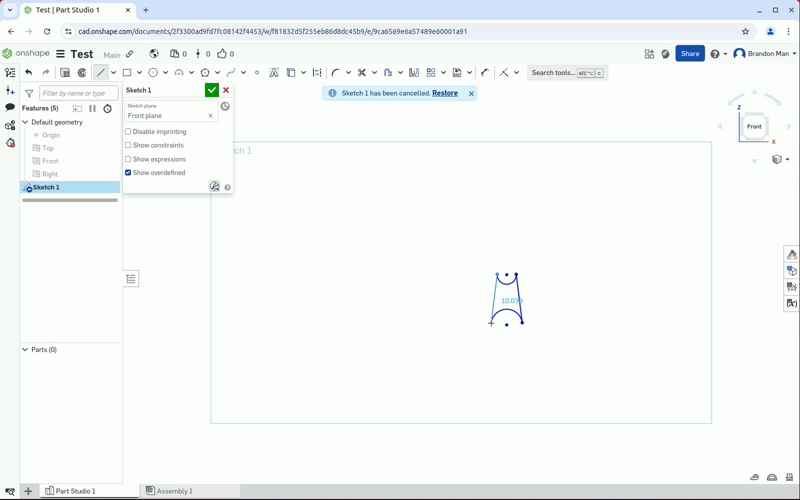
key(esc)
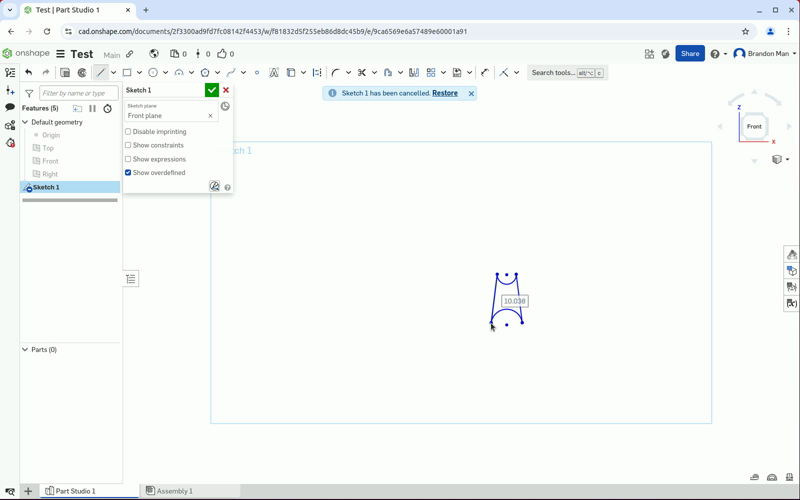
key(c)
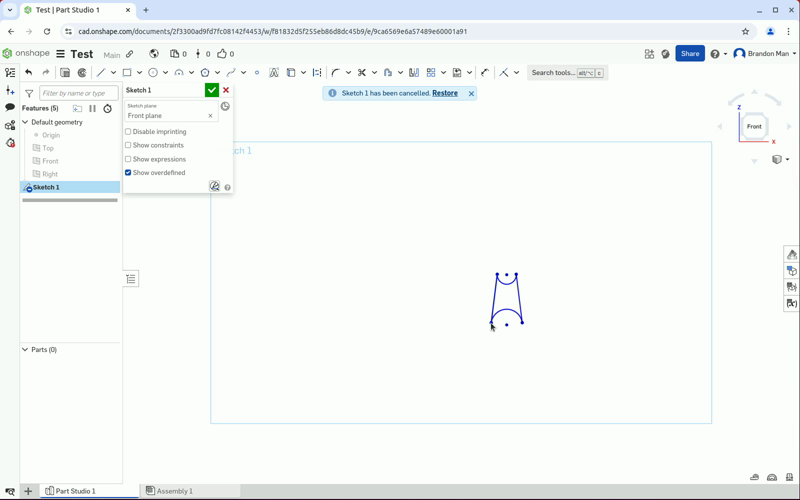
key_down(shift)
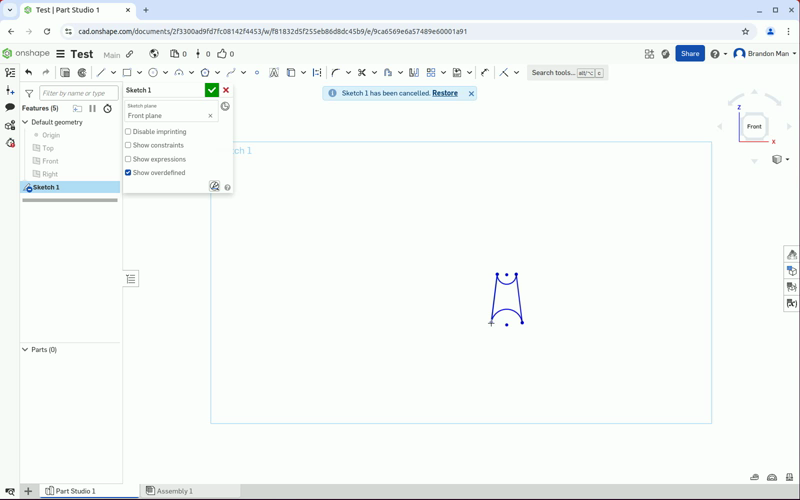
mouse_move(503, 288)
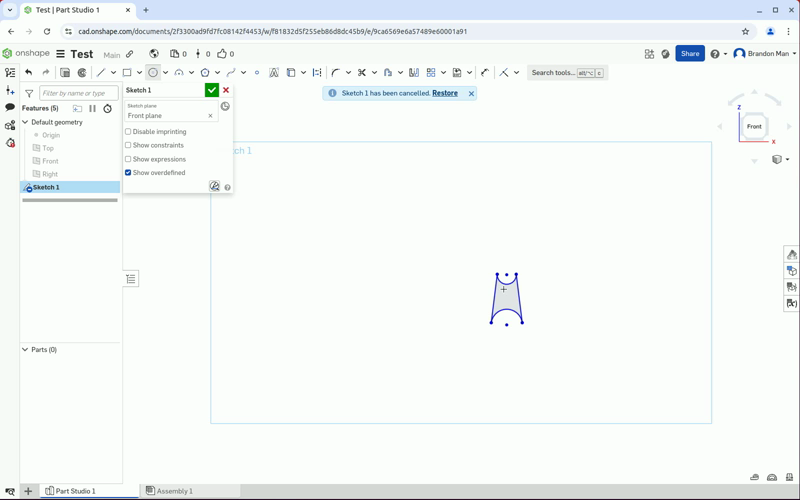
click(503, 288)
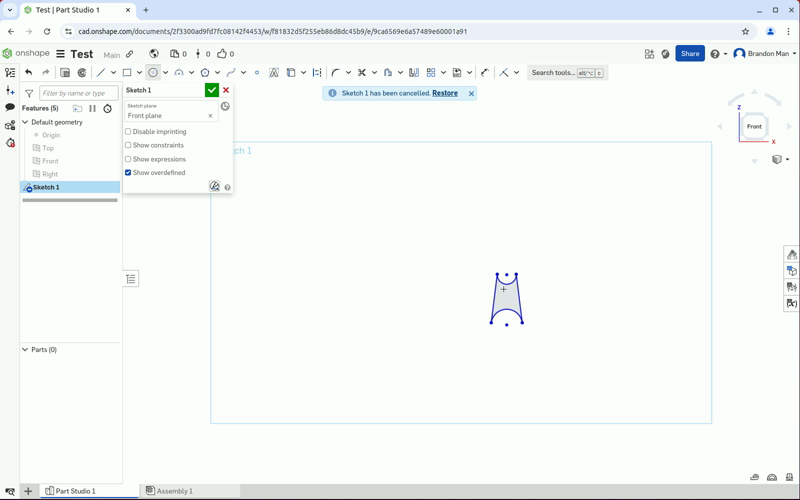
key_up(shift)
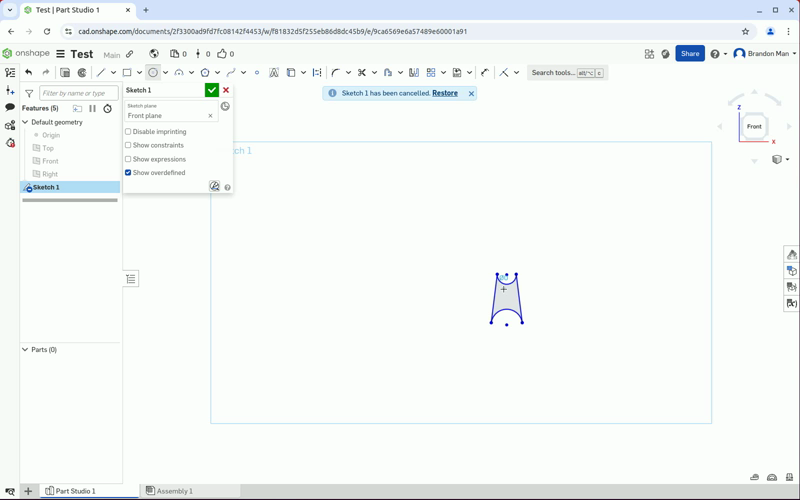
mouse_move(506, 288)
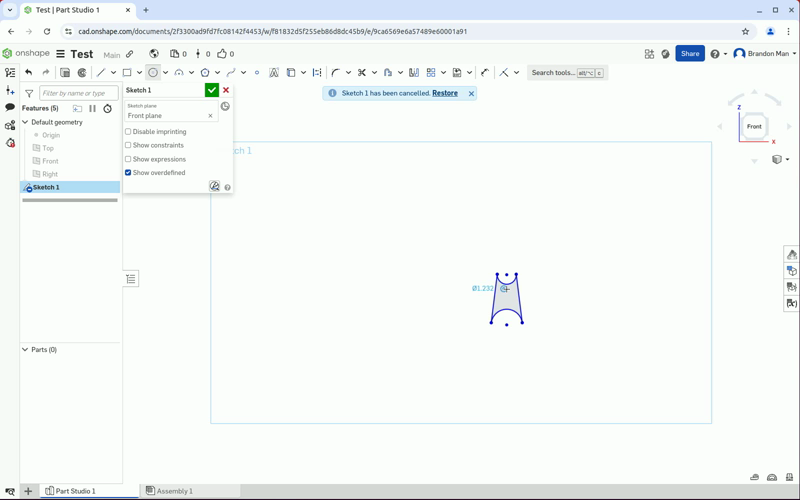
click(506, 288)
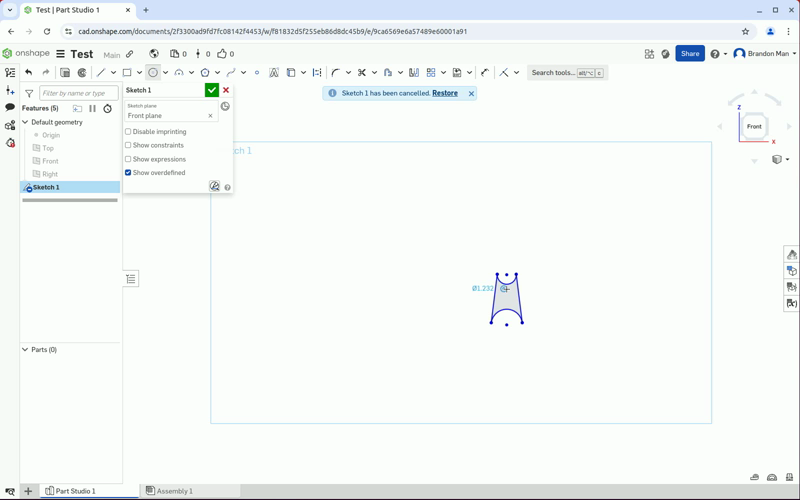
key(esc)
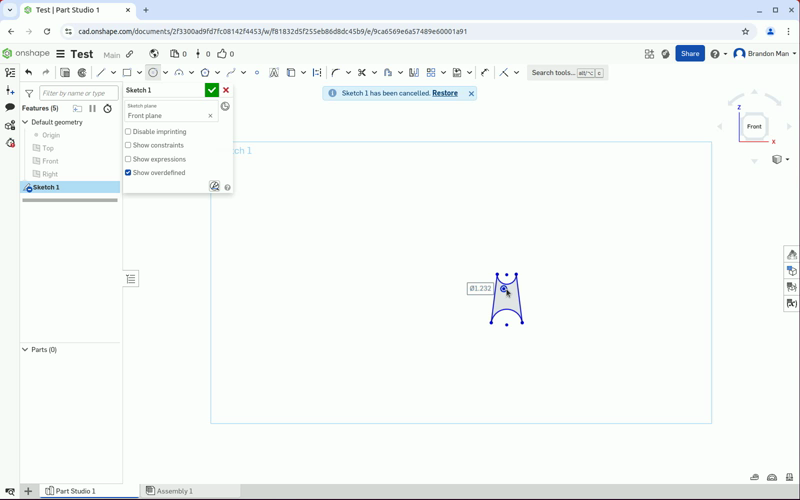
mouse_move(506, 303)
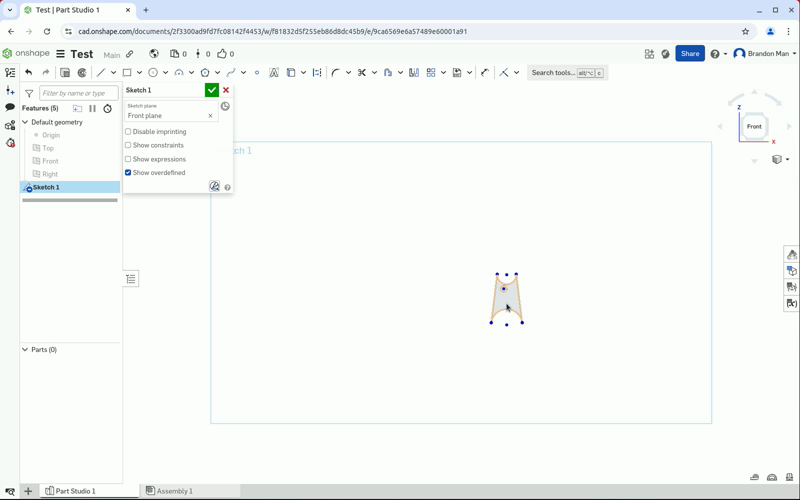
scroll(6)
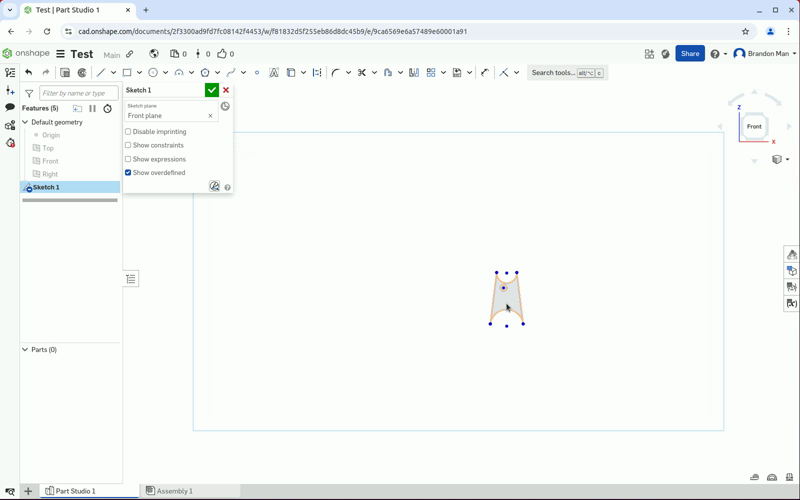
scroll(6)
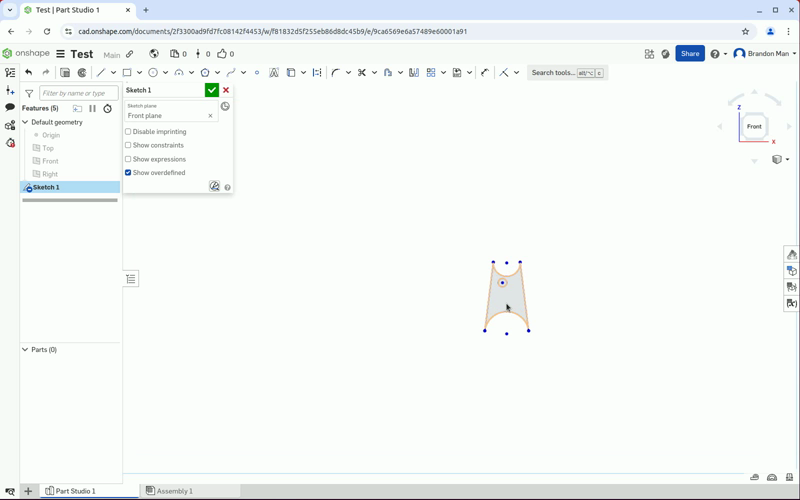
scroll(6)
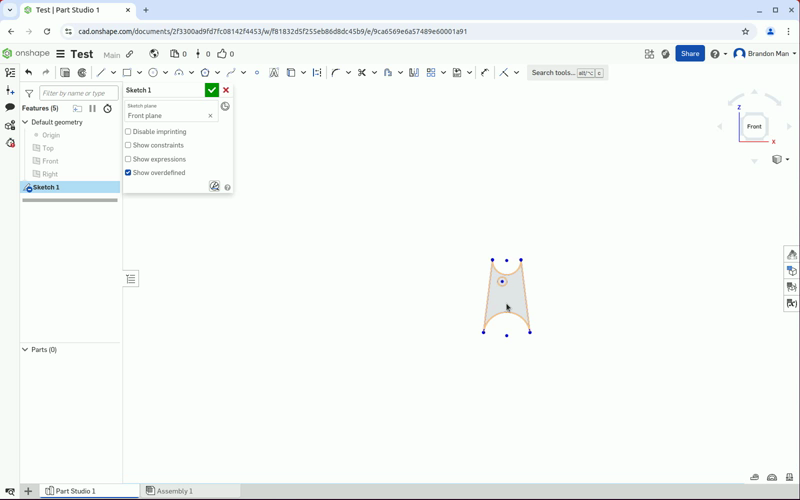
scroll(6)
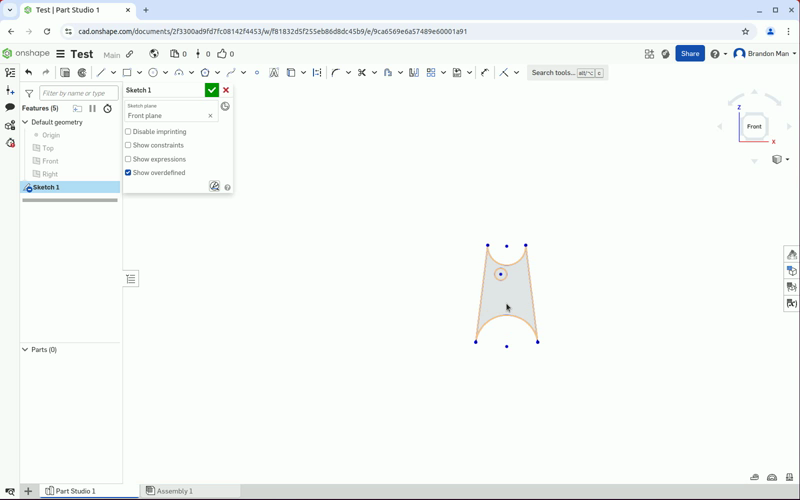
scroll(6)
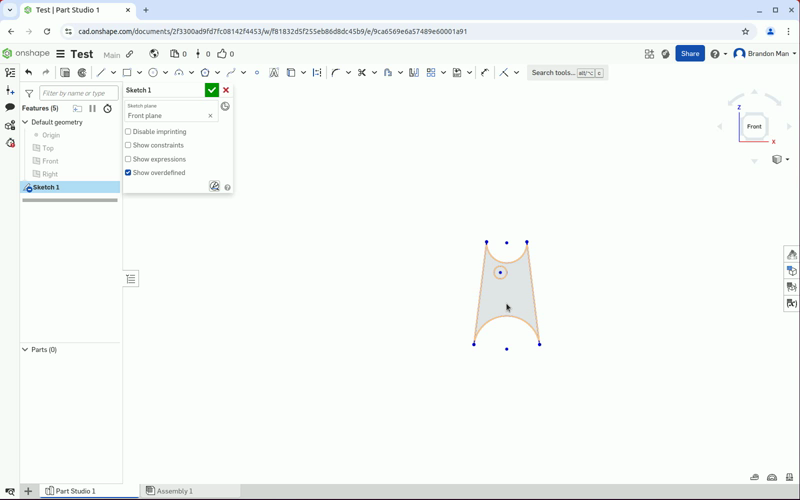
scroll(6)
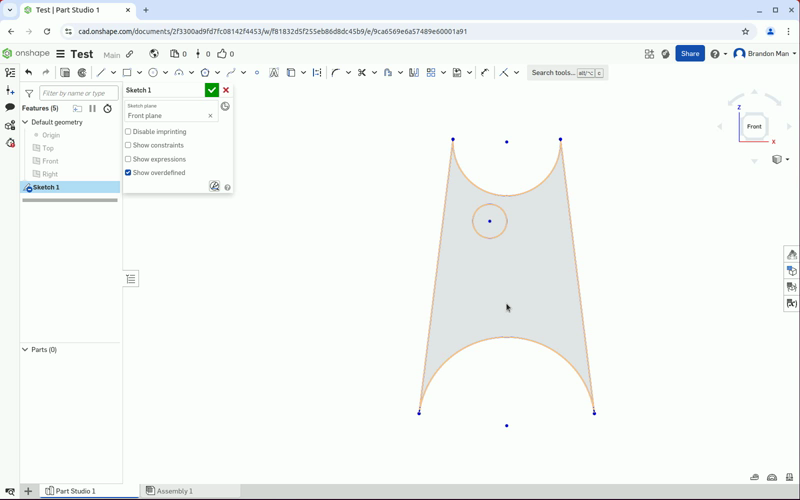
scroll(6)
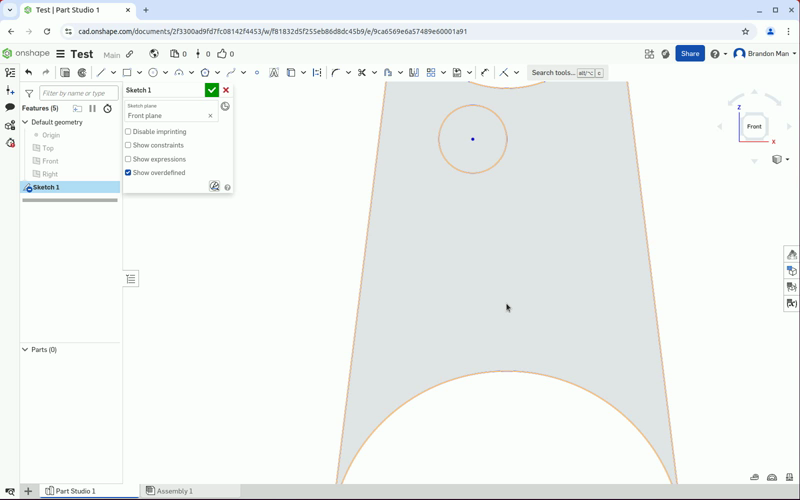
click(506, 303)
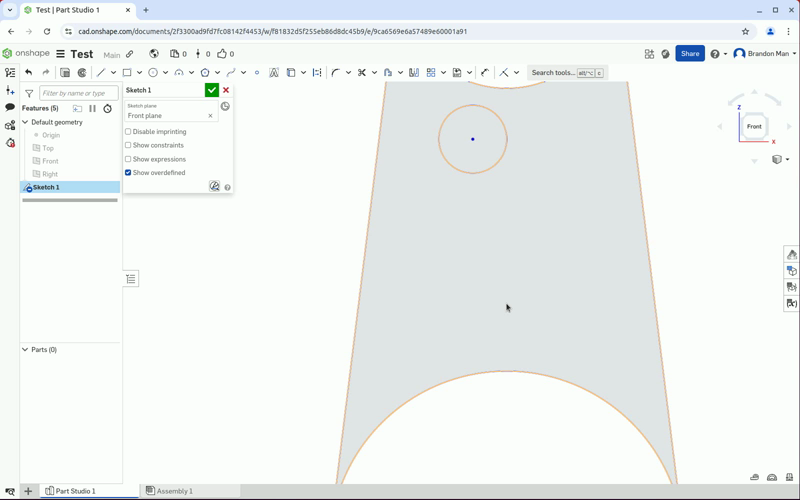
scroll(-6)
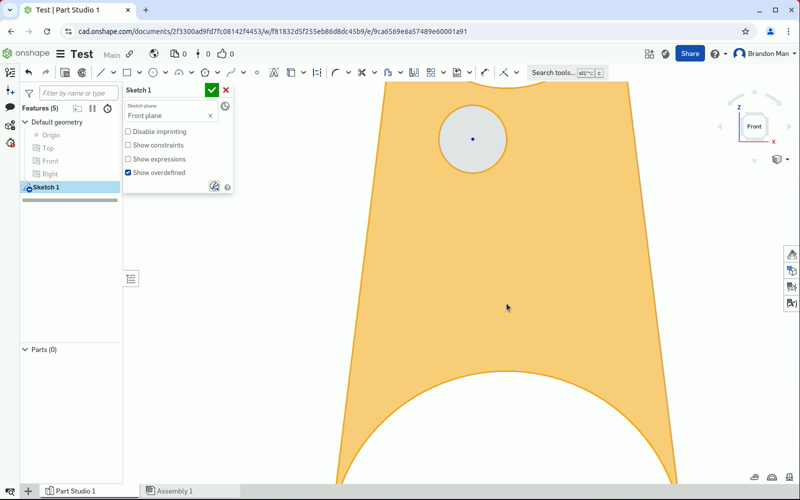
scroll(-6)
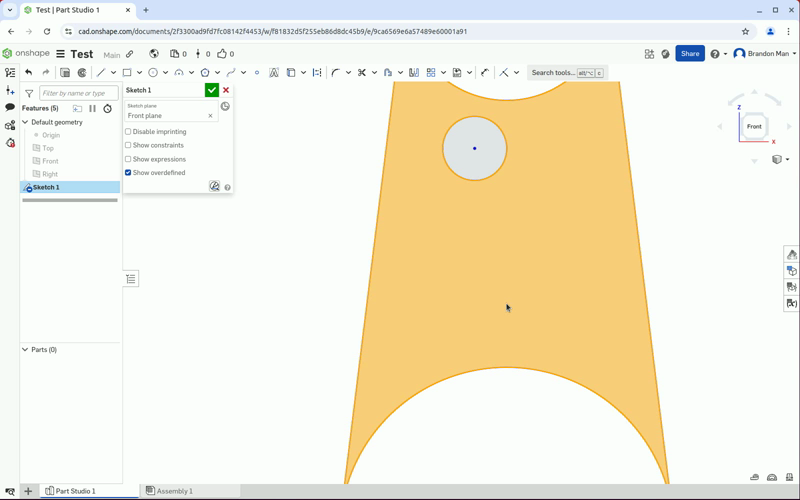
scroll(-6)
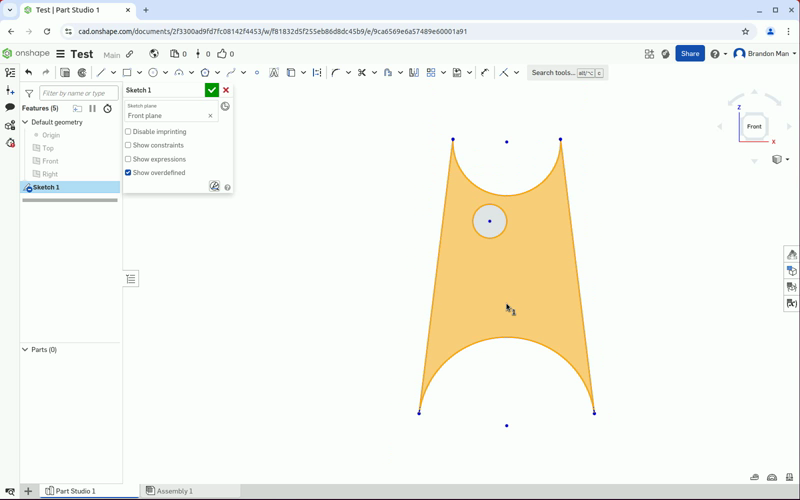
scroll(-6)
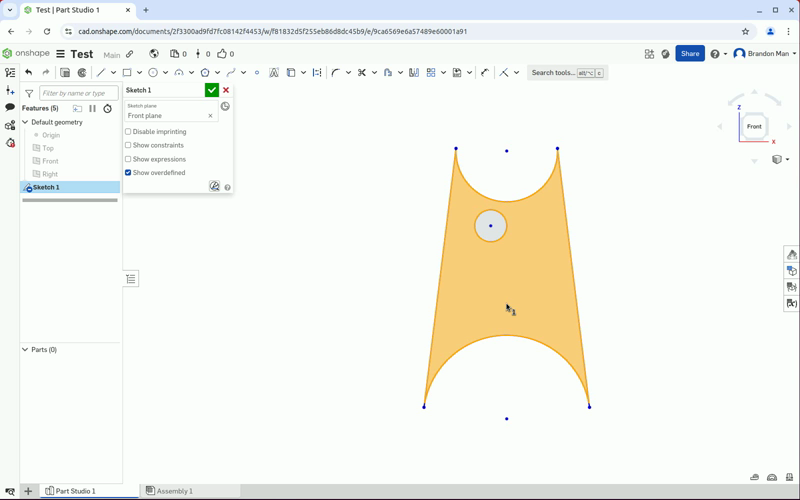
scroll(-6)
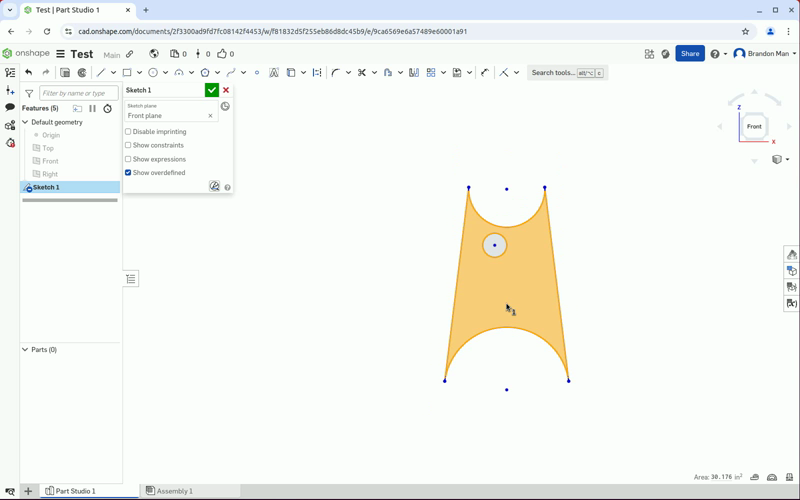
scroll(-6)
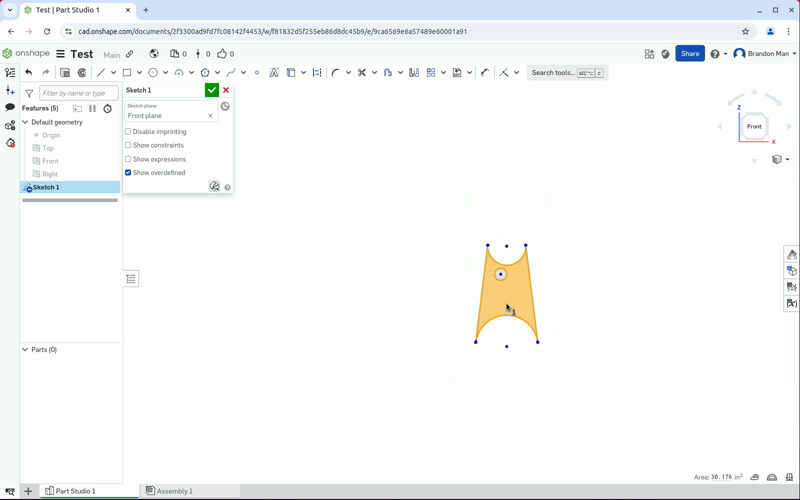
scroll(-6)
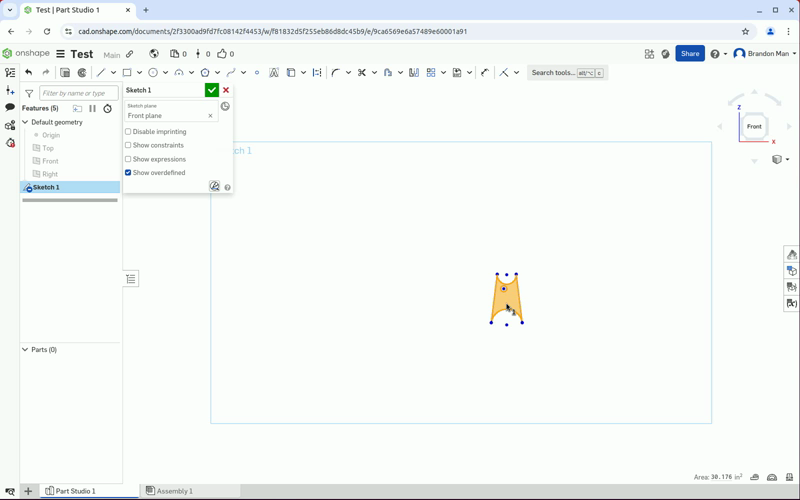
mouse_move(73, 352)
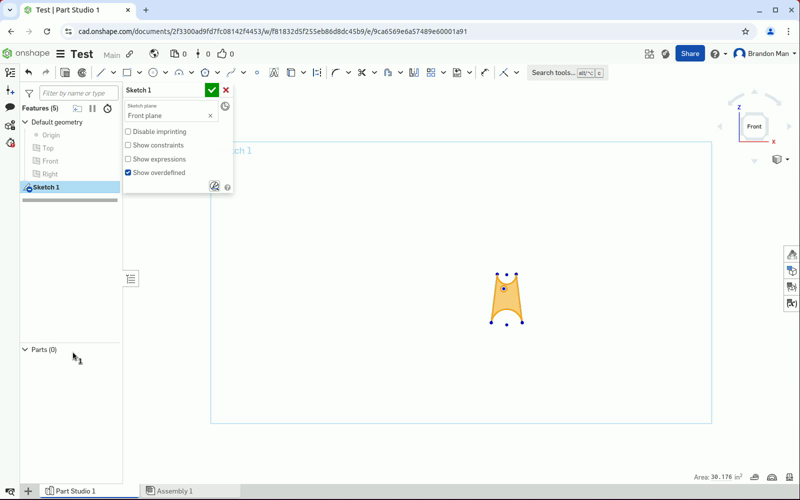
key(shift+y)
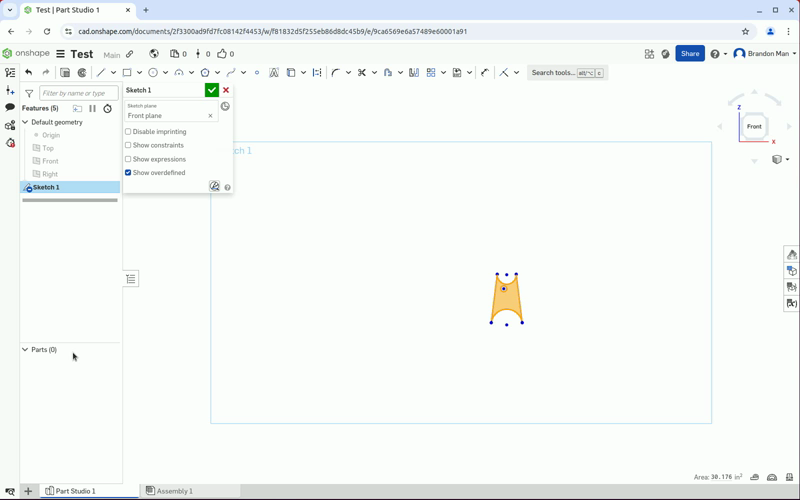
key(shift+e)
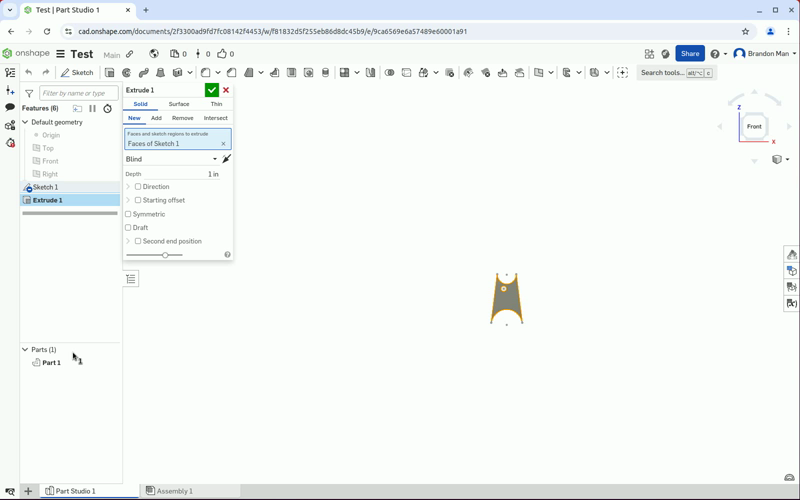
mouse_move(143, 106)
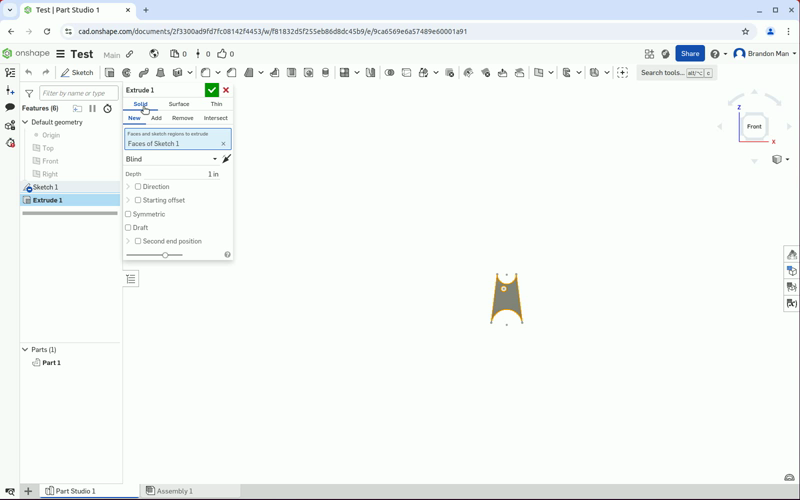
click(143, 106)
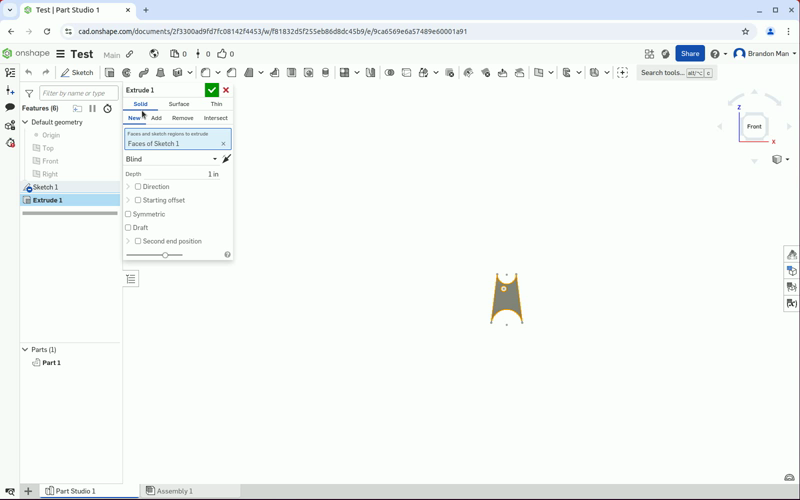
mouse_move(137, 120)
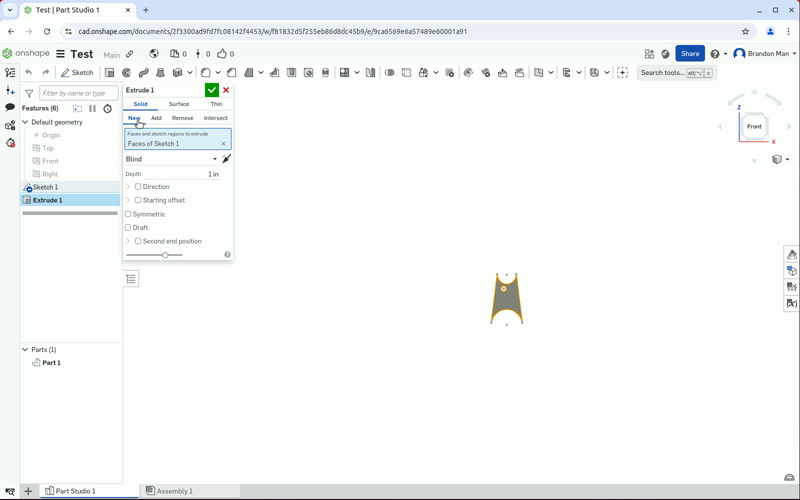
click(137, 120)
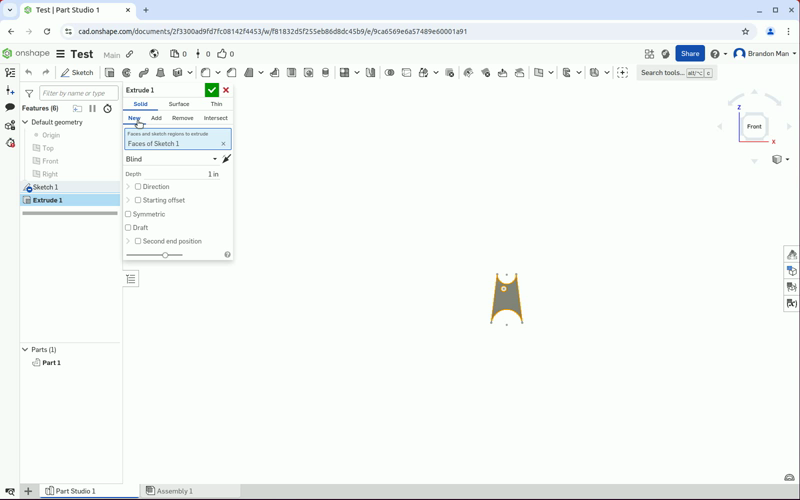
key(tab, 4)
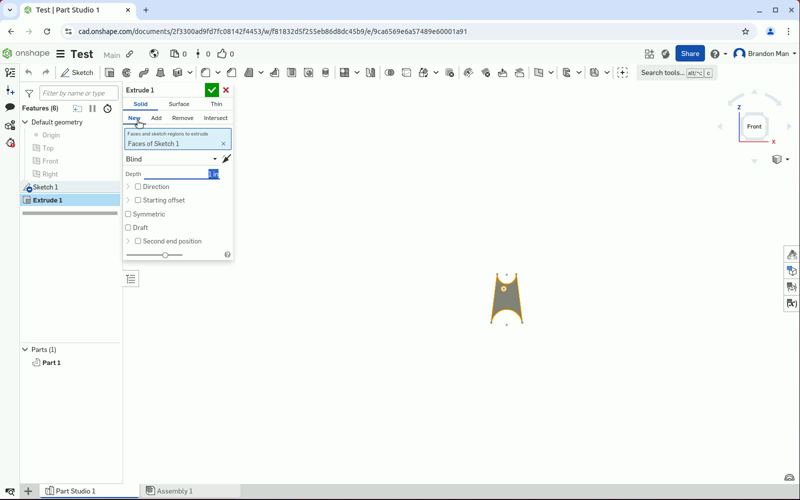
text(0.722)
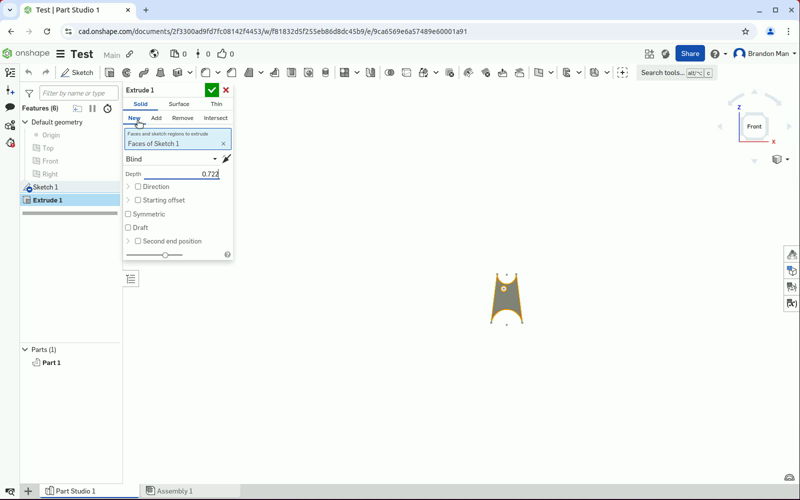
key(enter)
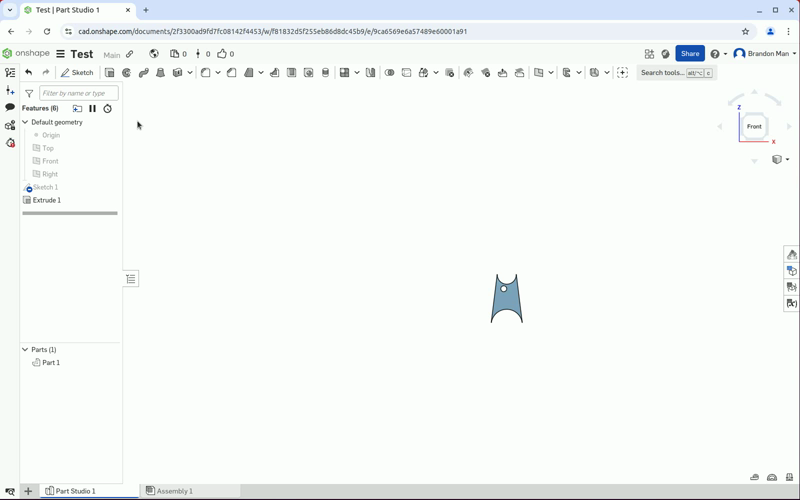
key(shift+h)
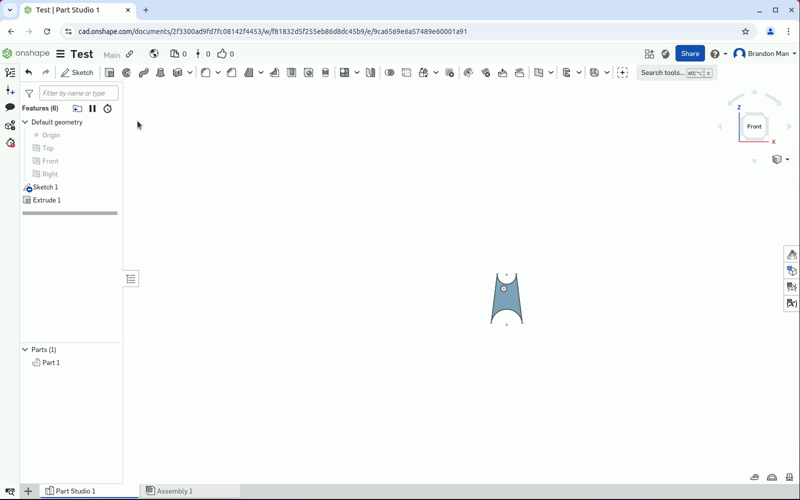
key(shift+h)
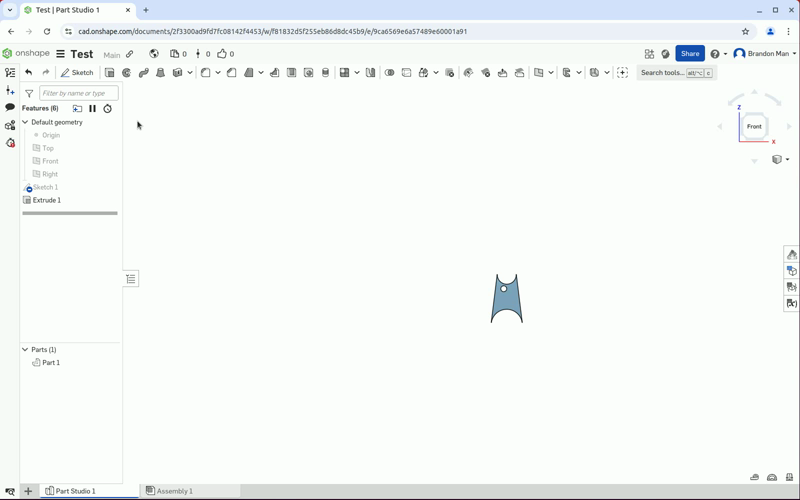
mouse_move(73, 189)
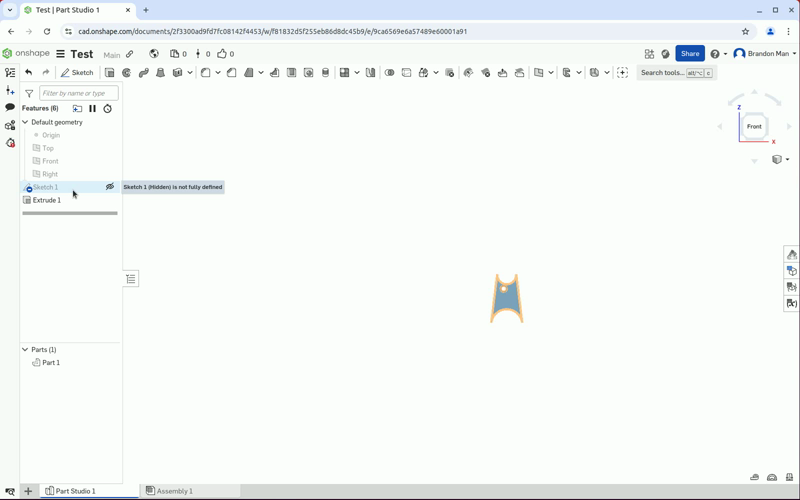
click(73, 189)
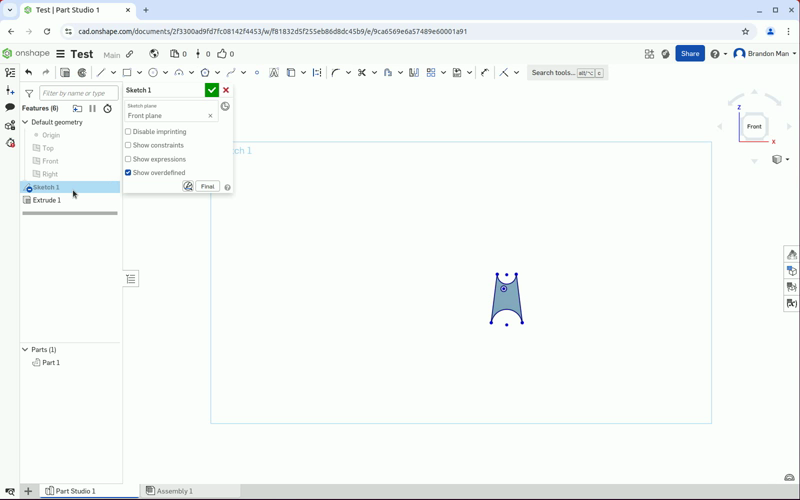
mouse_move(229, 92)
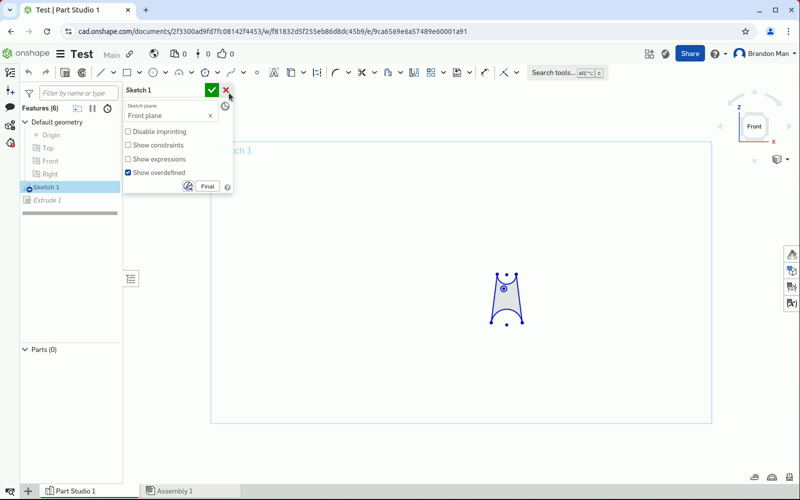
click(229, 92)
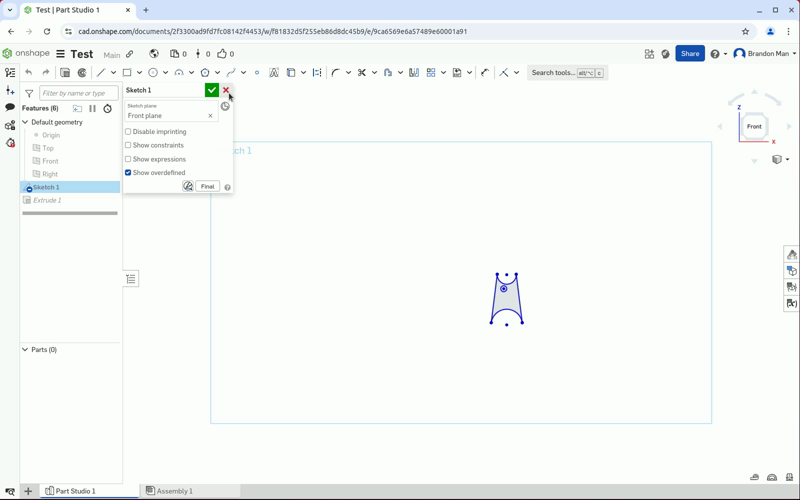
key(shift+s)
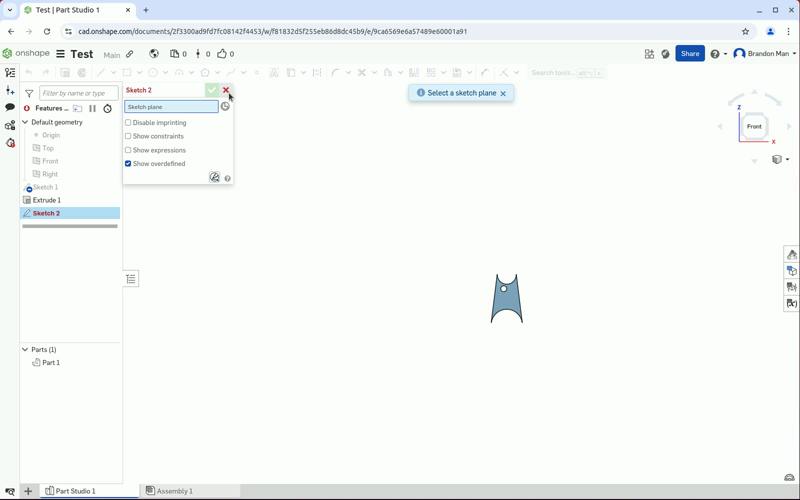
mouse_move(73, 163)
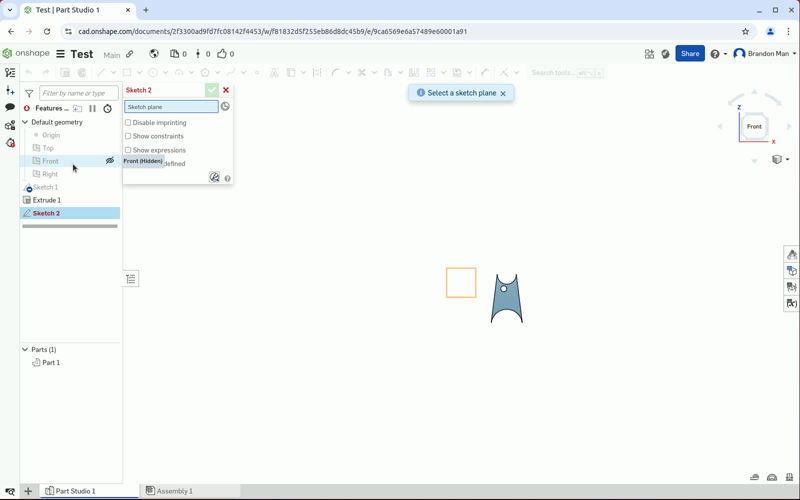
click(73, 163)
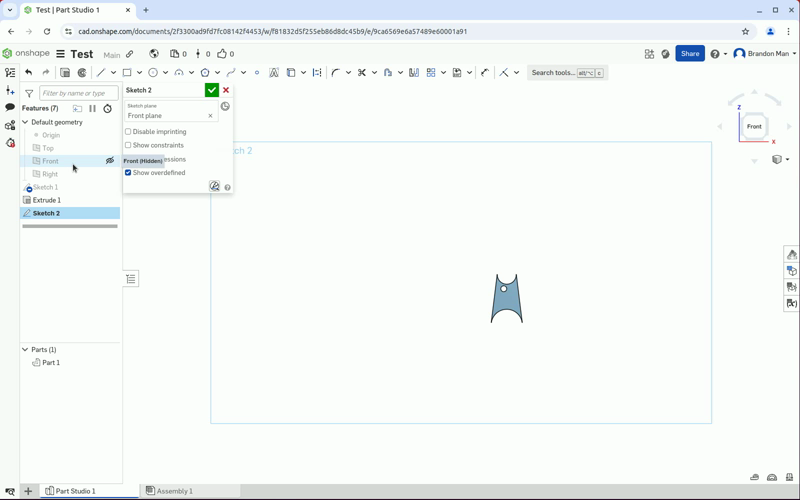
mouse_move(73, 352)
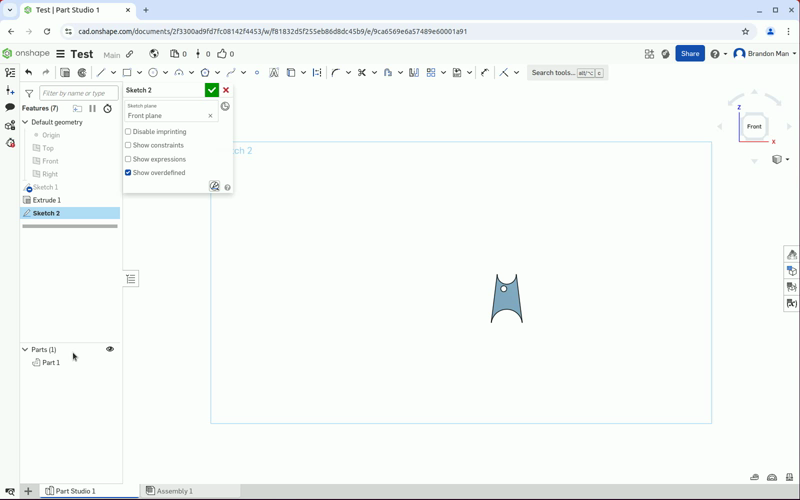
key(y)
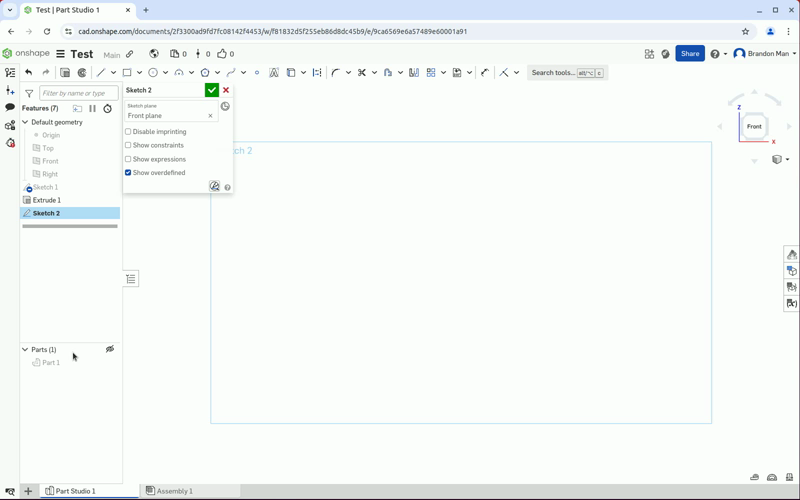
key(c)
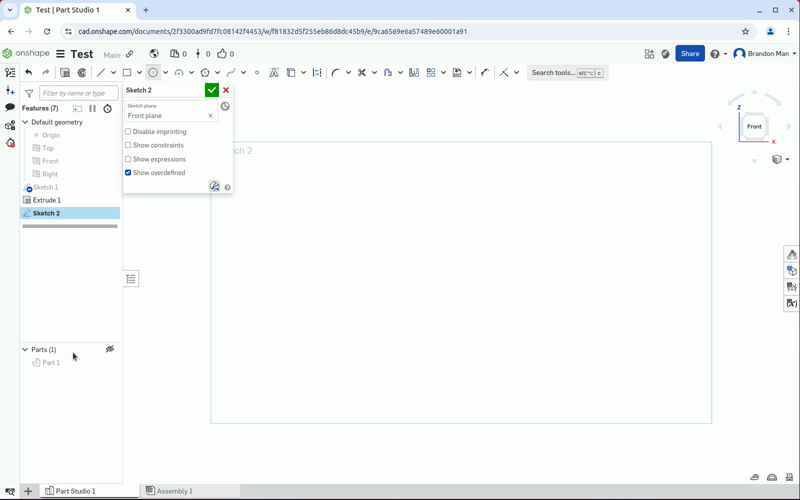
key_down(shift)
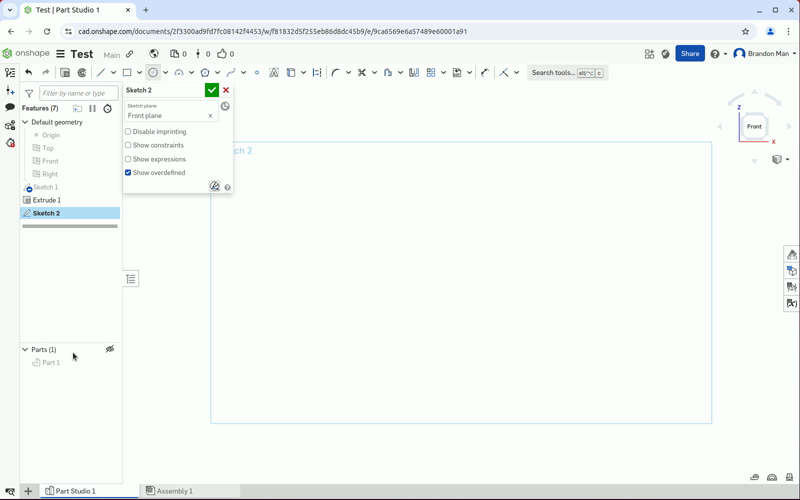
mouse_move(507, 275)
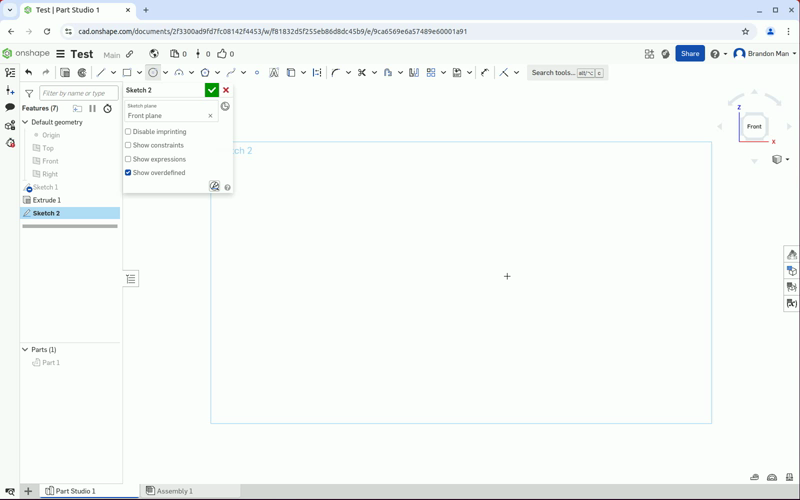
click(507, 275)
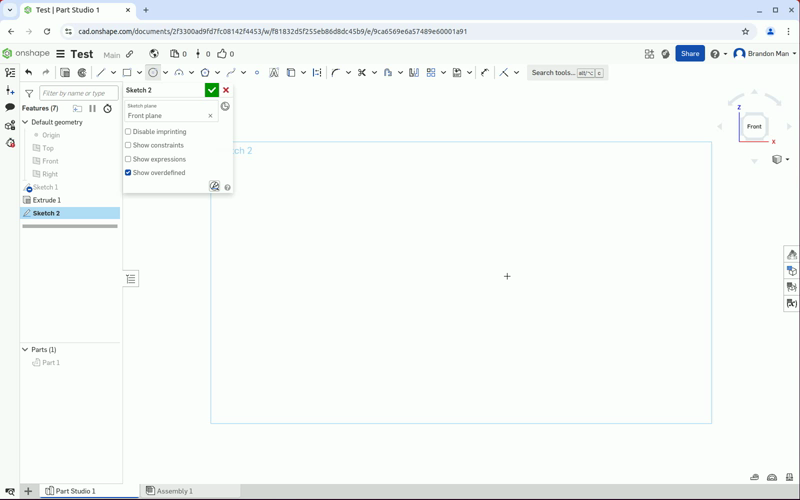
key_up(shift)
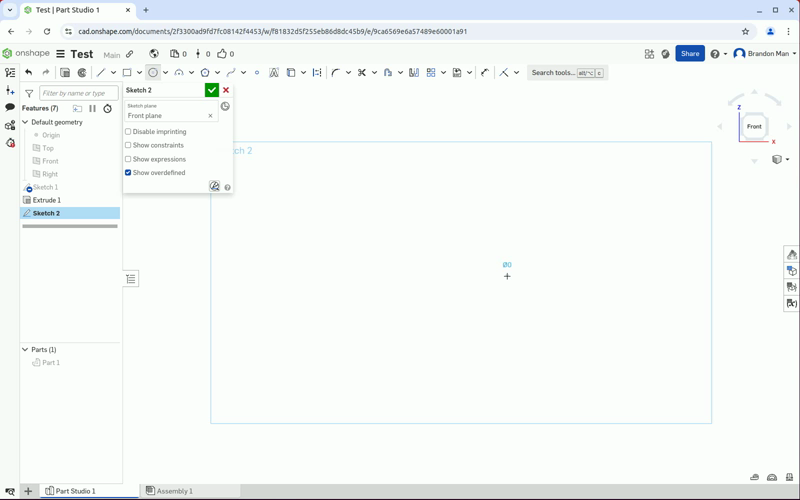
mouse_move(516, 275)
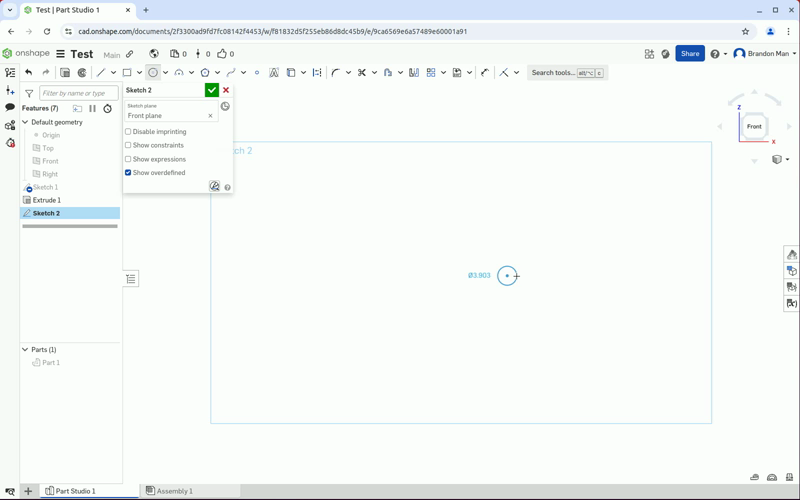
click(516, 275)
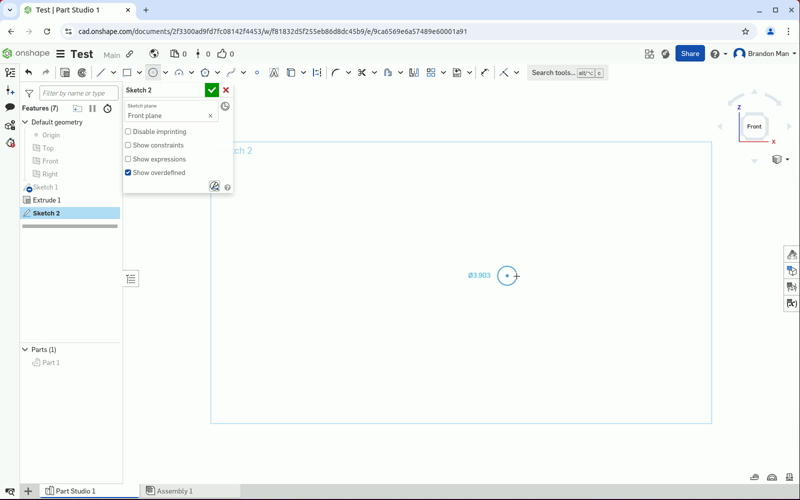
key(esc)
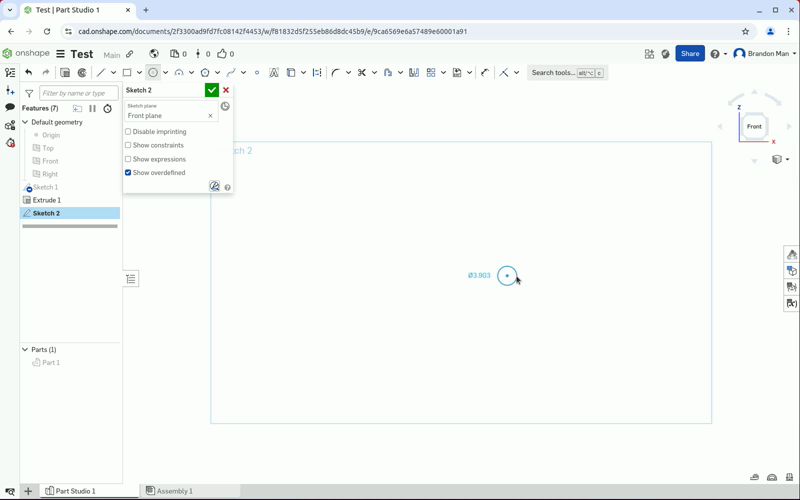
key(c)
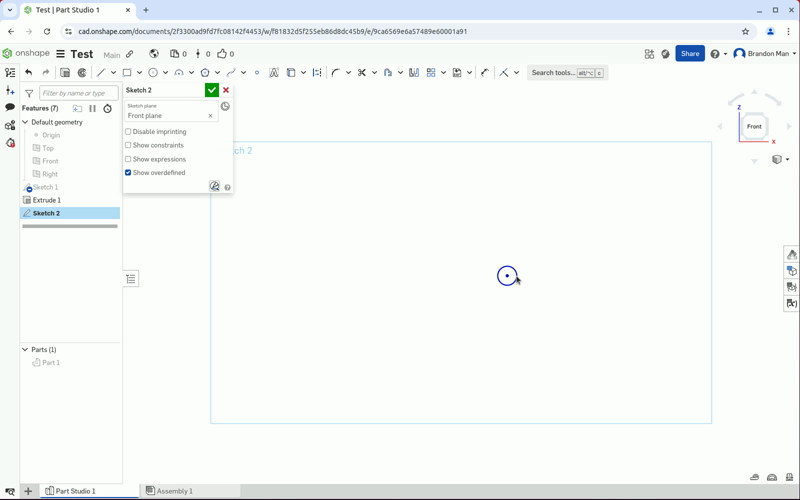
key_down(shift)
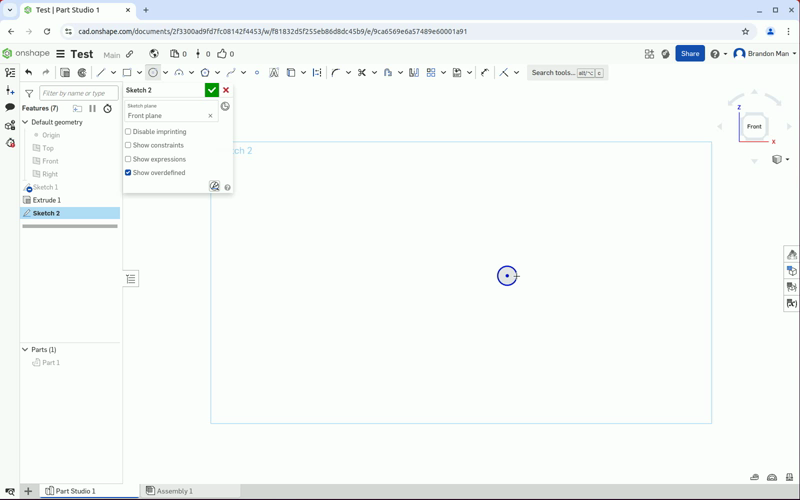
mouse_move(507, 275)
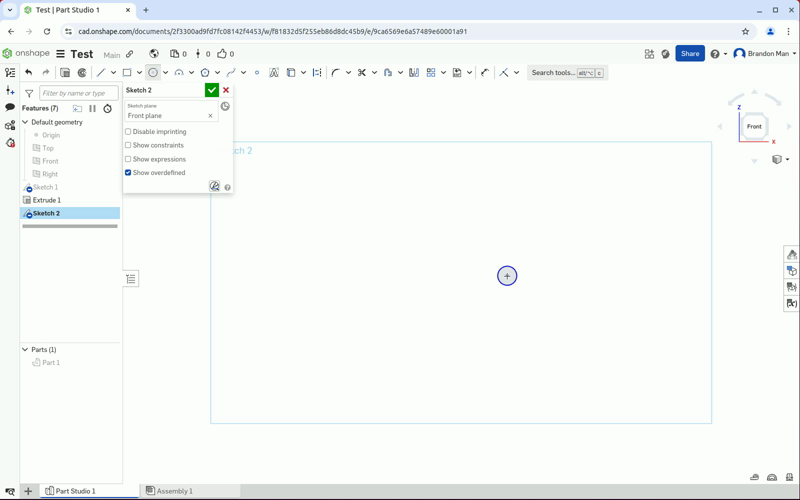
click(507, 275)
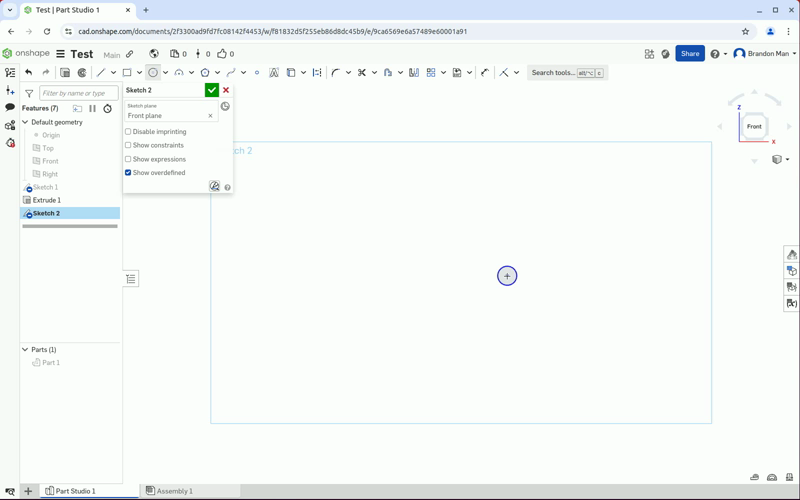
key_up(shift)
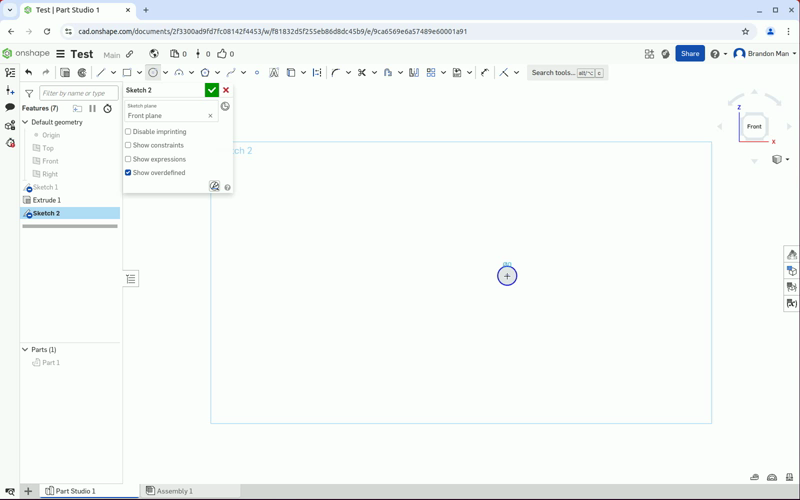
mouse_move(510, 275)
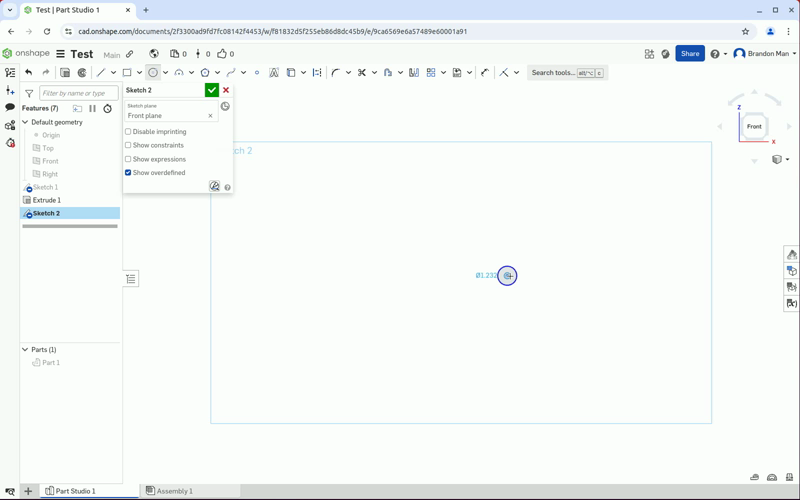
scroll(6)
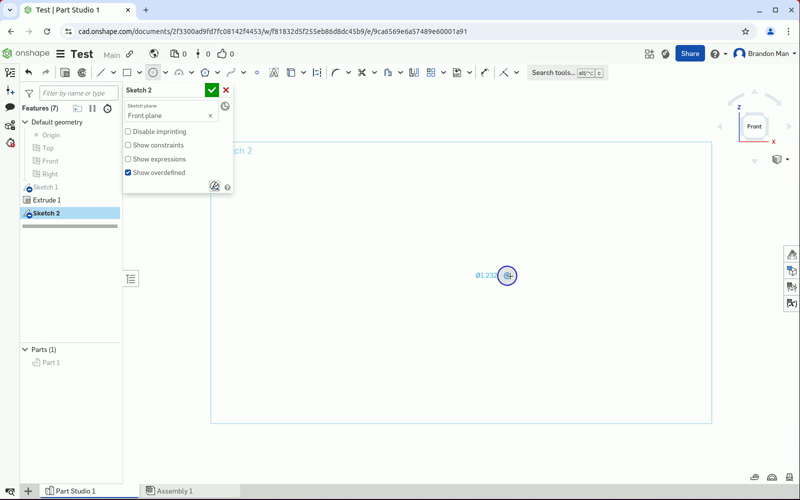
scroll(6)
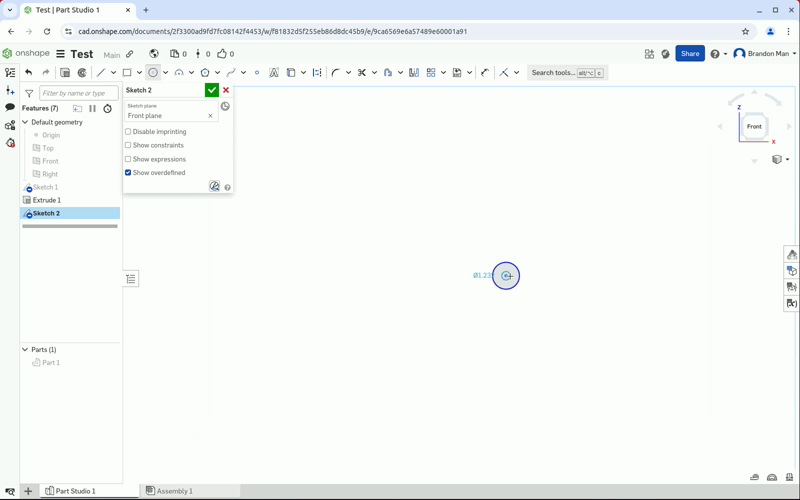
scroll(6)
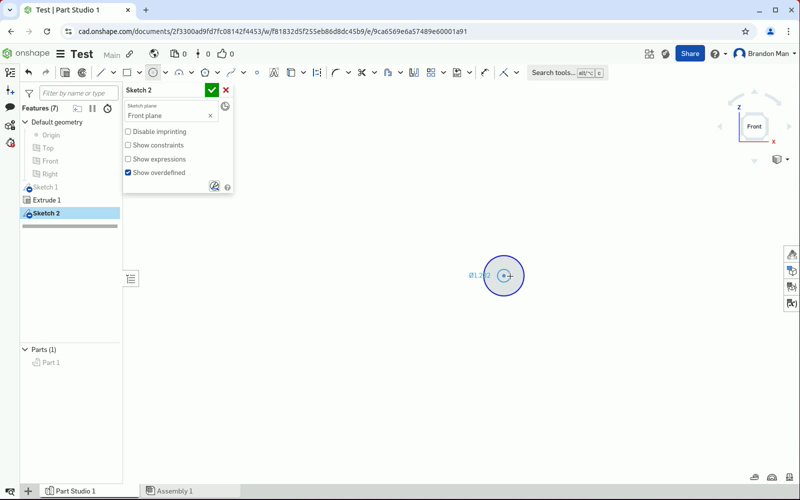
scroll(6)
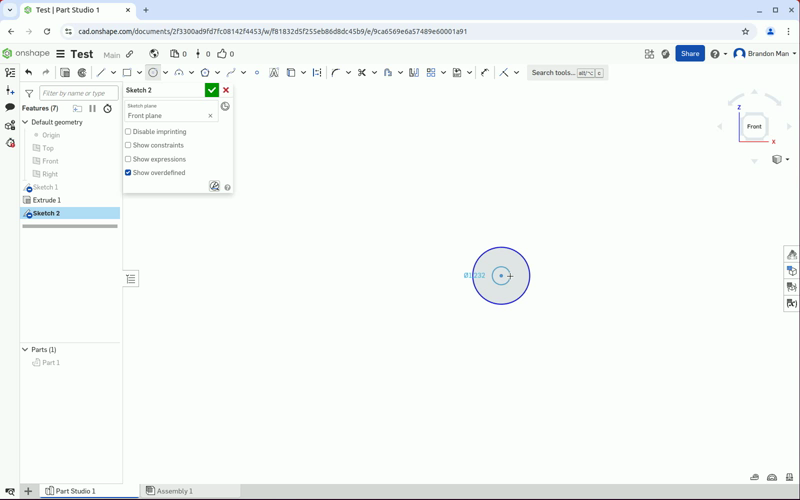
scroll(6)
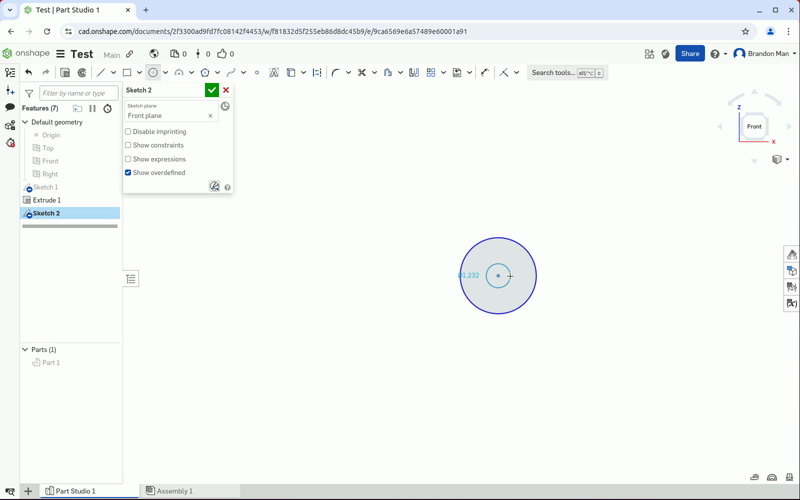
scroll(6)
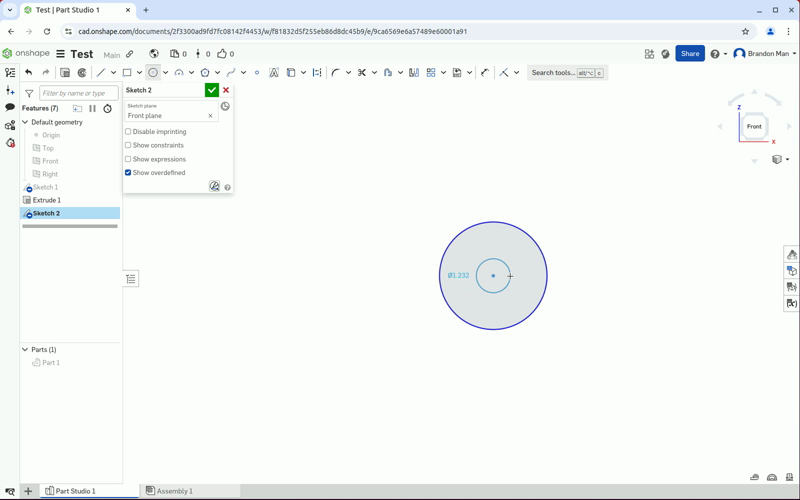
scroll(6)
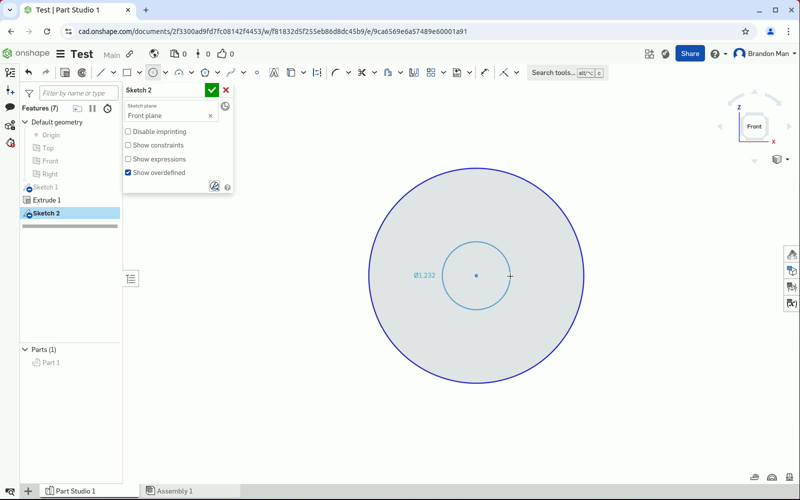
click(510, 275)
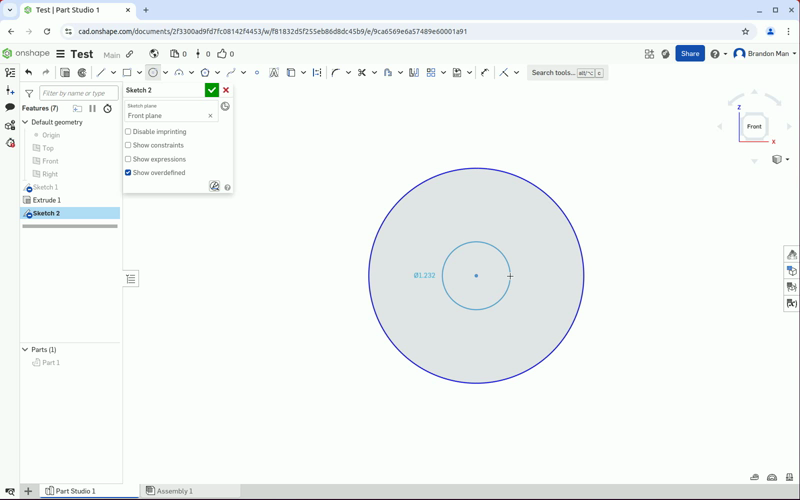
scroll(-6)
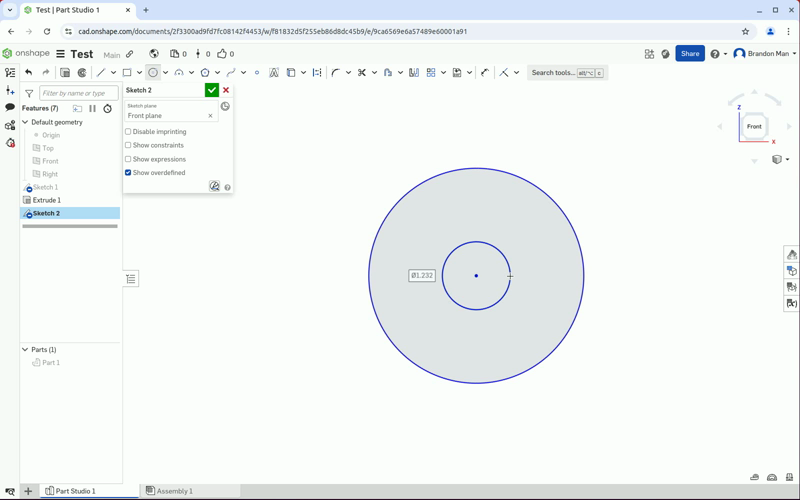
scroll(-6)
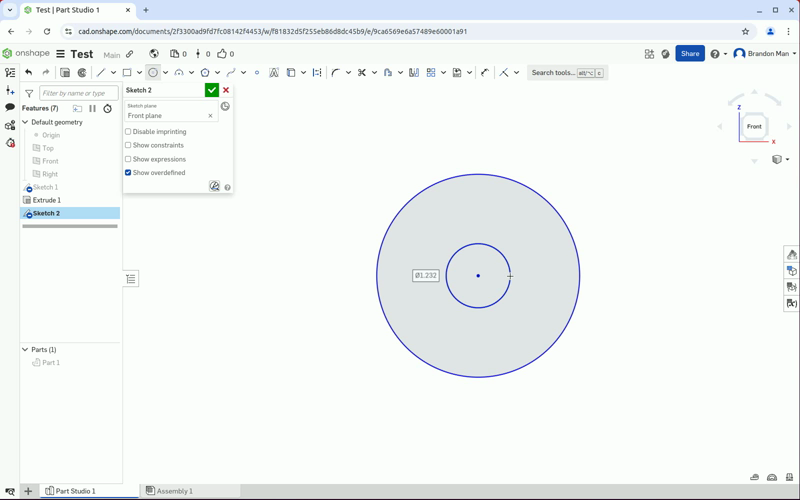
scroll(-6)
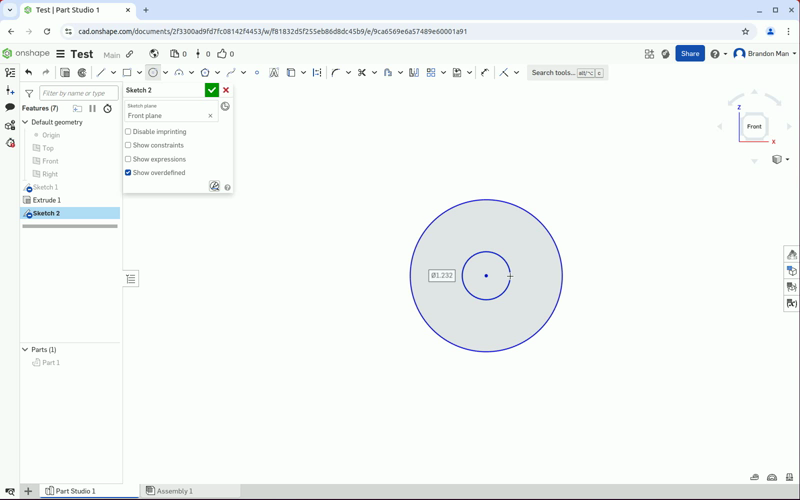
scroll(-6)
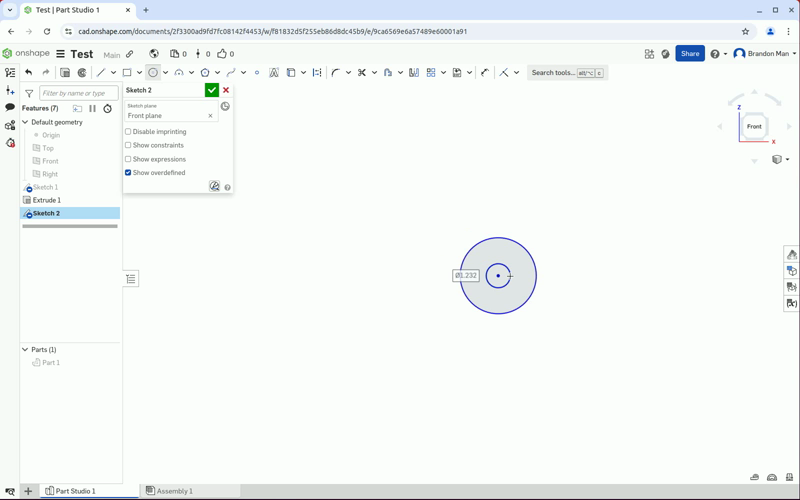
scroll(-6)
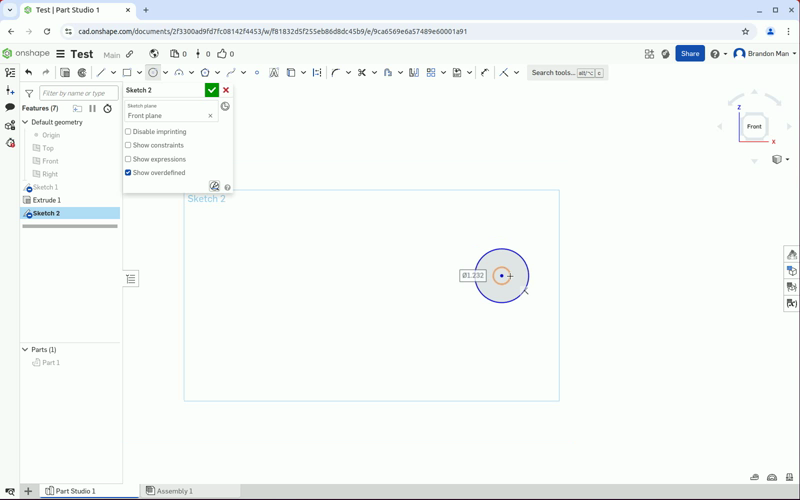
scroll(-6)
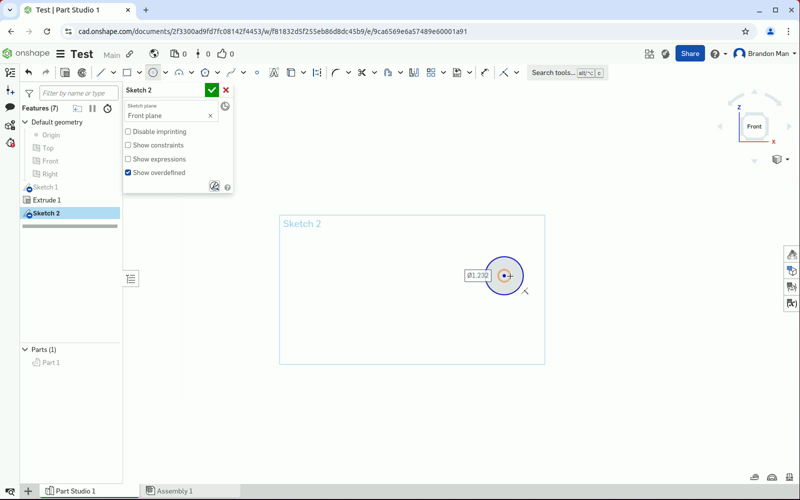
scroll(-6)
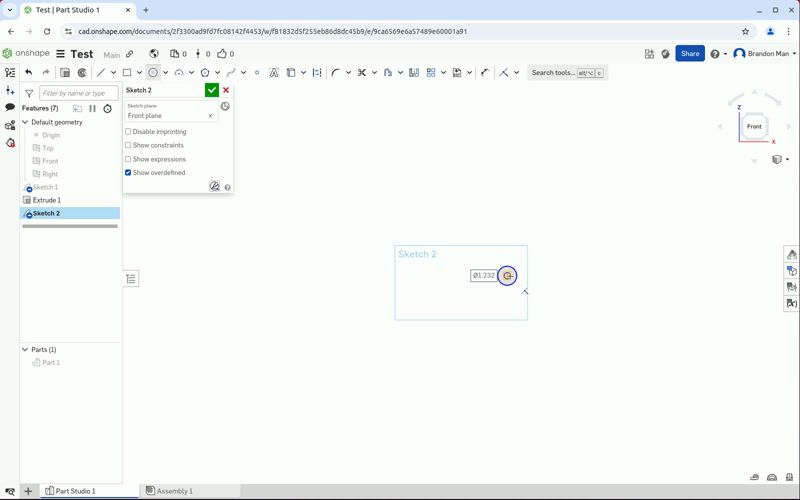
key(esc)
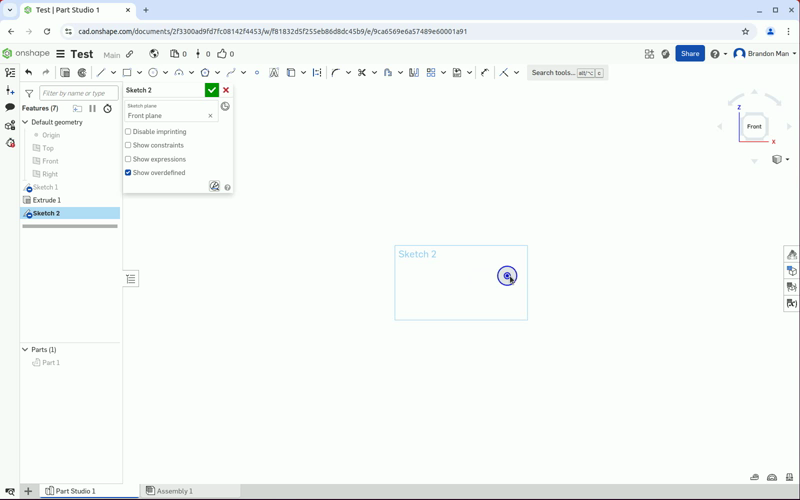
mouse_move(498, 275)
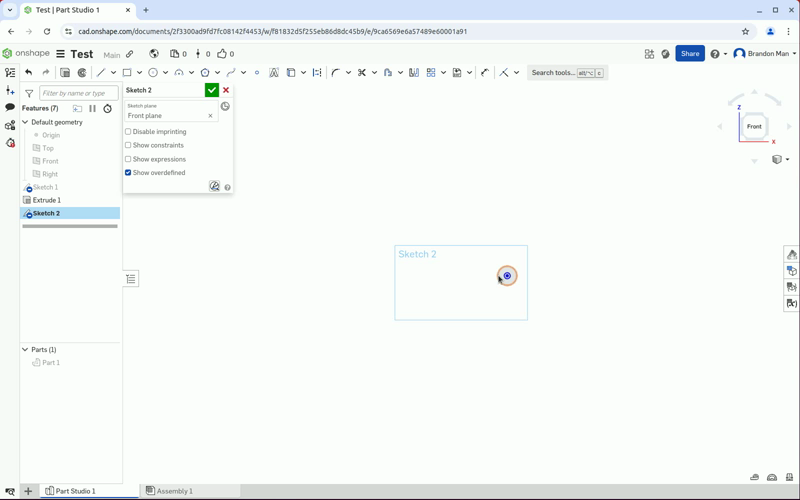
scroll(6)
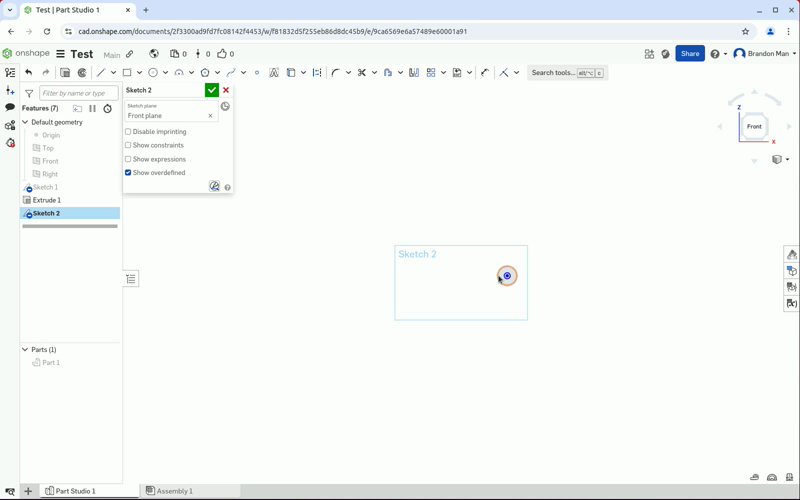
scroll(6)
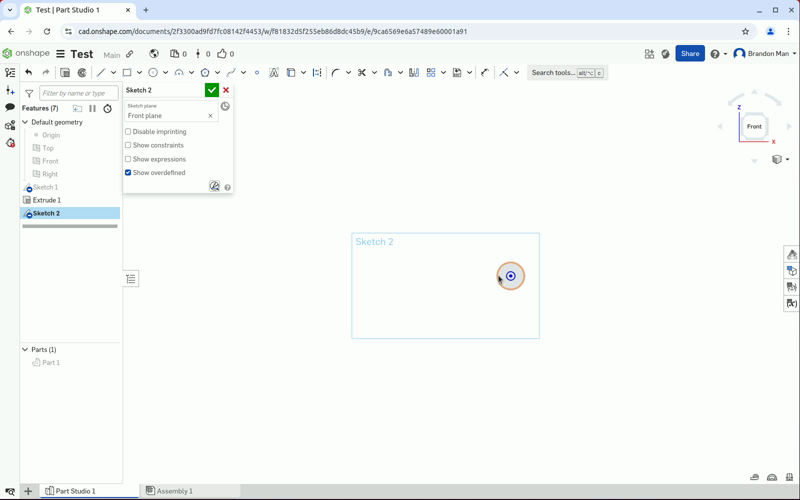
scroll(6)
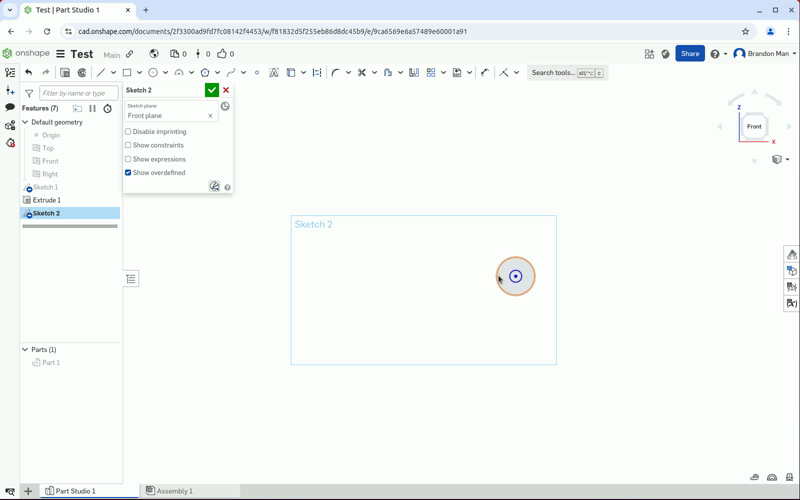
scroll(6)
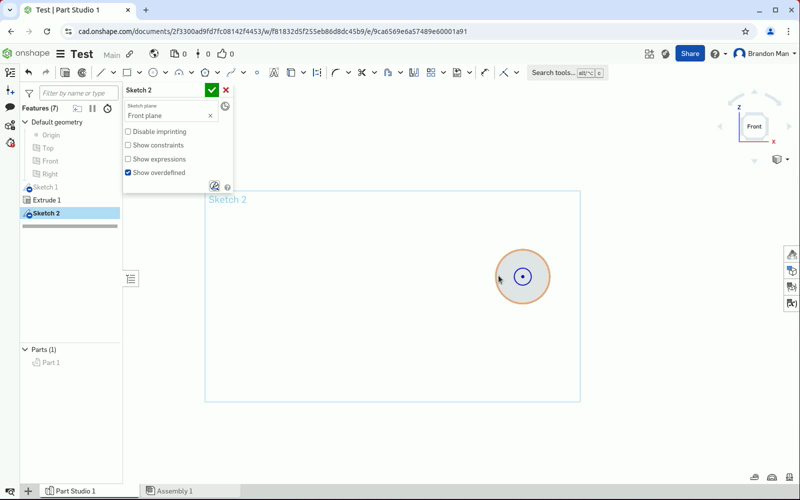
scroll(6)
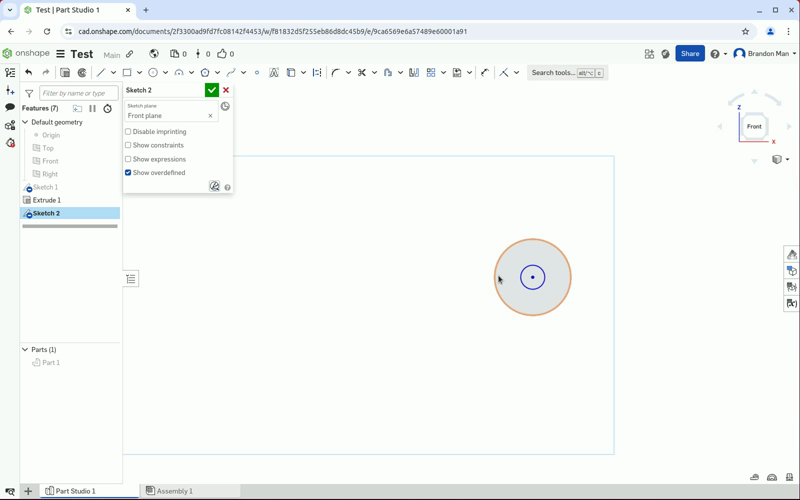
scroll(6)
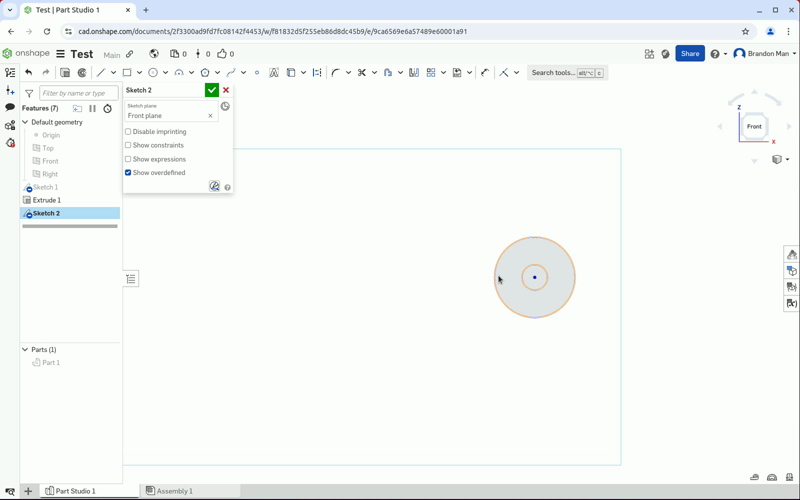
scroll(6)
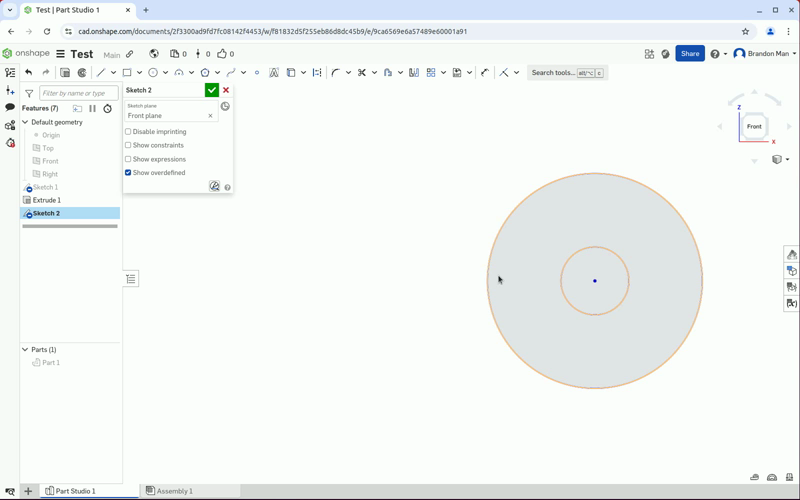
click(498, 275)
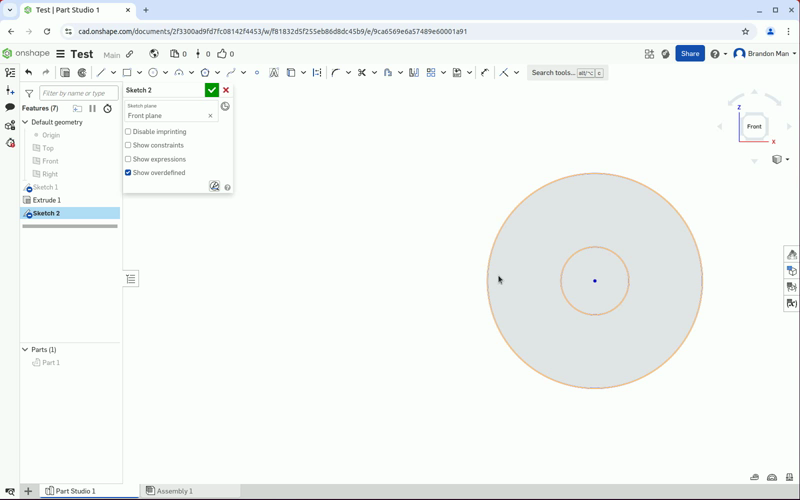
scroll(-6)
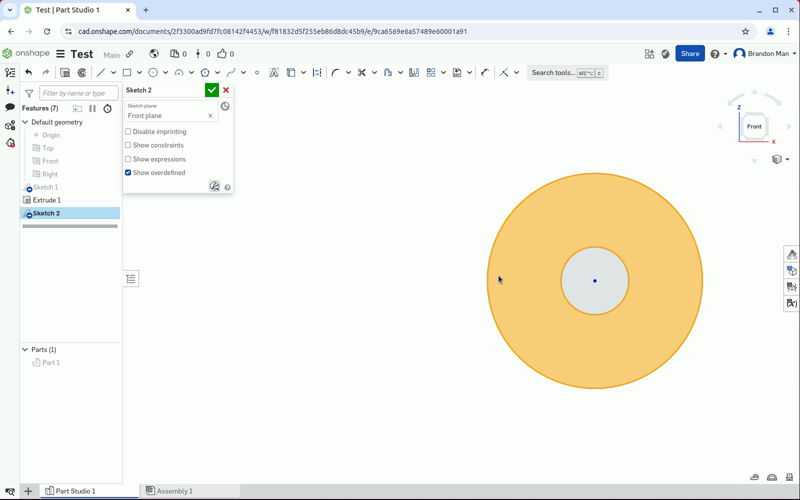
scroll(-6)
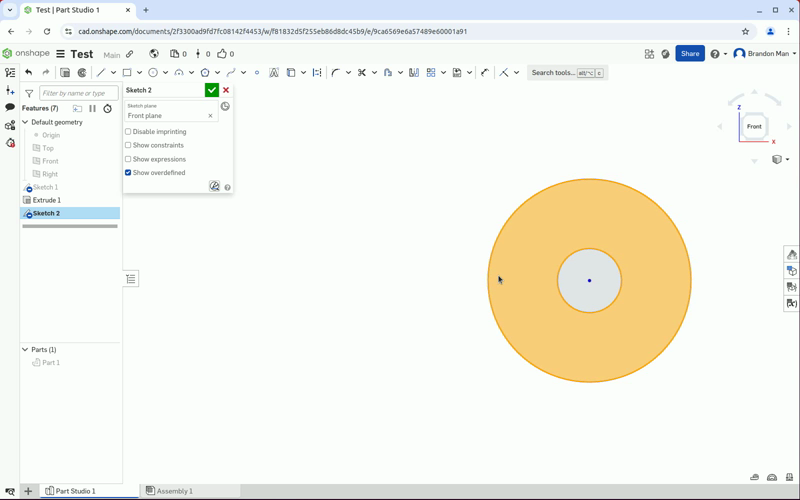
scroll(-6)
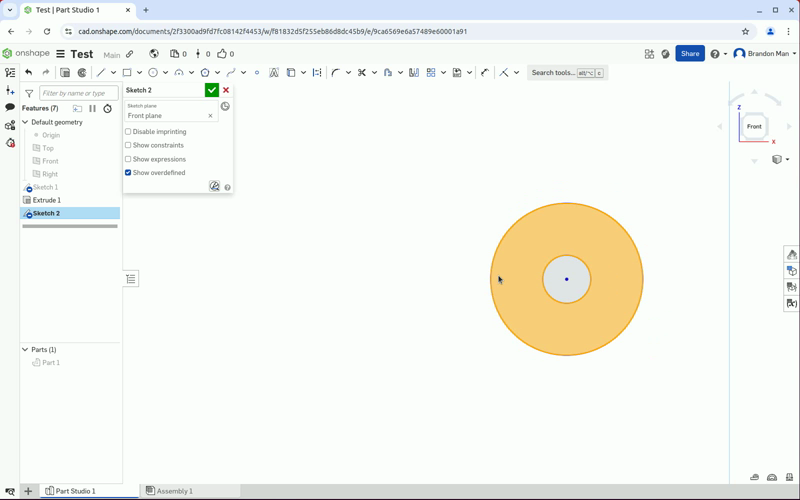
scroll(-6)
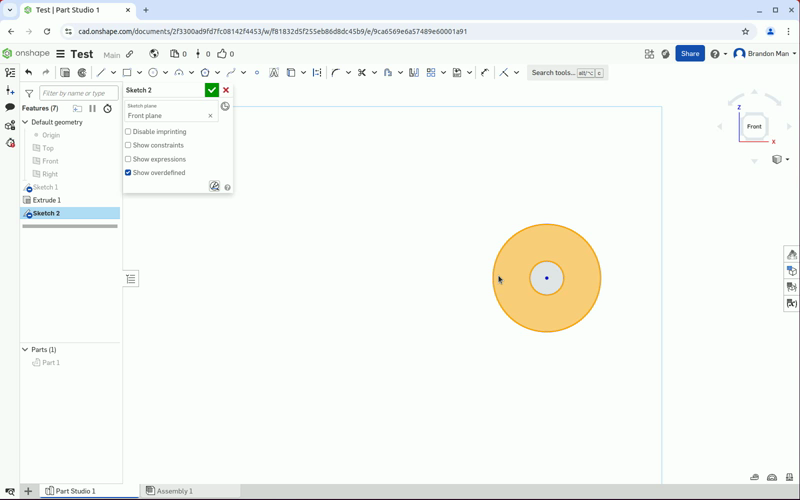
scroll(-6)
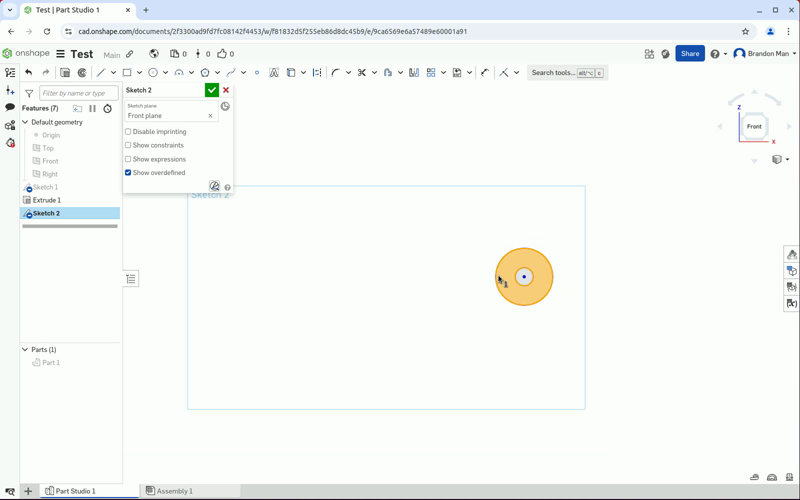
scroll(-6)
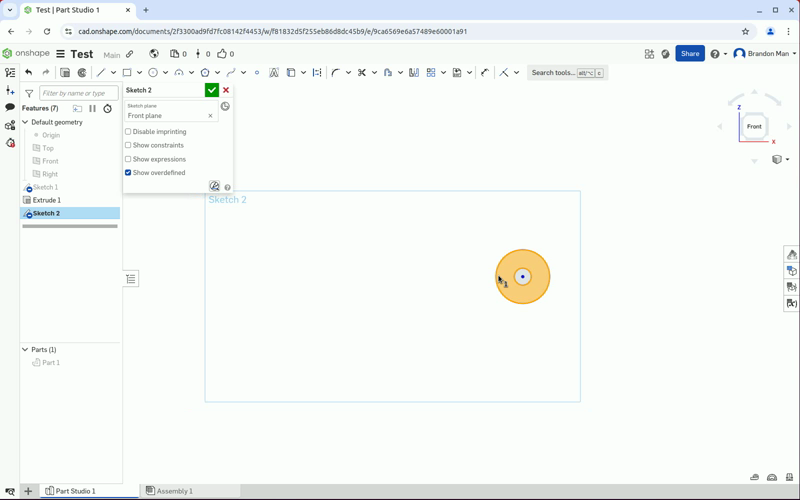
scroll(-6)
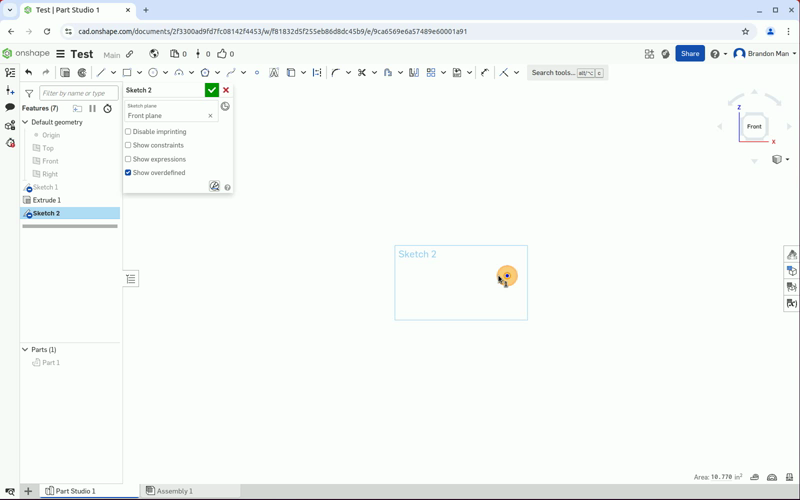
mouse_move(73, 352)
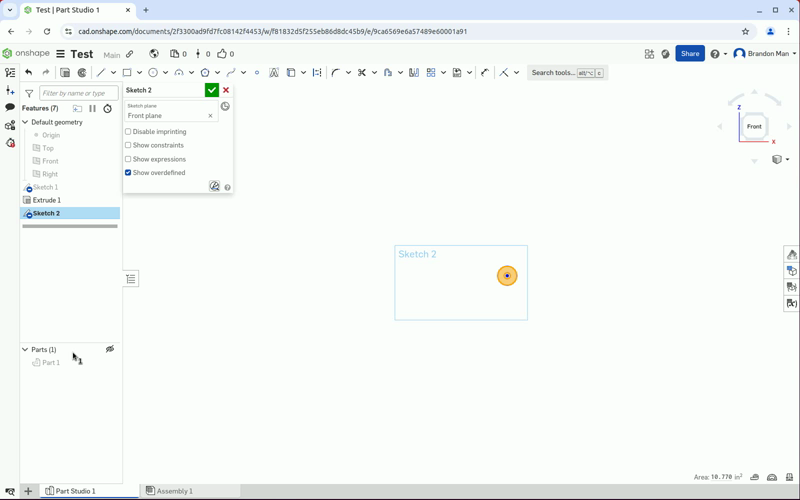
key(shift+y)
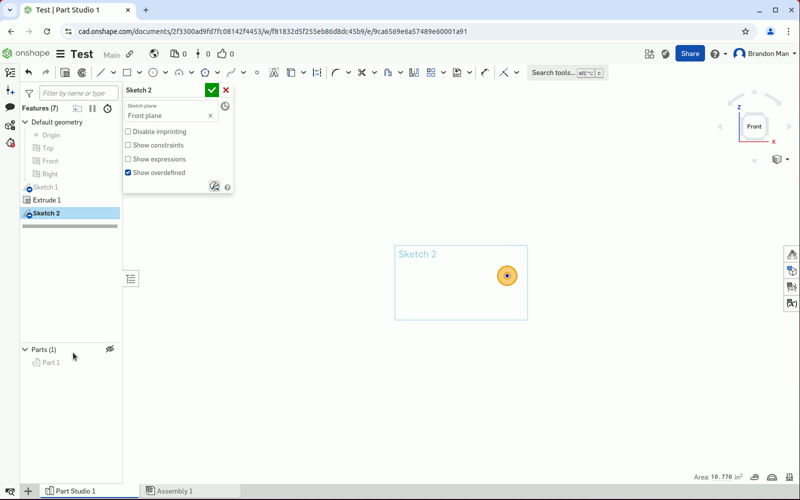
key(shift+e)
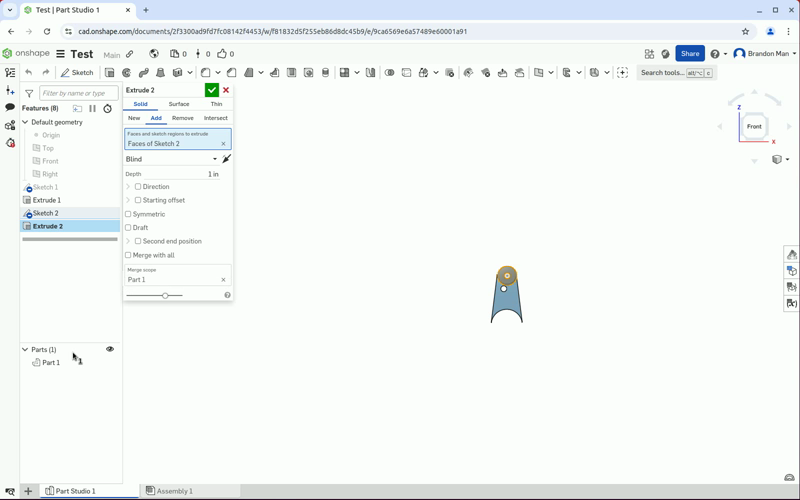
mouse_move(143, 106)
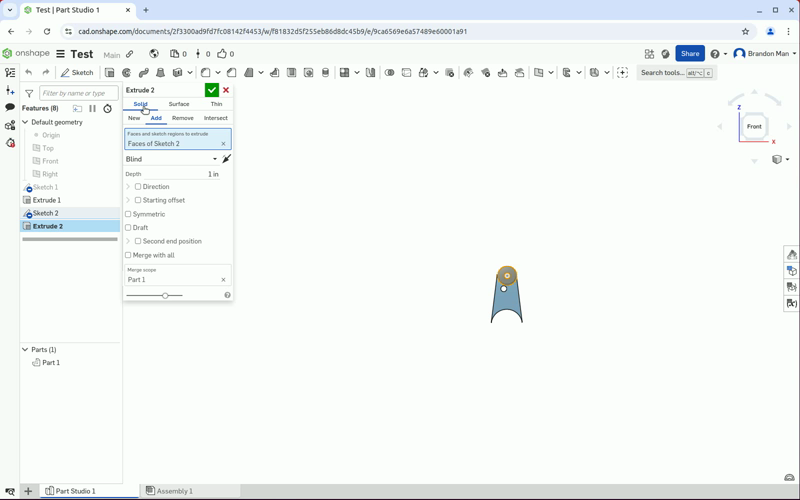
click(143, 106)
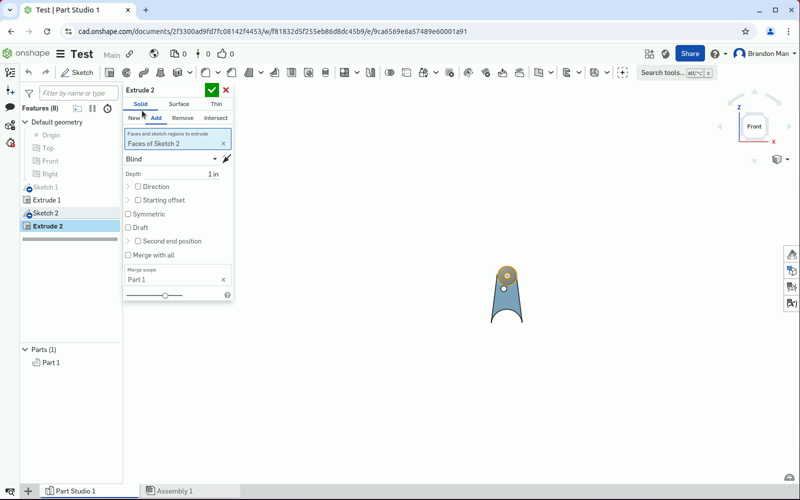
mouse_move(137, 120)
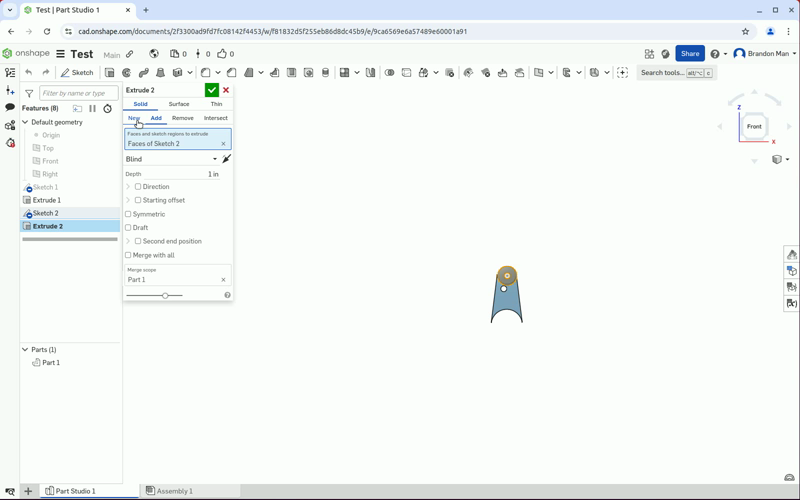
click(137, 120)
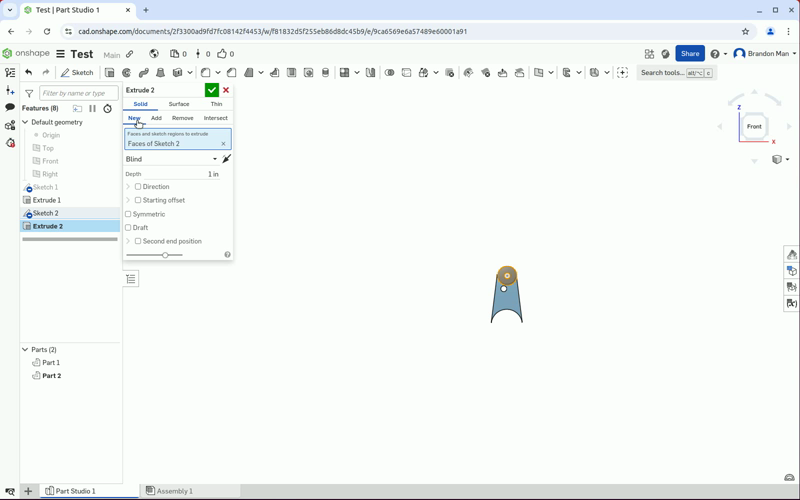
key(tab, 4)
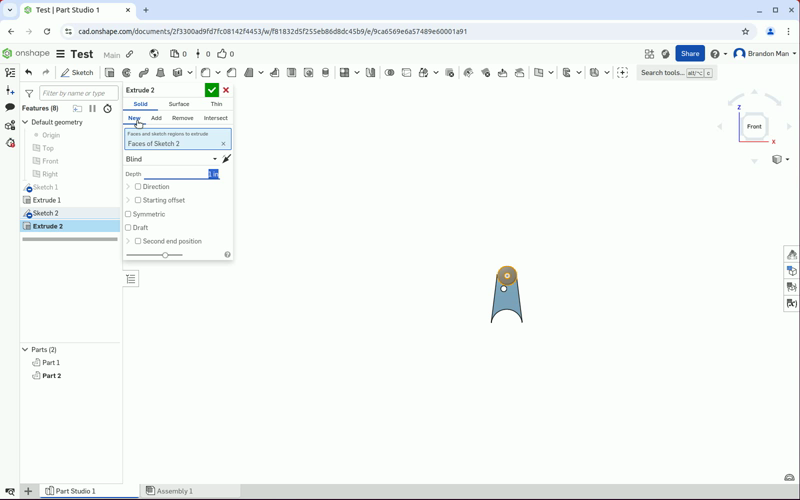
text(0.722)
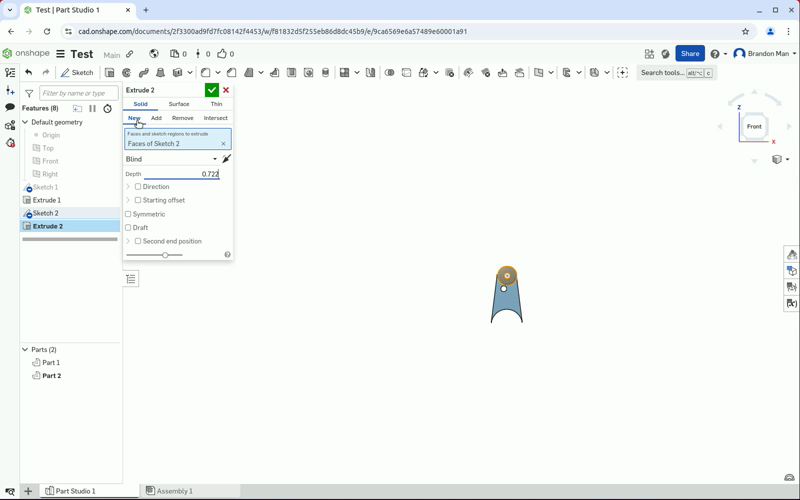
key(enter)
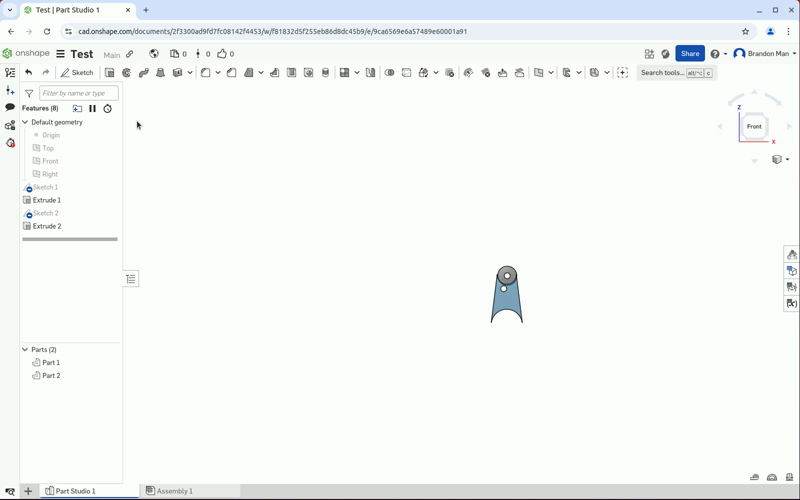
key(shift+h)
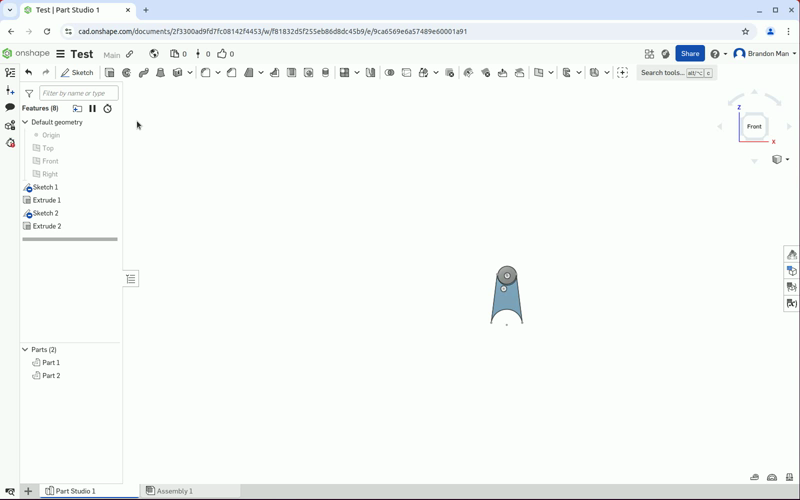
key(shift+h)
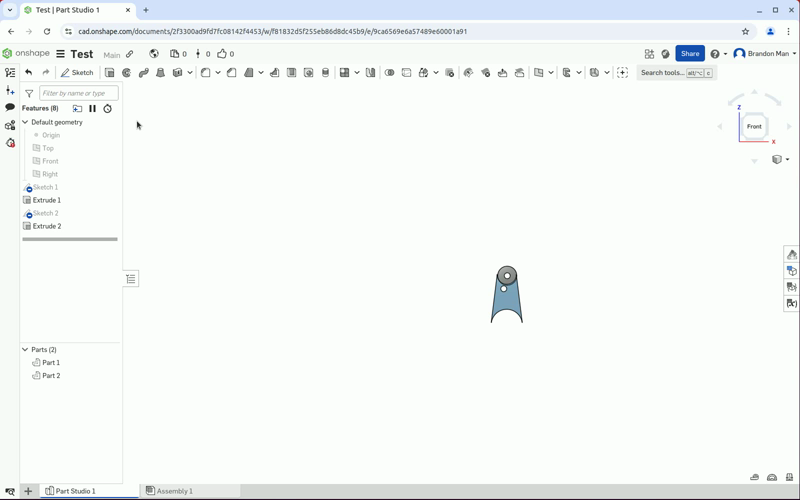
mouse_move(73, 189)
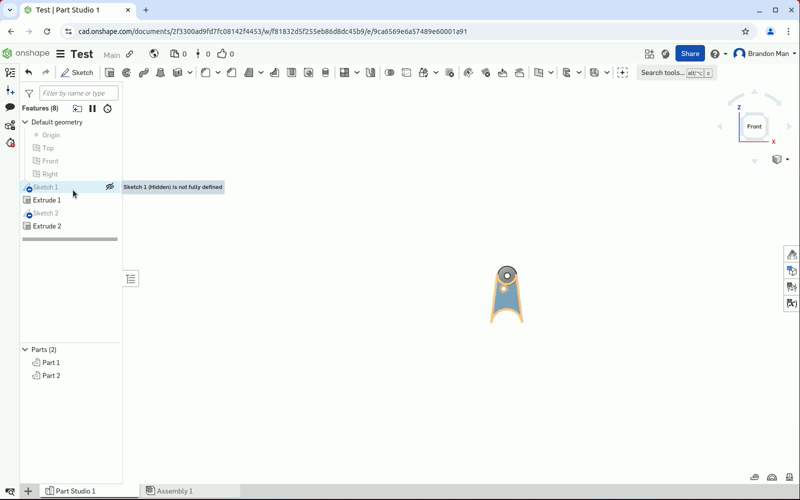
click(73, 189)
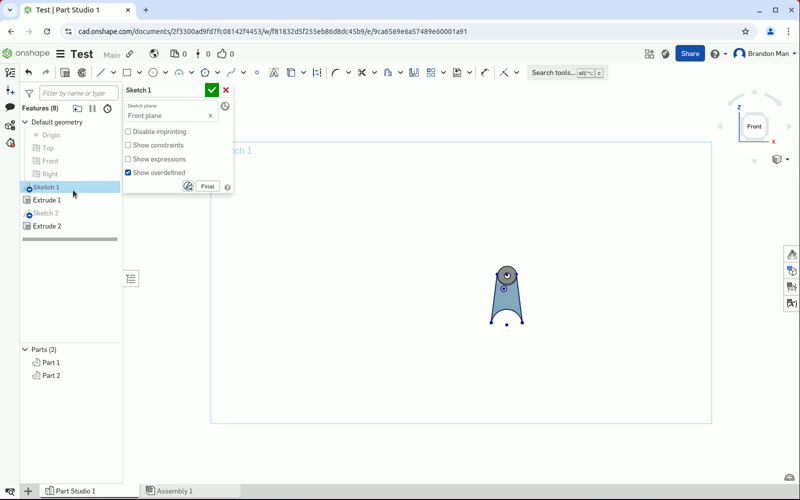
mouse_move(229, 92)
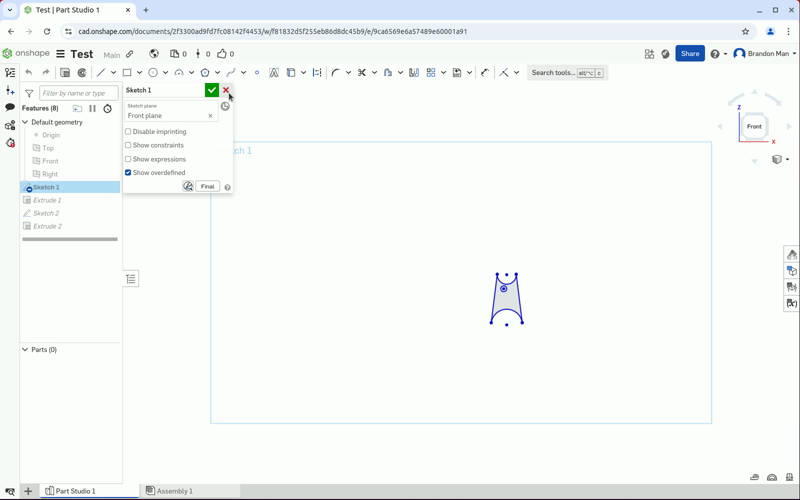
click(229, 92)
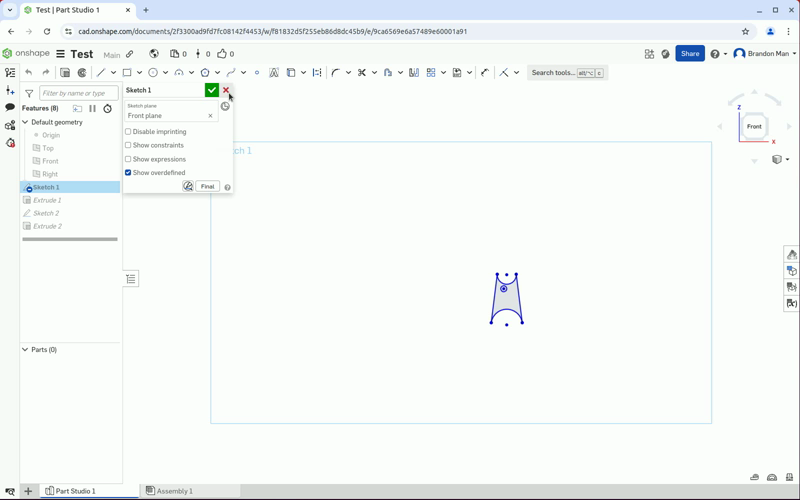
key(shift+s)
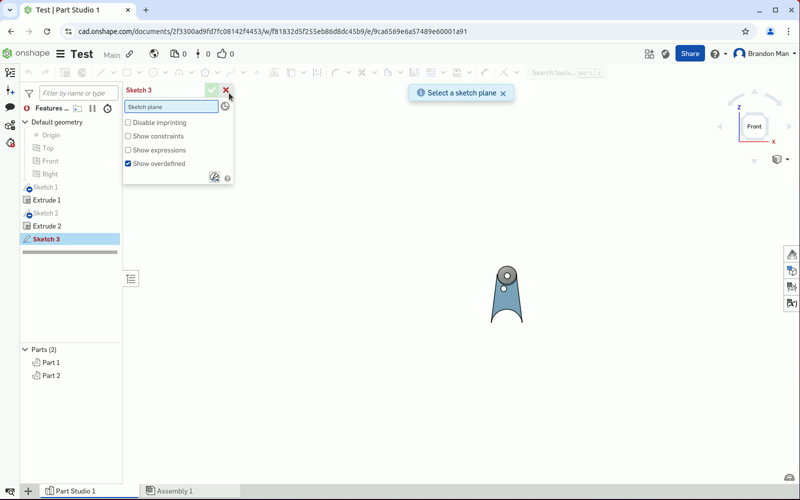
mouse_move(73, 163)
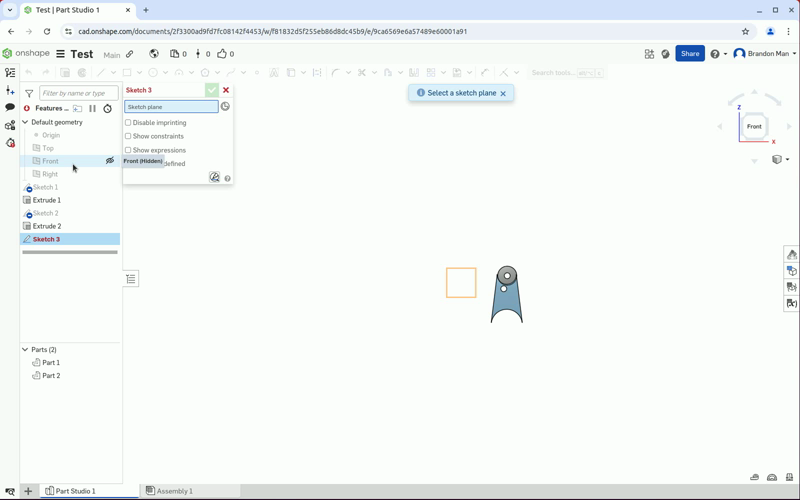
click(73, 163)
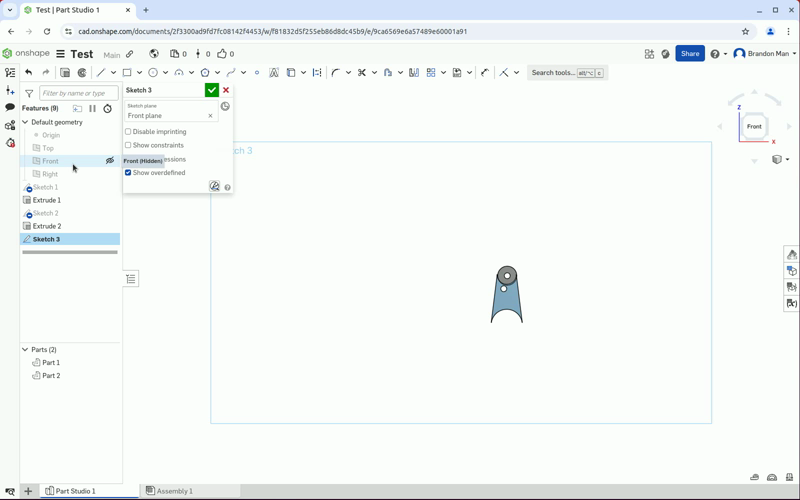
mouse_move(73, 352)
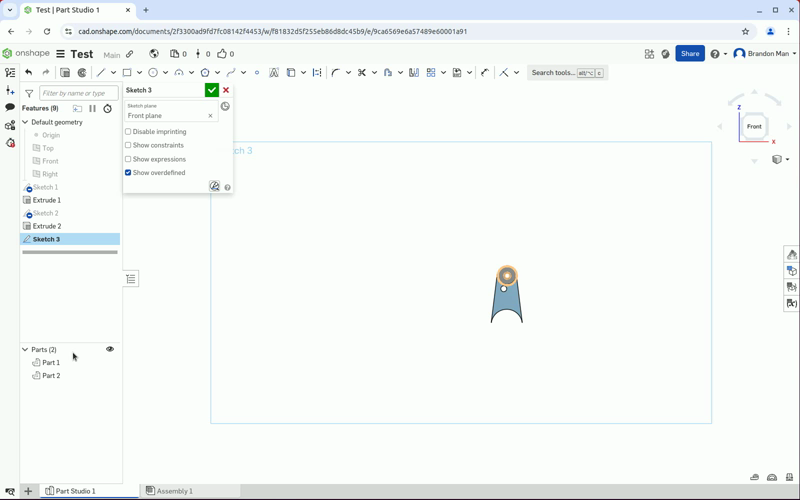
key(y)
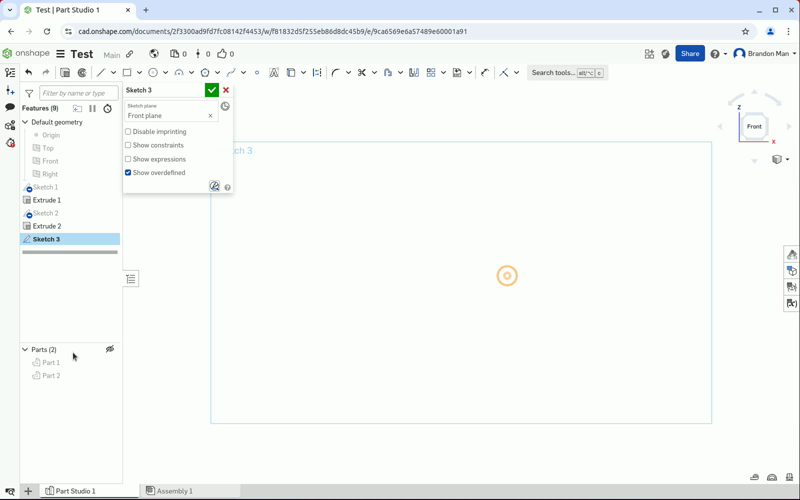
key(c)
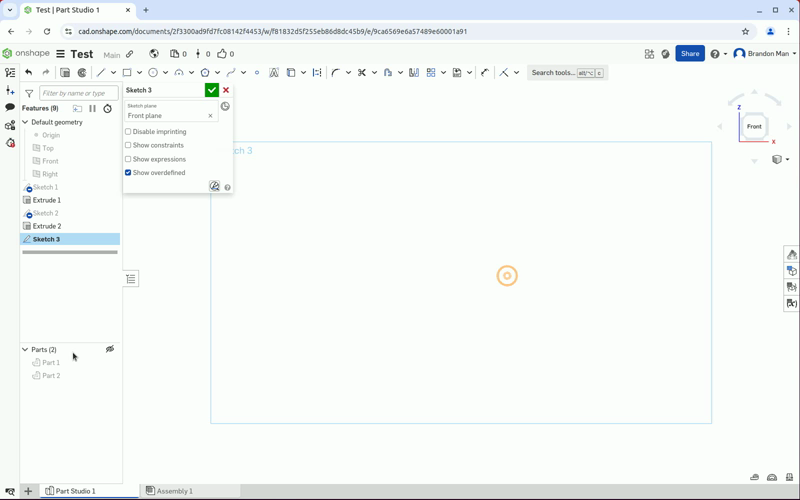
key_down(shift)
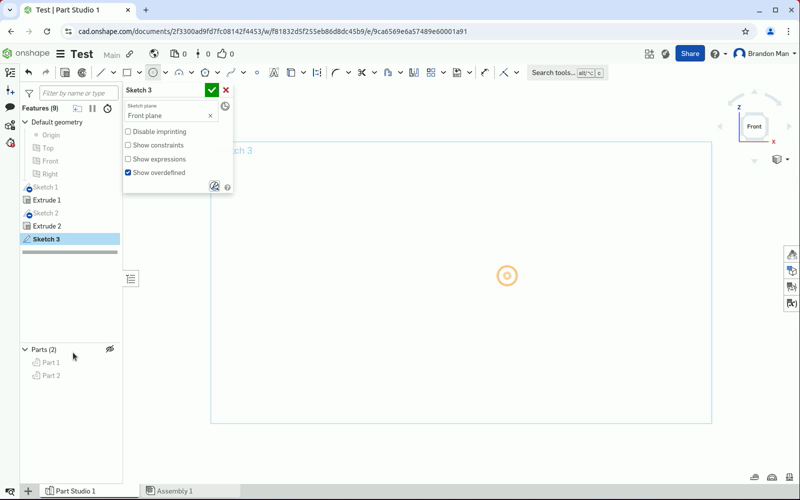
mouse_move(507, 325)
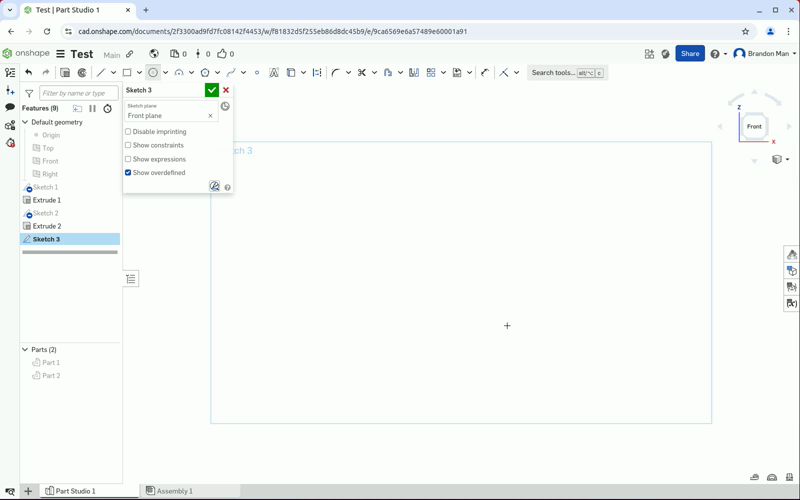
click(507, 325)
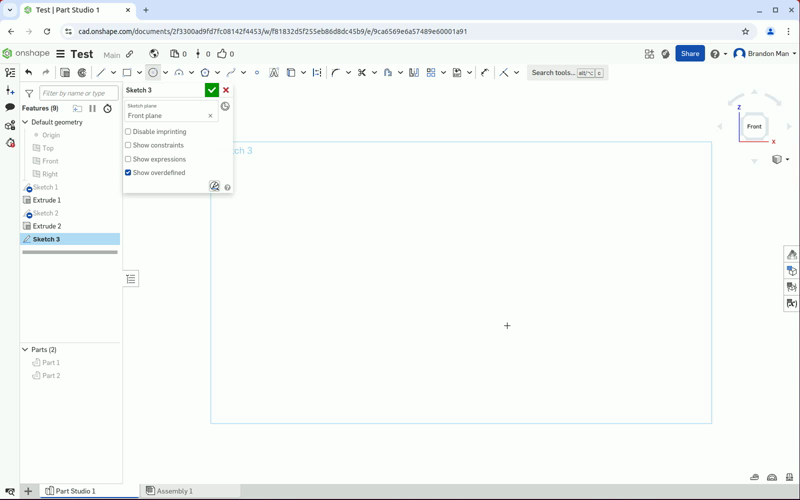
key_up(shift)
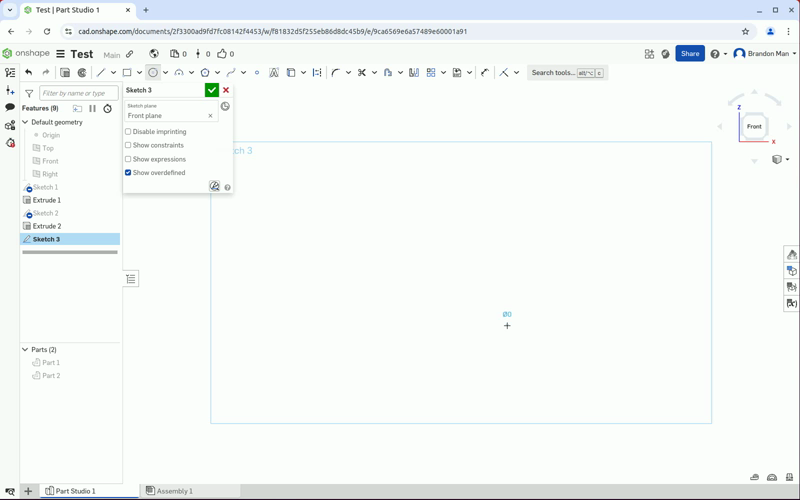
mouse_move(522, 325)
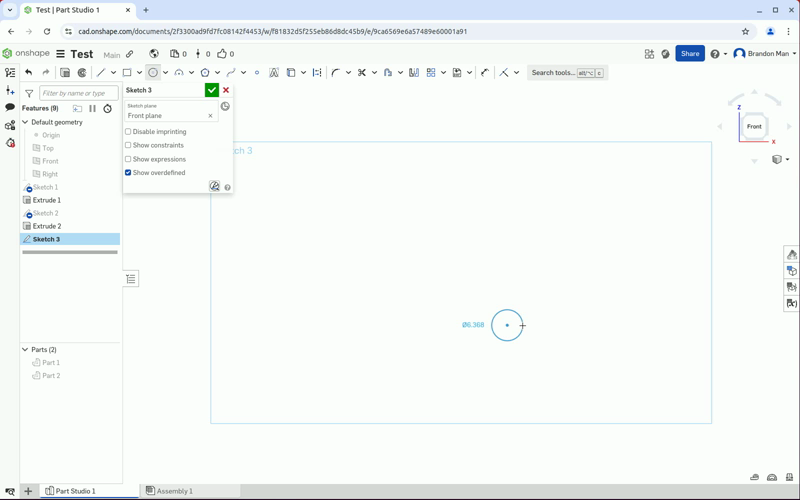
click(522, 325)
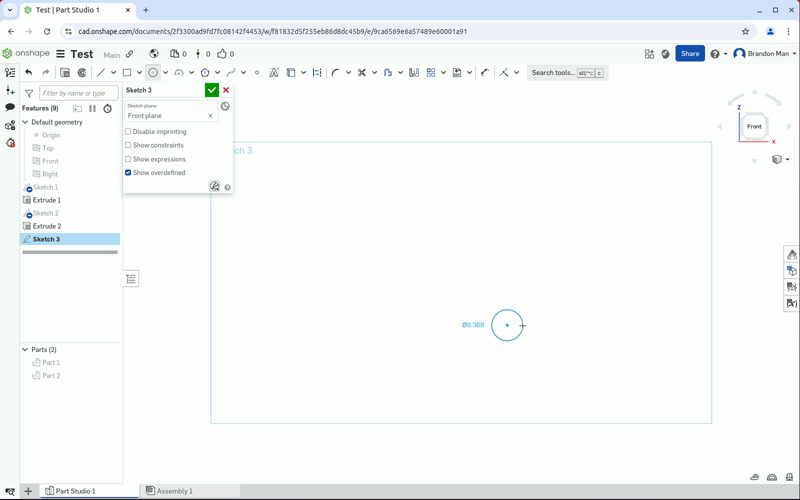
key(esc)
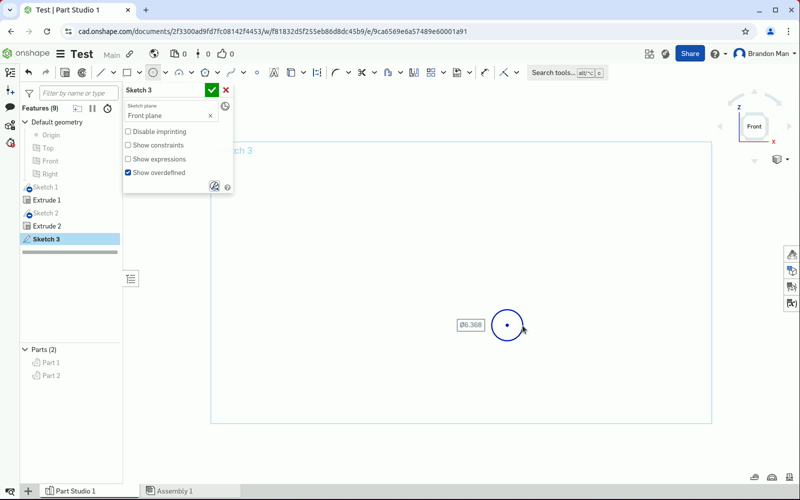
key(c)
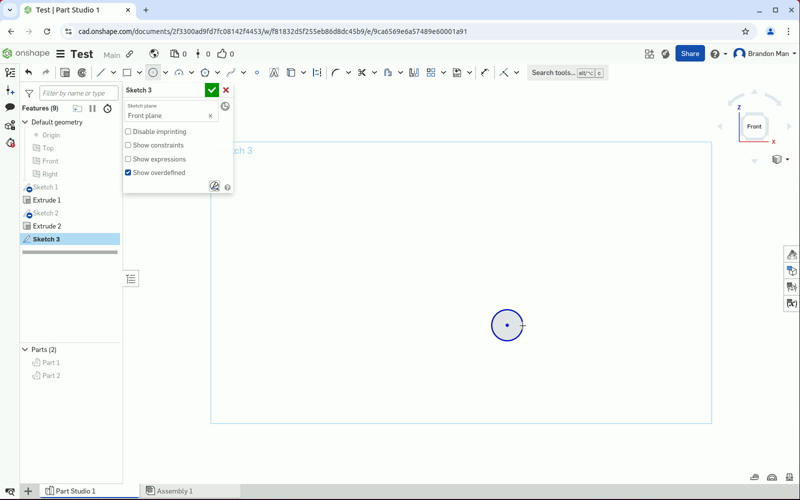
key_down(shift)
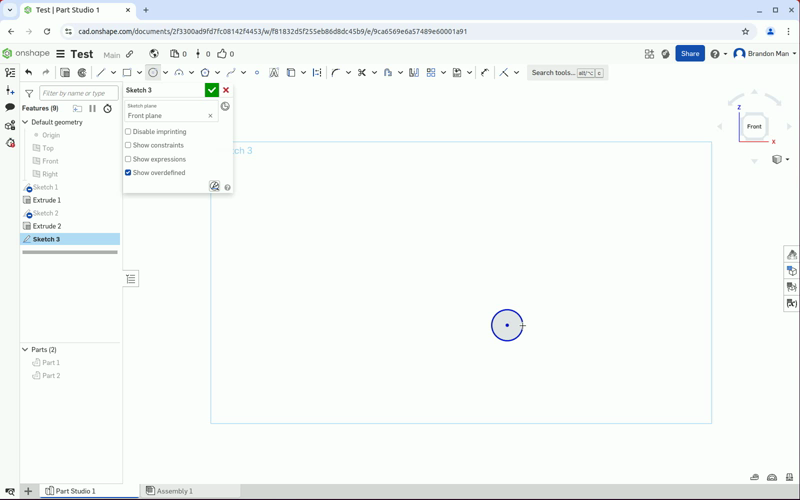
mouse_move(507, 325)
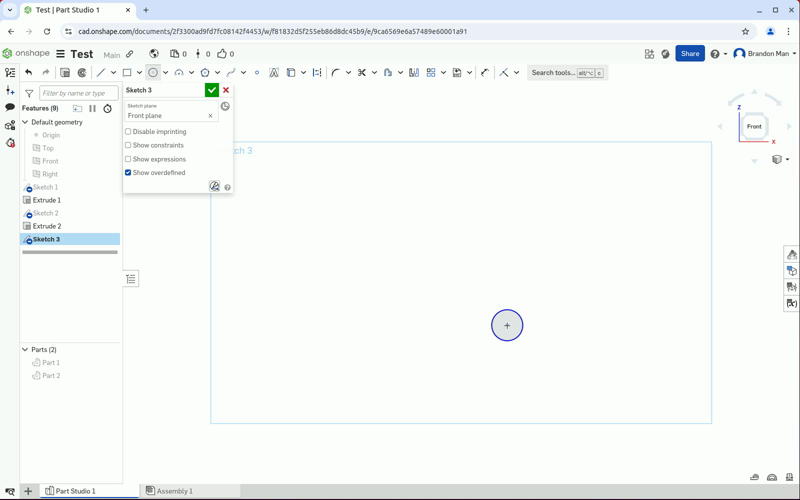
click(507, 325)
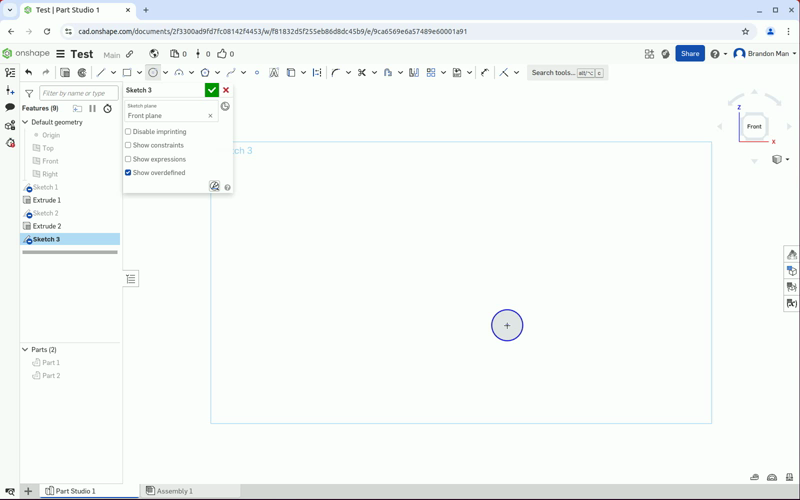
key_up(shift)
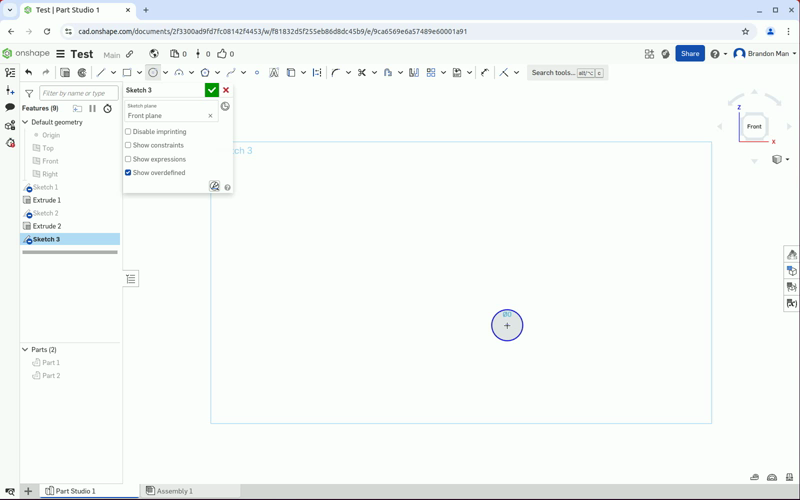
mouse_move(510, 325)
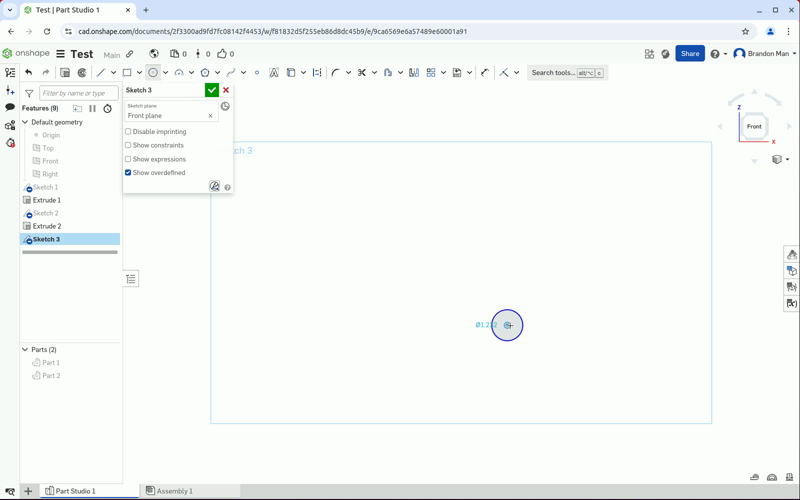
scroll(6)
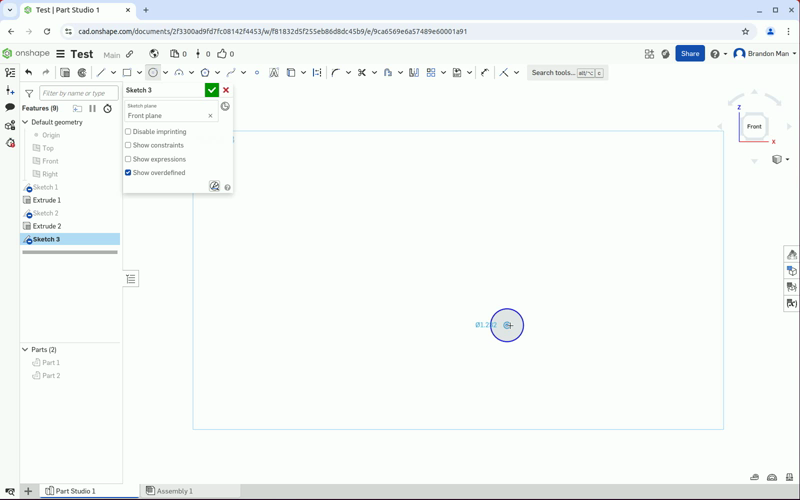
scroll(6)
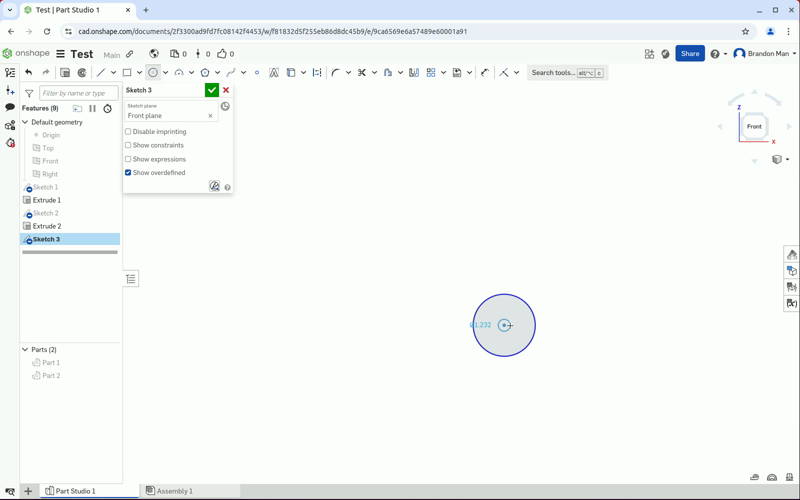
scroll(6)
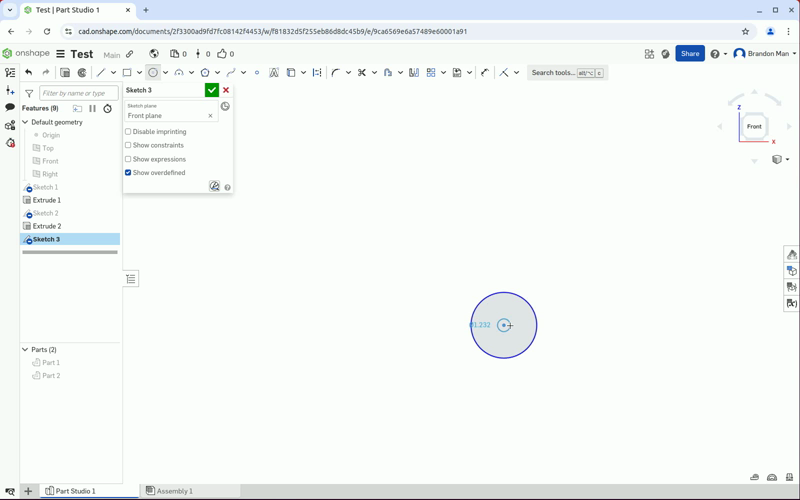
scroll(6)
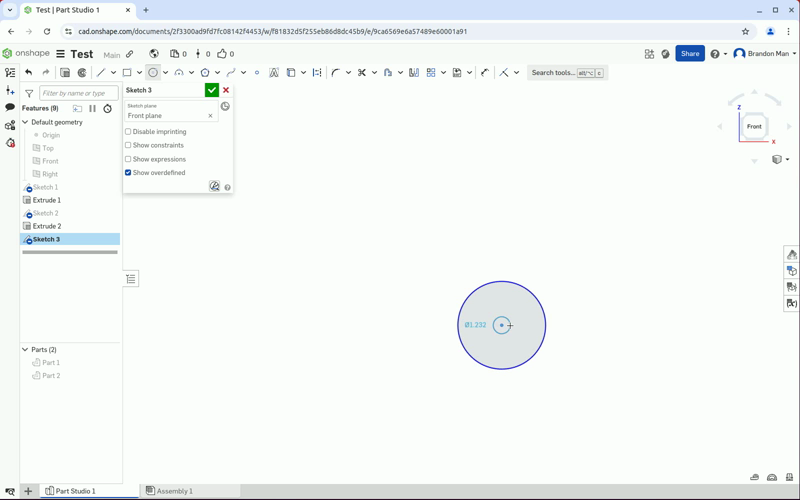
scroll(6)
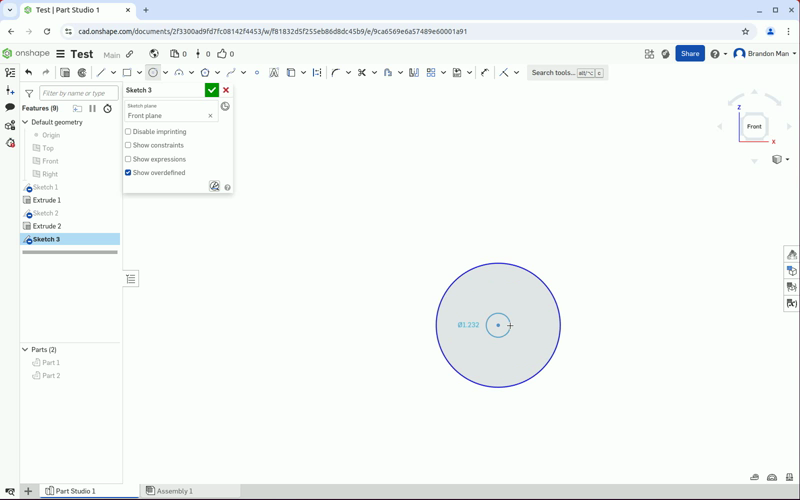
scroll(6)
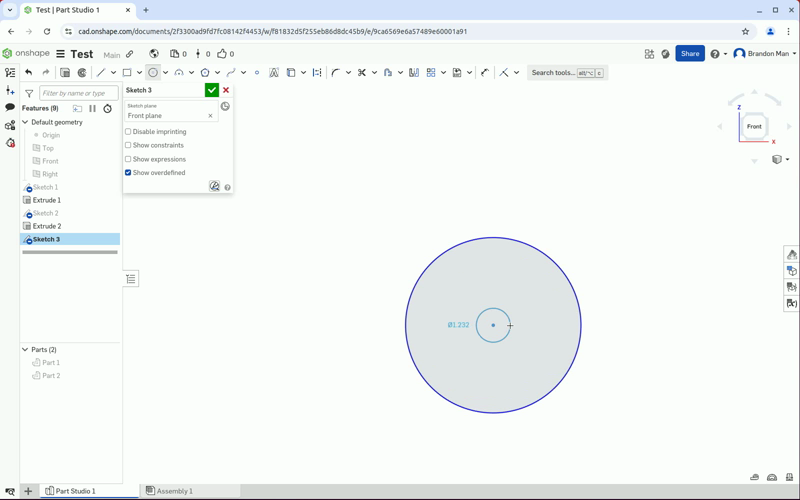
scroll(6)
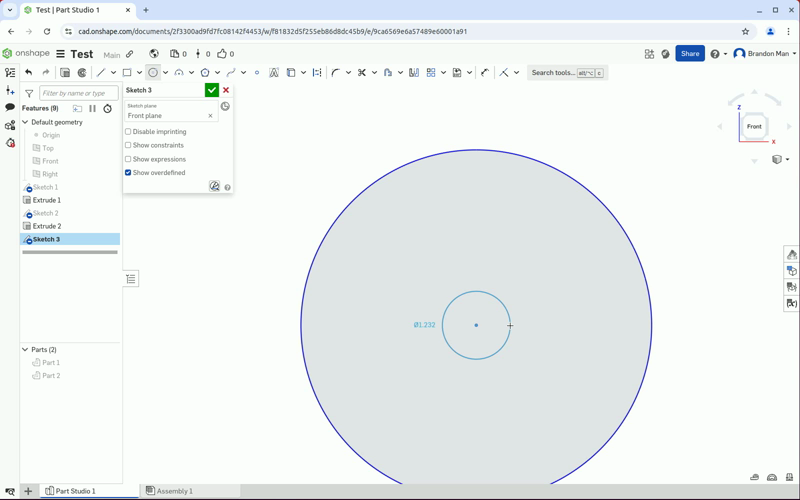
click(510, 325)
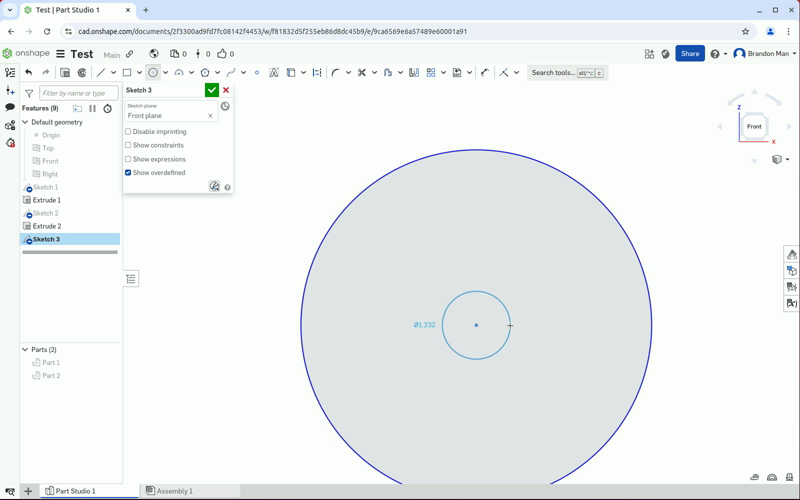
scroll(-6)
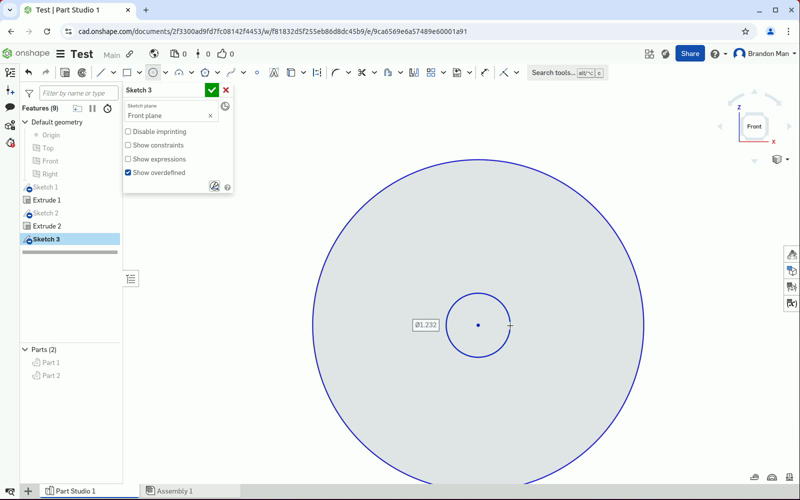
scroll(-6)
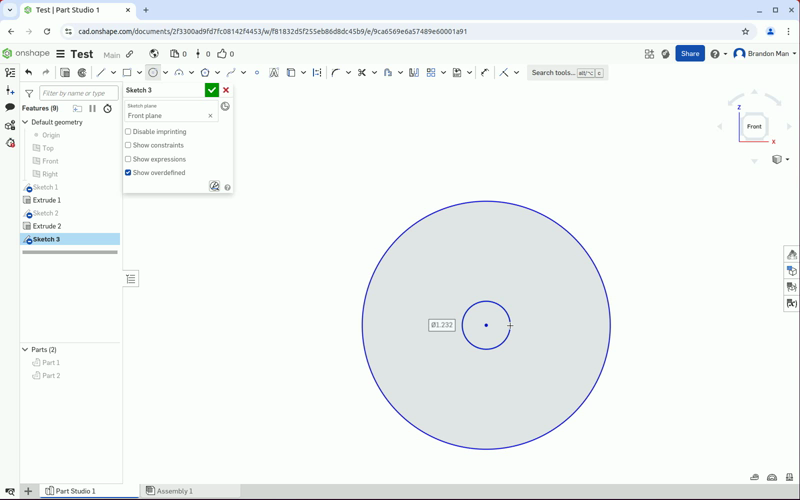
scroll(-6)
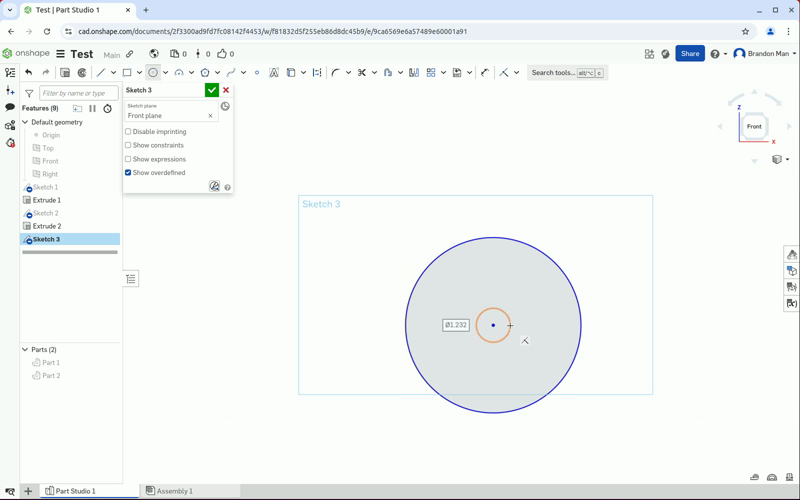
scroll(-6)
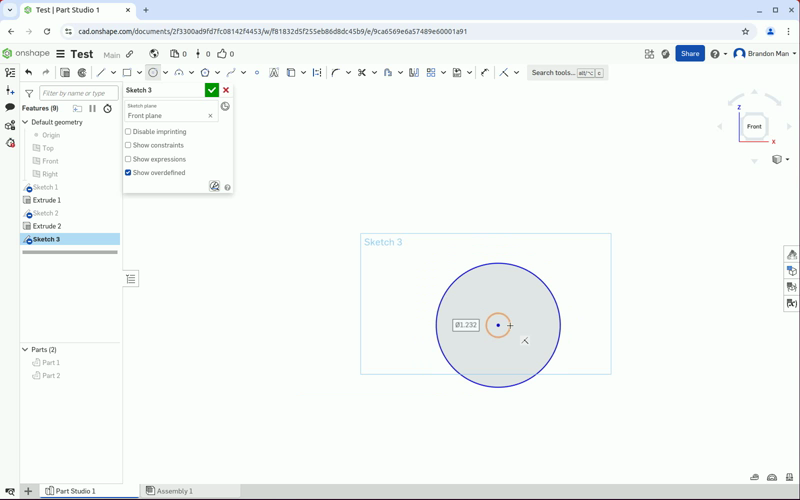
scroll(-6)
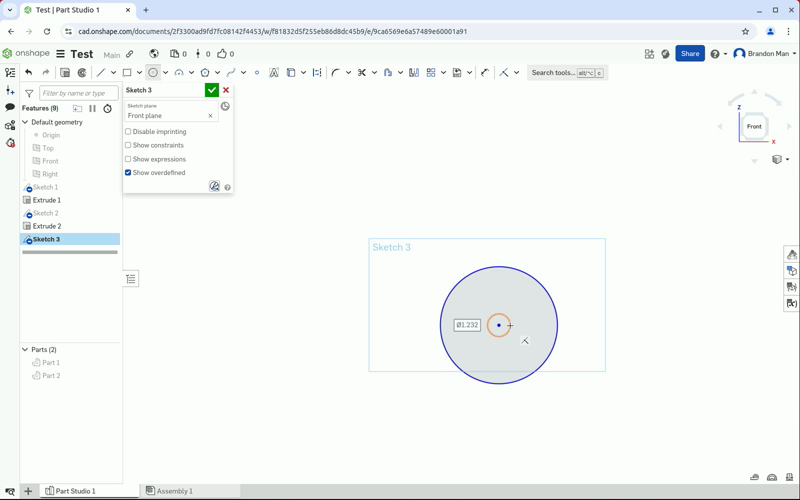
scroll(-6)
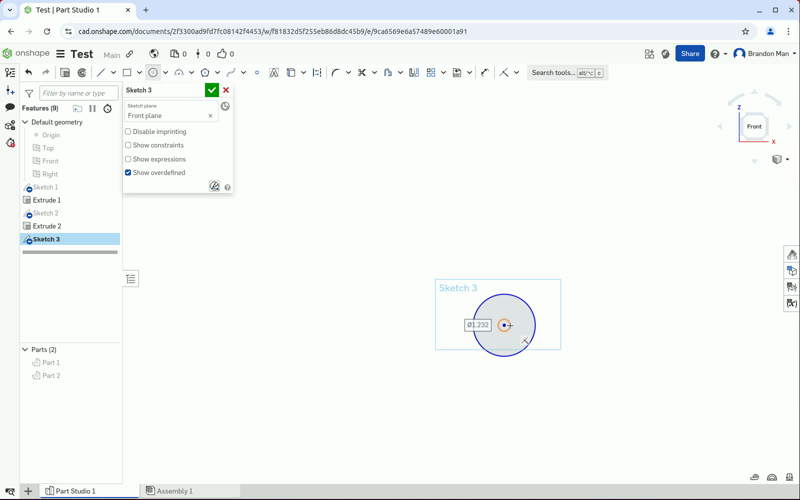
scroll(-6)
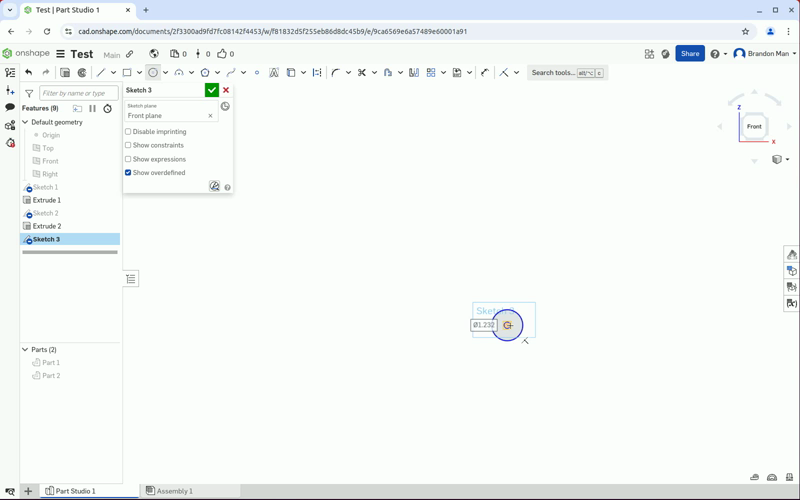
key(esc)
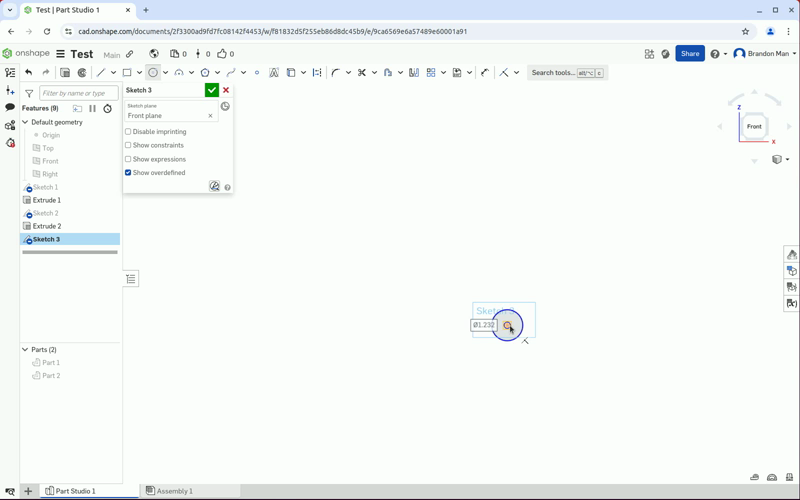
mouse_move(516, 325)
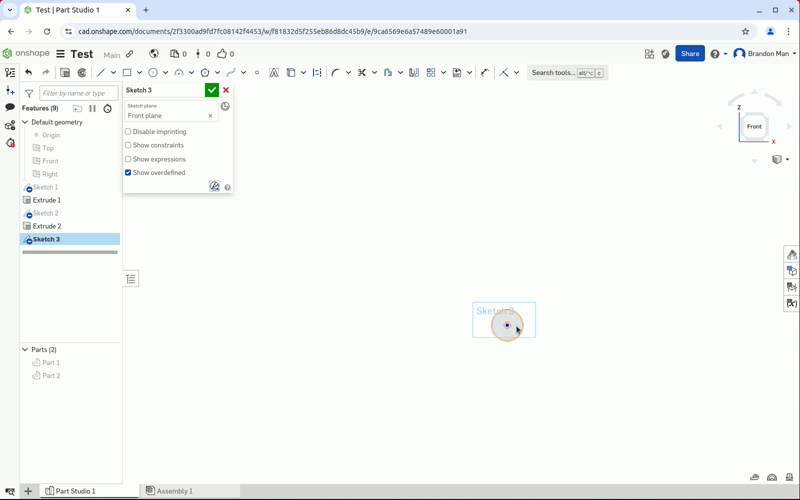
scroll(6)
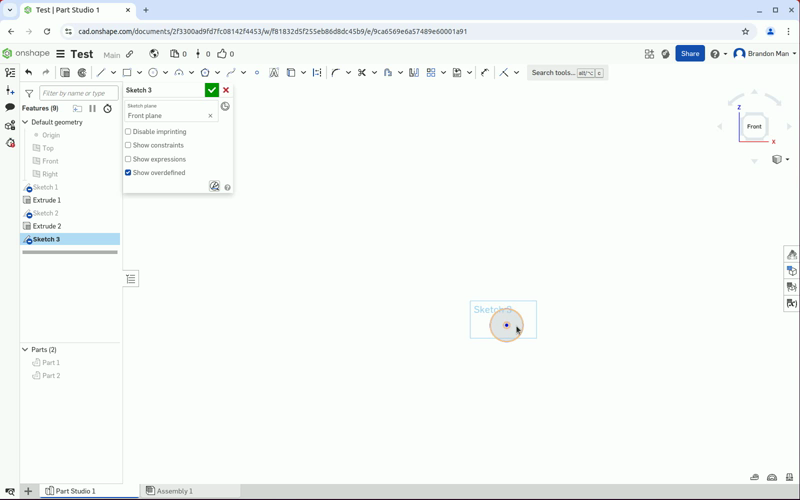
scroll(6)
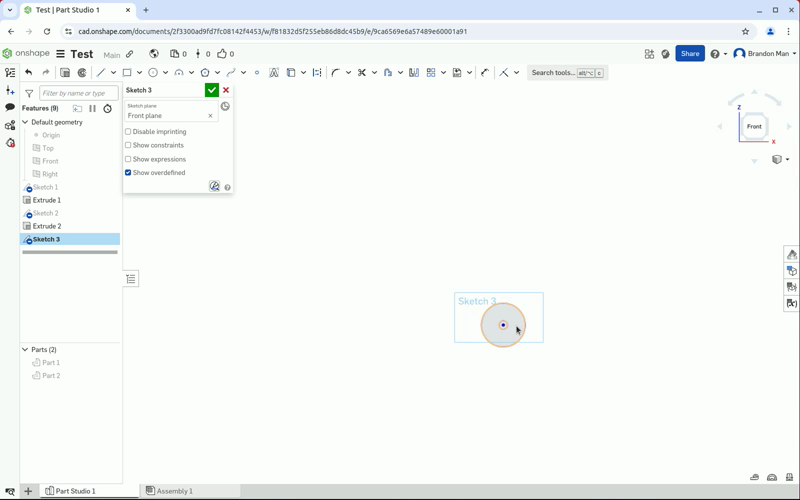
scroll(6)
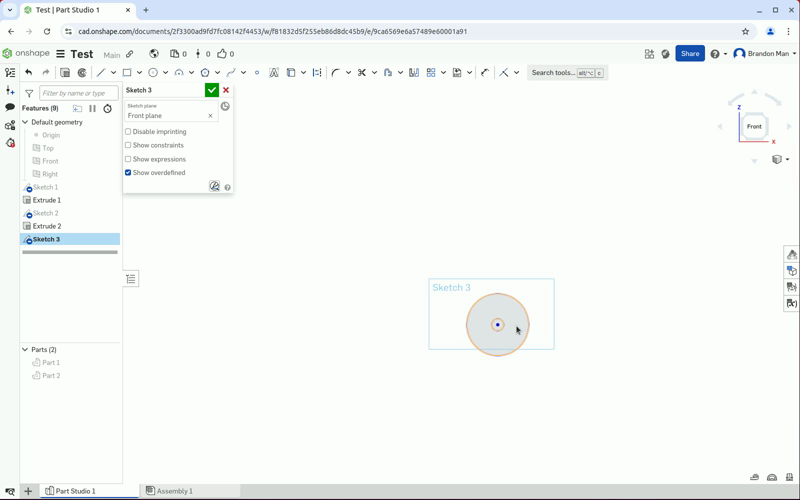
scroll(6)
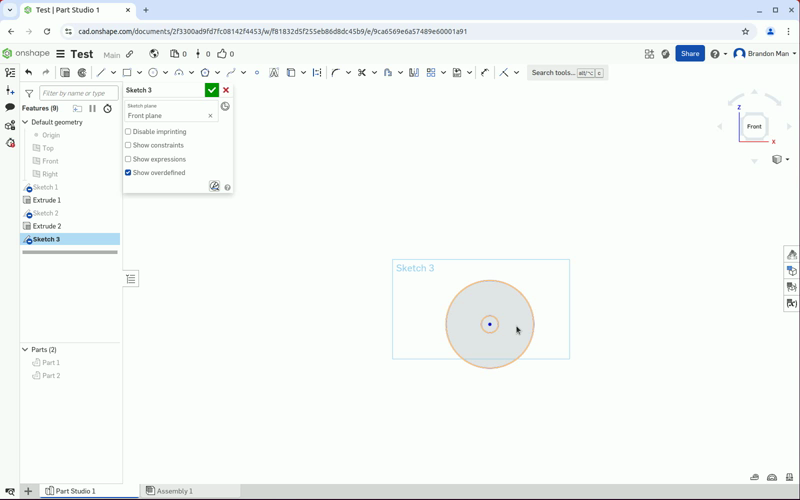
scroll(6)
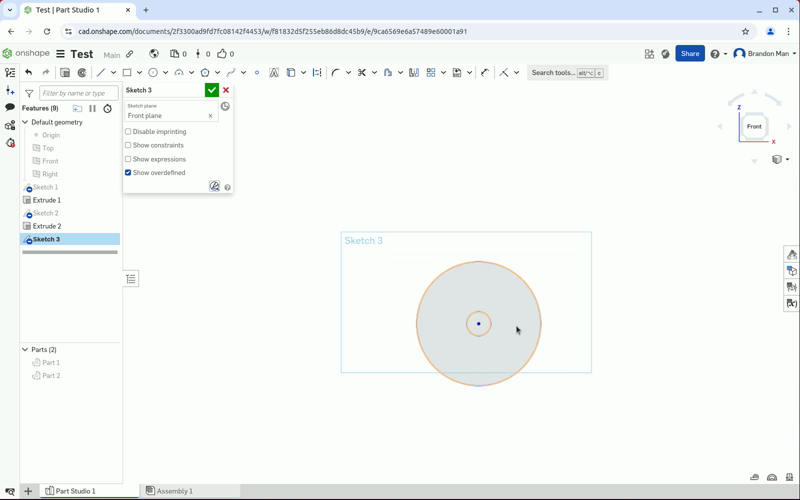
scroll(6)
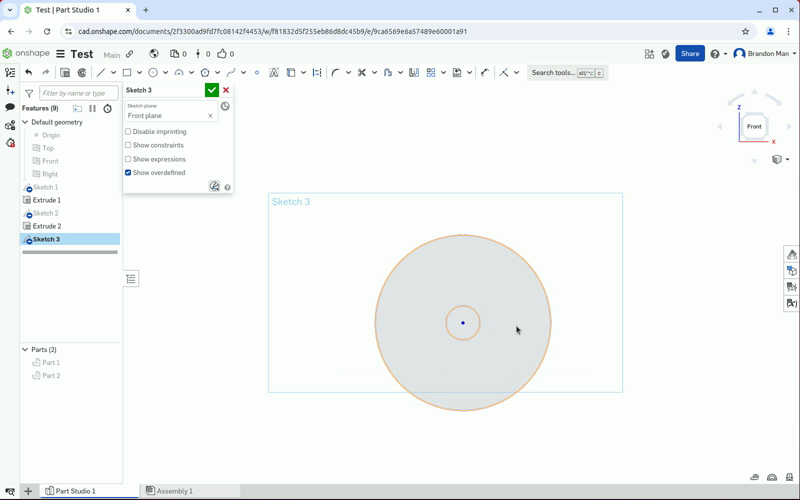
scroll(6)
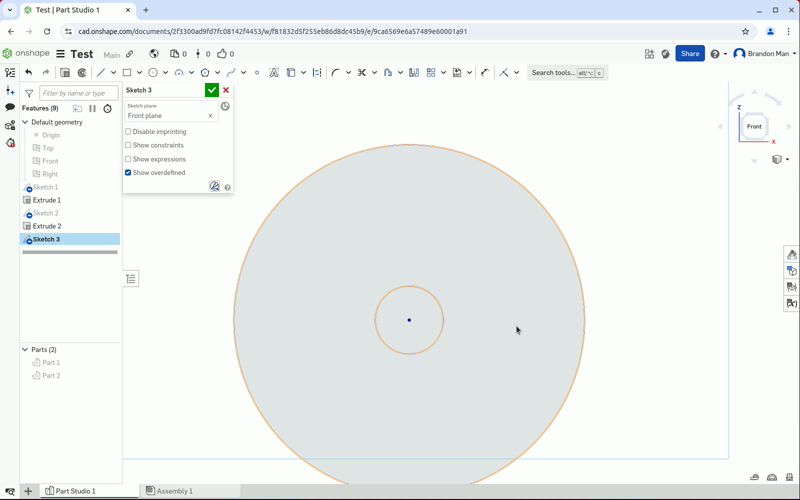
click(516, 325)
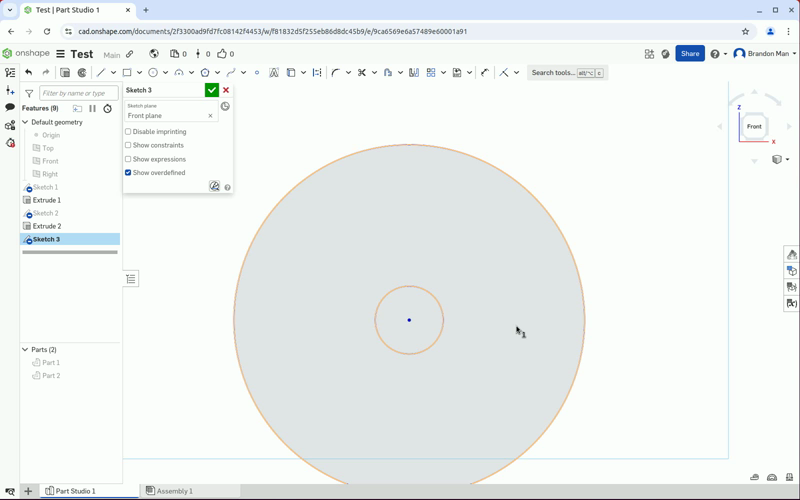
scroll(-6)
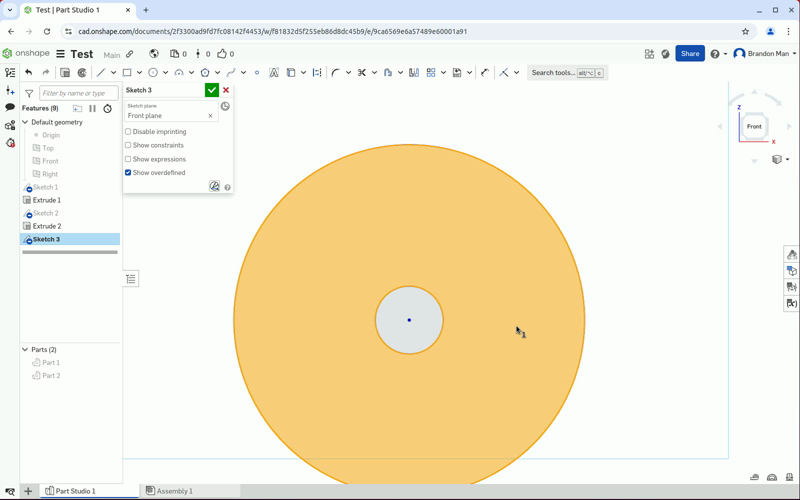
scroll(-6)
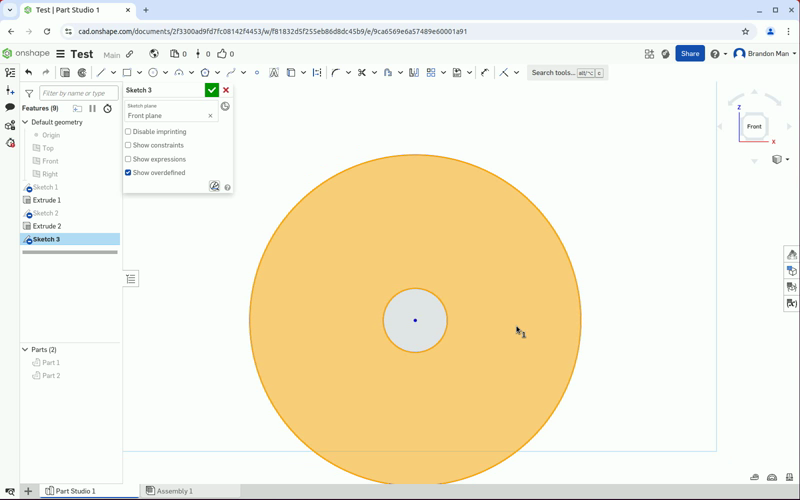
scroll(-6)
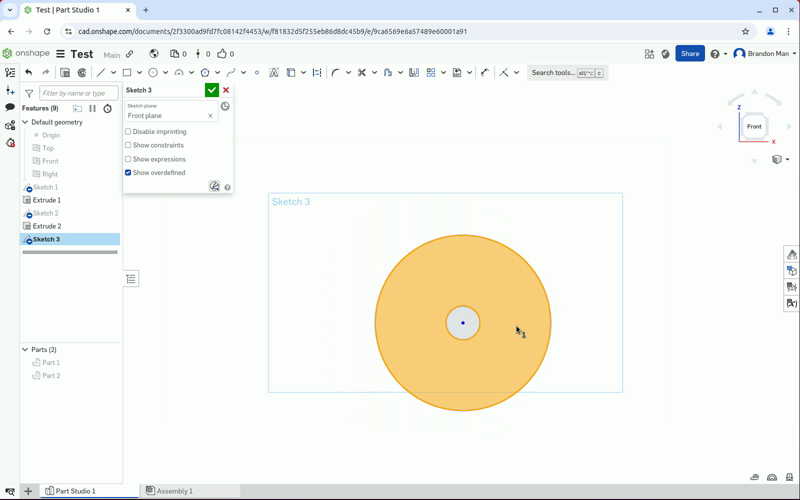
scroll(-6)
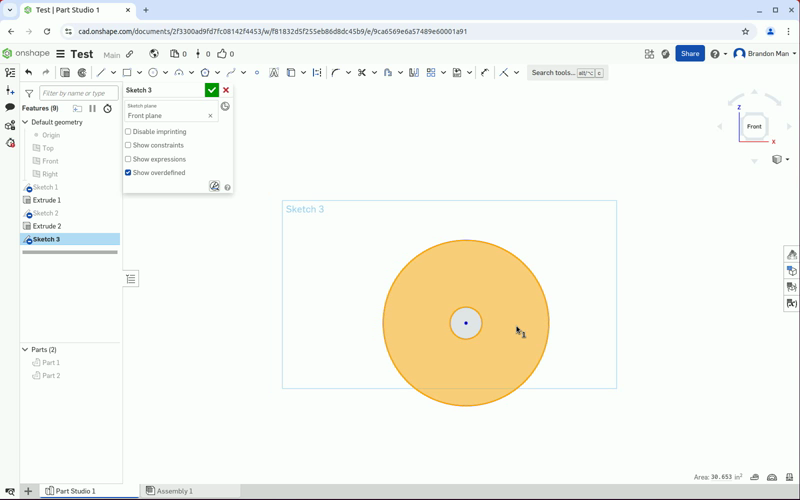
scroll(-6)
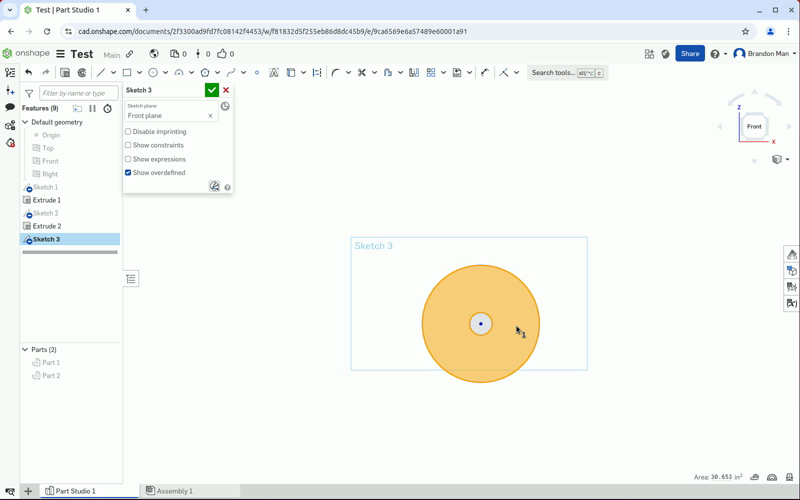
scroll(-6)
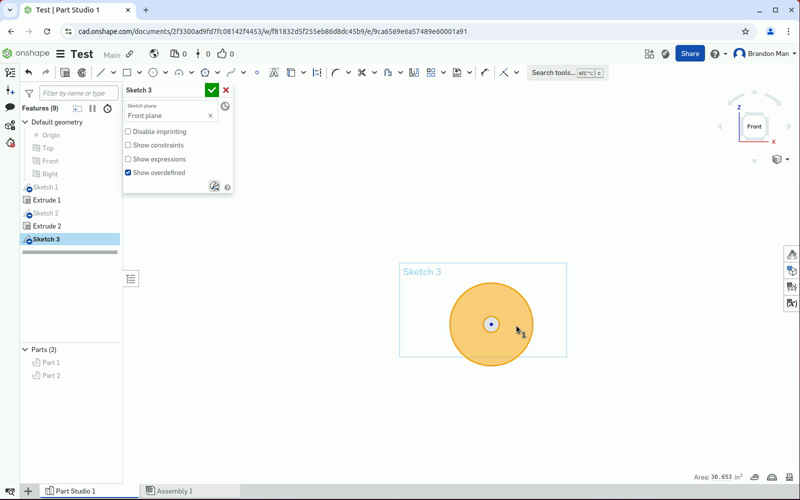
scroll(-6)
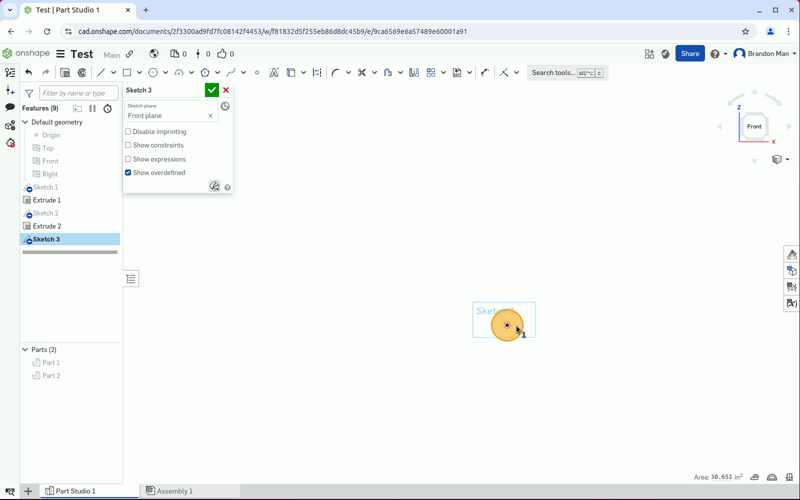
mouse_move(73, 352)
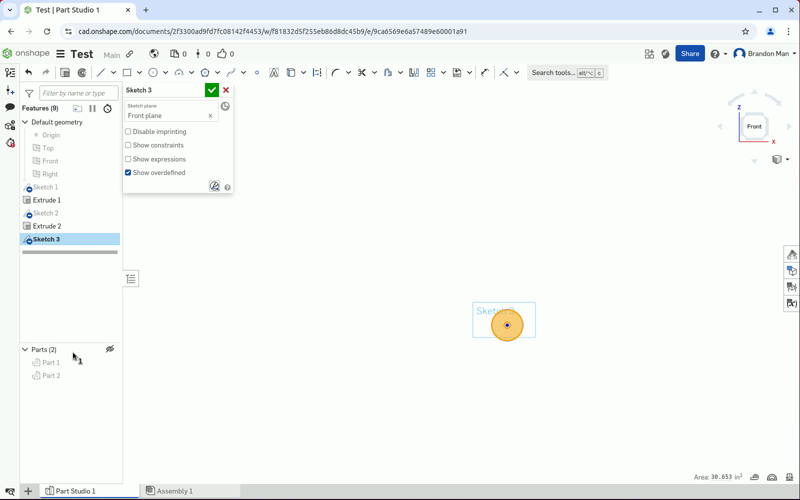
key(shift+y)
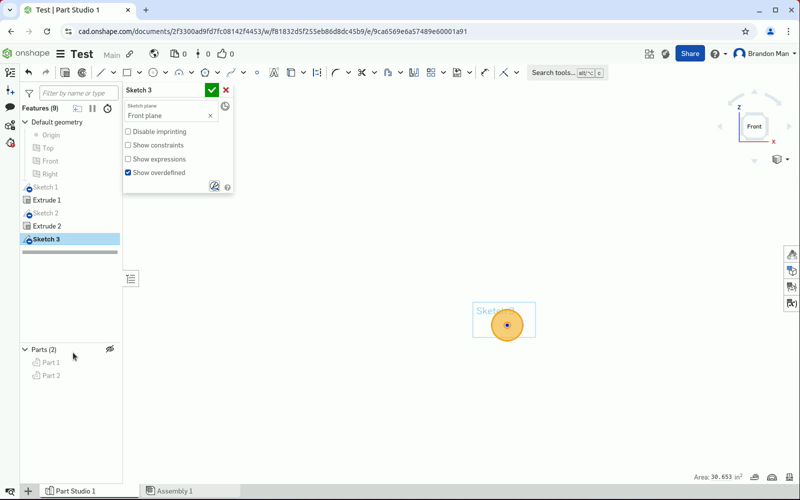
key(shift+e)
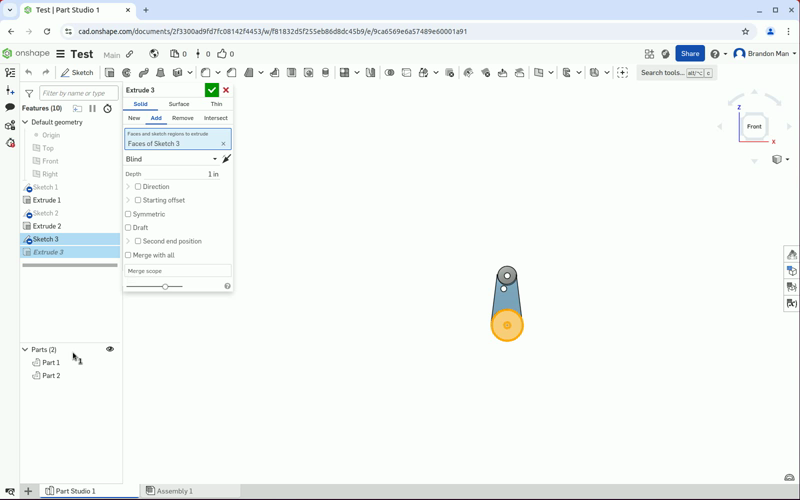
mouse_move(143, 106)
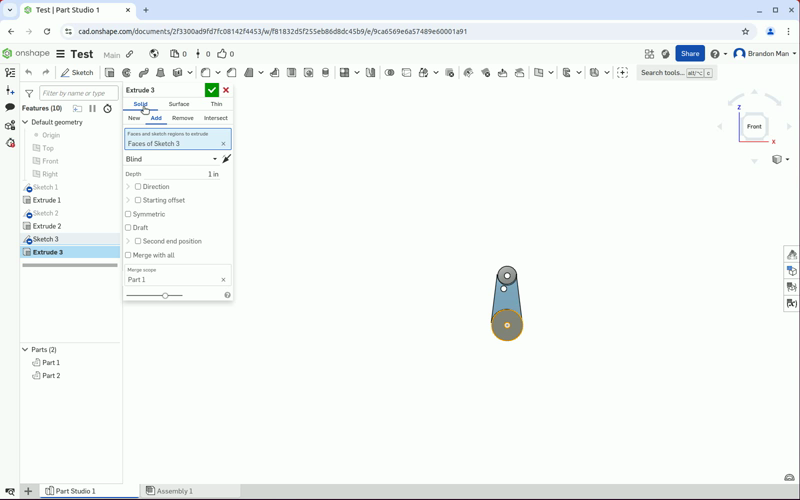
click(143, 106)
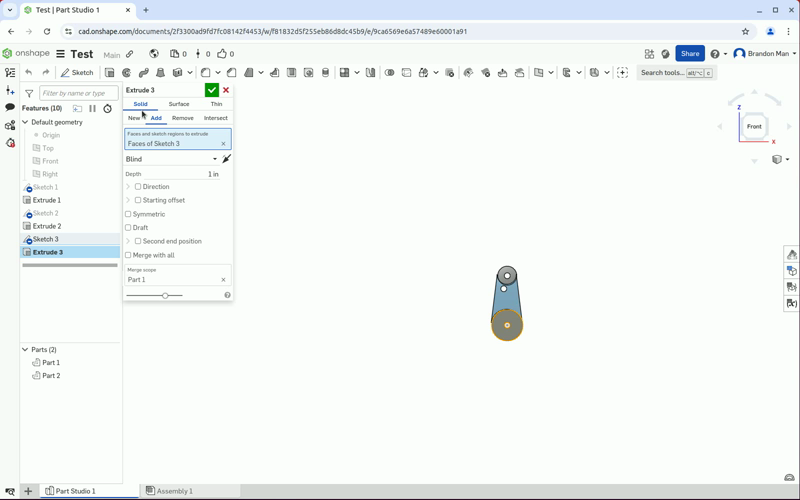
mouse_move(137, 120)
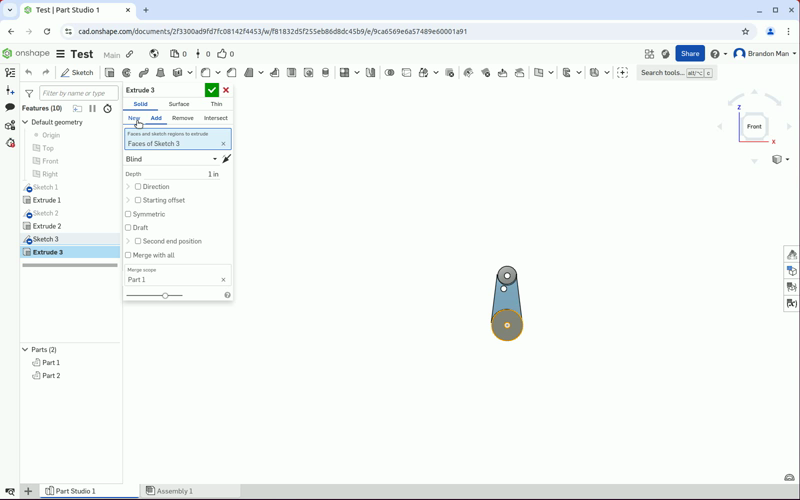
click(137, 120)
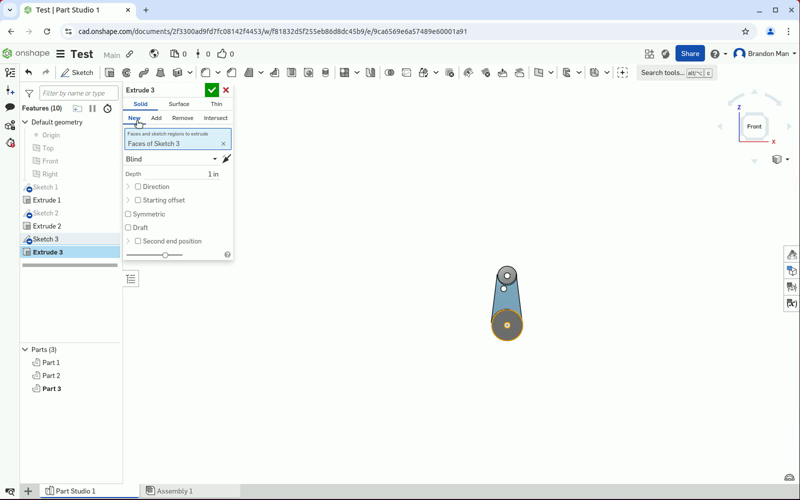
key(tab, 4)
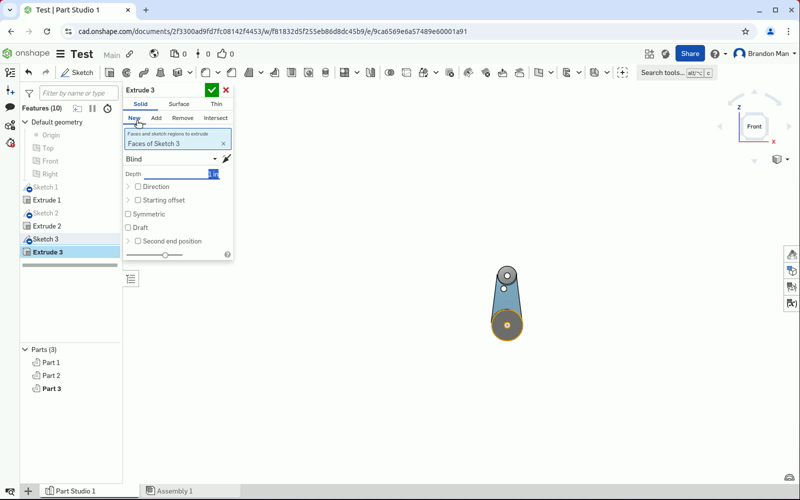
text(0.722)
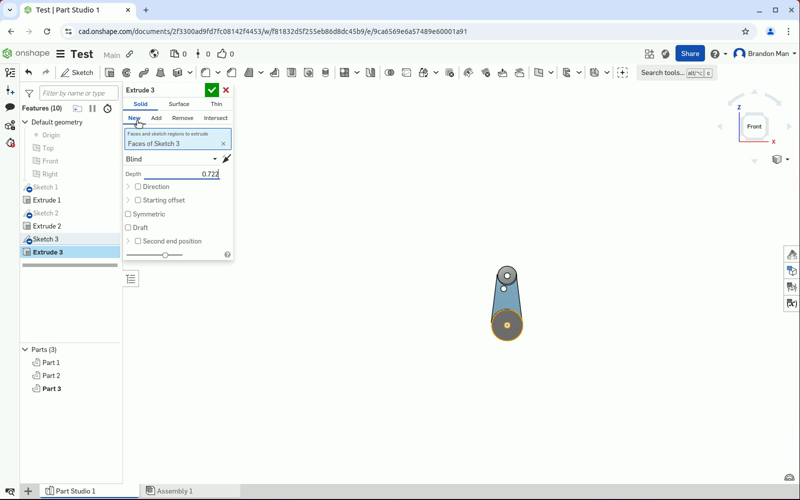
key(enter)
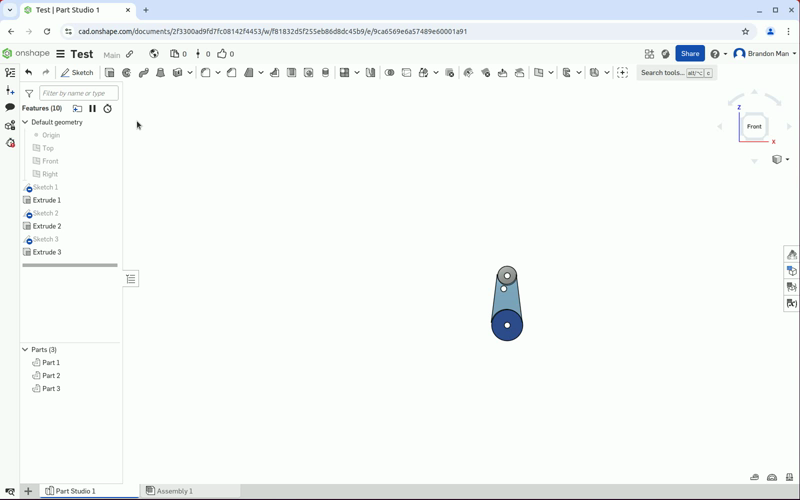
key(shift+h)
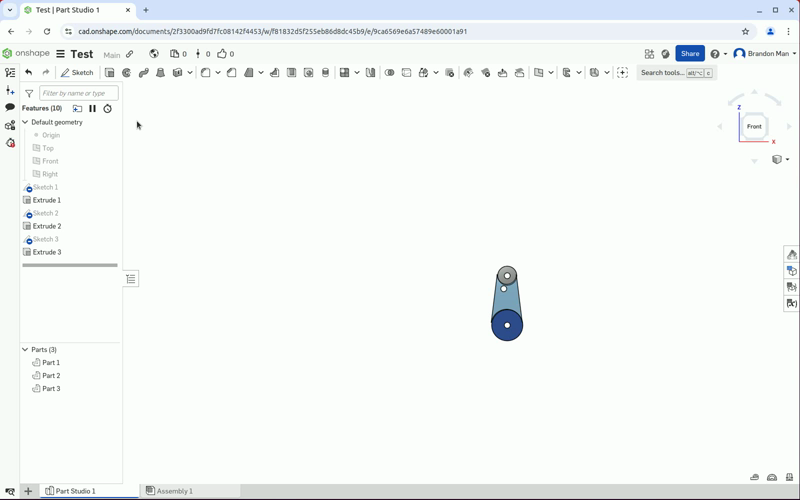
key(shift+h)
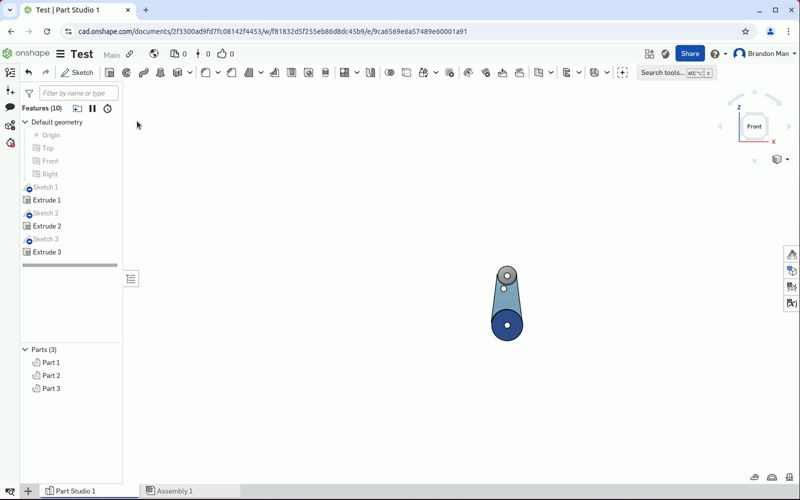
mouse_move(73, 189)
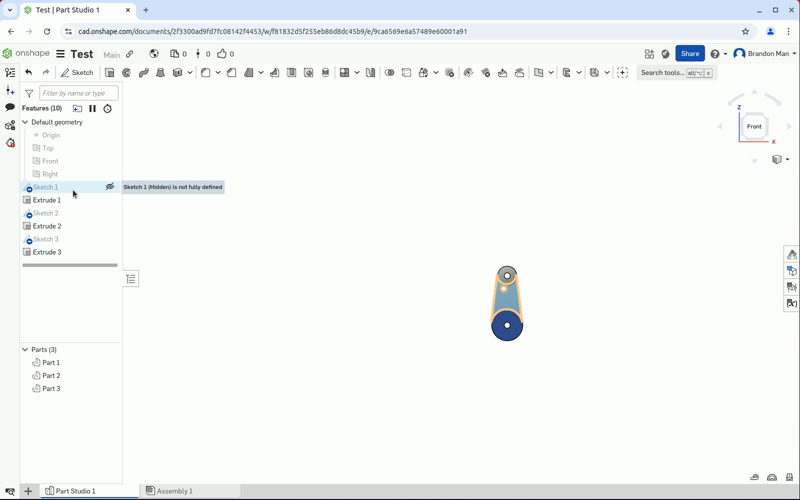
click(73, 189)
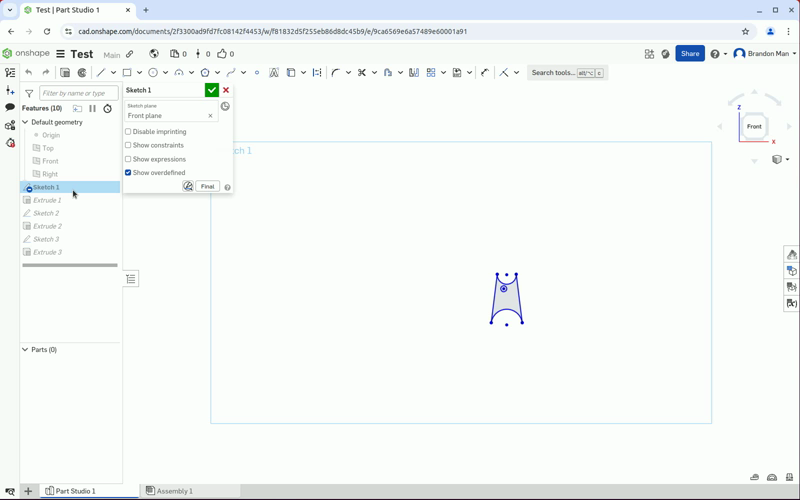
mouse_move(229, 92)
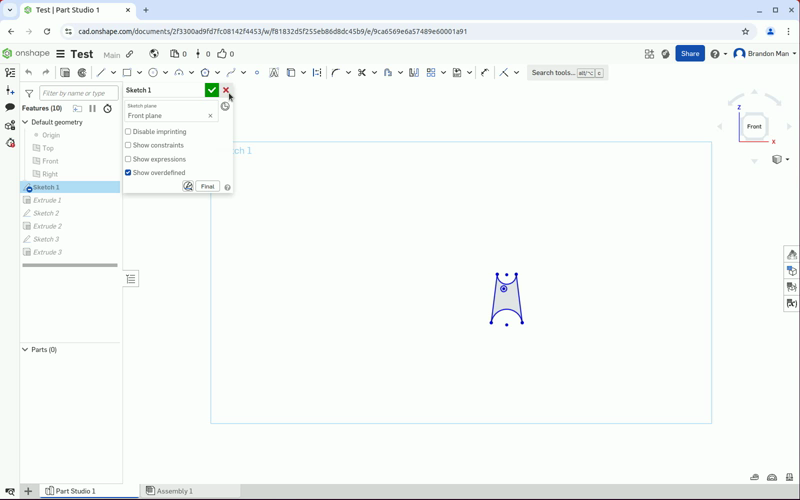
click(229, 92)
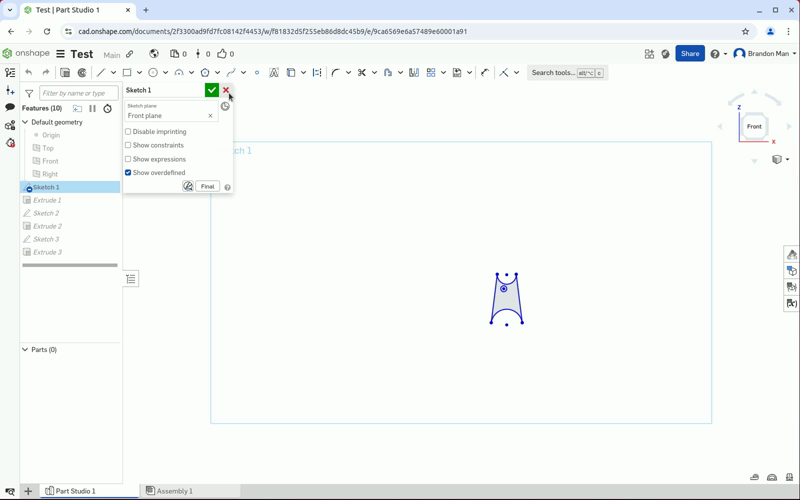
key(shift+s)
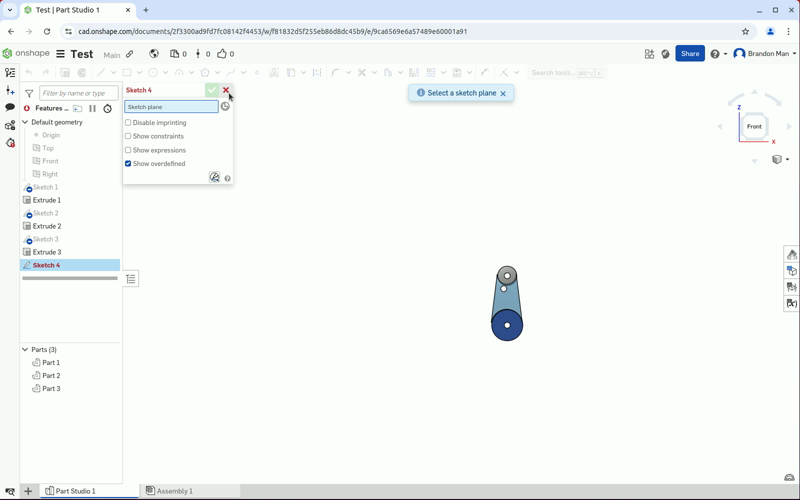
mouse_move(73, 163)
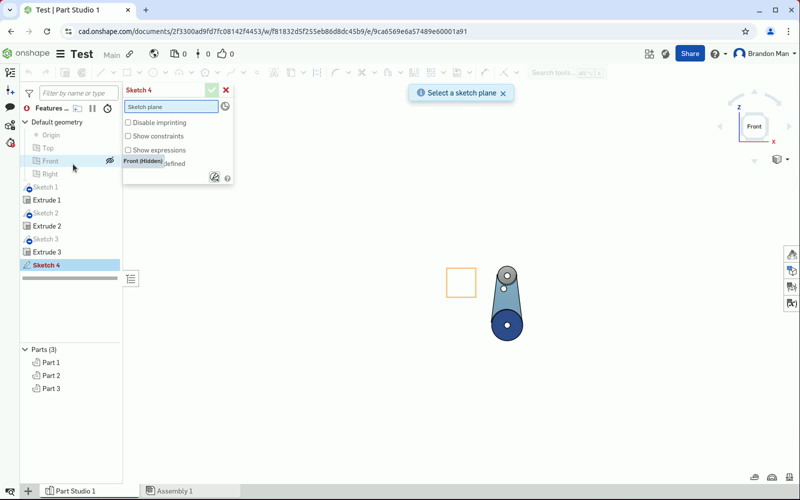
click(73, 163)
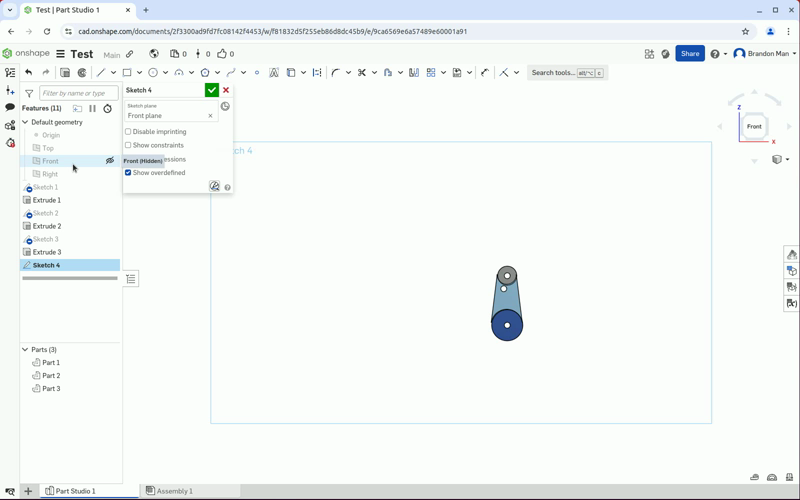
mouse_move(73, 352)
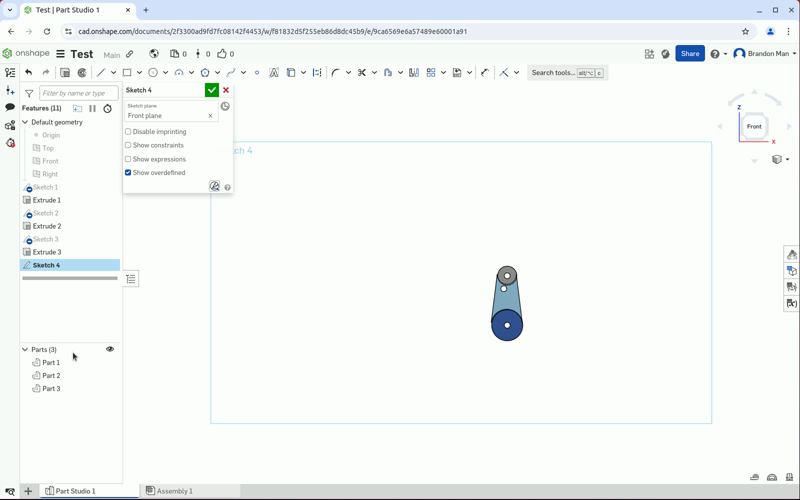
key(y)
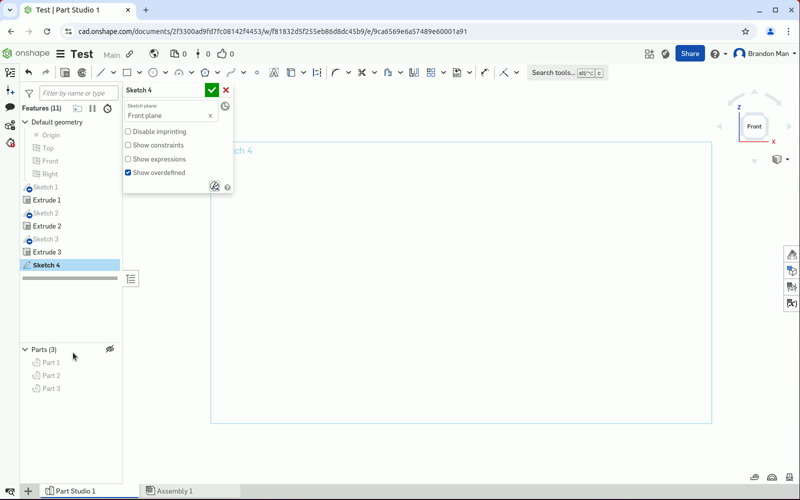
key(l)
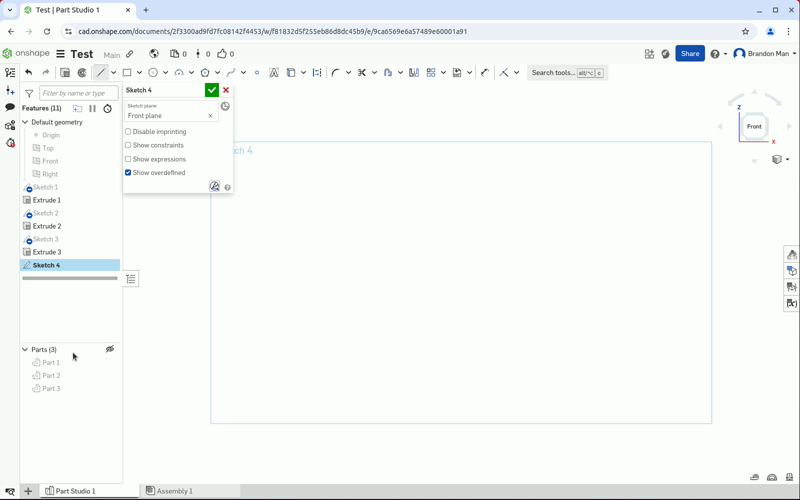
key_down(shift)
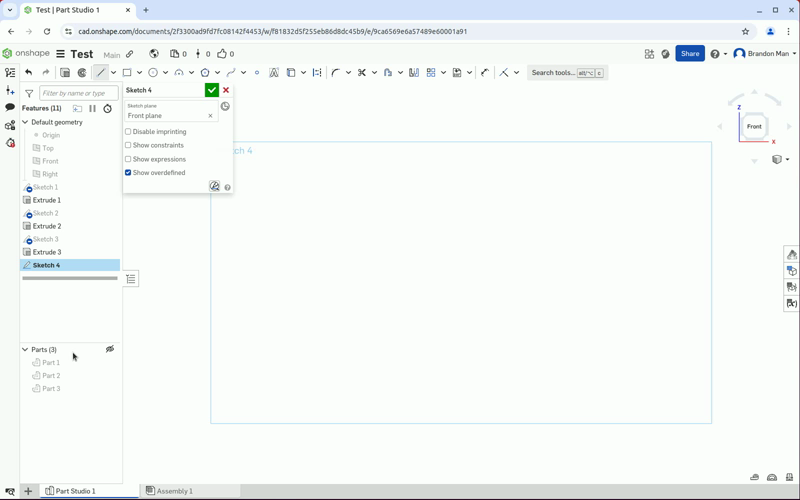
mouse_move(491, 326)
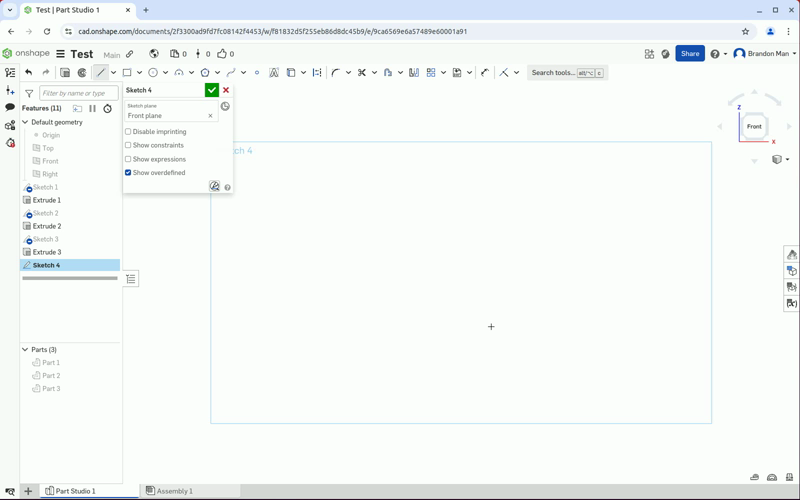
click(491, 326)
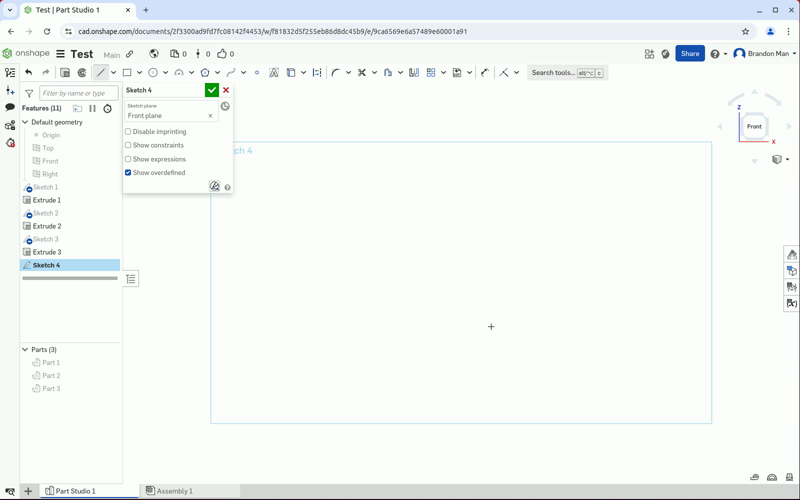
key_up(shift)
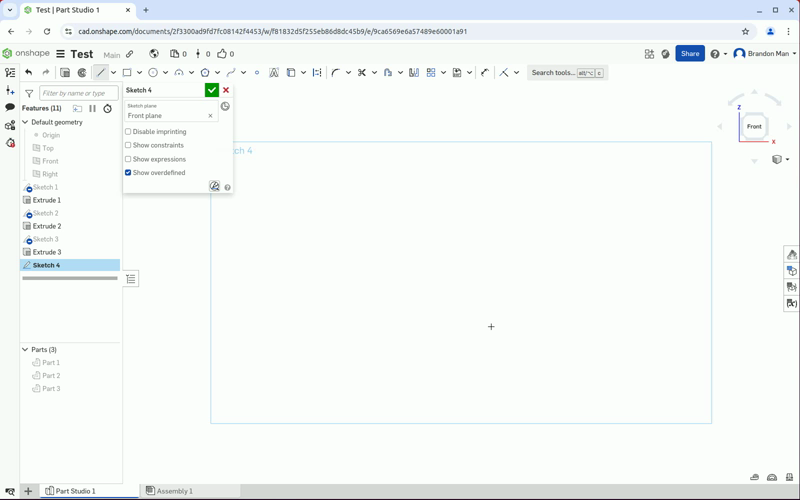
key_down(shift)
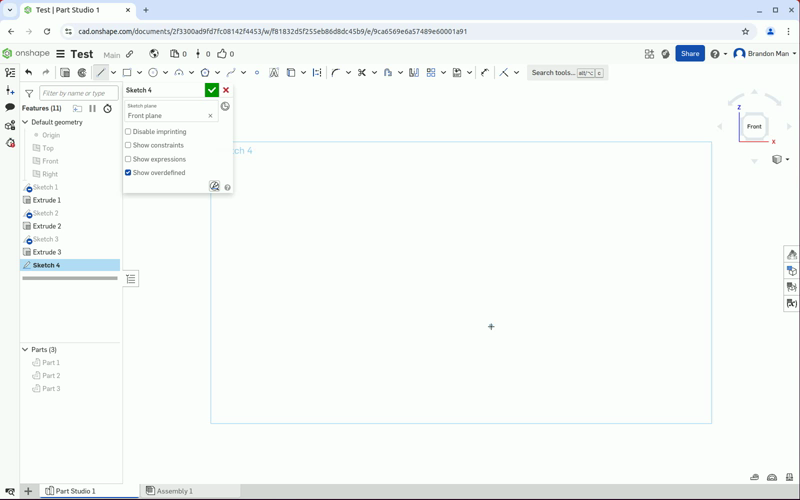
mouse_move(497, 387)
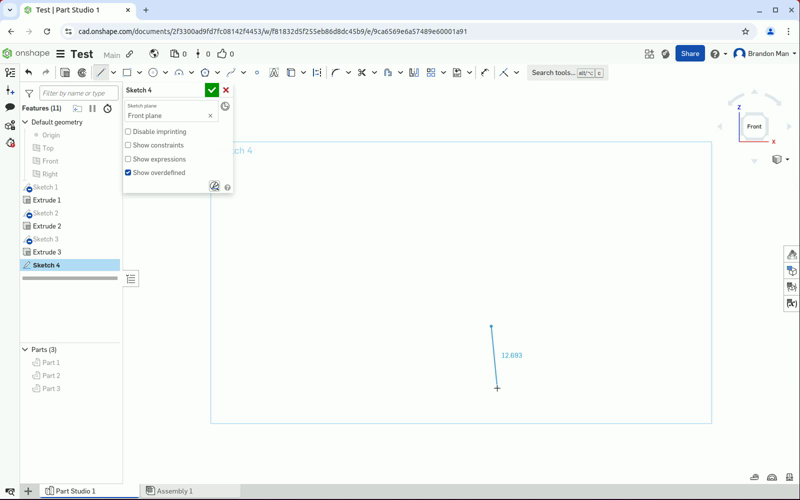
click(497, 387)
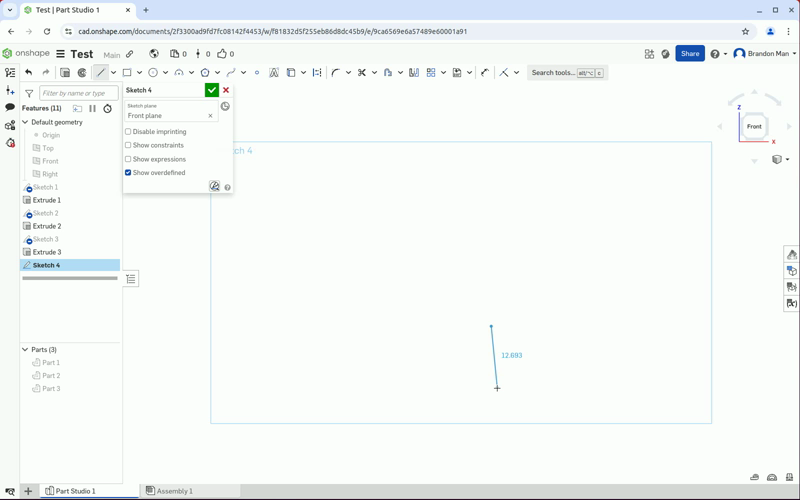
key_up(shift)
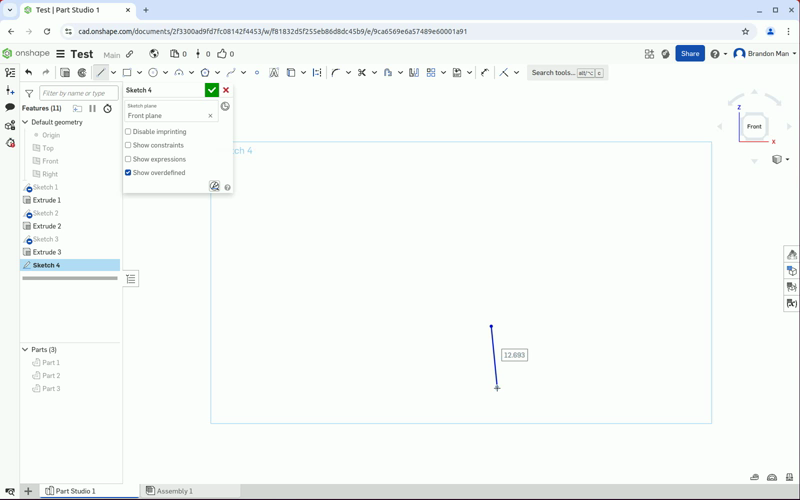
key(esc)
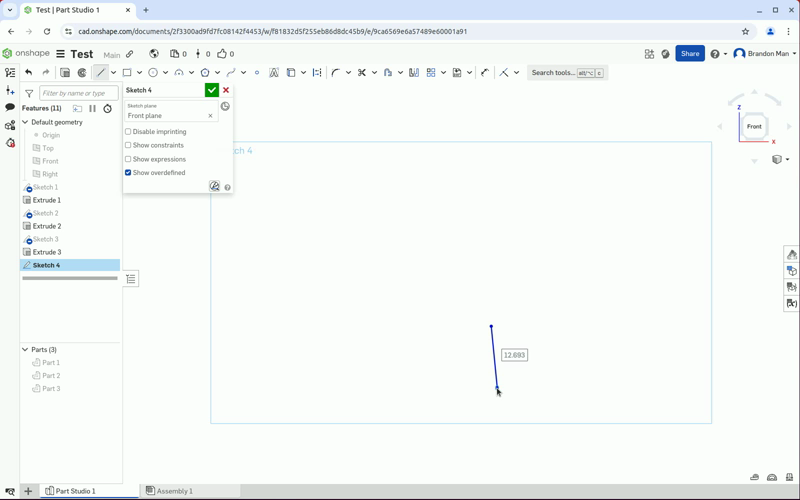
key(a)
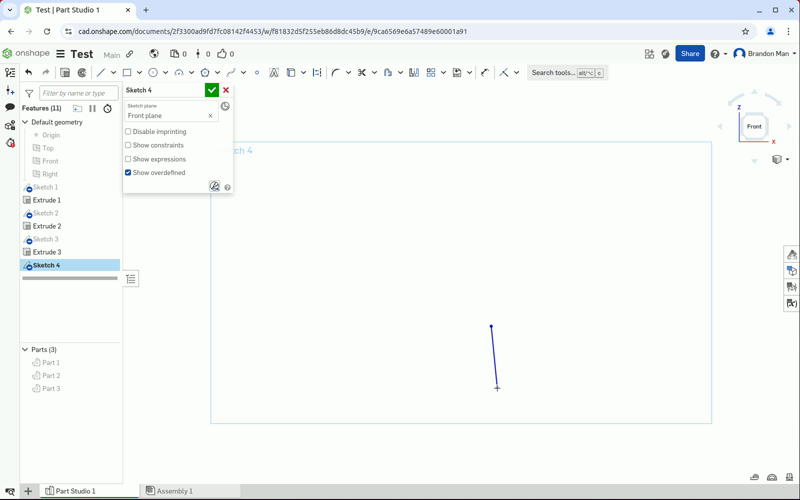
mouse_move(497, 387)
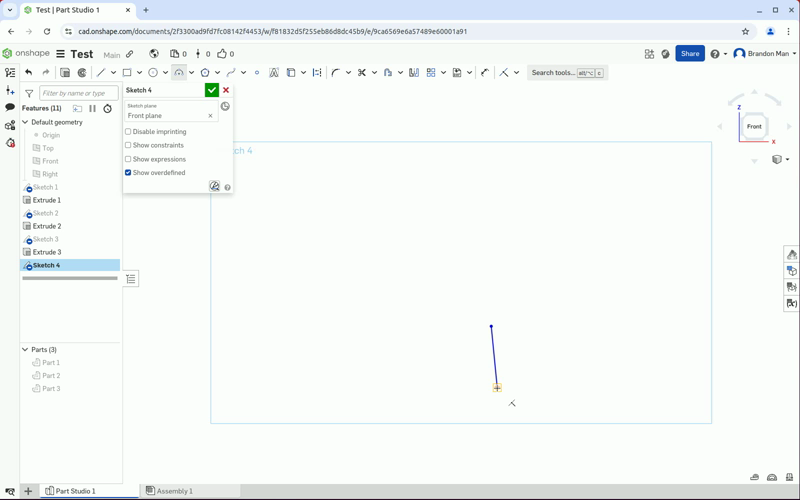
click(497, 387)
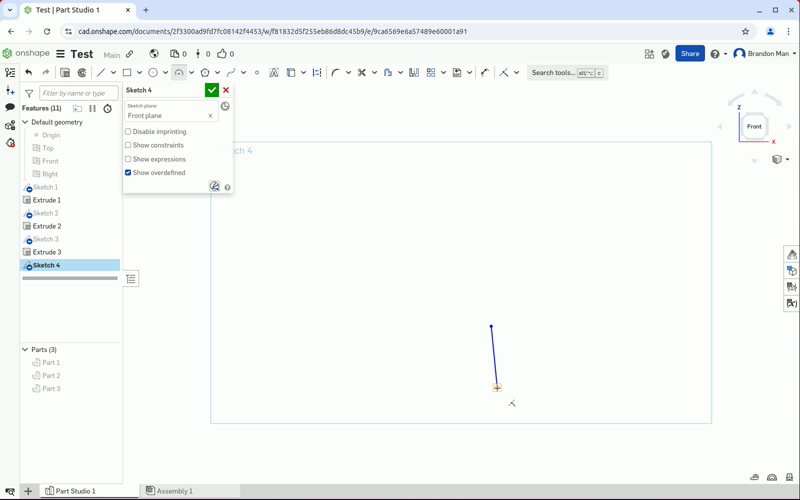
key_down(shift)
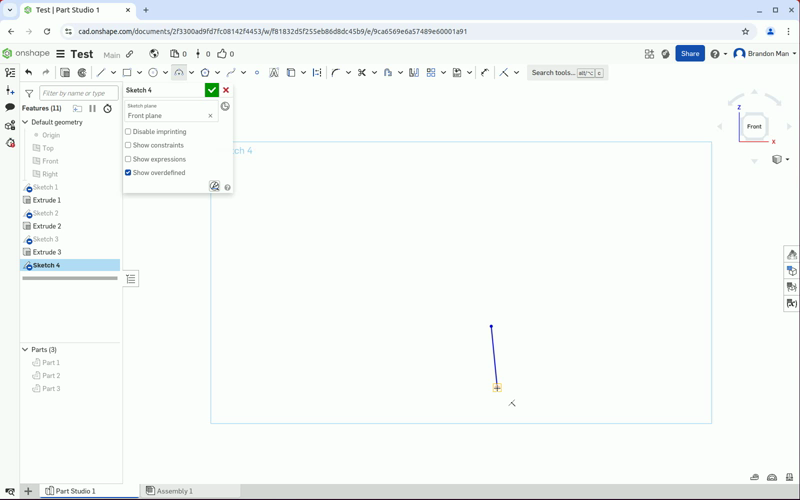
mouse_move(506, 395)
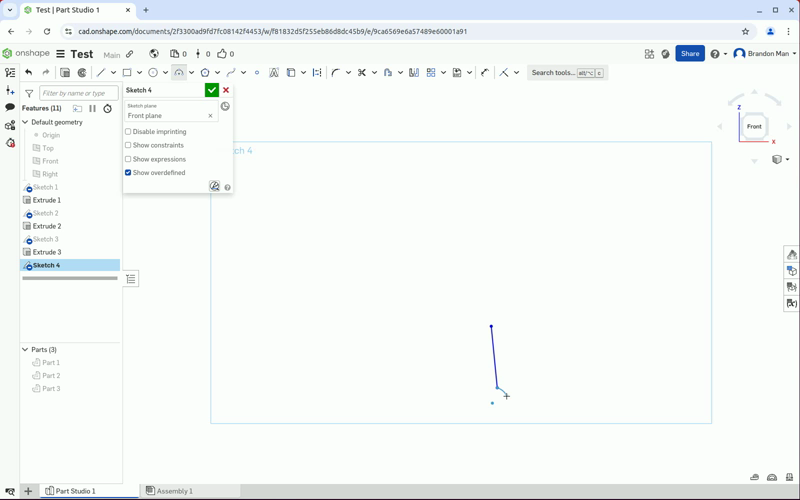
click(506, 395)
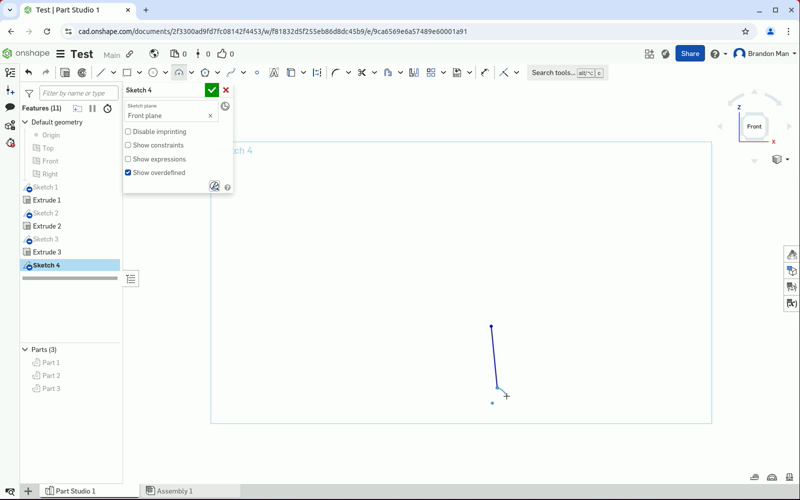
mouse_move(512, 379)
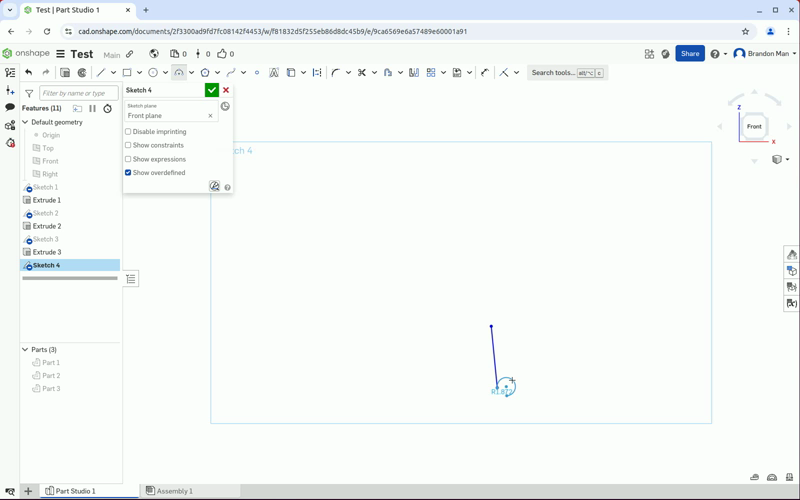
click(512, 379)
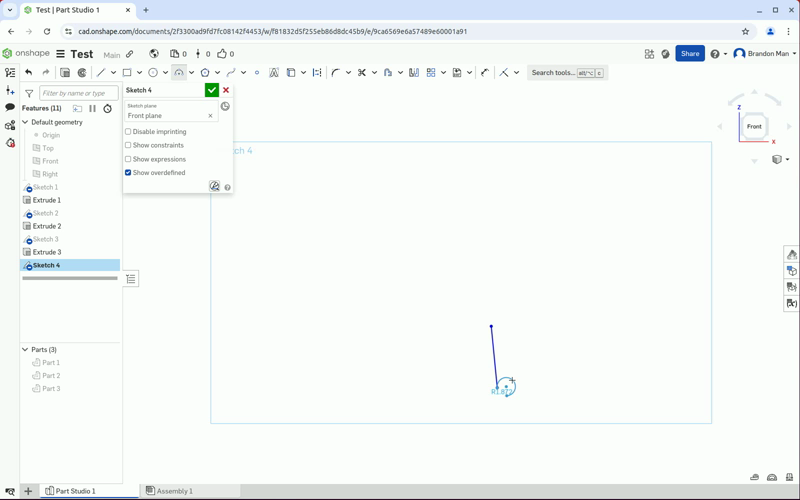
key_up(shift)
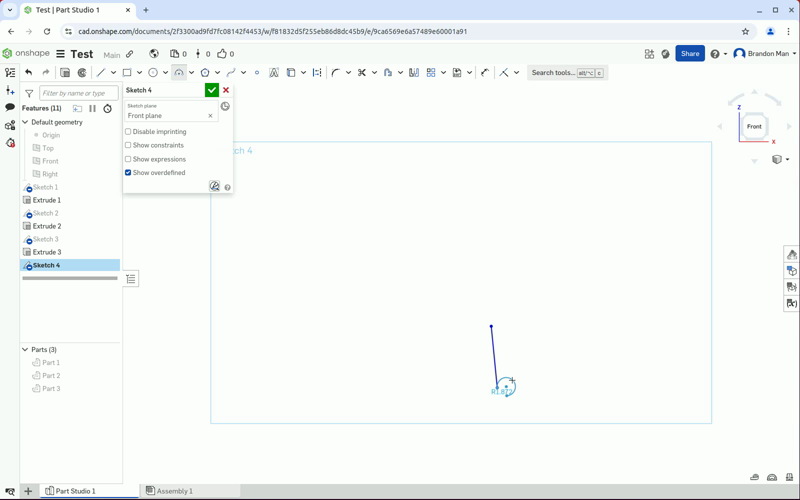
key(esc)
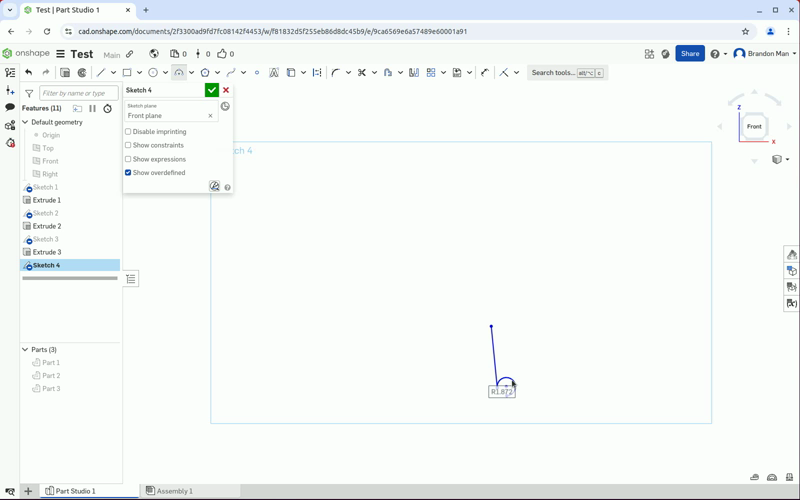
key(l)
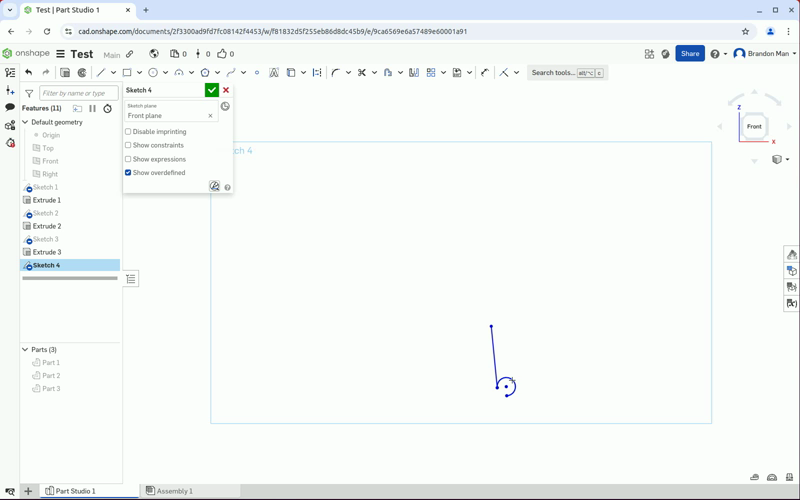
mouse_move(506, 395)
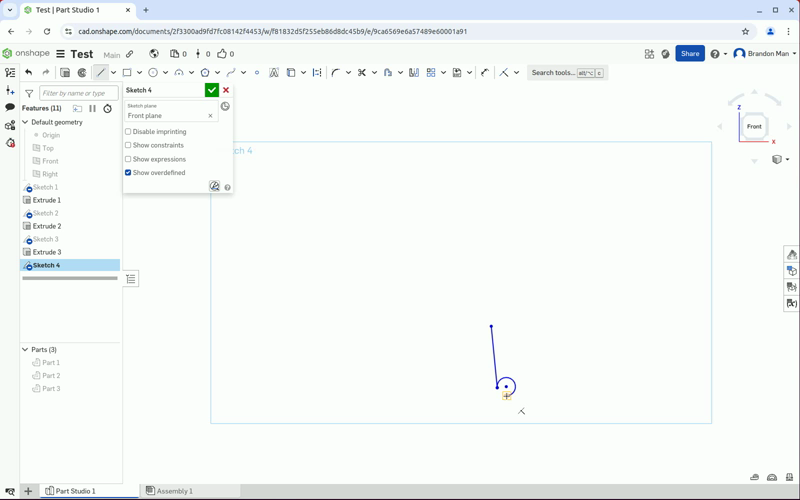
click(506, 395)
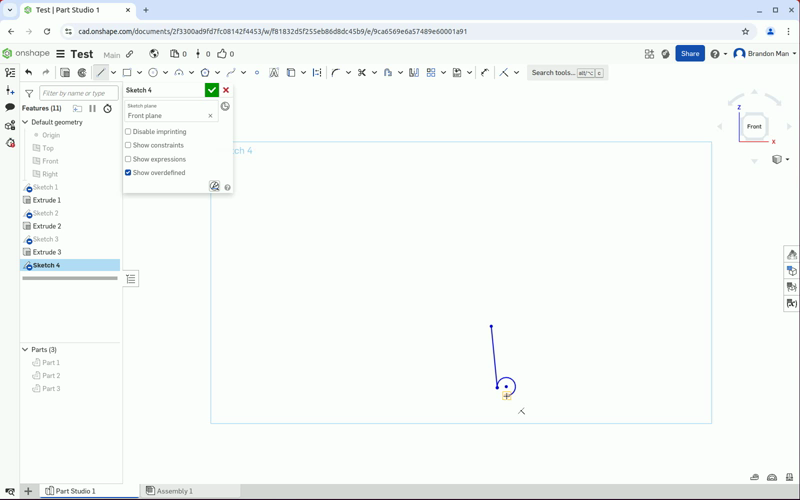
key_down(shift)
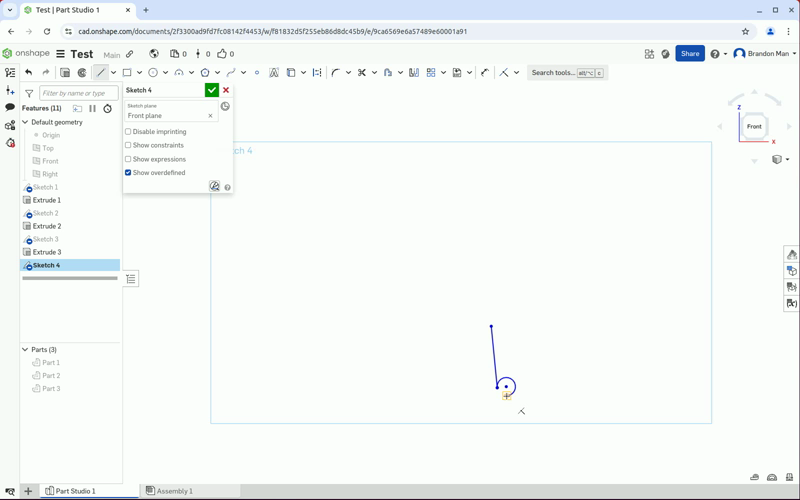
mouse_move(536, 395)
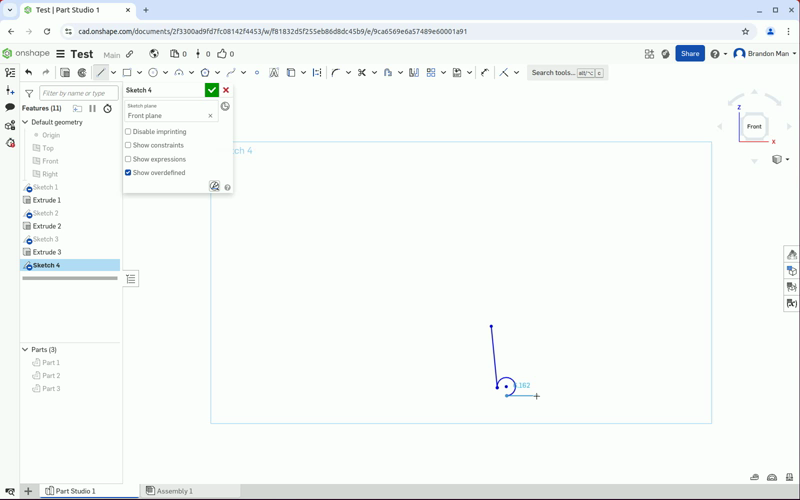
mouse_move(550, 394)
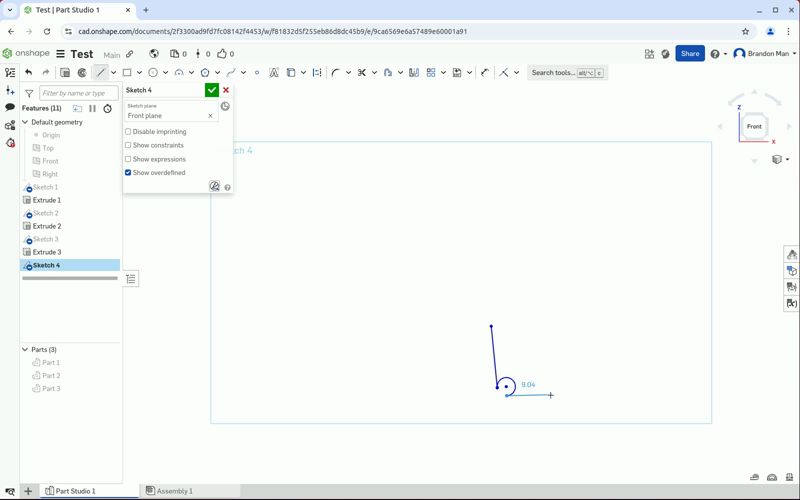
click(550, 394)
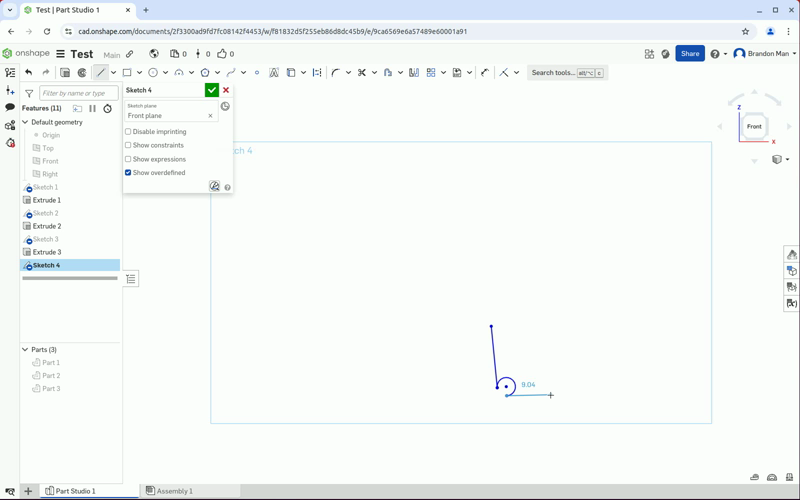
key_up(shift)
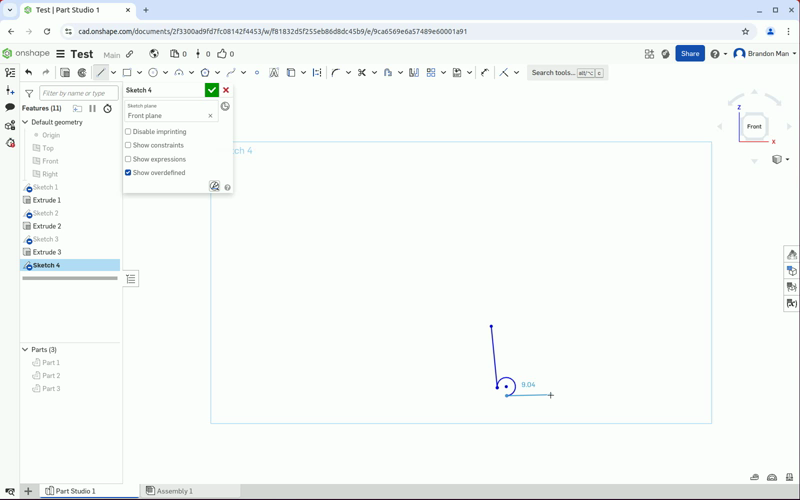
key(esc)
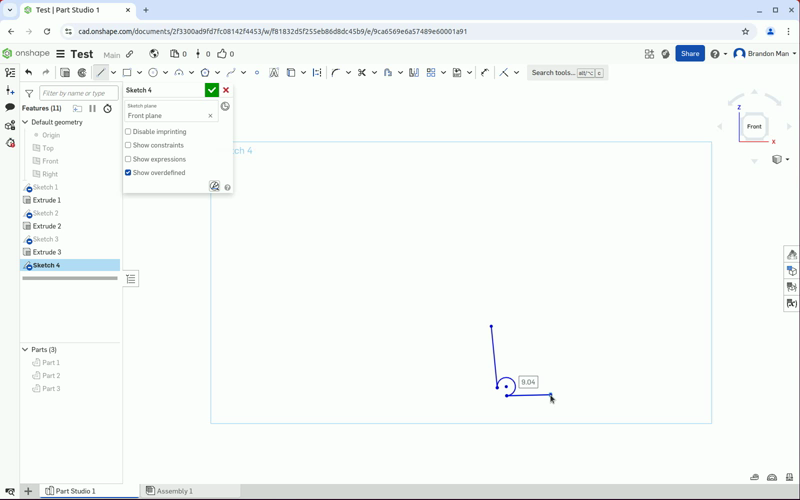
key(a)
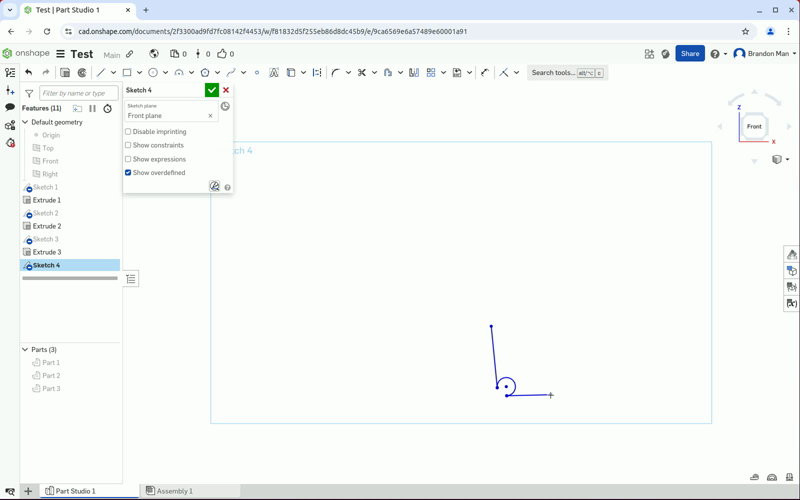
mouse_move(550, 394)
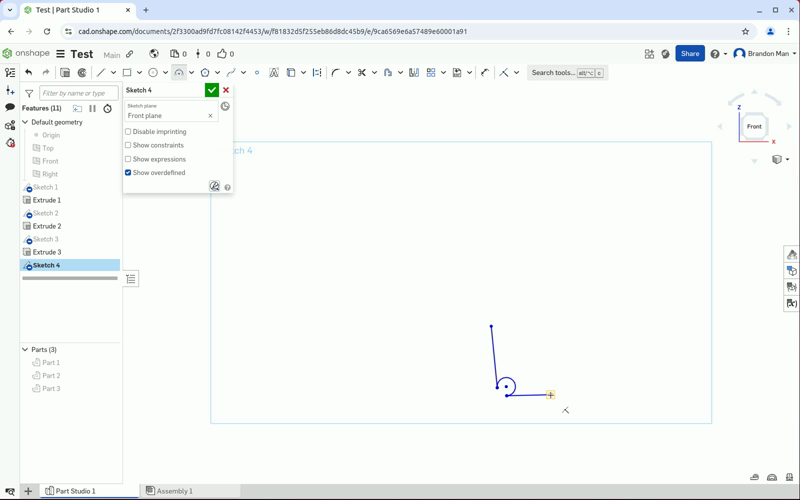
click(550, 394)
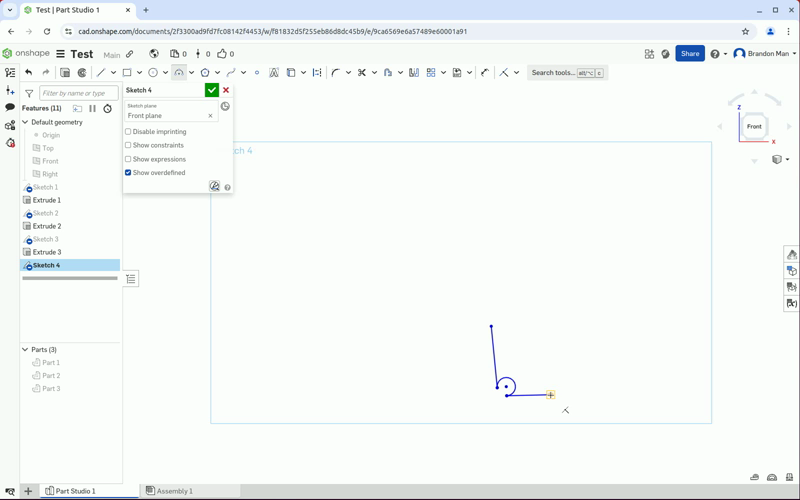
key_down(shift)
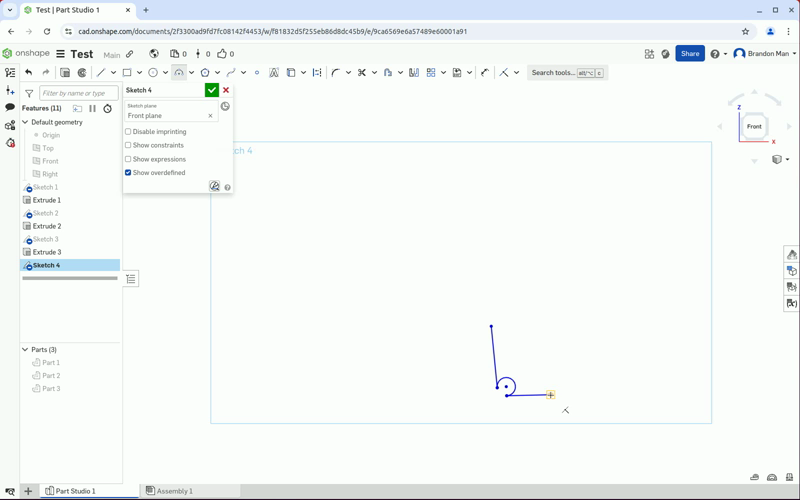
mouse_move(550, 378)
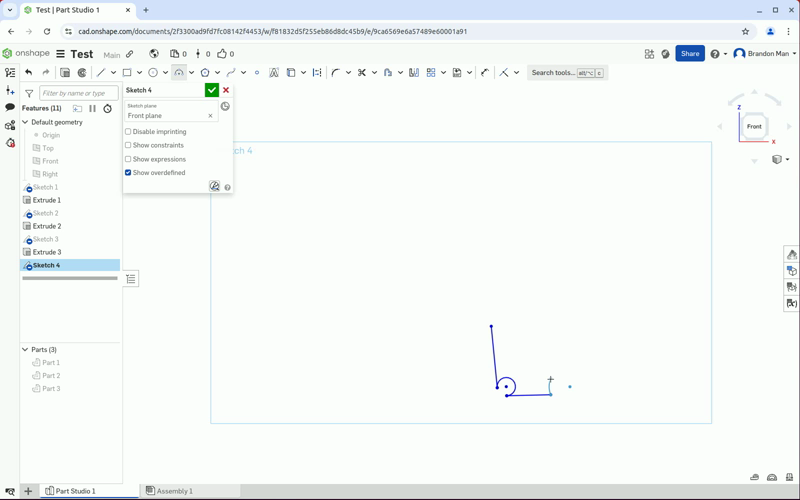
click(550, 378)
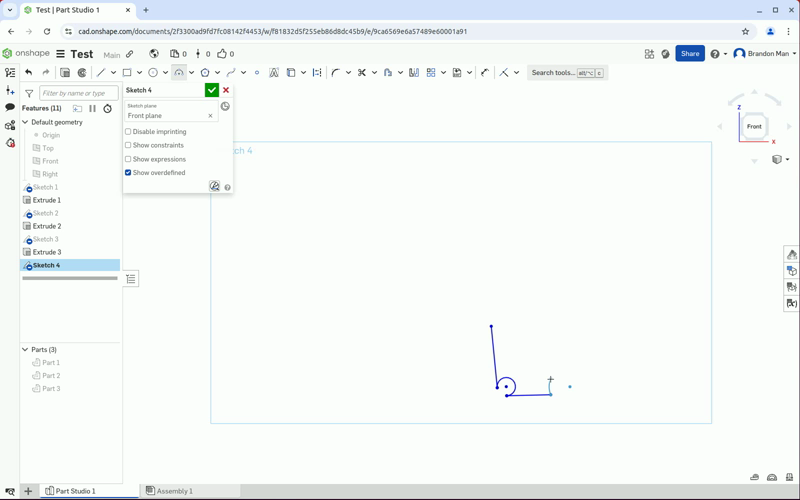
mouse_move(542, 386)
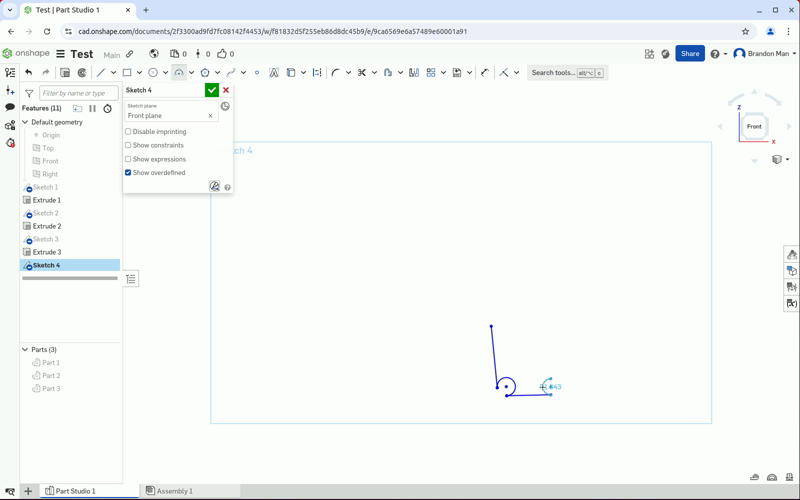
click(542, 386)
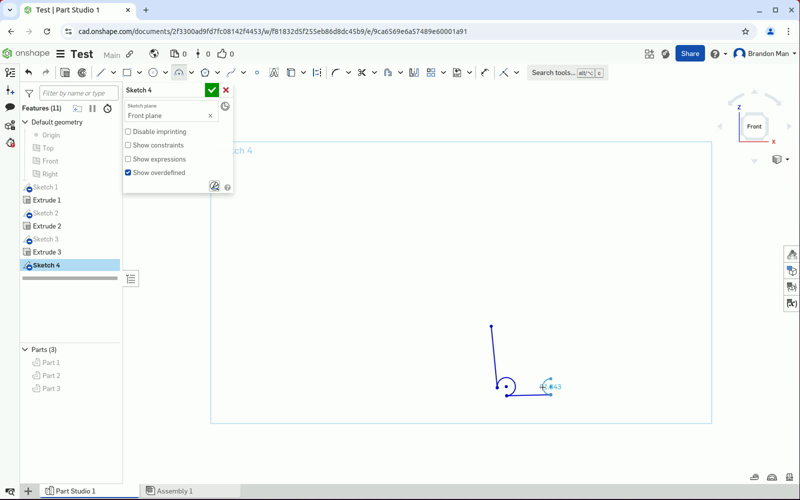
key_up(shift)
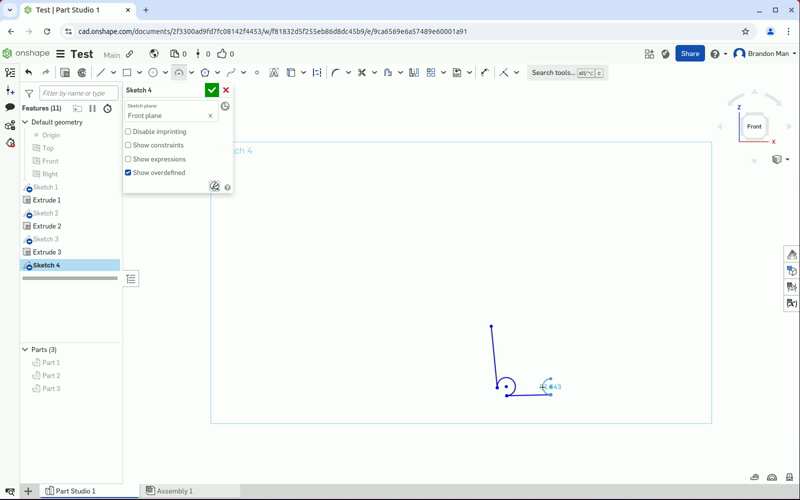
key(esc)
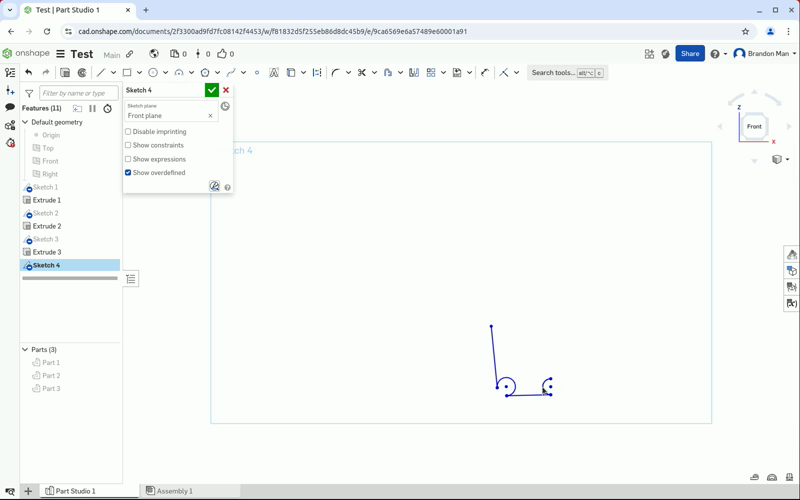
key(l)
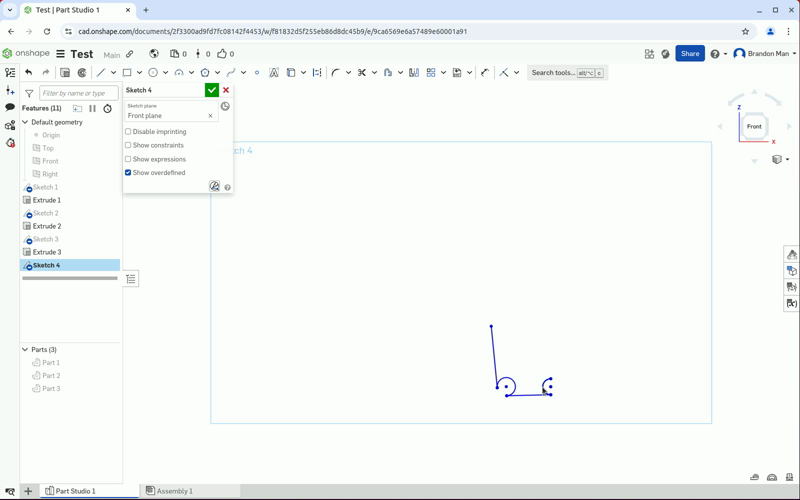
mouse_move(550, 378)
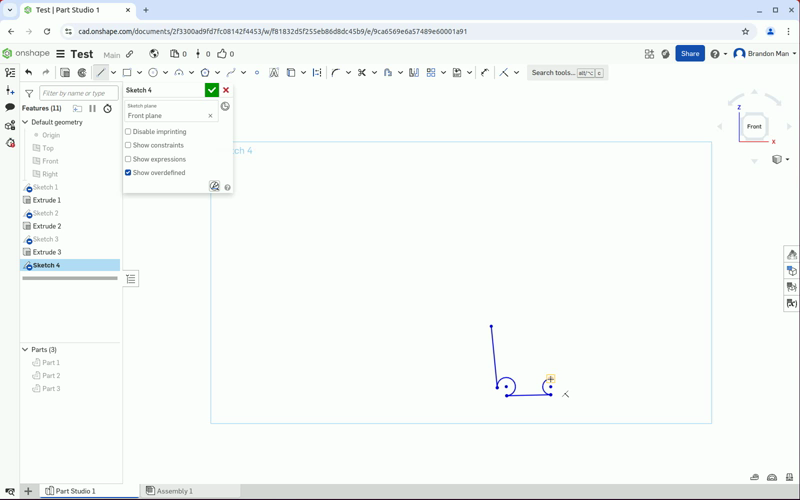
click(550, 378)
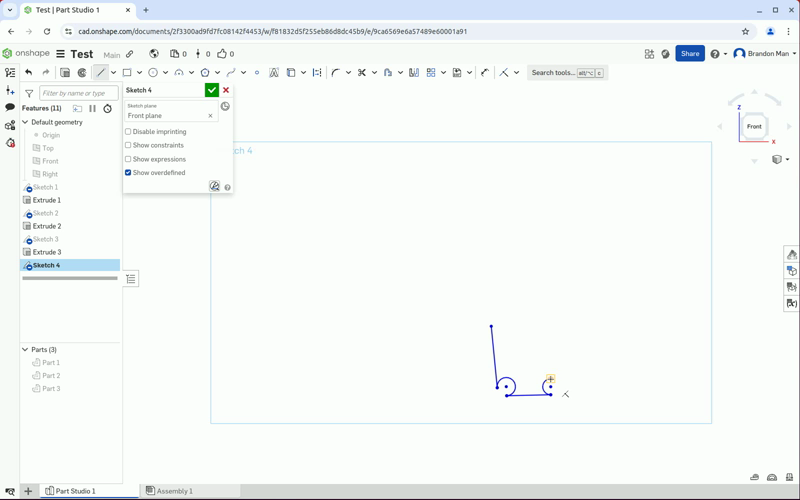
key_down(shift)
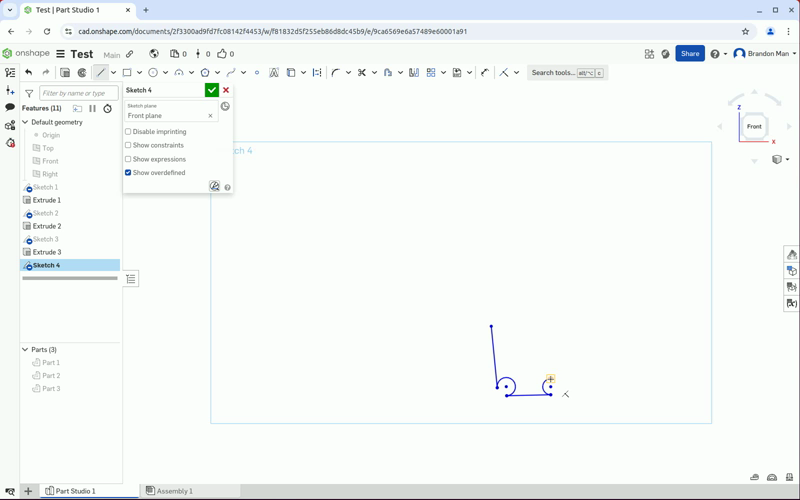
mouse_move(580, 378)
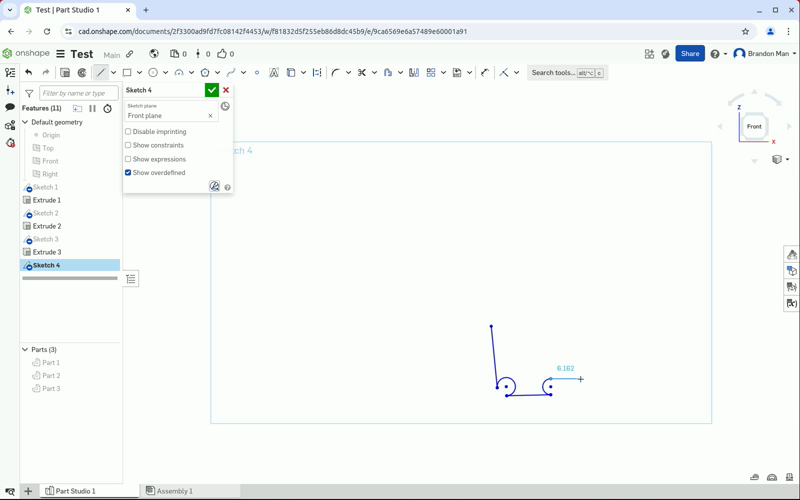
mouse_move(525, 378)
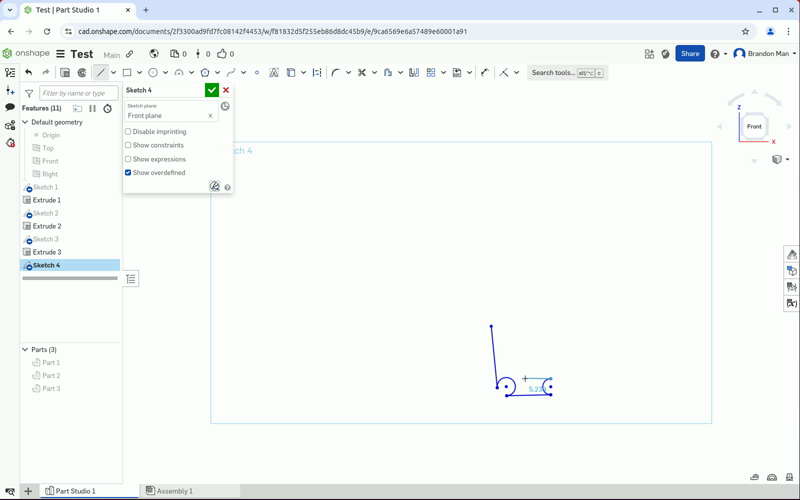
click(525, 378)
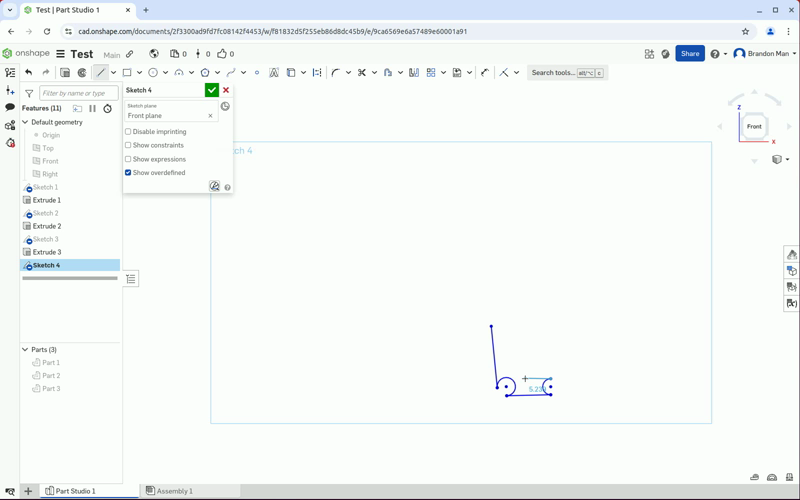
key_up(shift)
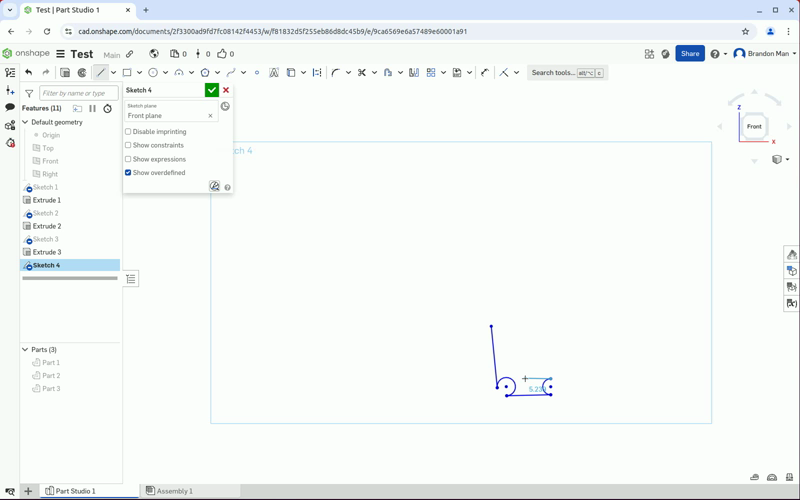
key(esc)
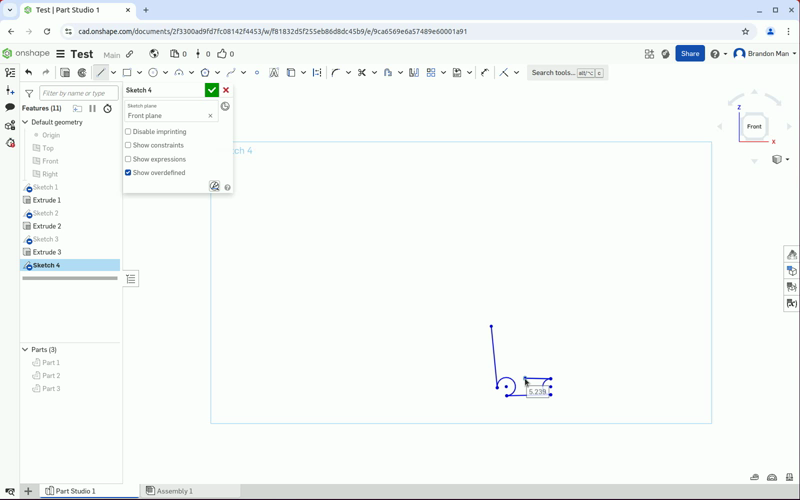
key(a)
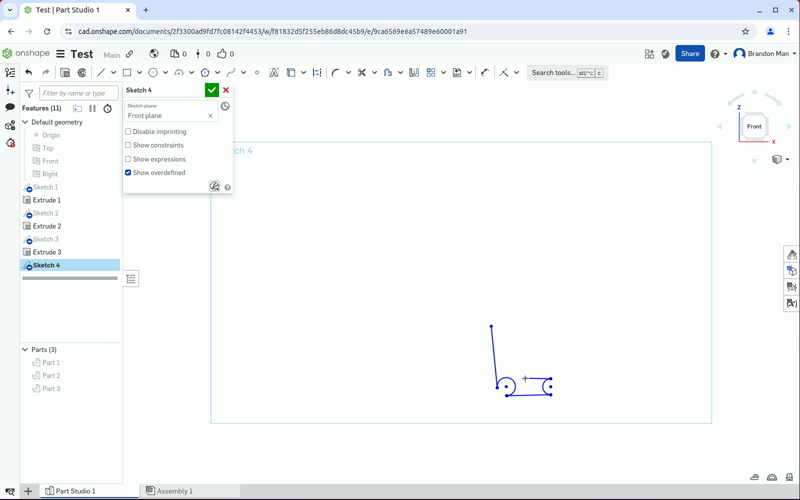
mouse_move(525, 378)
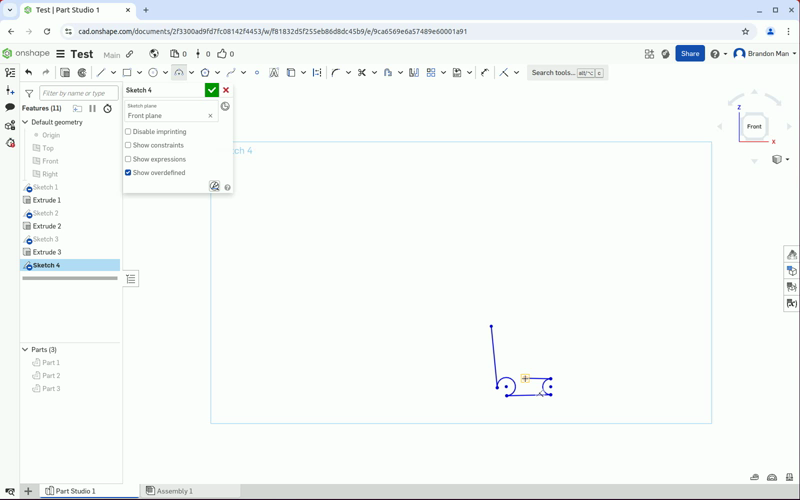
click(525, 378)
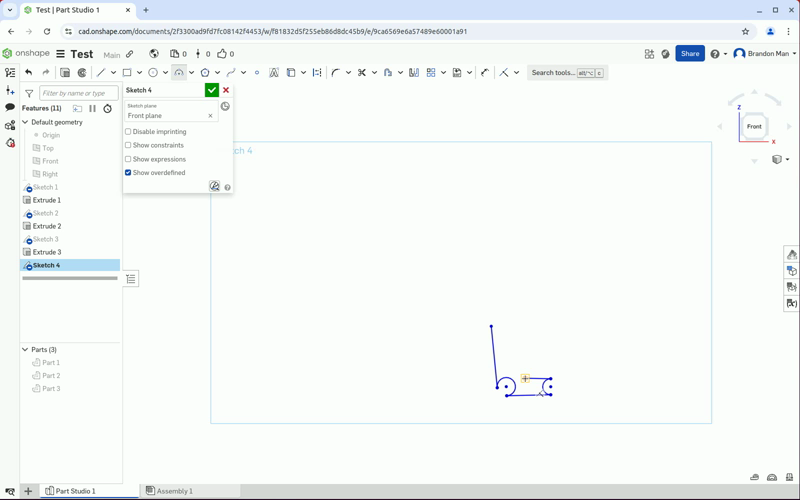
key_down(shift)
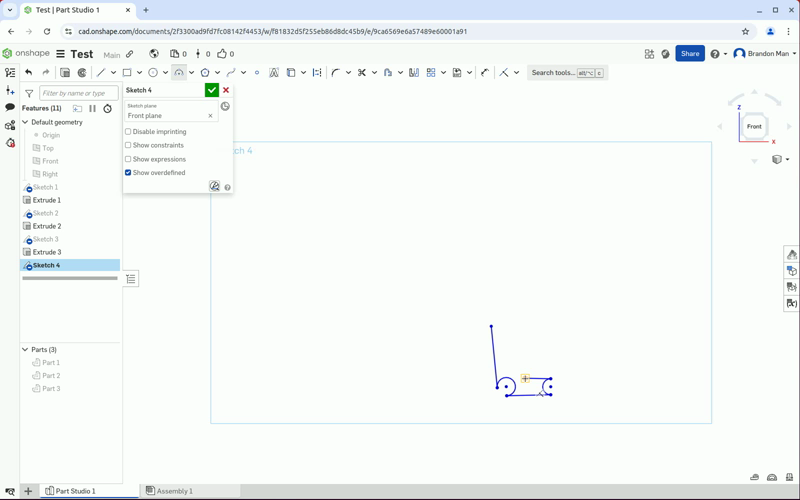
mouse_move(517, 369)
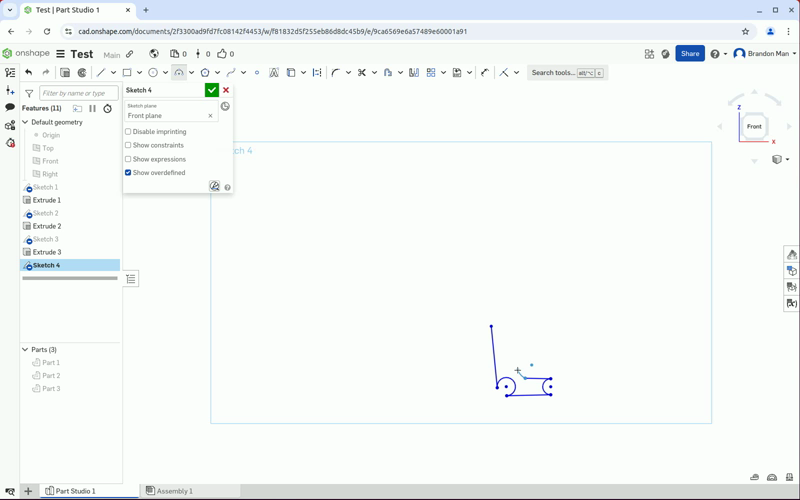
click(517, 369)
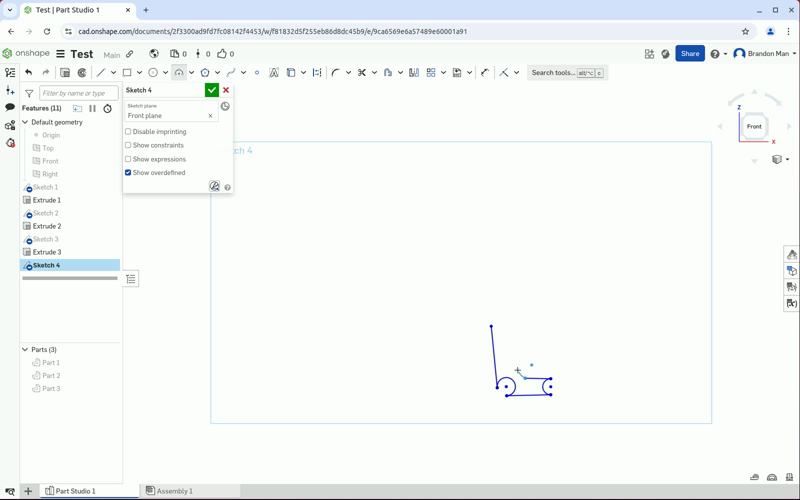
mouse_move(519, 375)
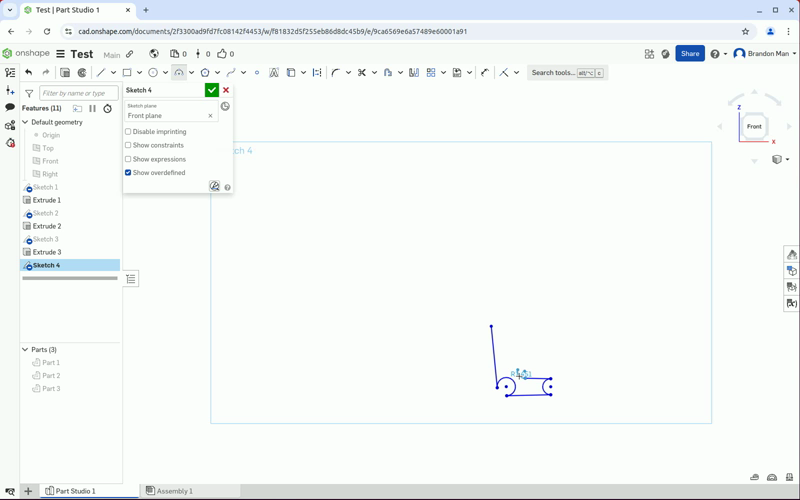
click(519, 375)
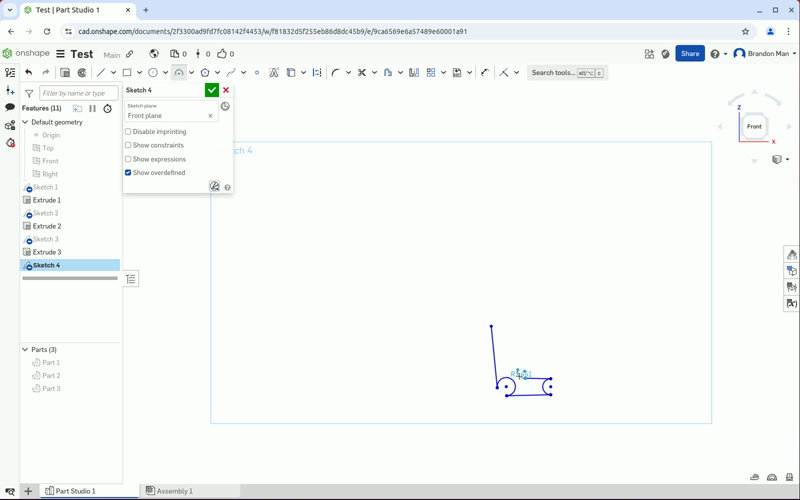
key_up(shift)
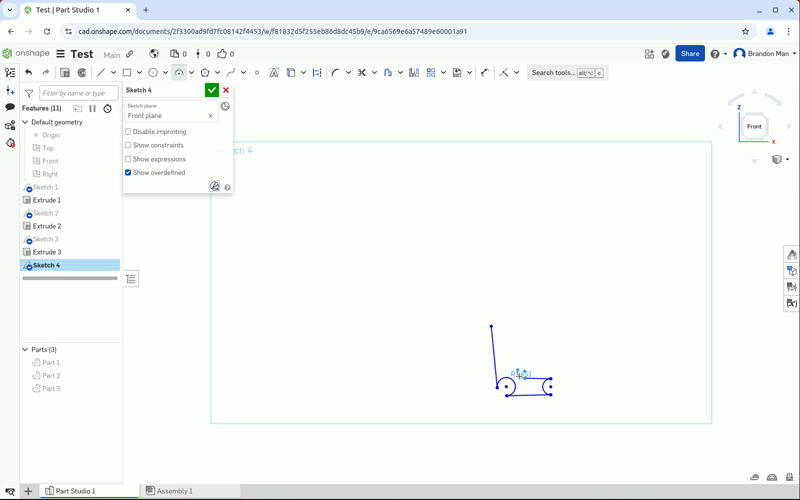
key(esc)
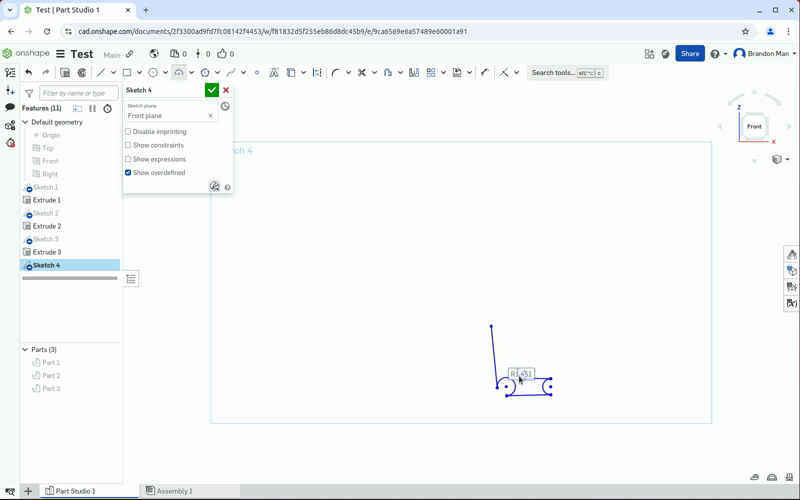
key(l)
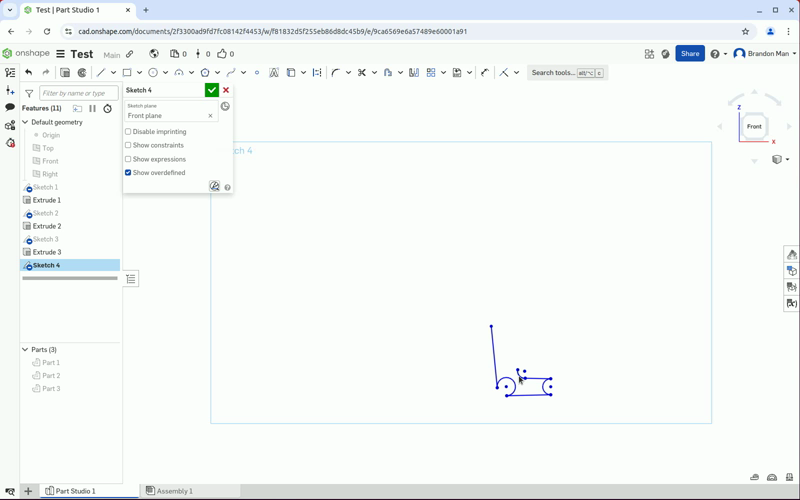
mouse_move(517, 369)
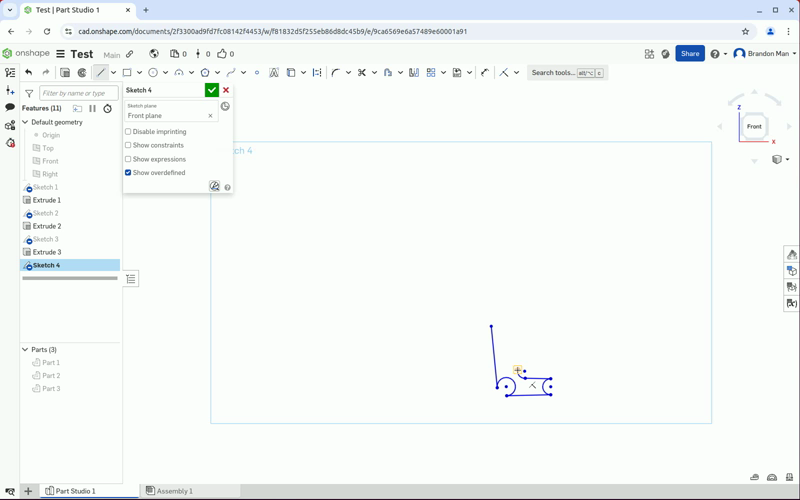
click(517, 369)
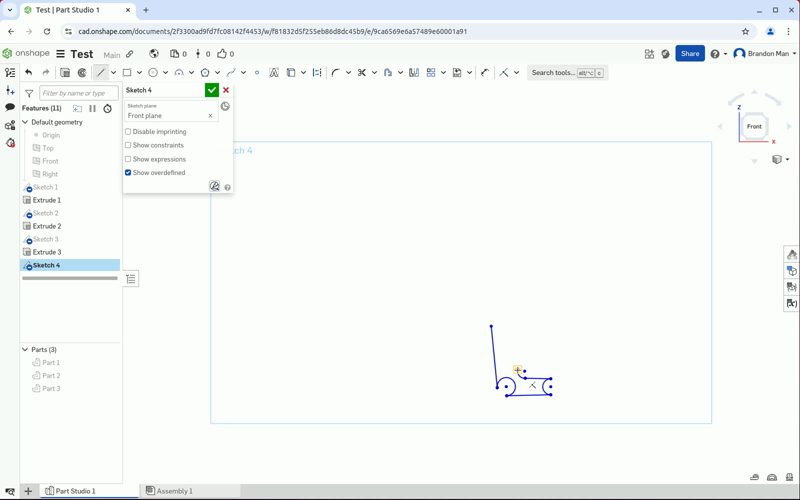
key_down(shift)
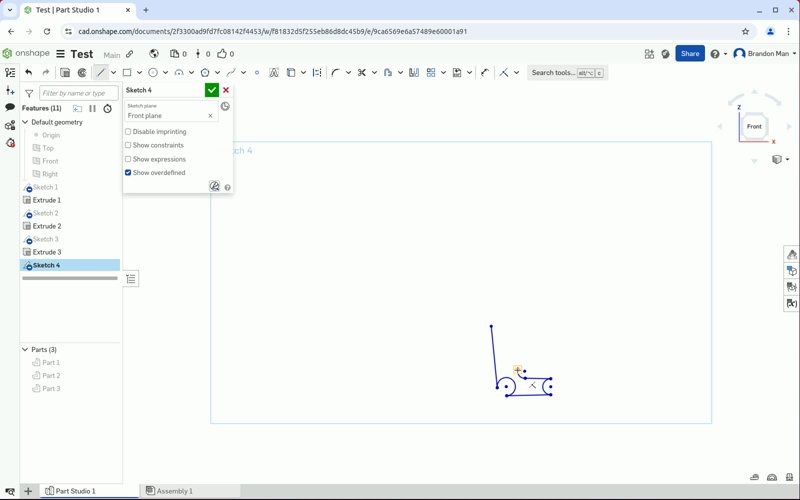
mouse_move(547, 369)
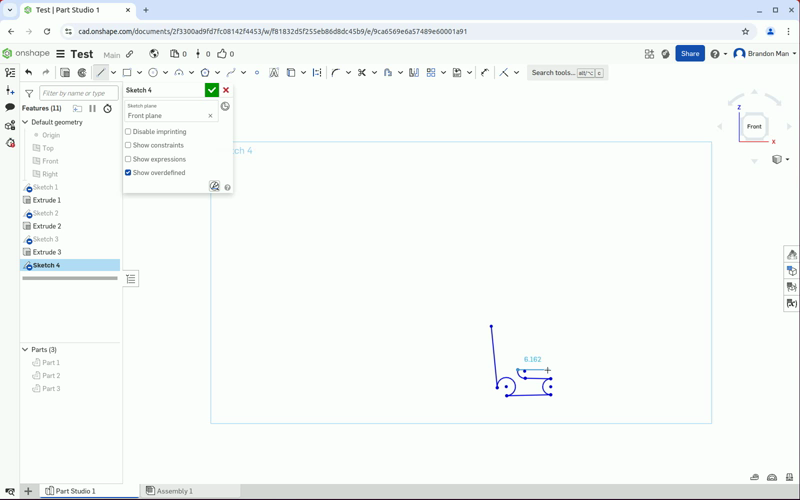
mouse_move(522, 326)
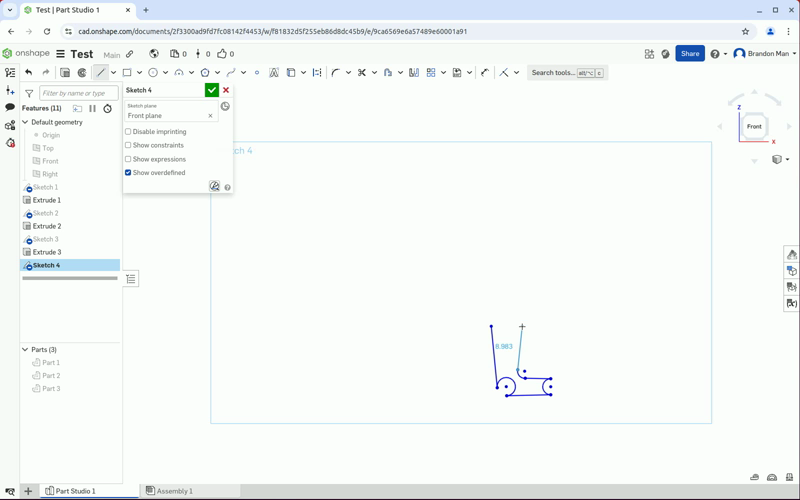
click(522, 326)
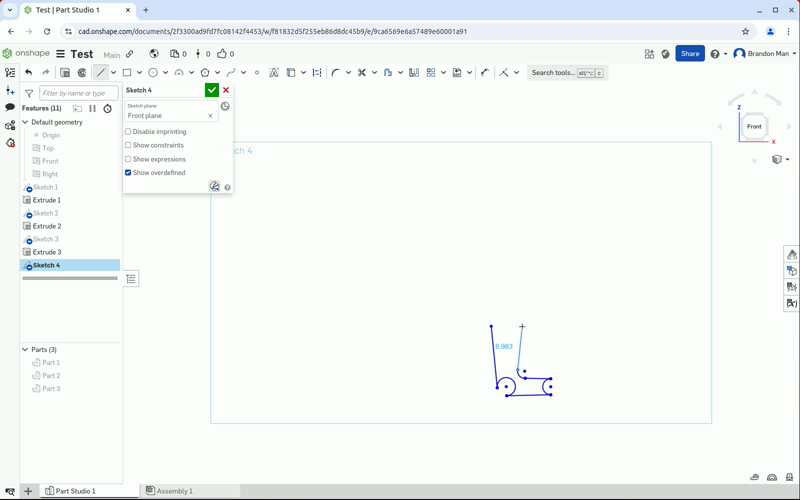
key_up(shift)
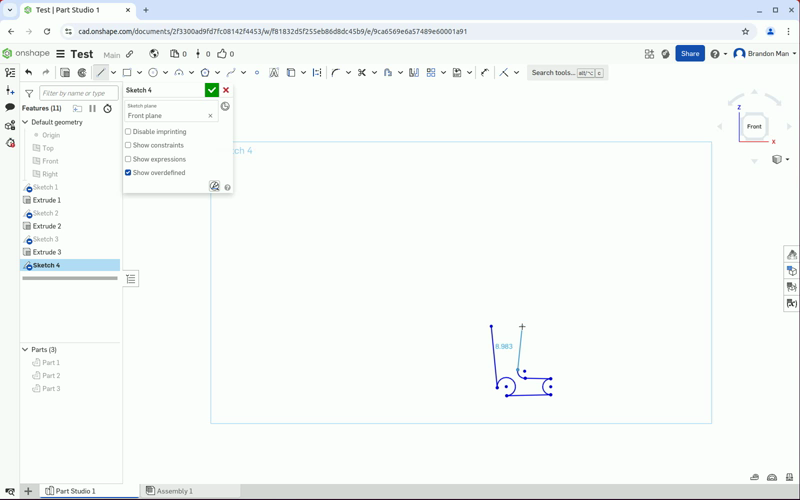
key(esc)
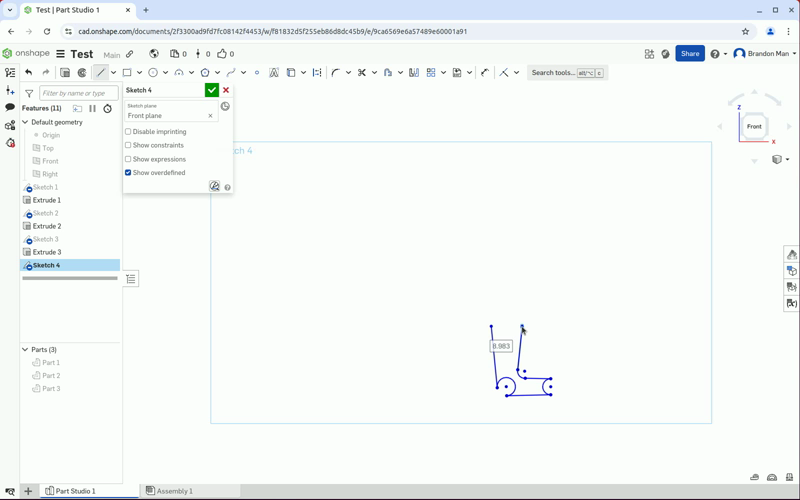
key(a)
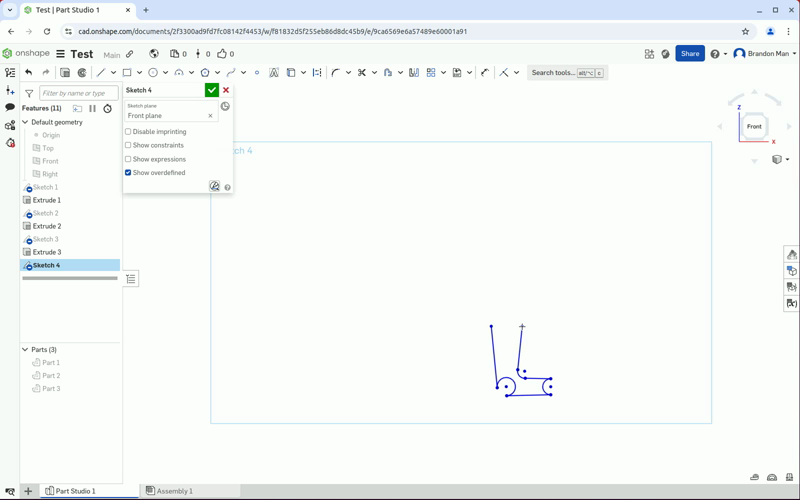
mouse_move(522, 326)
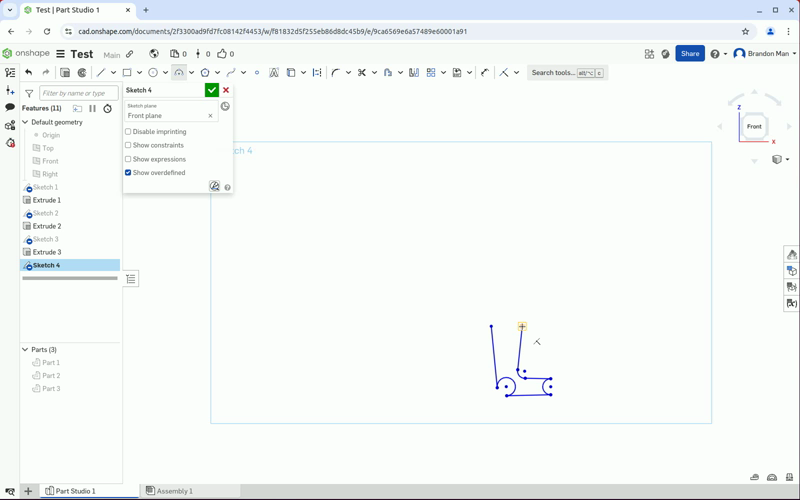
click(522, 326)
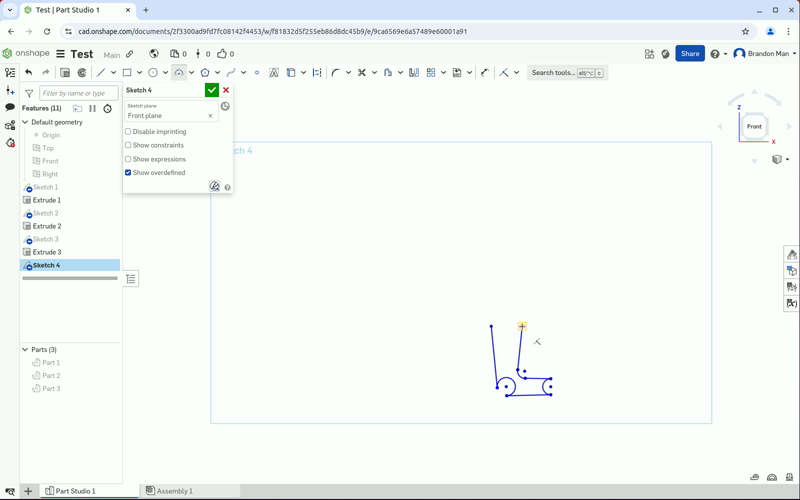
mouse_move(491, 326)
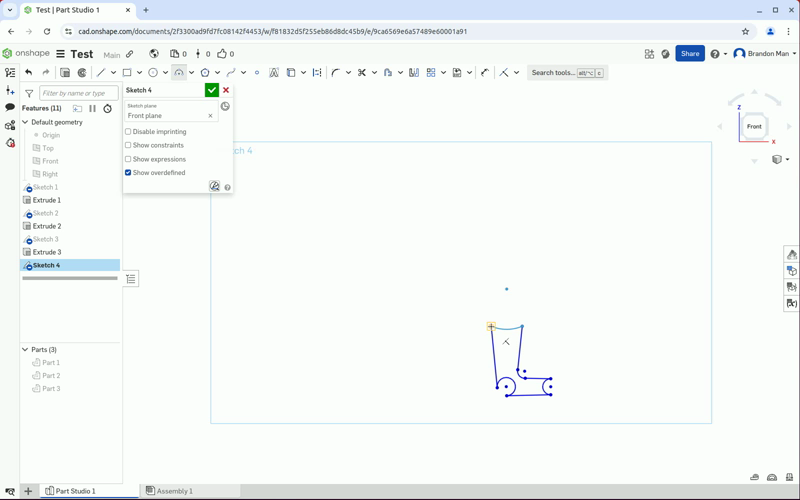
click(491, 326)
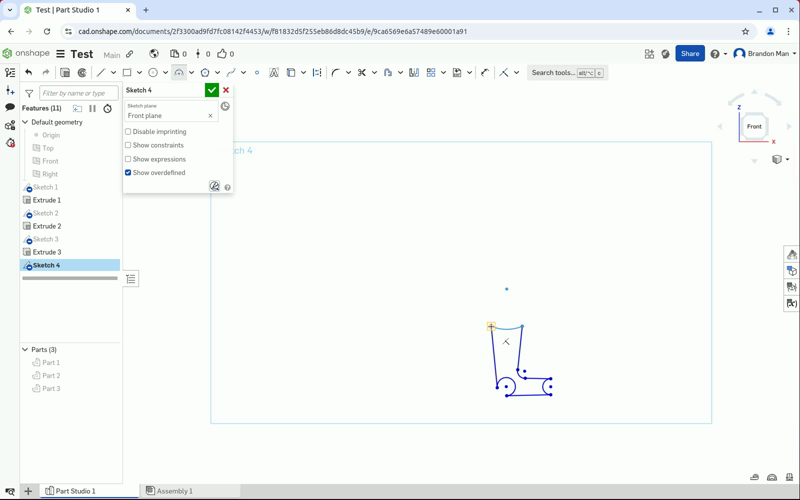
key_down(shift)
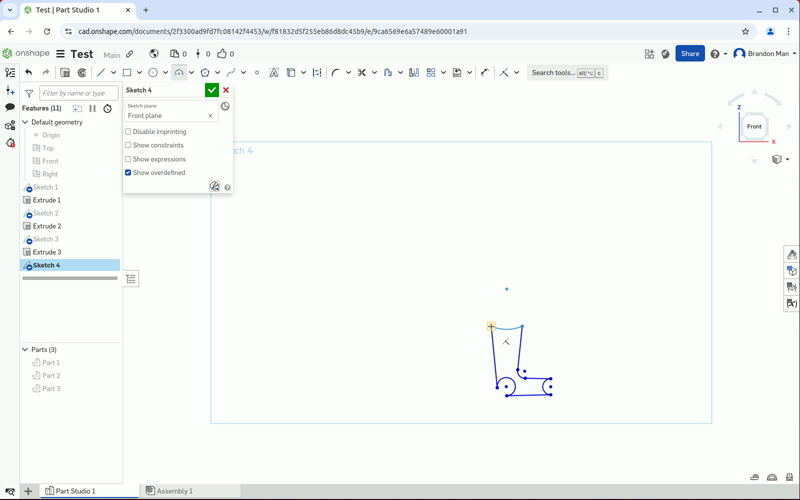
mouse_move(506, 340)
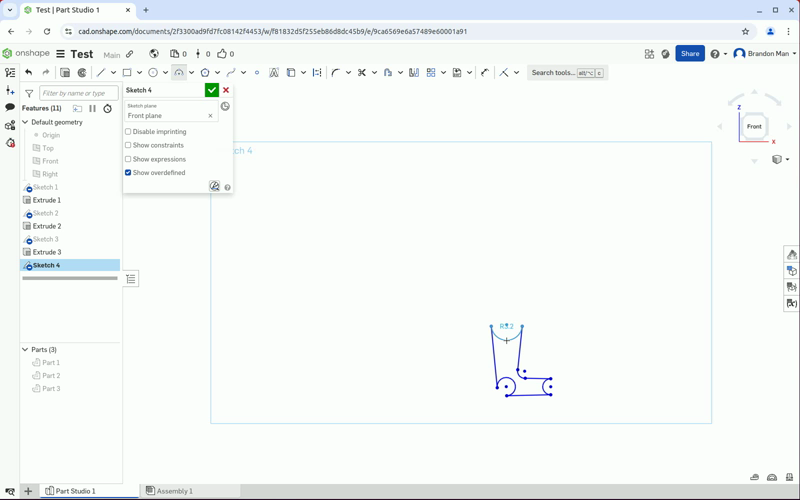
click(506, 340)
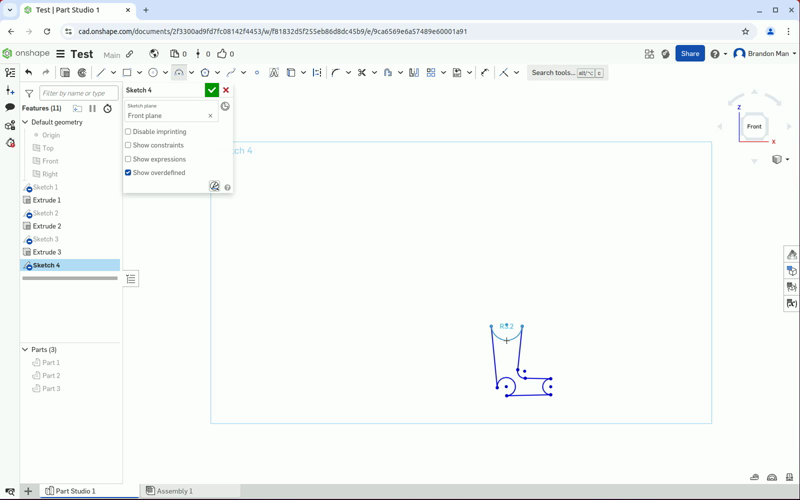
key_up(shift)
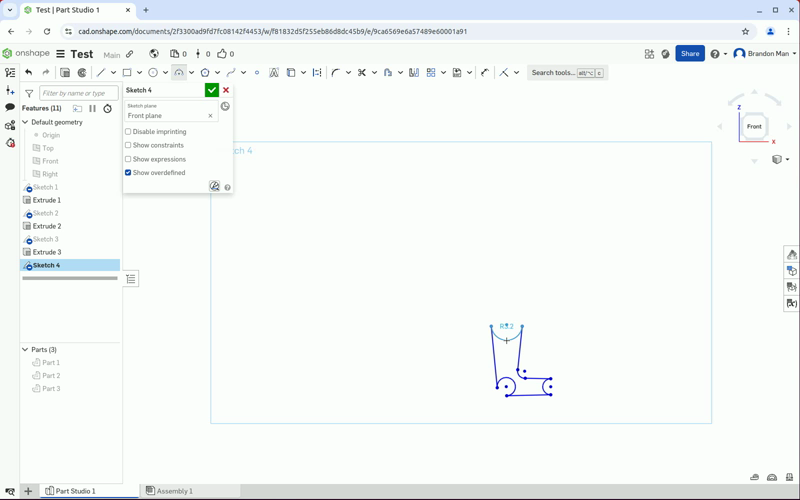
key(esc)
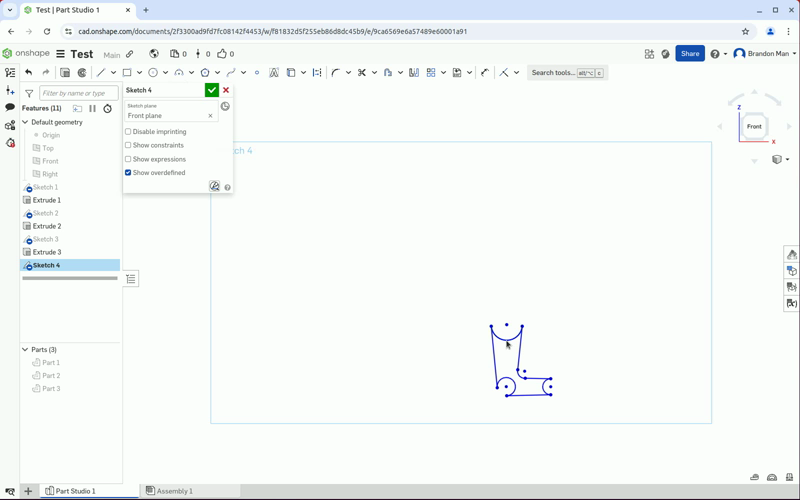
mouse_move(506, 364)
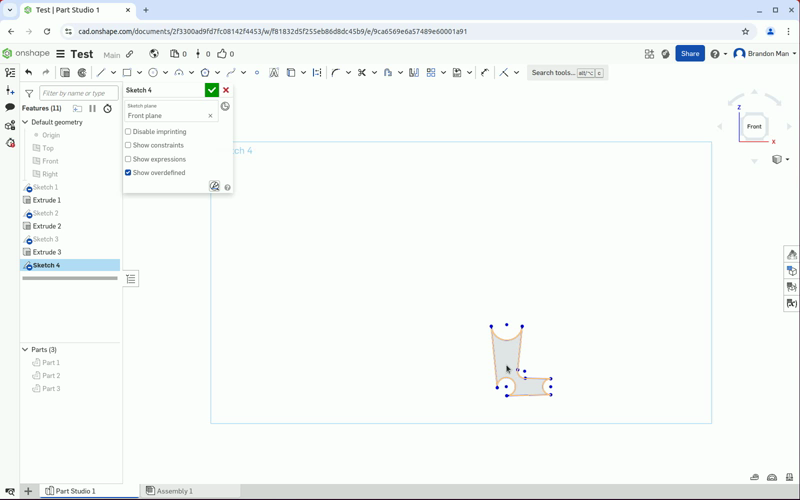
scroll(6)
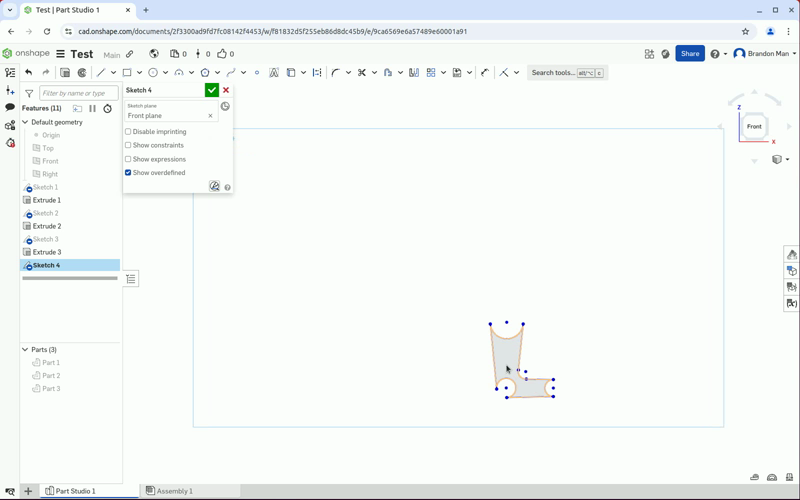
scroll(6)
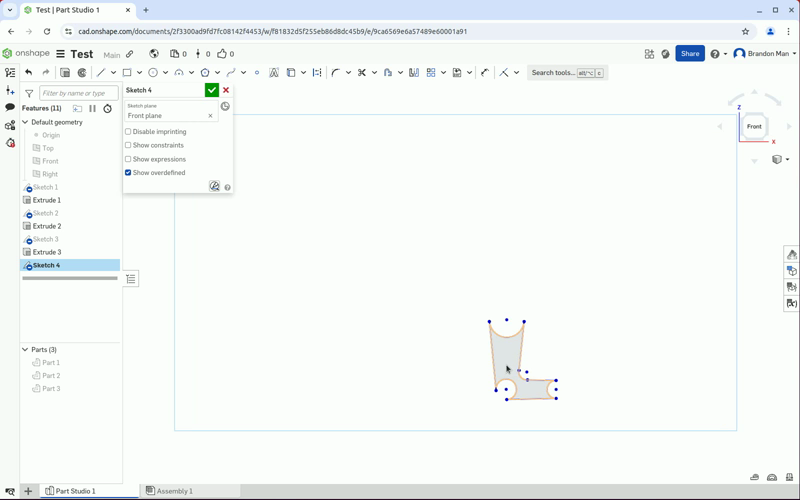
scroll(6)
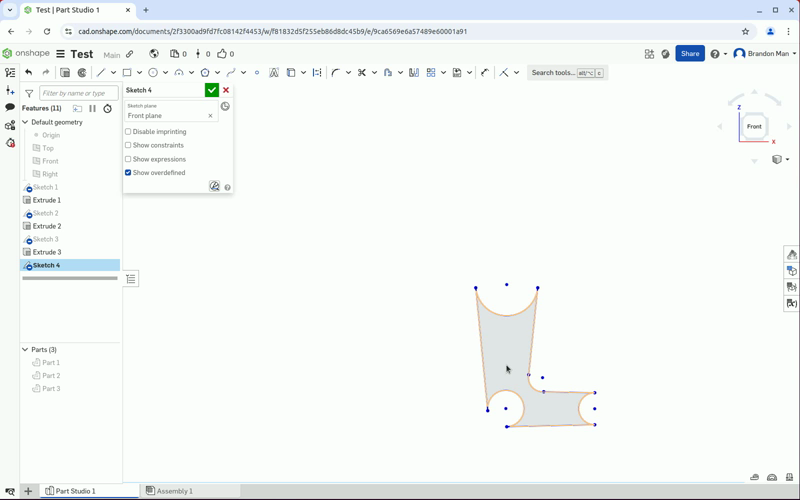
scroll(6)
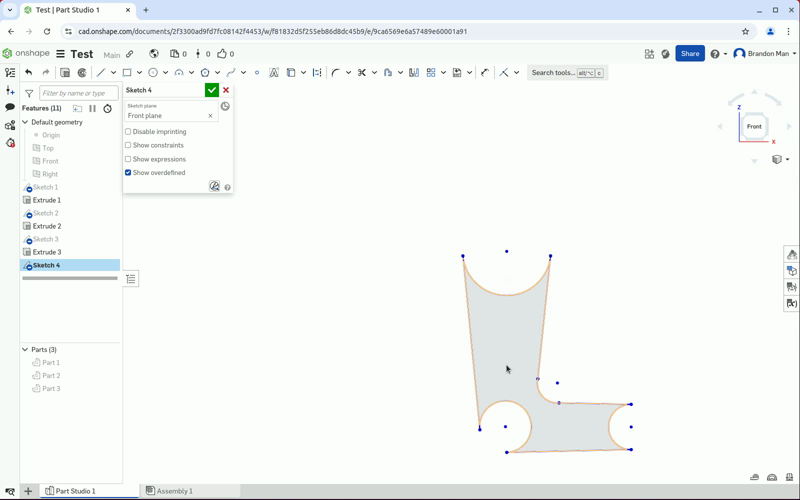
scroll(6)
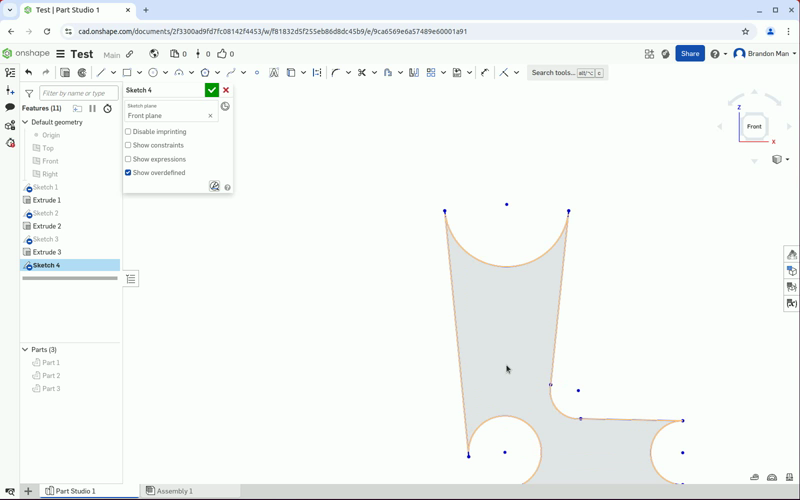
scroll(6)
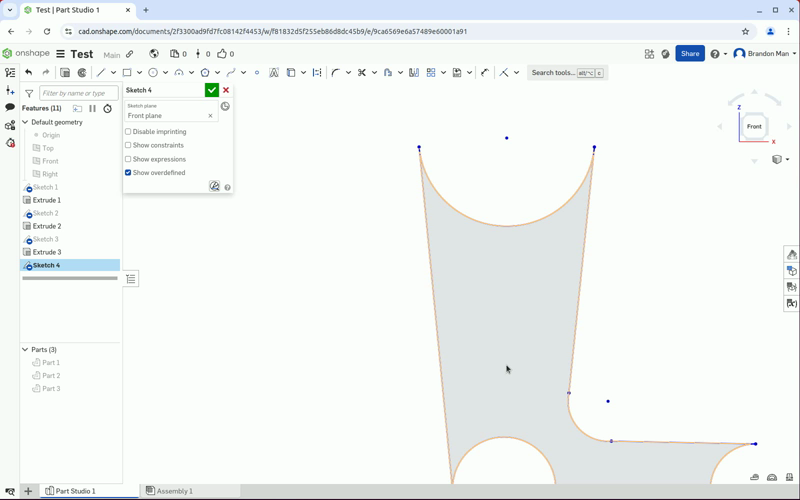
scroll(6)
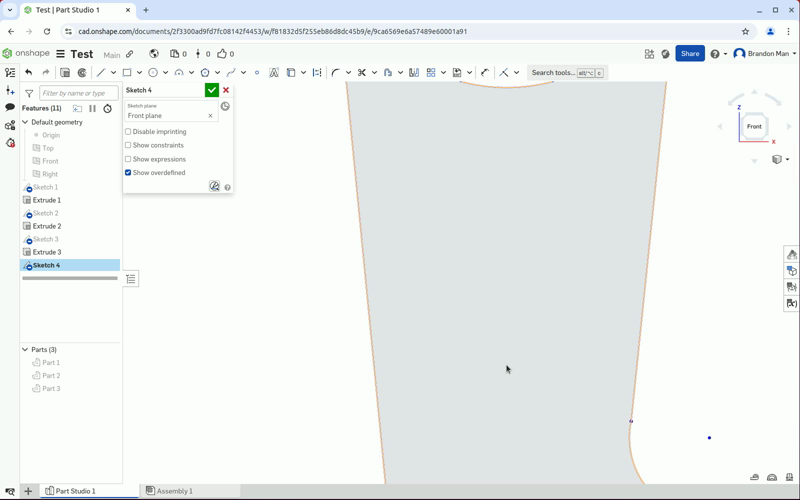
click(506, 364)
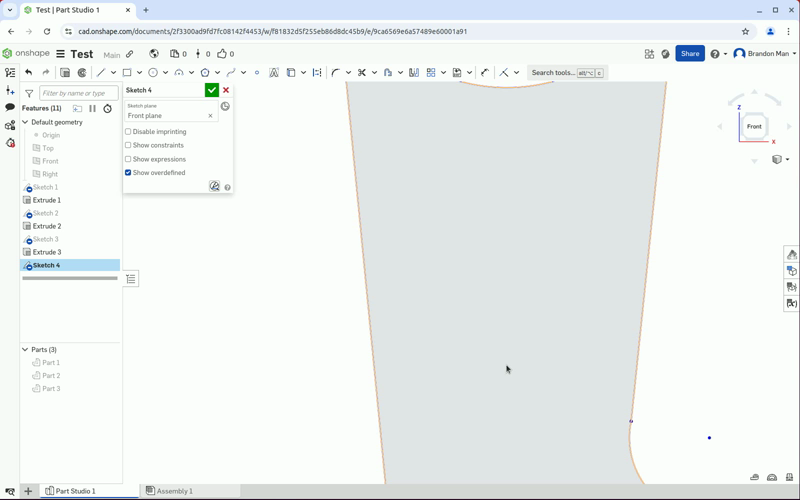
scroll(-6)
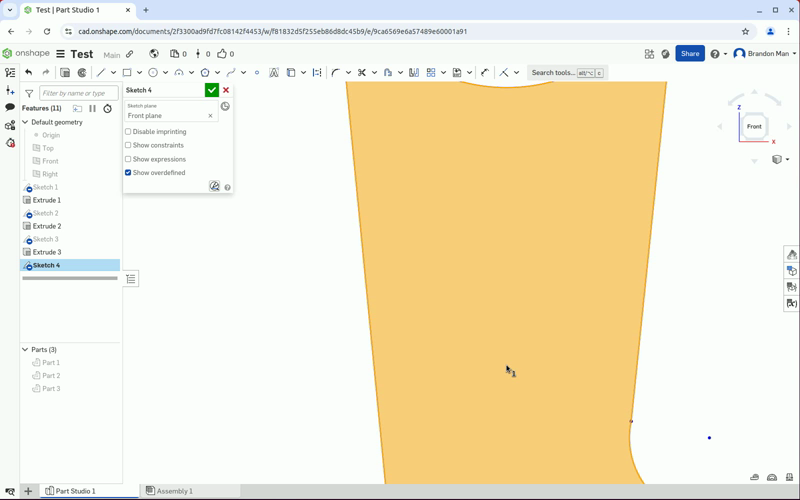
scroll(-6)
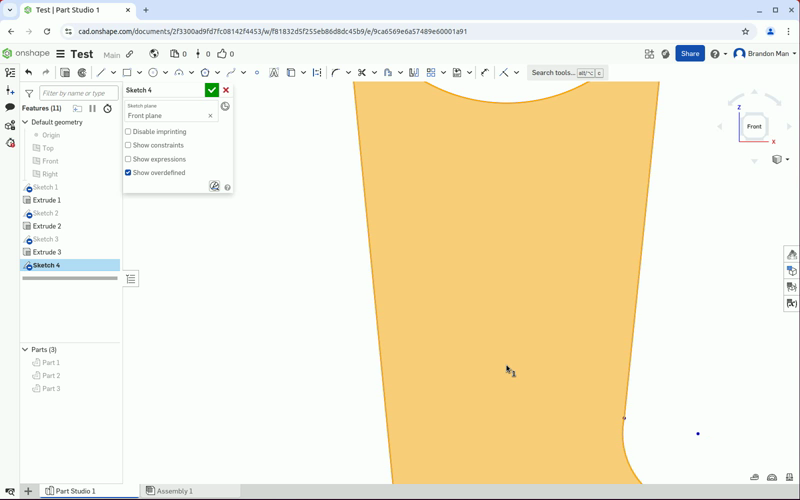
scroll(-6)
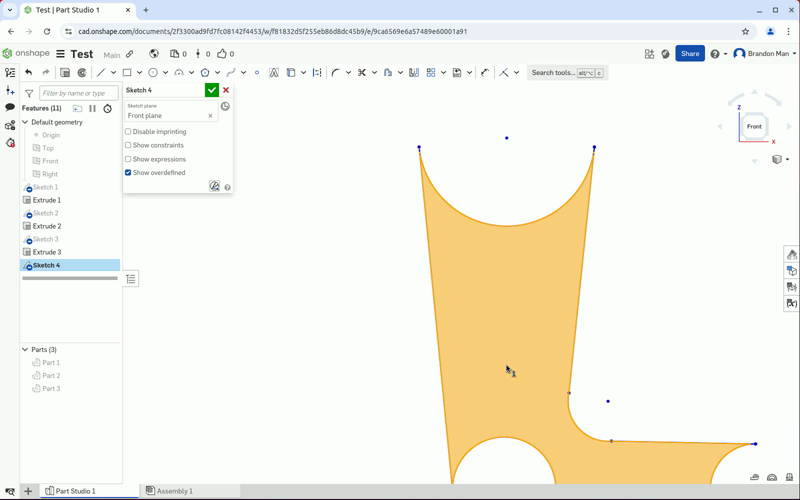
scroll(-6)
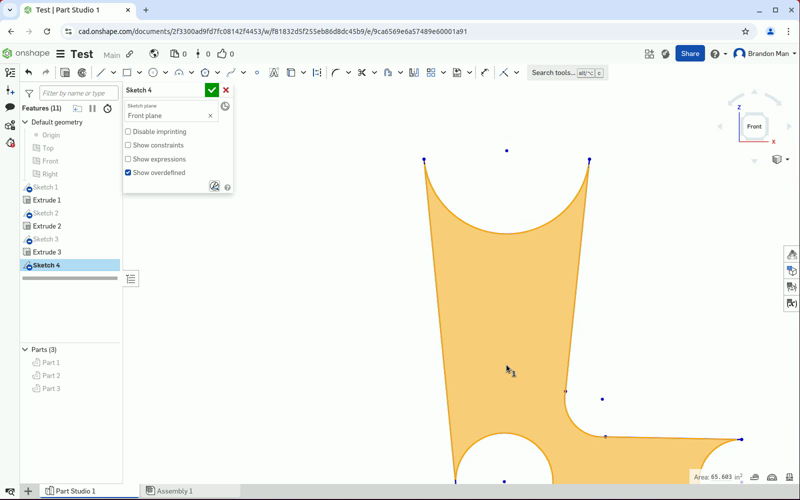
scroll(-6)
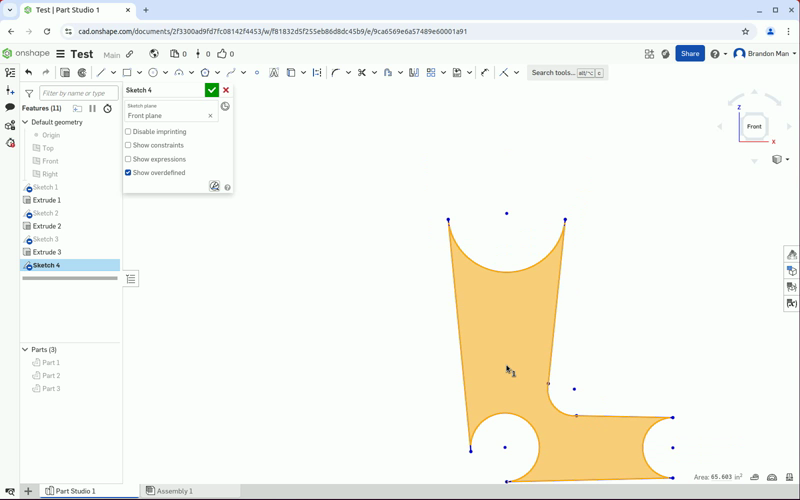
scroll(-6)
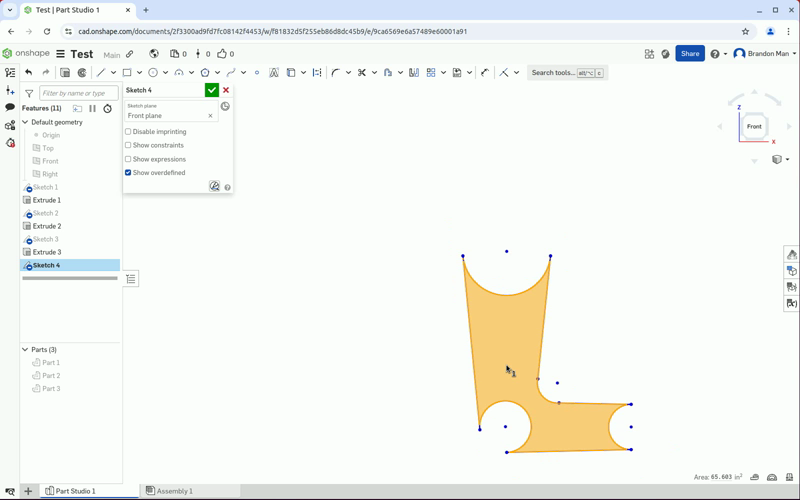
scroll(-6)
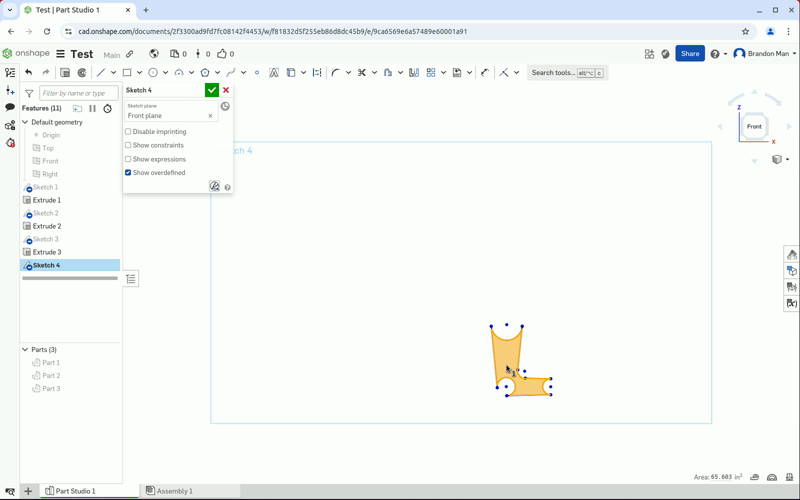
mouse_move(73, 352)
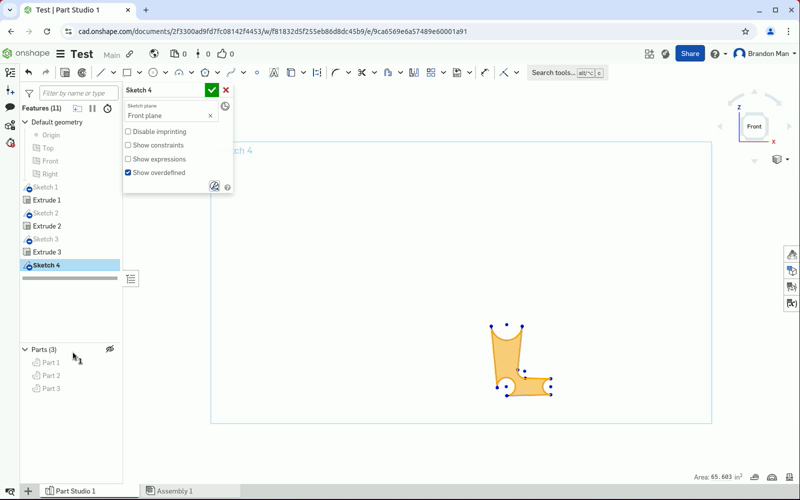
key(shift+y)
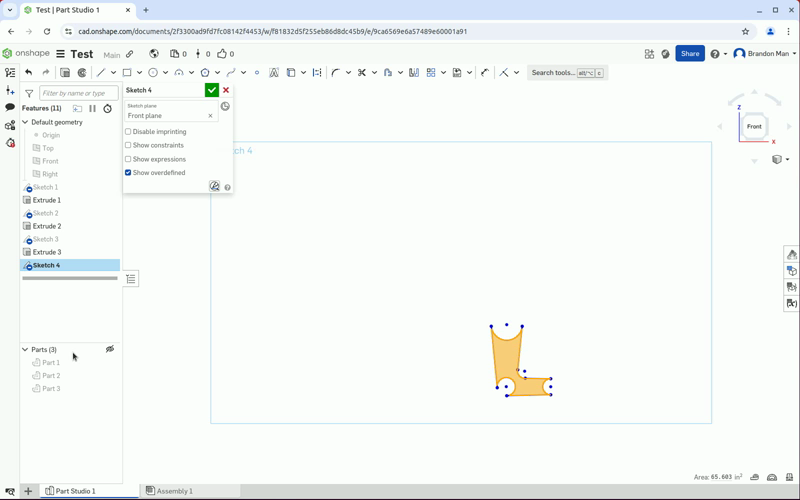
key(shift+e)
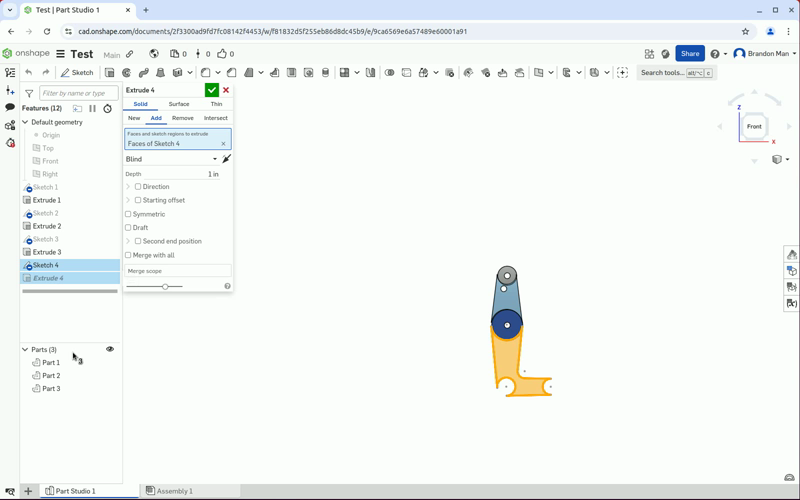
mouse_move(143, 106)
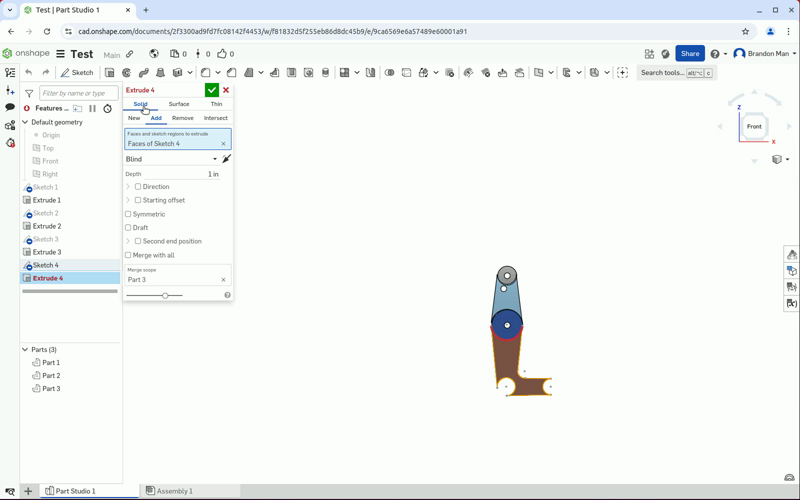
click(143, 106)
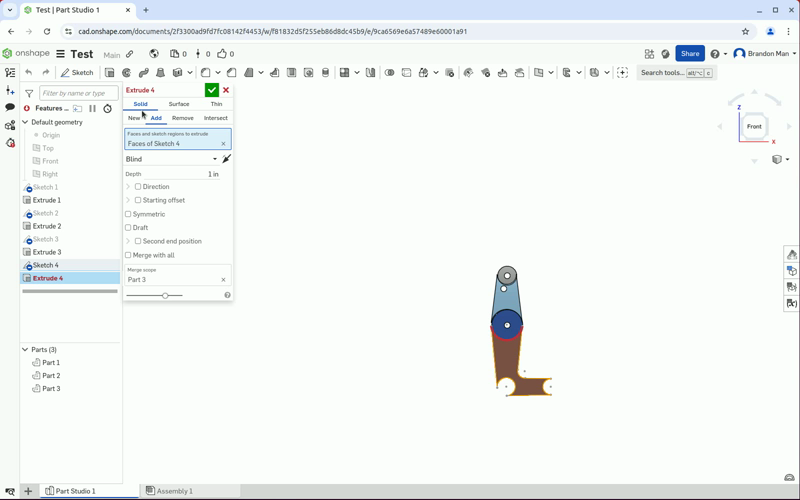
mouse_move(137, 120)
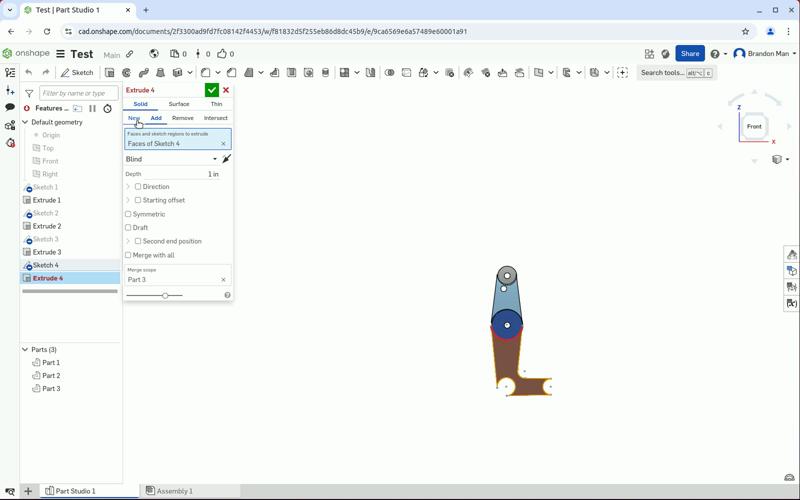
click(137, 120)
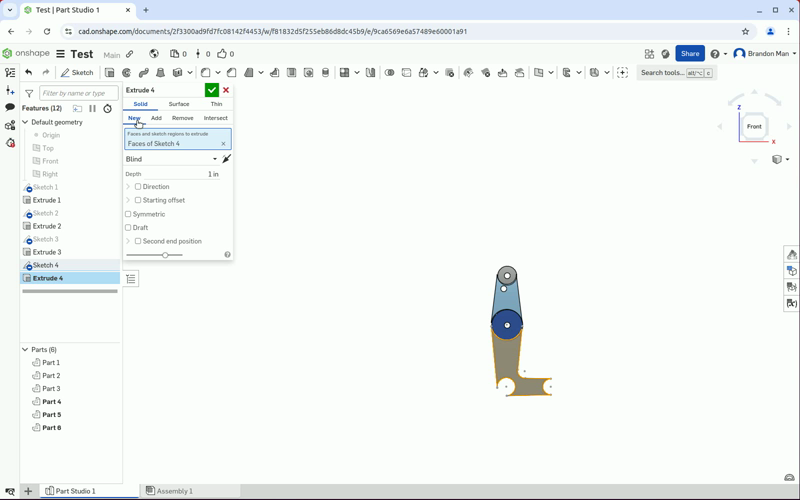
key(tab, 4)
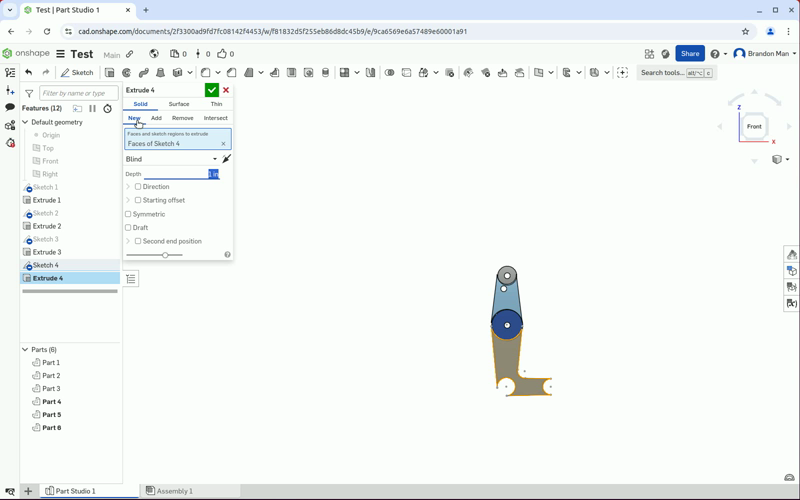
text(0.722)
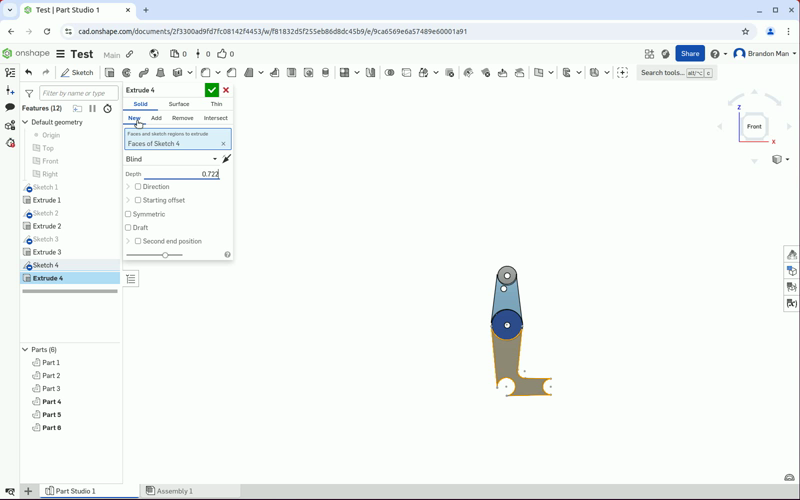
key(enter)
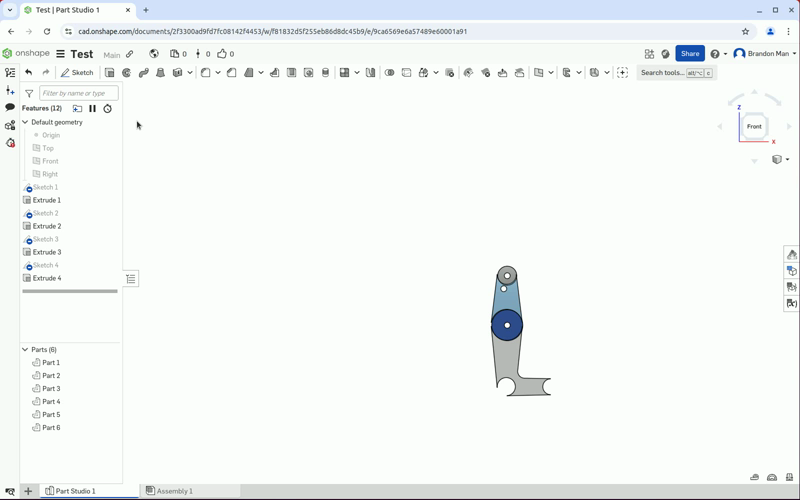
key(shift+h)
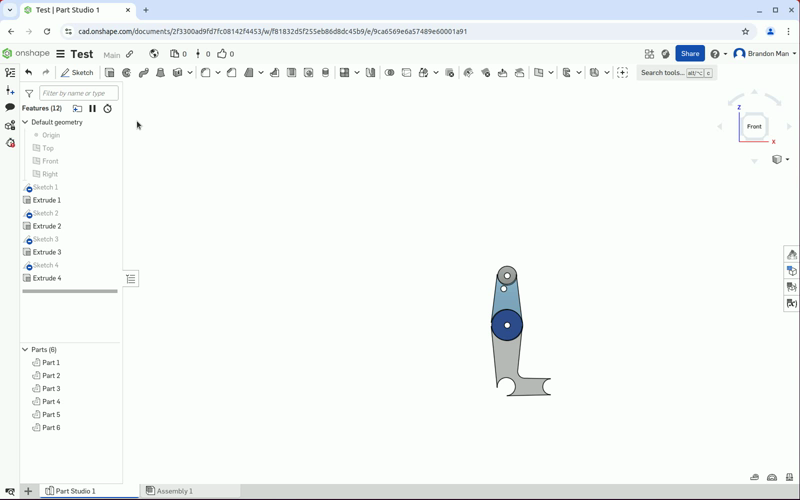
key(shift+h)
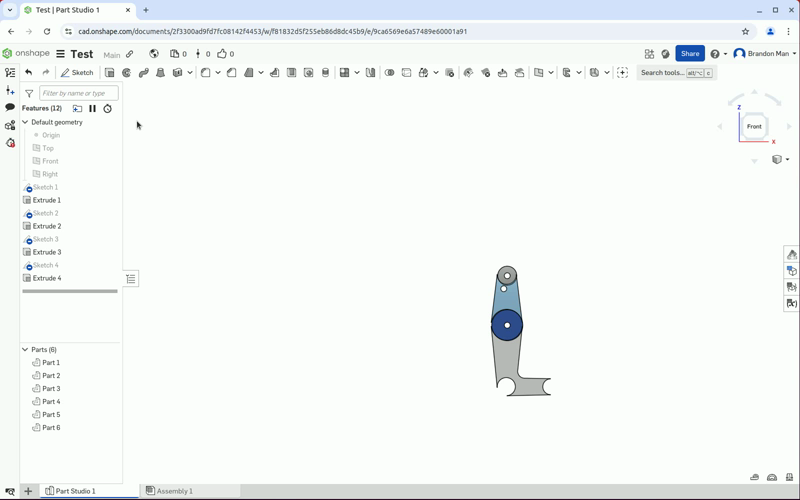
mouse_move(73, 189)
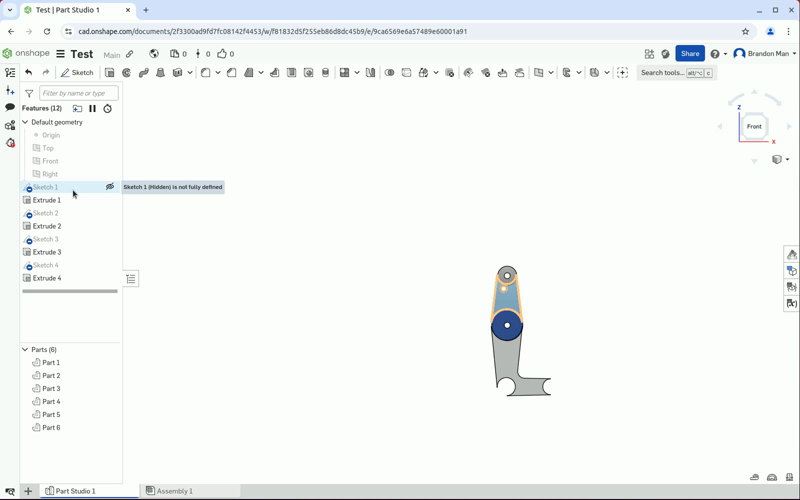
click(73, 189)
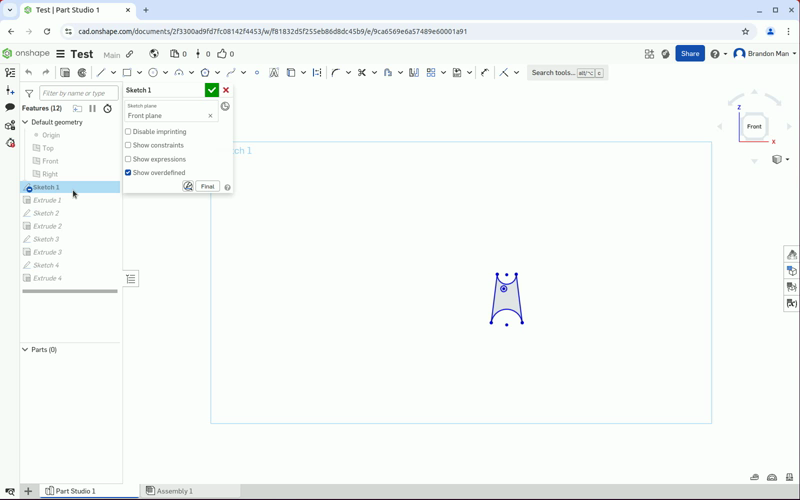
mouse_move(229, 92)
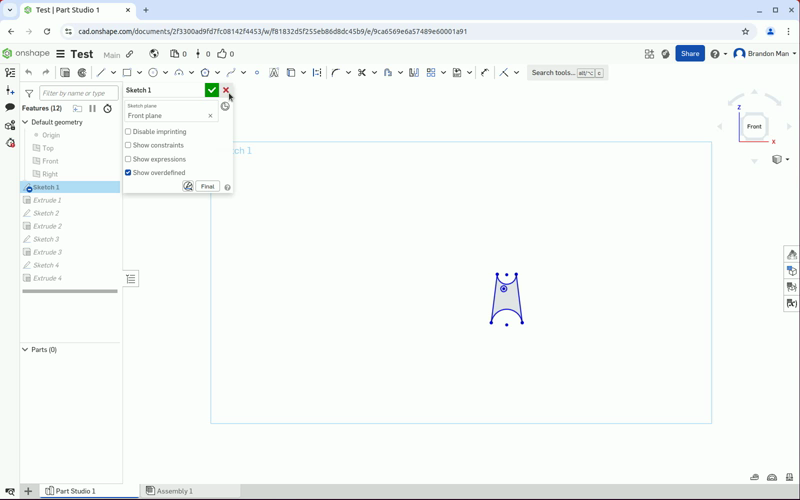
click(229, 92)
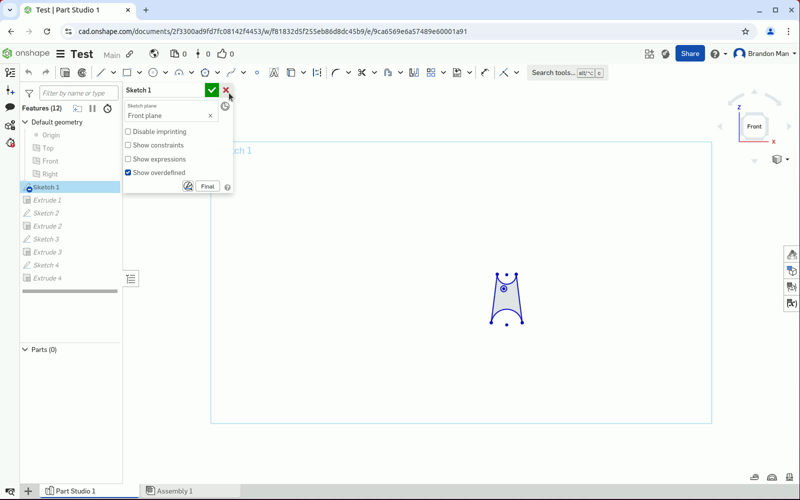
key(shift+s)
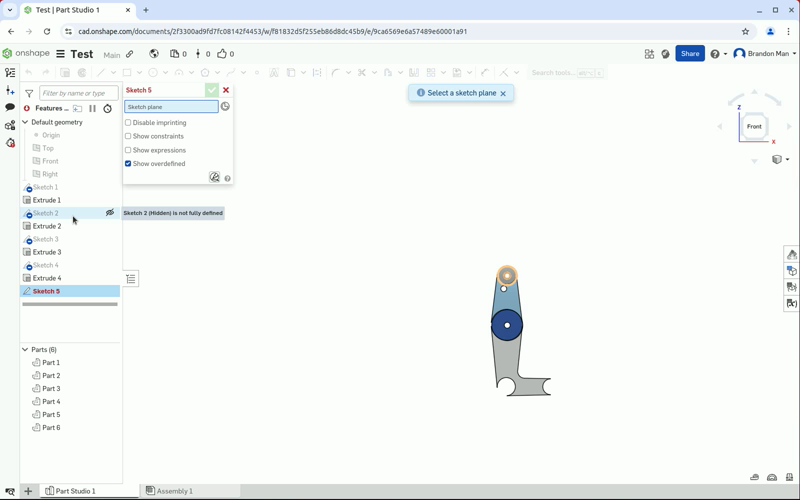
scroll(3)
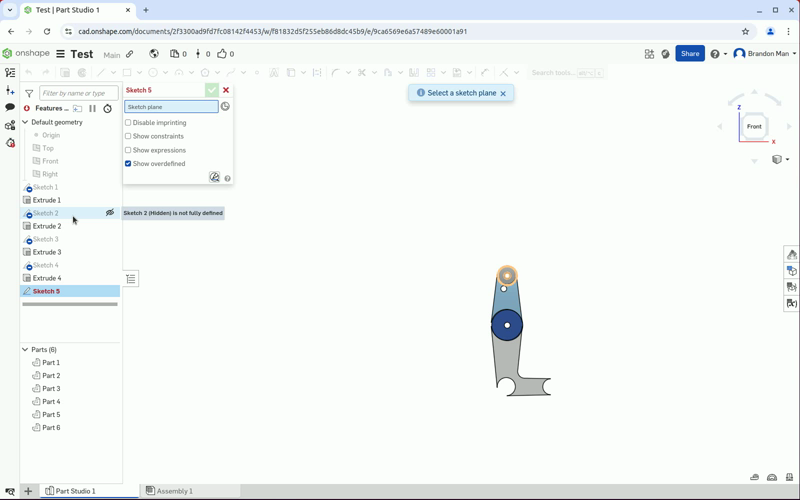
mouse_move(73, 163)
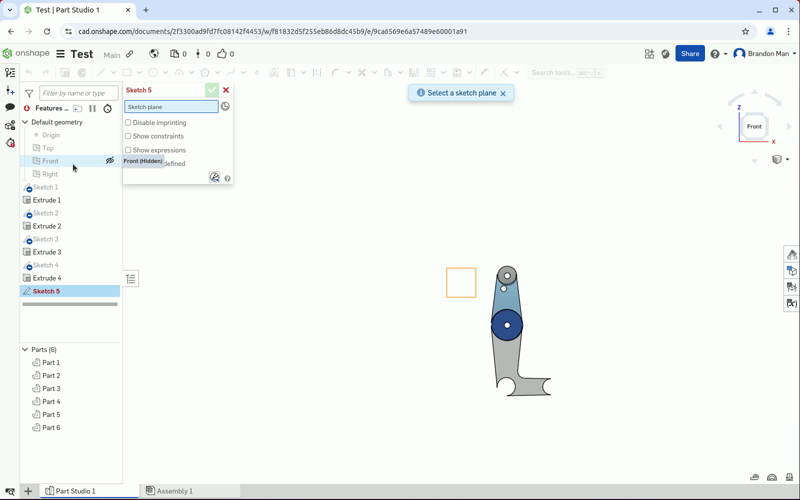
click(73, 163)
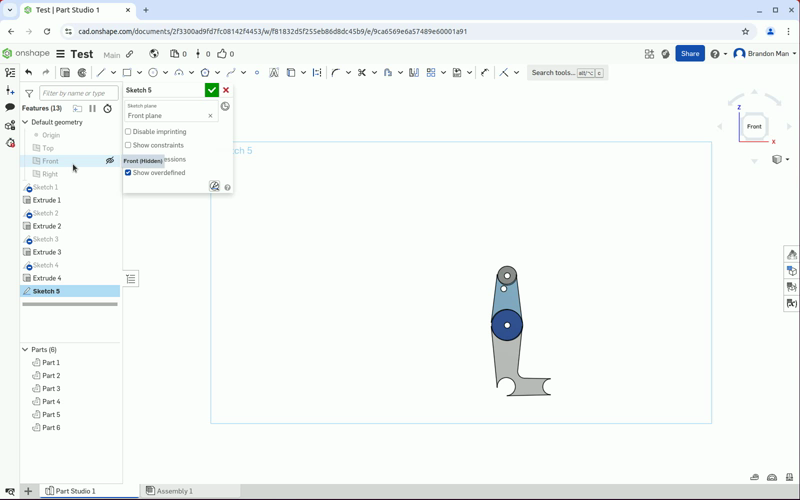
mouse_move(73, 352)
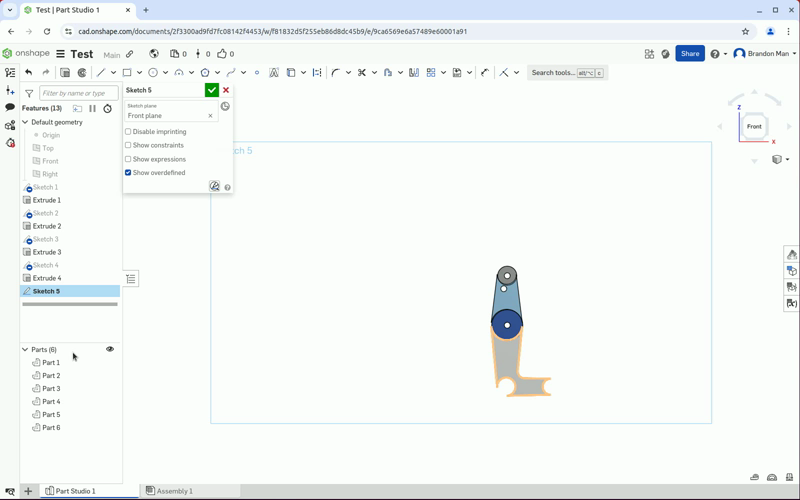
key(y)
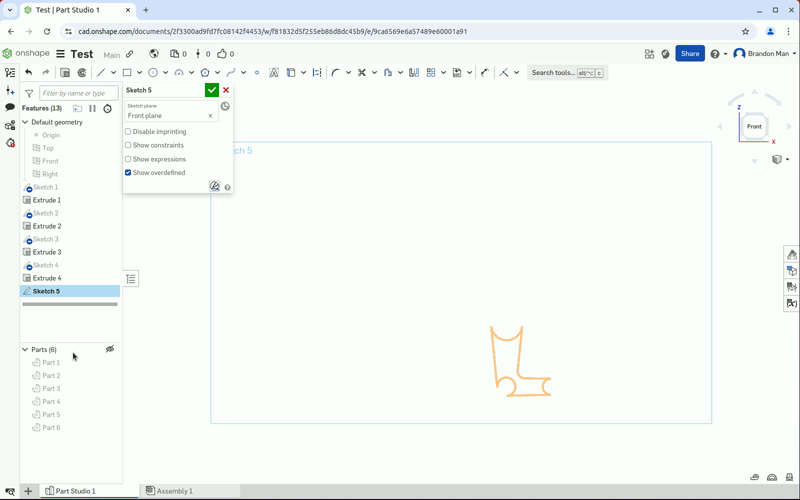
key(c)
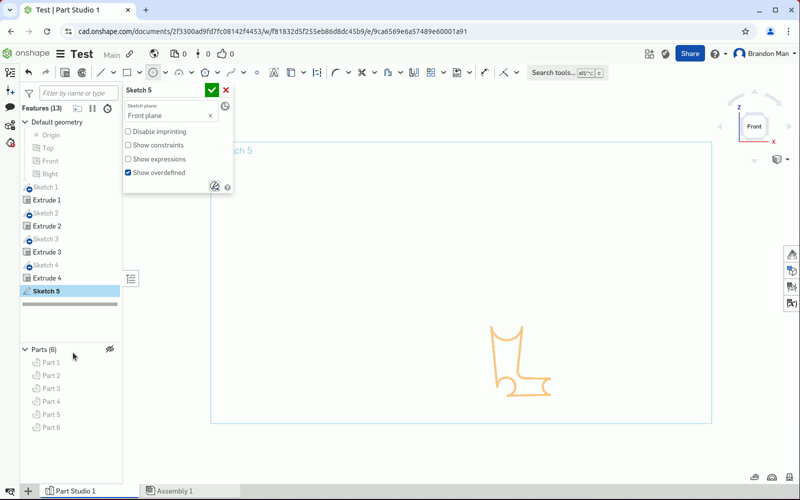
key_down(shift)
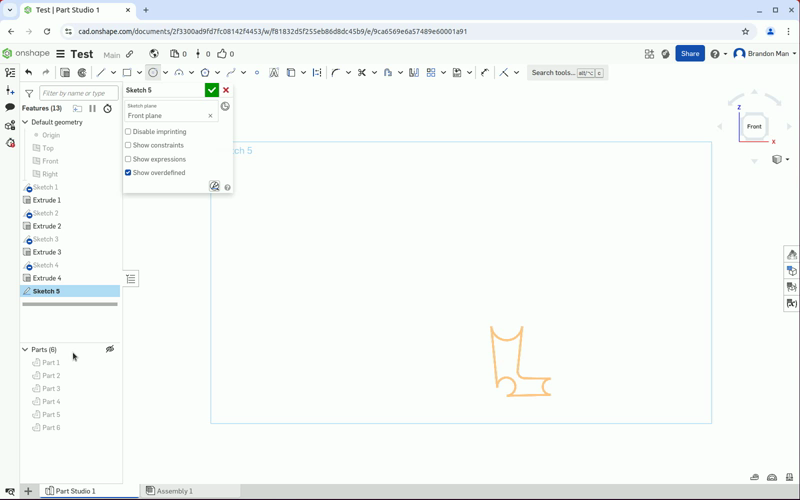
mouse_move(507, 386)
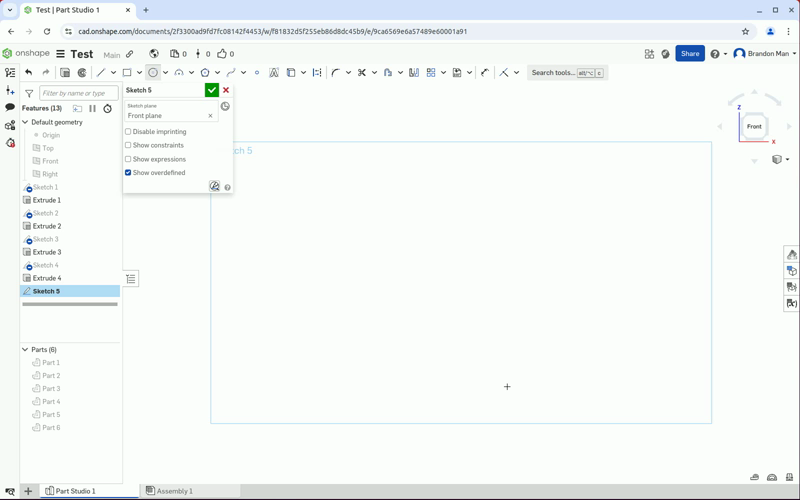
click(507, 386)
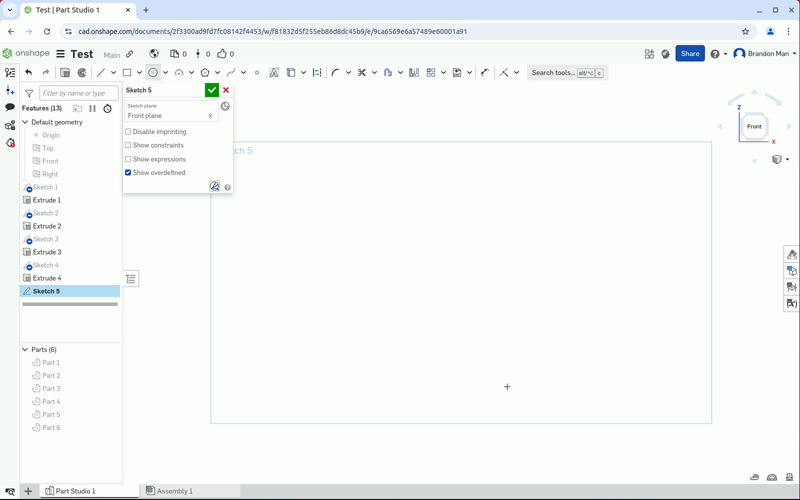
key_up(shift)
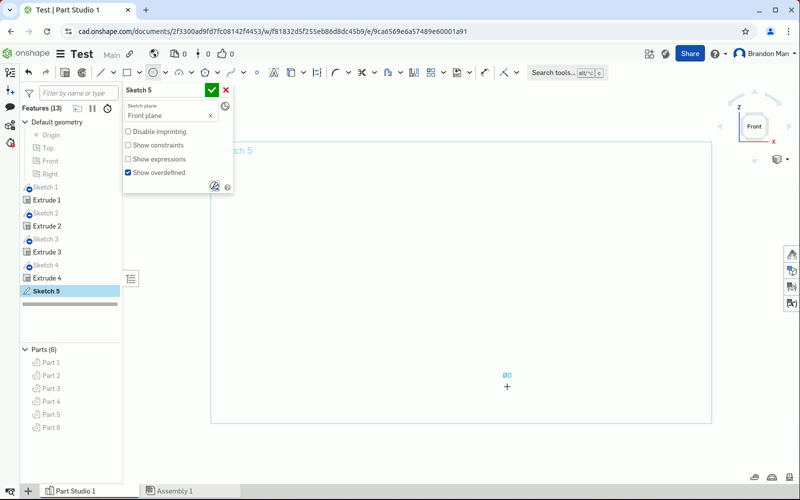
mouse_move(516, 386)
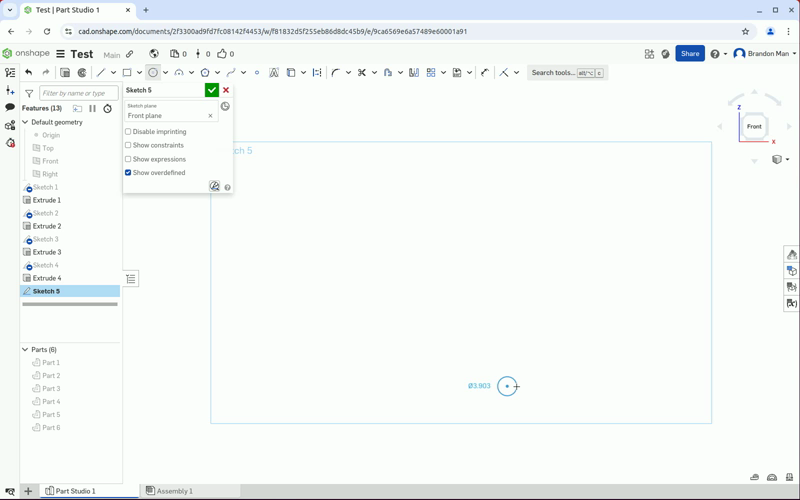
click(516, 386)
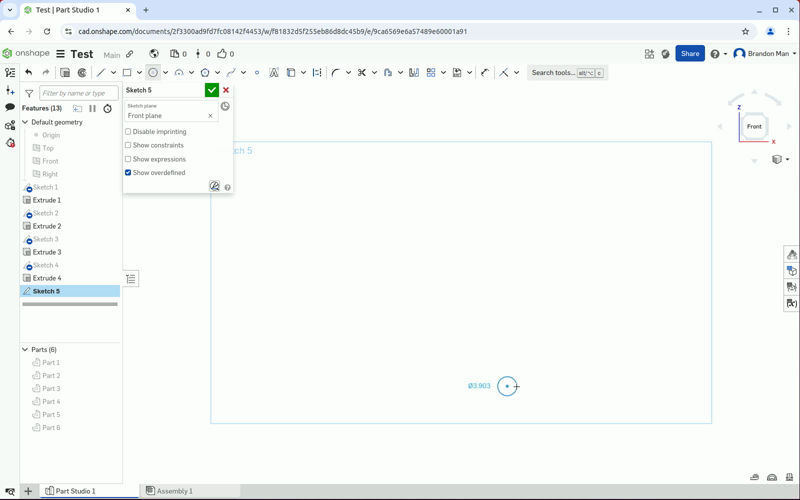
key(esc)
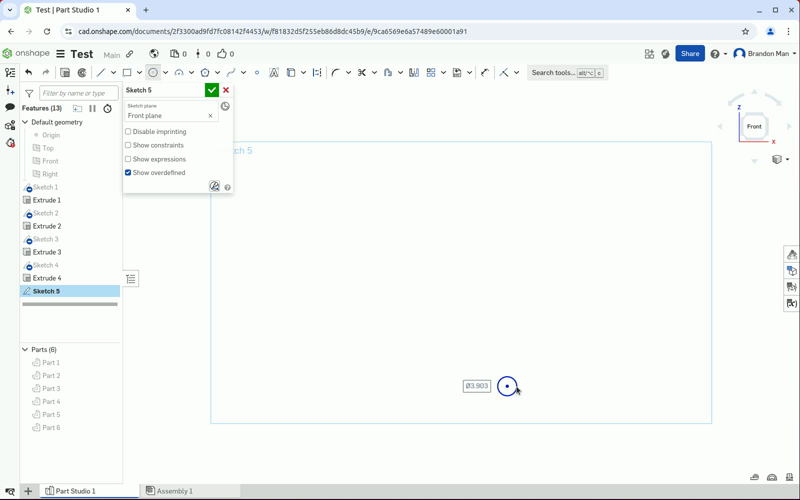
key(c)
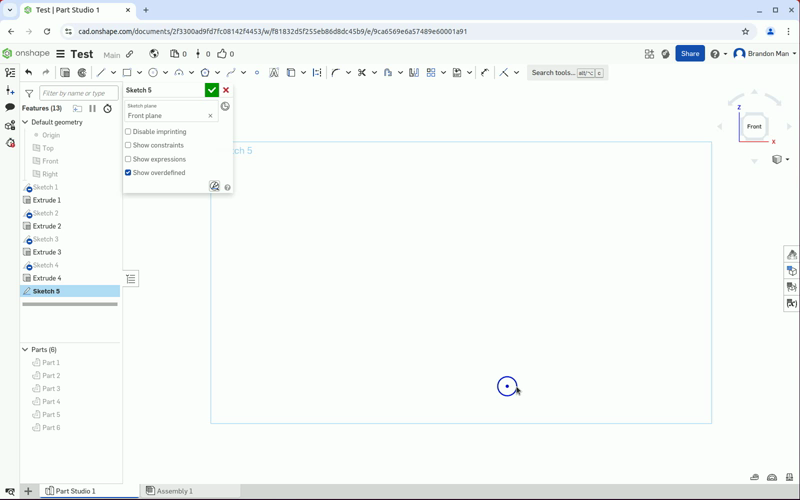
key_down(shift)
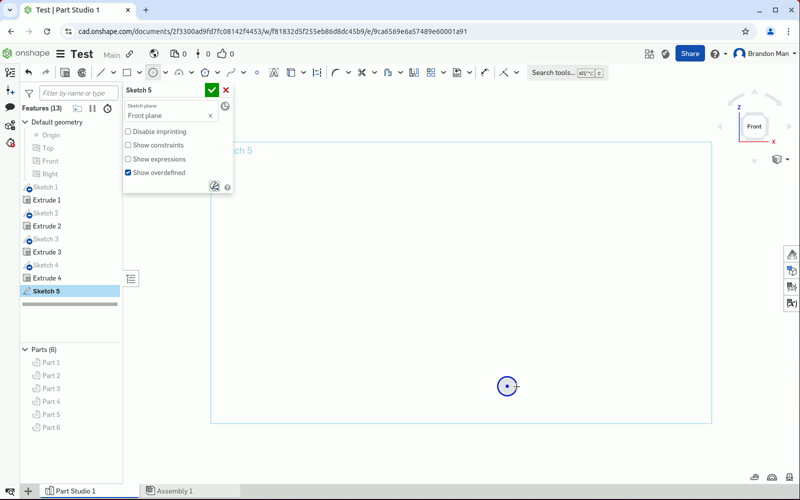
mouse_move(507, 386)
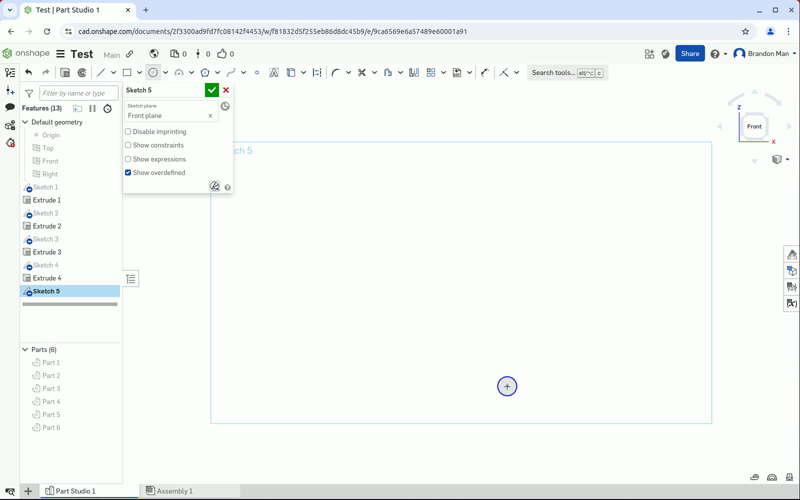
click(507, 386)
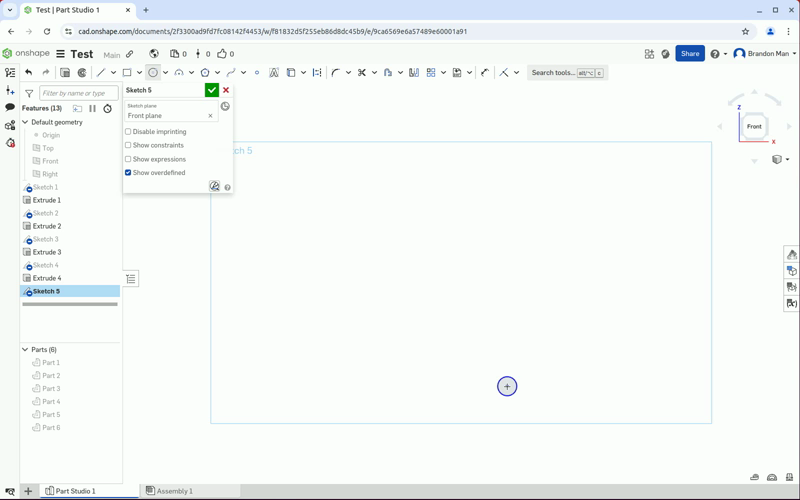
key_up(shift)
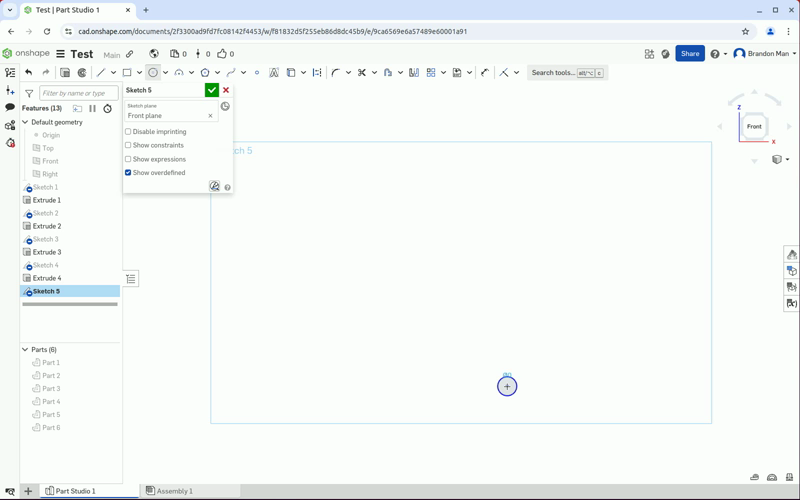
mouse_move(510, 386)
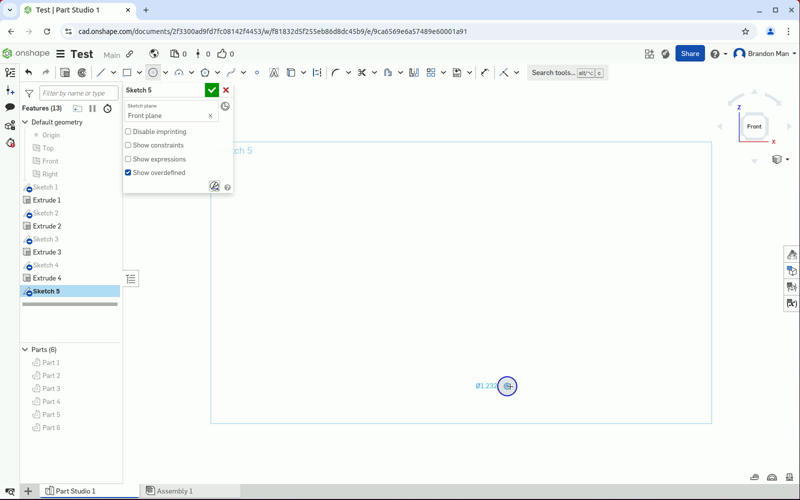
scroll(6)
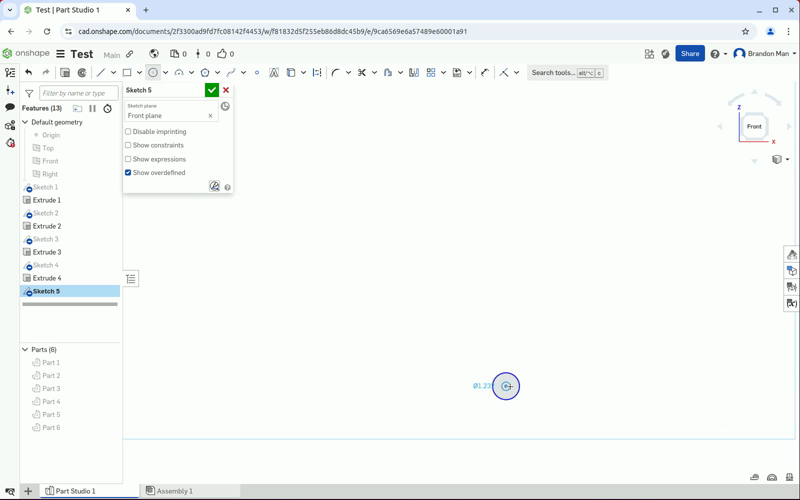
scroll(6)
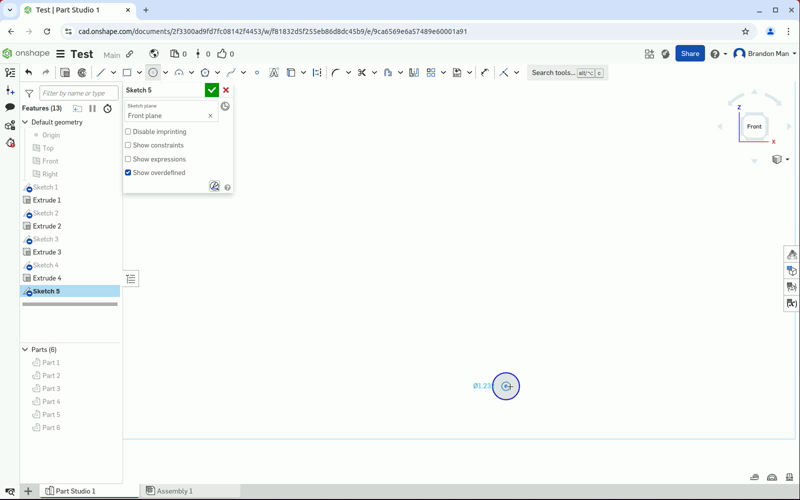
scroll(6)
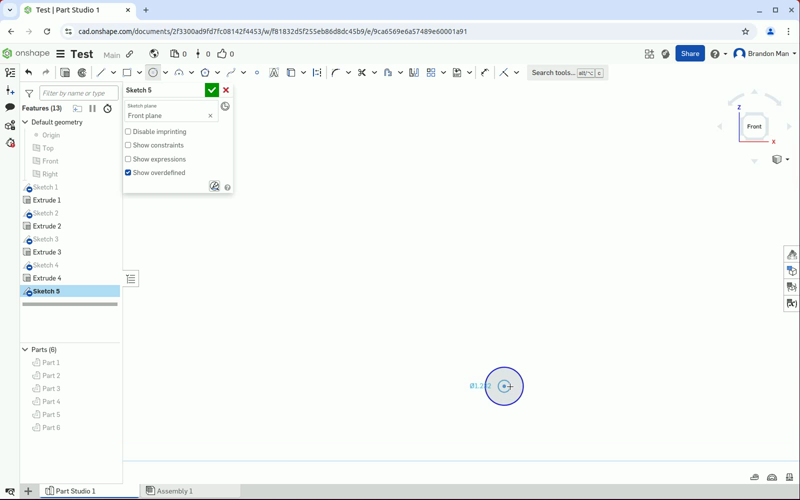
scroll(6)
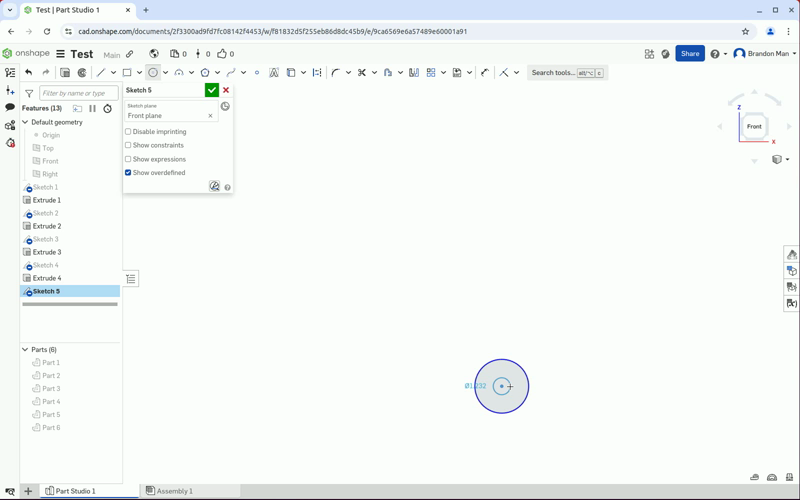
scroll(6)
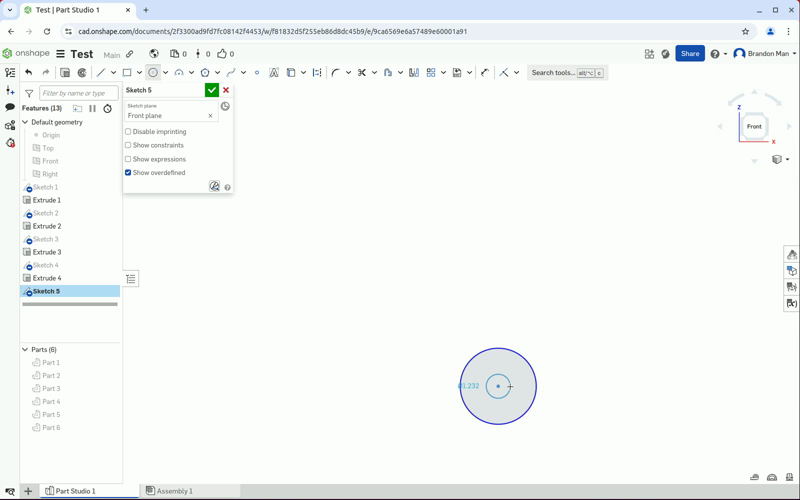
scroll(6)
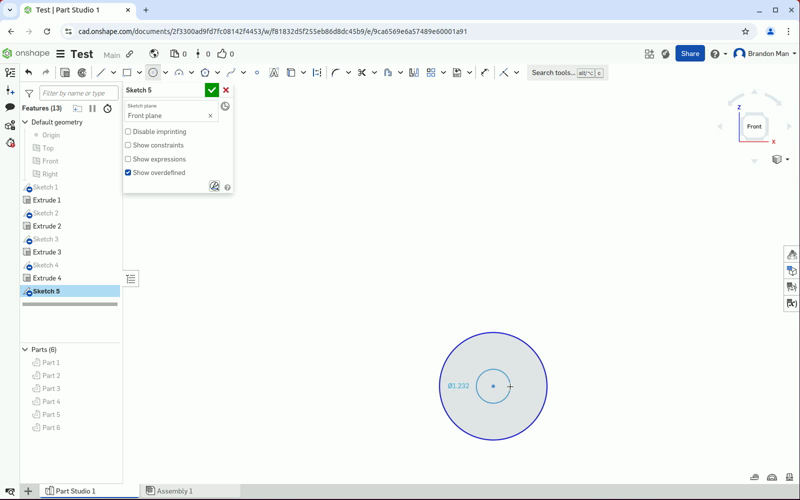
scroll(6)
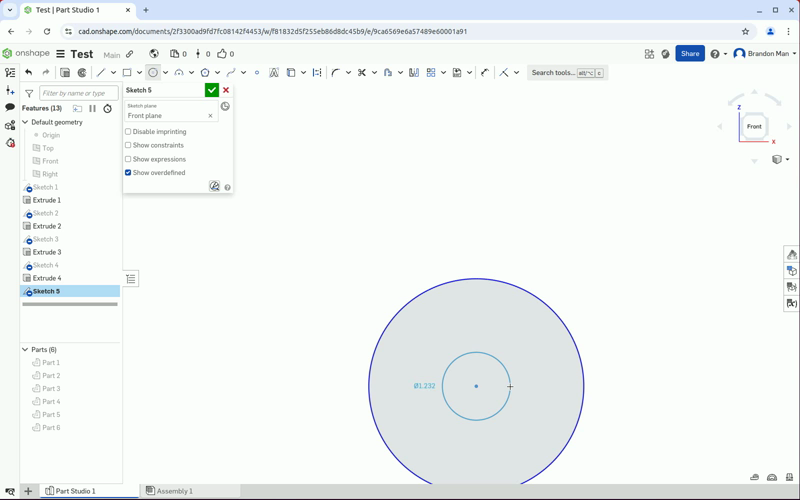
click(510, 386)
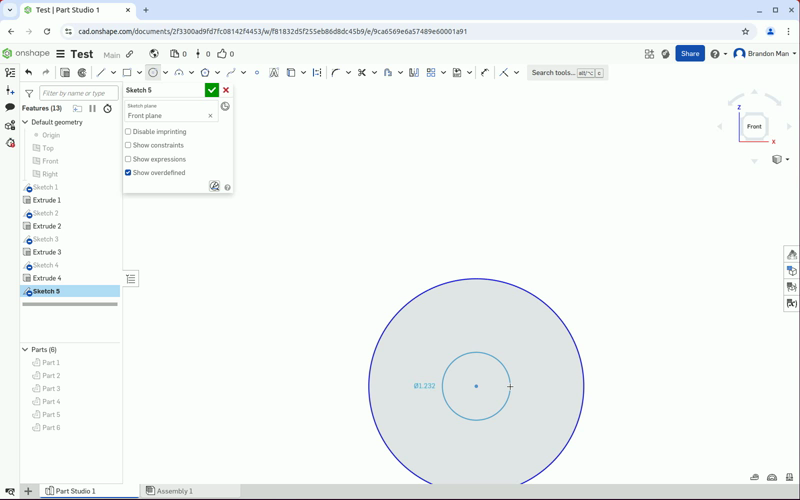
scroll(-6)
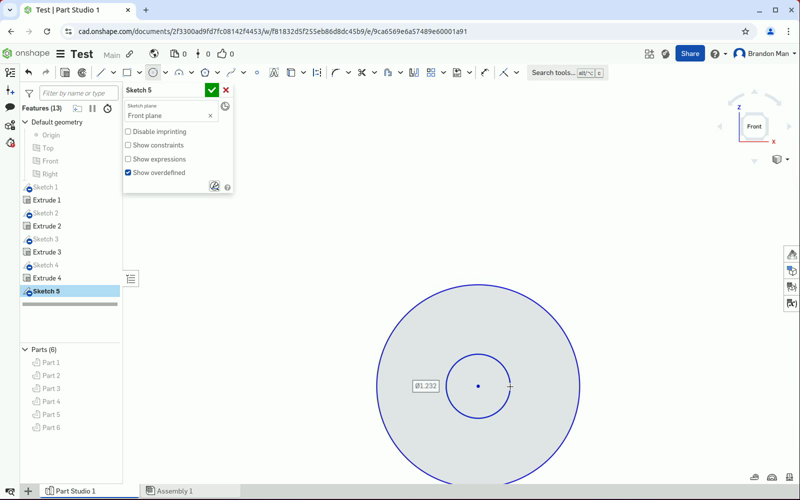
scroll(-6)
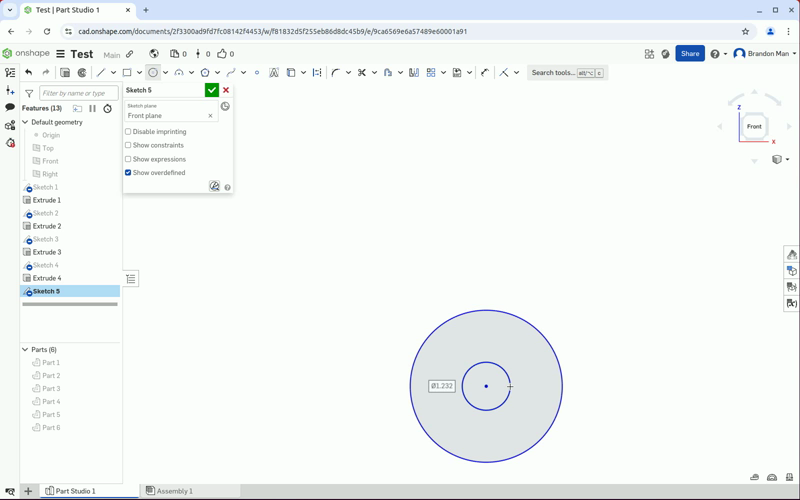
scroll(-6)
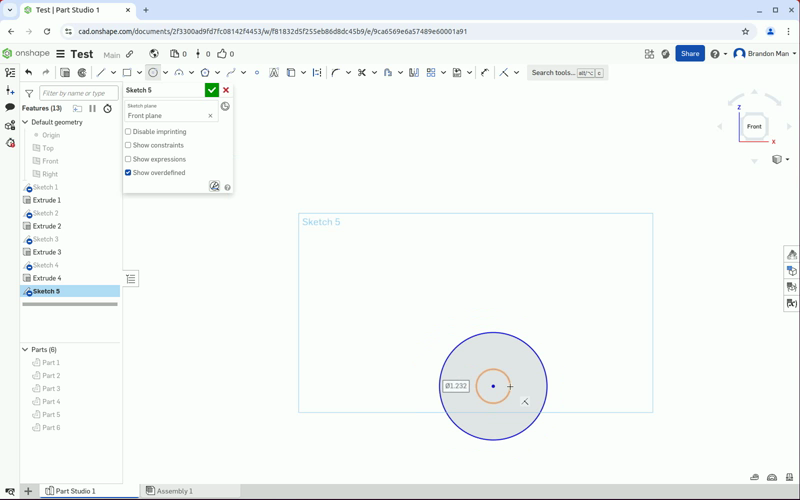
scroll(-6)
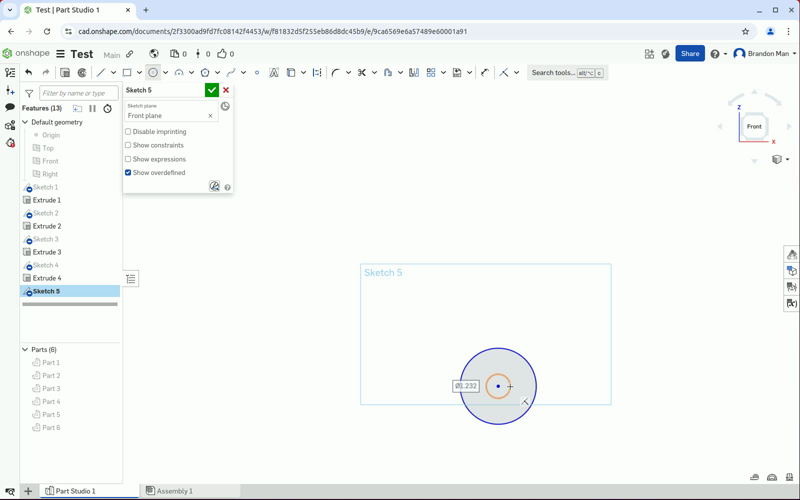
scroll(-6)
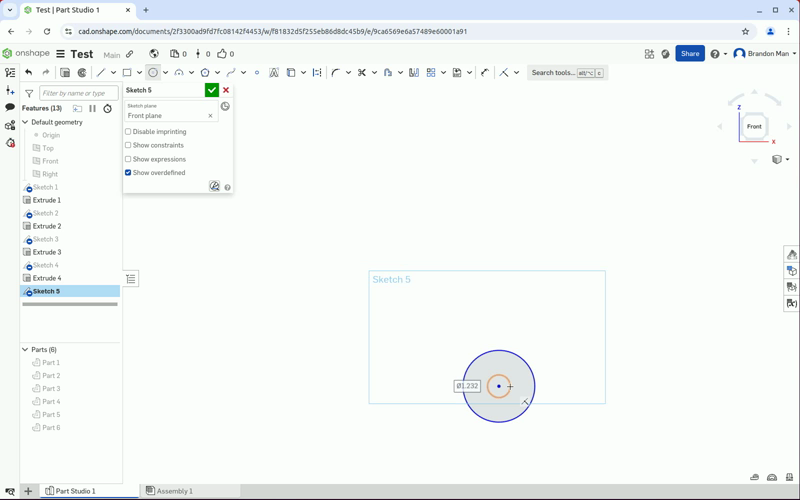
scroll(-6)
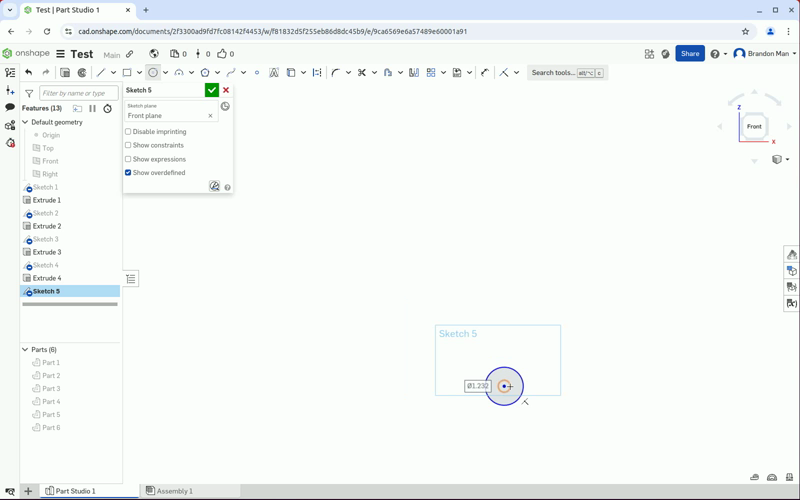
scroll(-6)
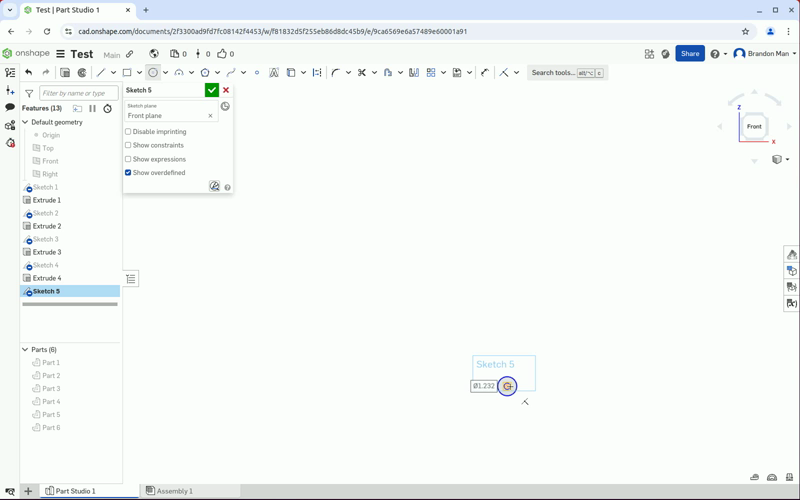
key(esc)
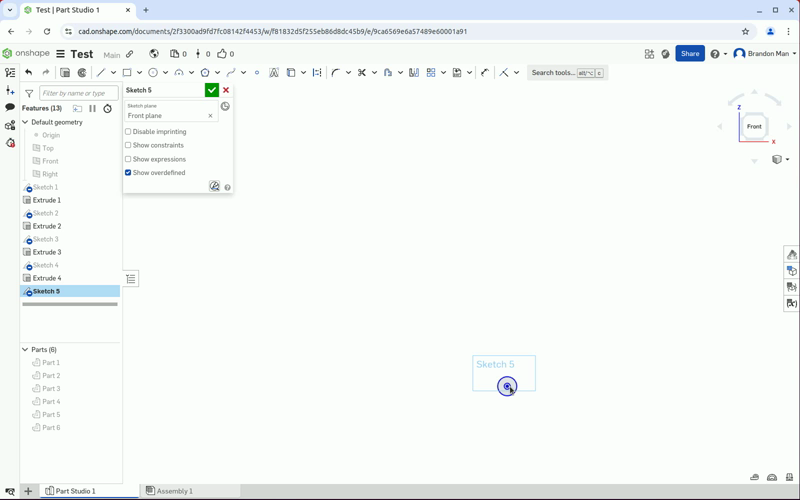
mouse_move(510, 381)
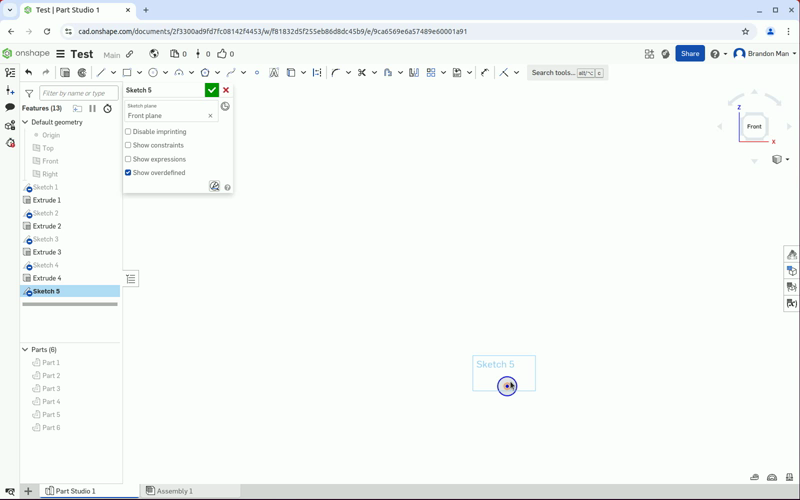
scroll(6)
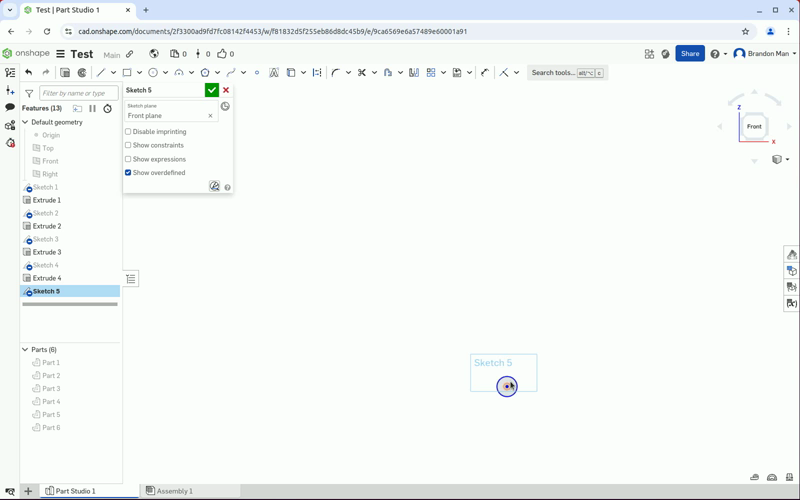
scroll(6)
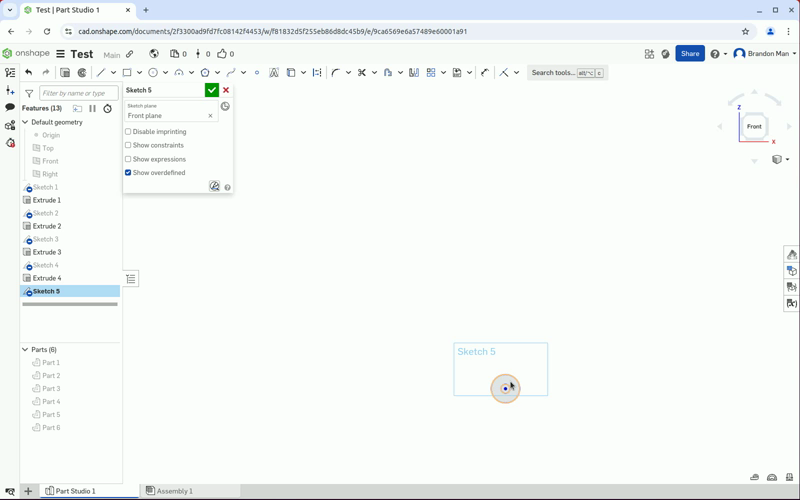
scroll(6)
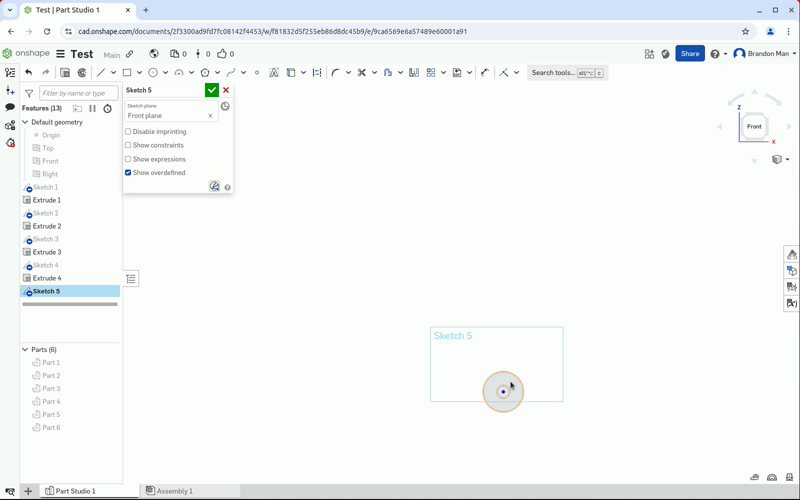
scroll(6)
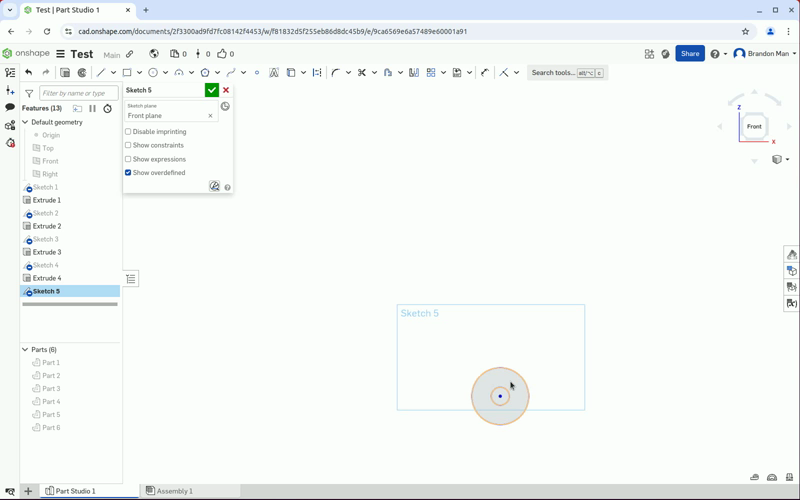
scroll(6)
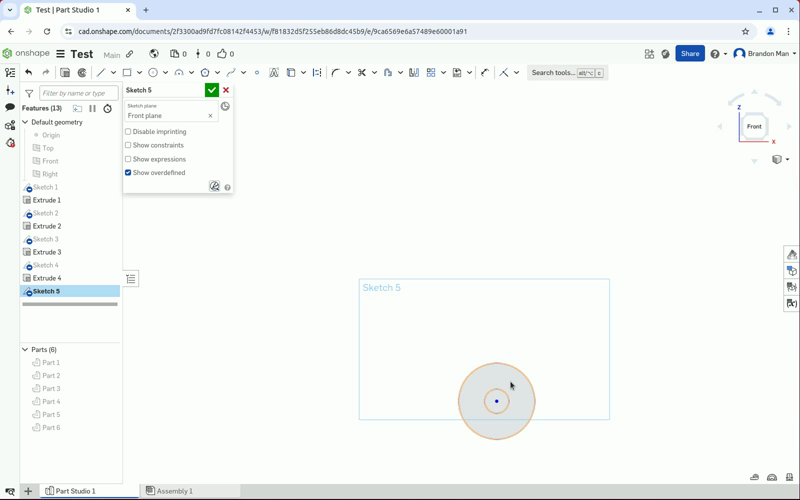
scroll(6)
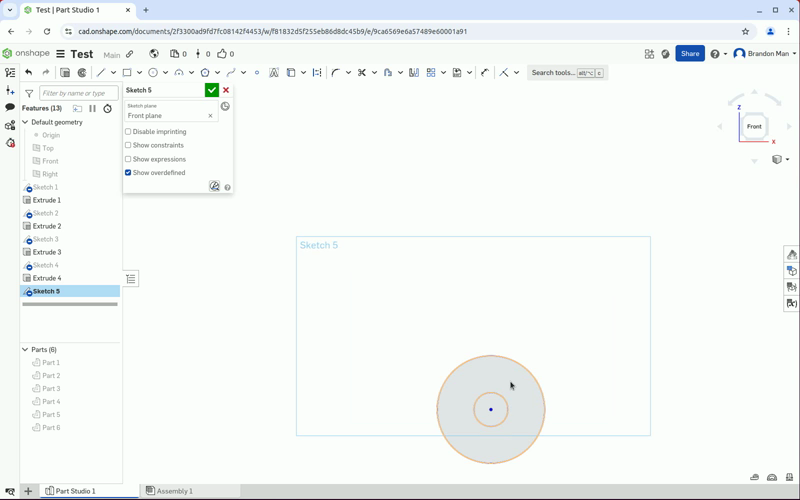
scroll(6)
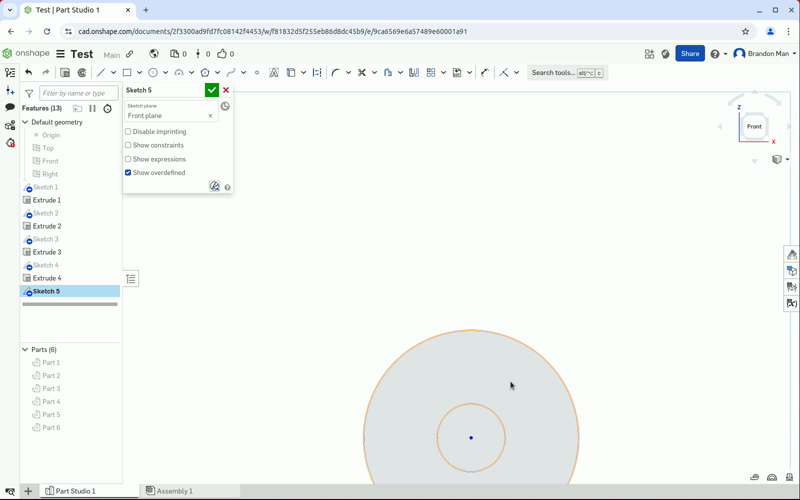
click(510, 381)
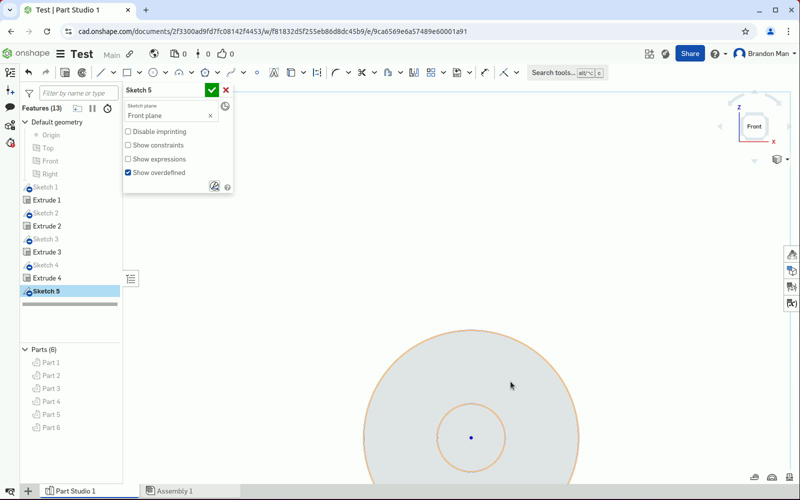
scroll(-6)
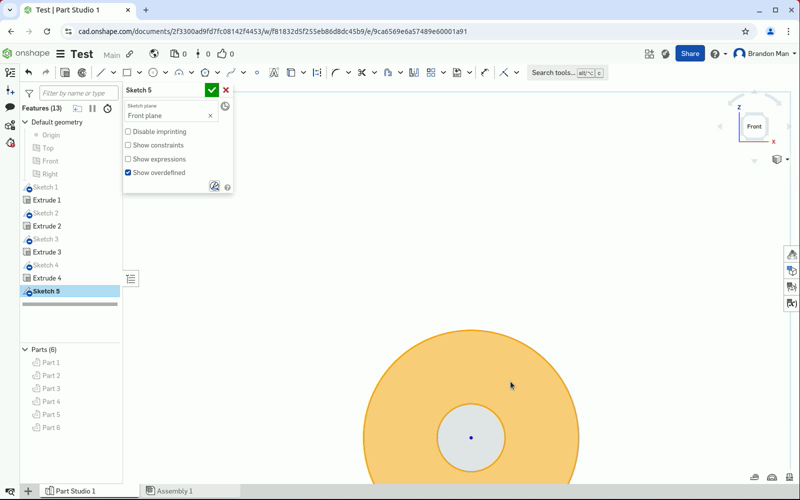
scroll(-6)
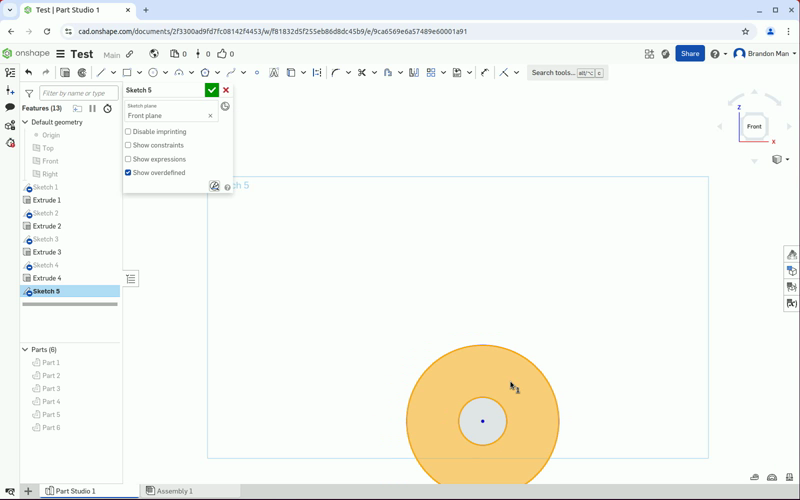
scroll(-6)
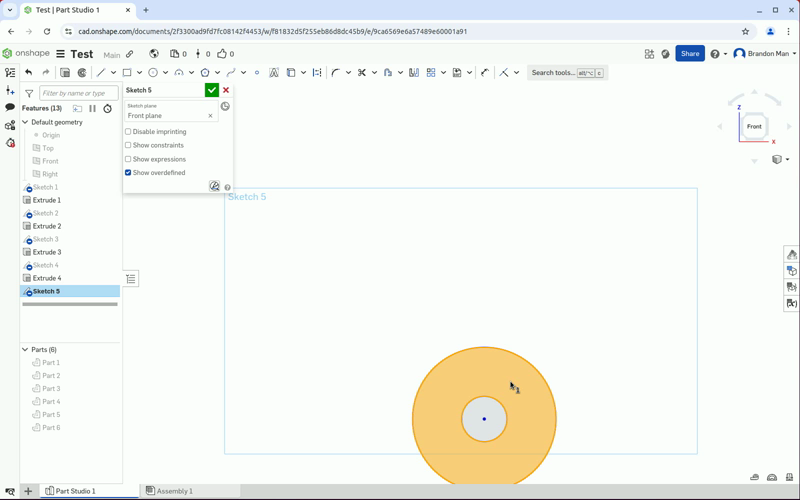
scroll(-6)
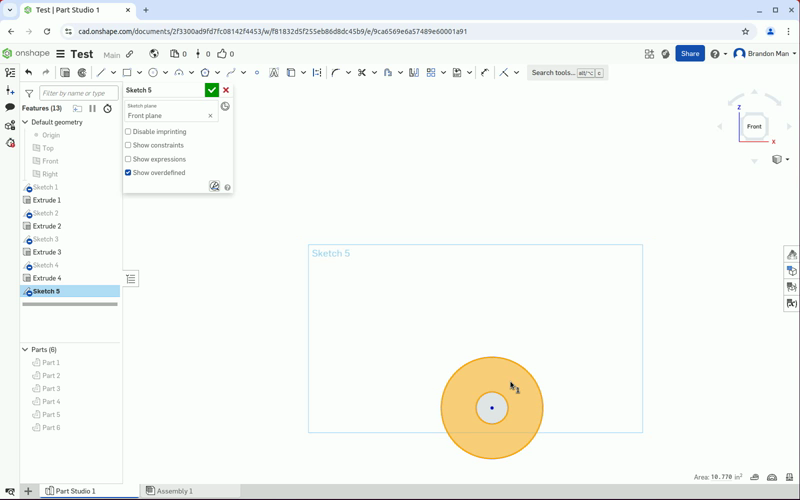
scroll(-6)
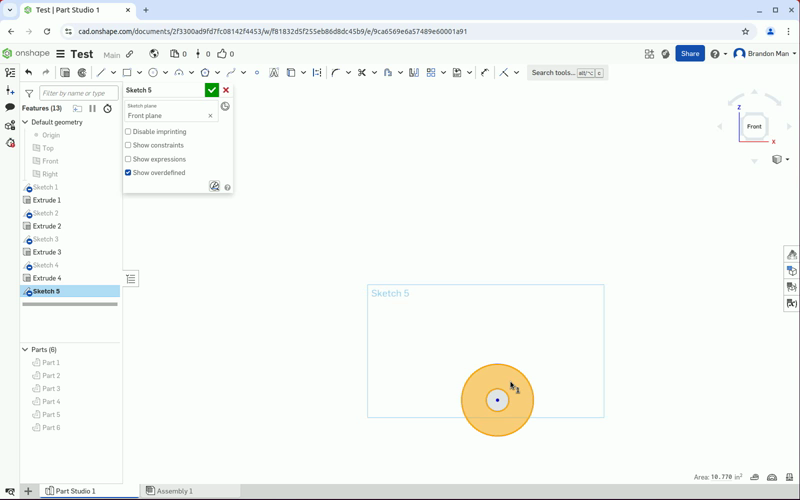
scroll(-6)
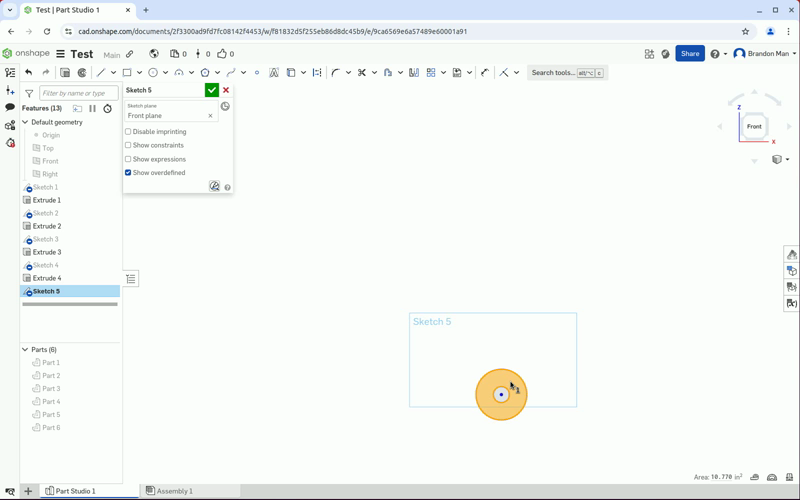
scroll(-6)
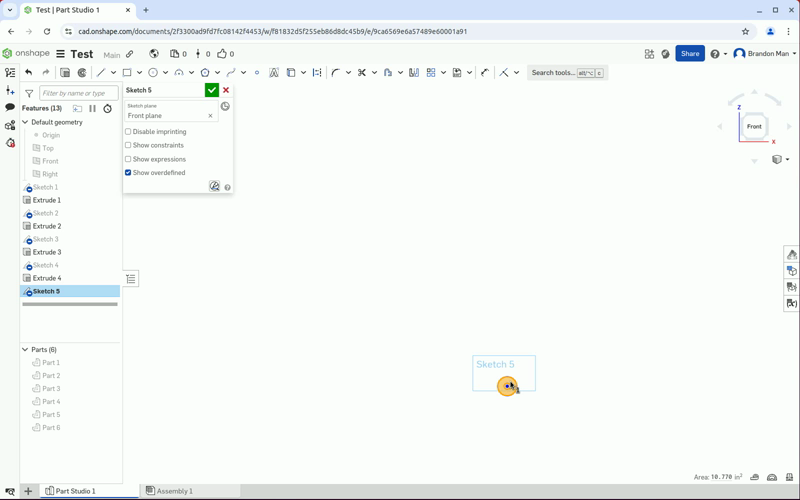
mouse_move(73, 352)
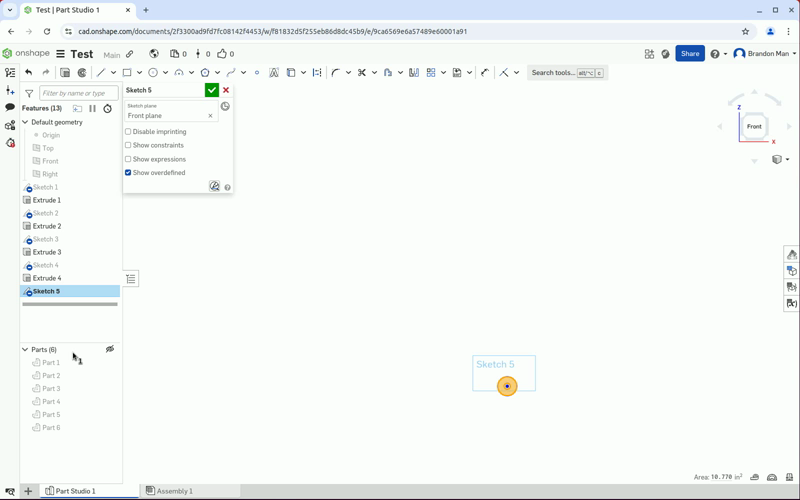
key(shift+y)
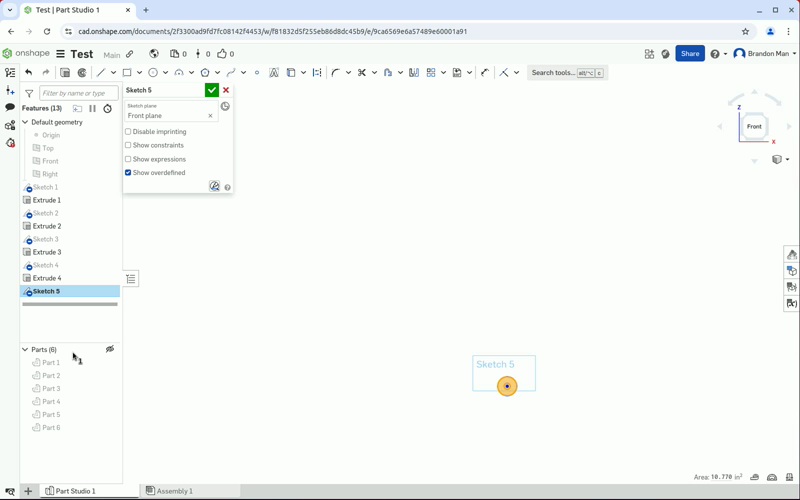
key(shift+e)
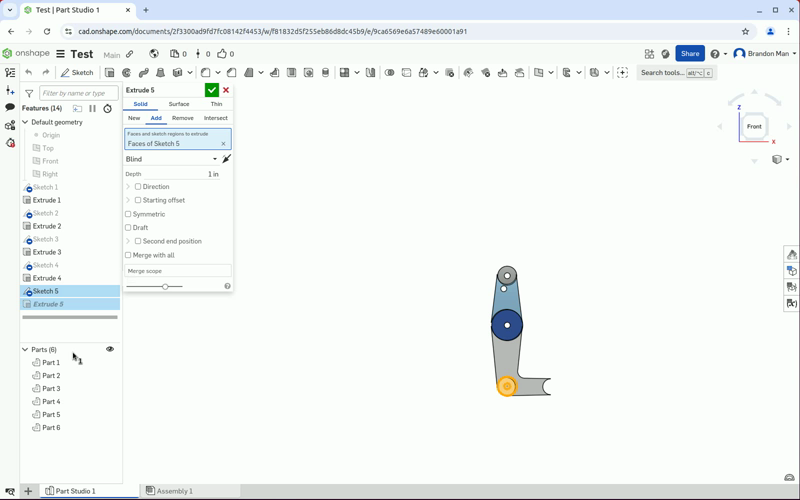
mouse_move(143, 106)
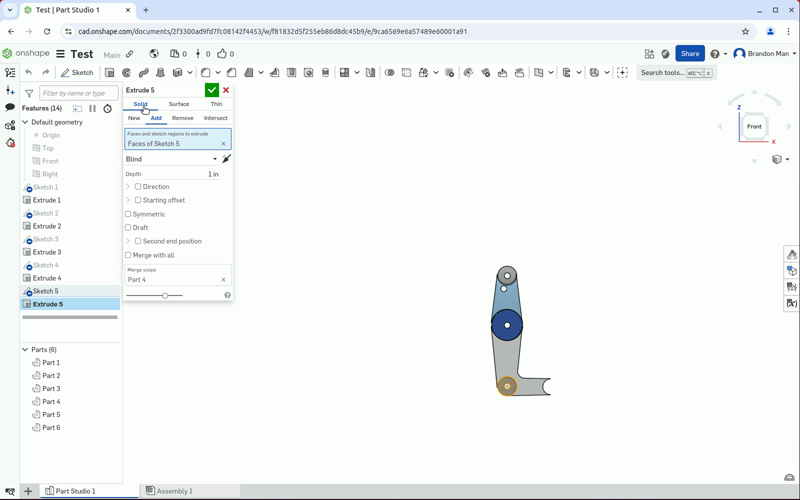
click(143, 106)
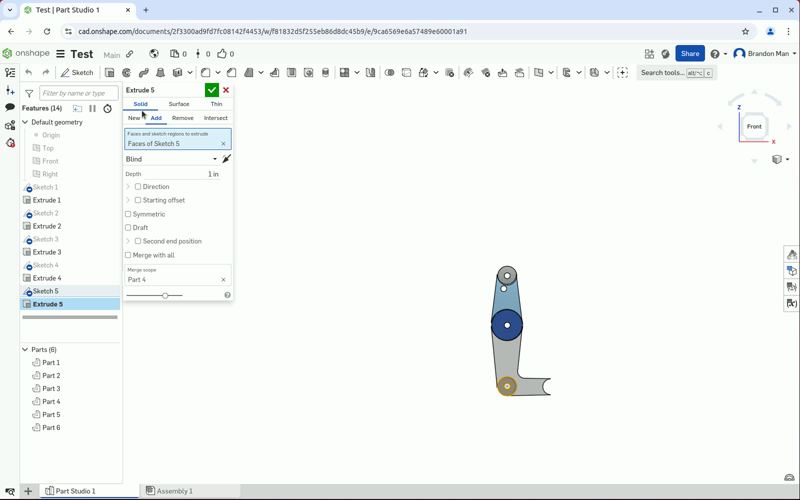
mouse_move(137, 120)
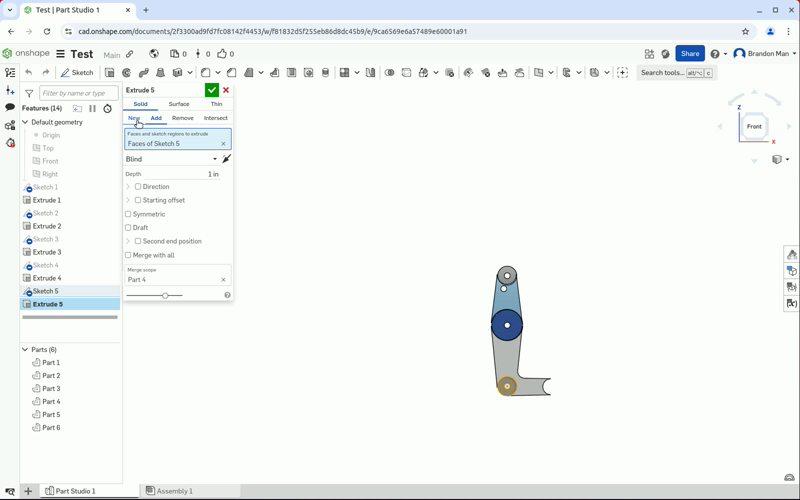
click(137, 120)
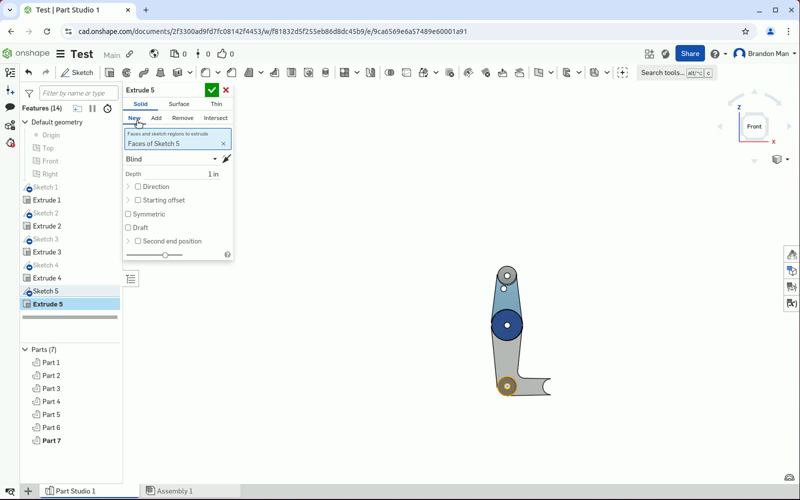
key(tab, 4)
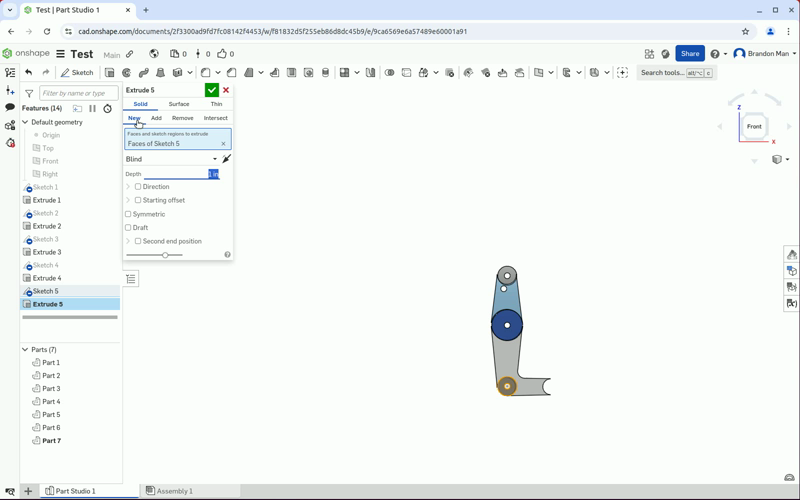
text(0.722)
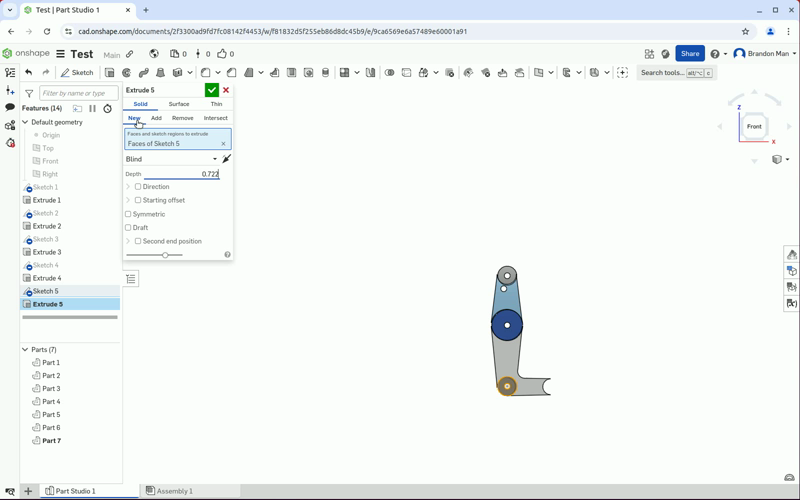
key(enter)
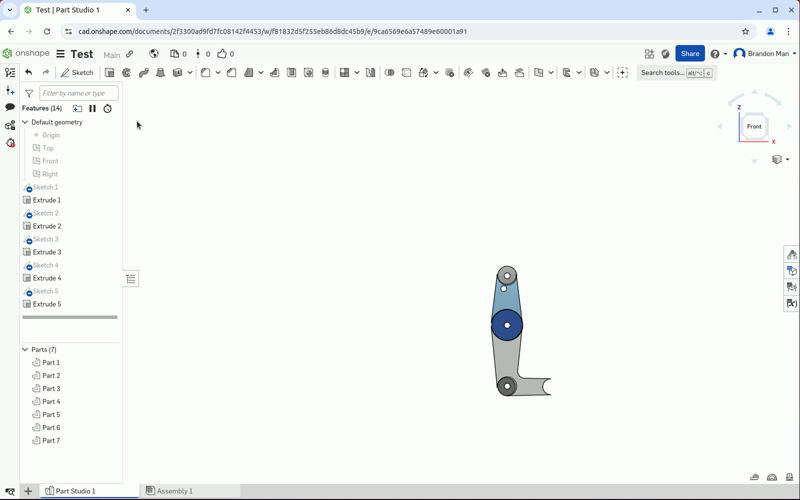
key(shift+h)
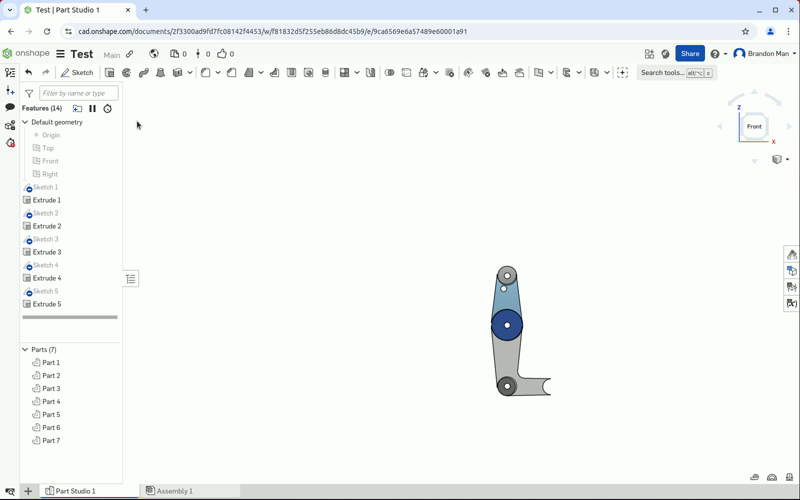
key(shift+h)
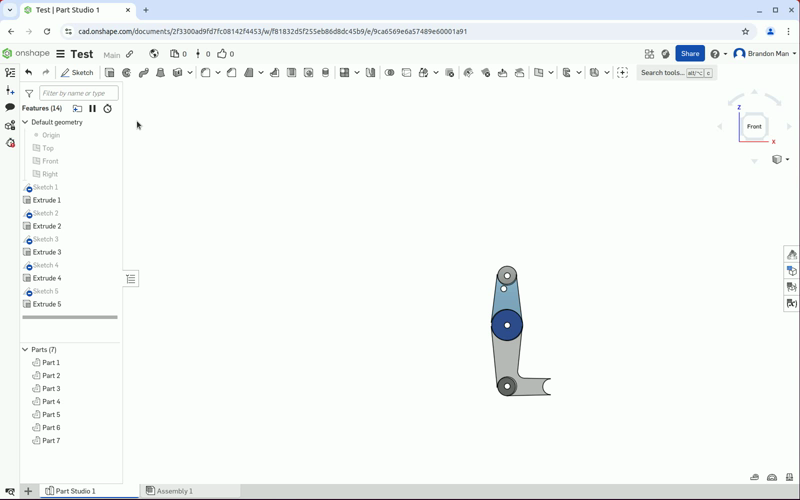
mouse_move(73, 189)
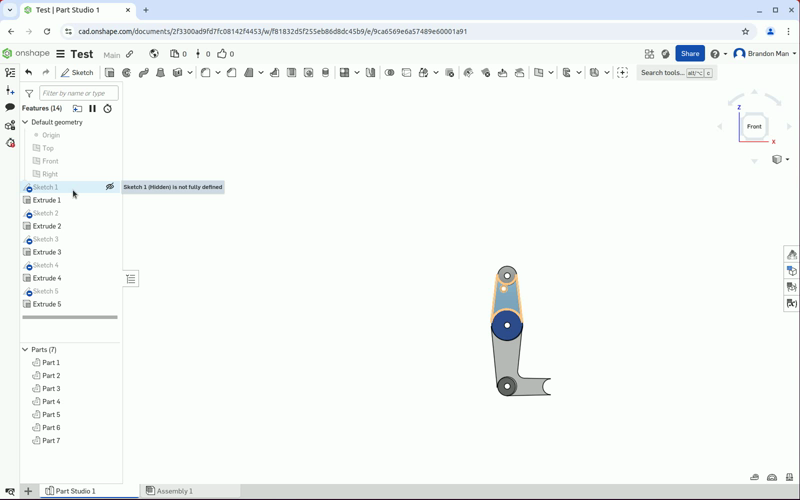
click(73, 189)
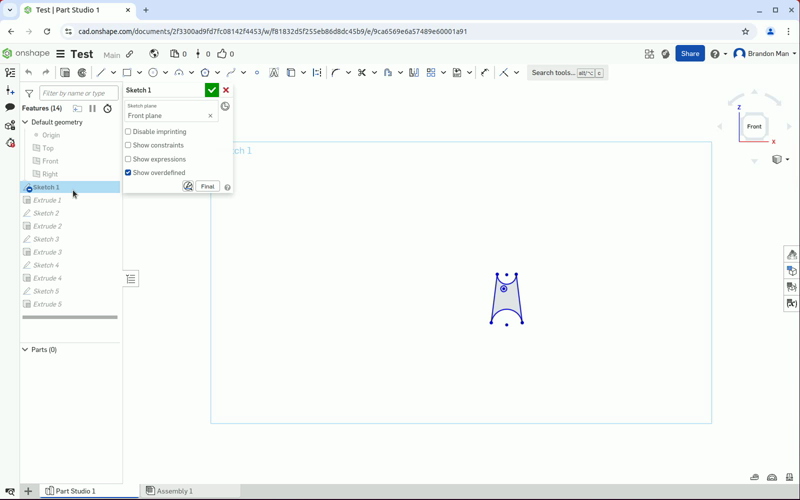
mouse_move(229, 92)
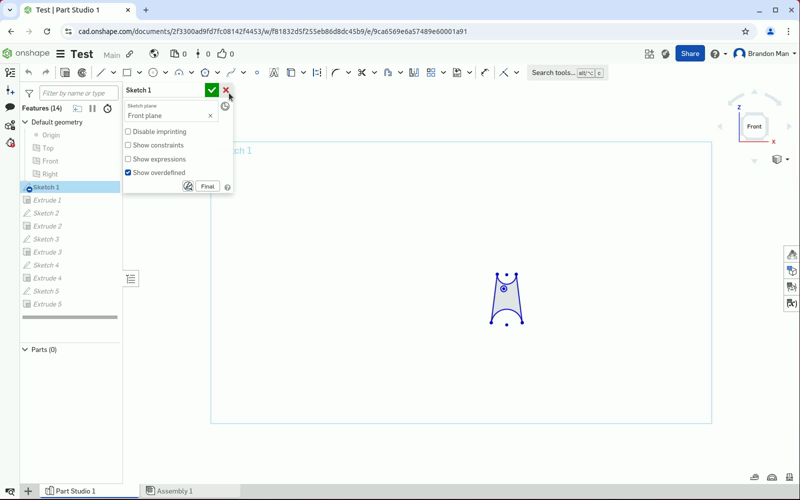
click(229, 92)
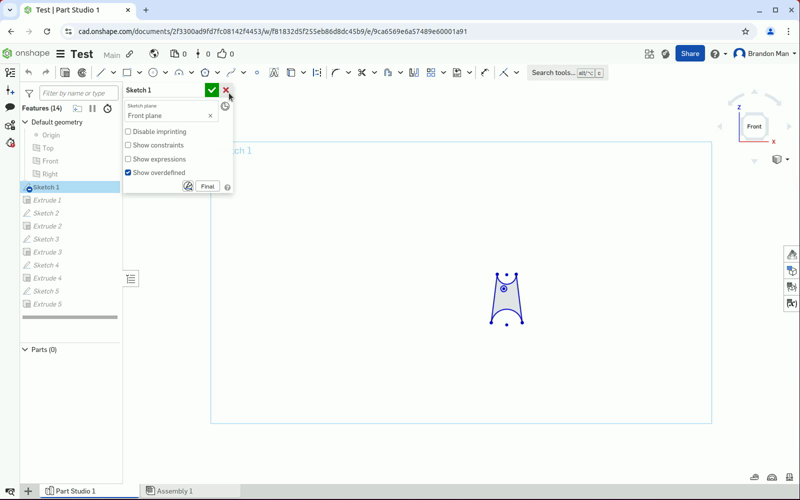
key(shift+s)
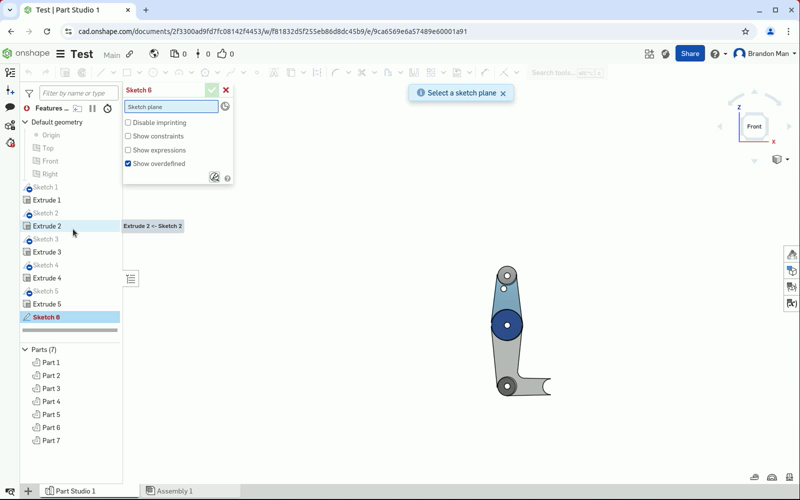
scroll(3)
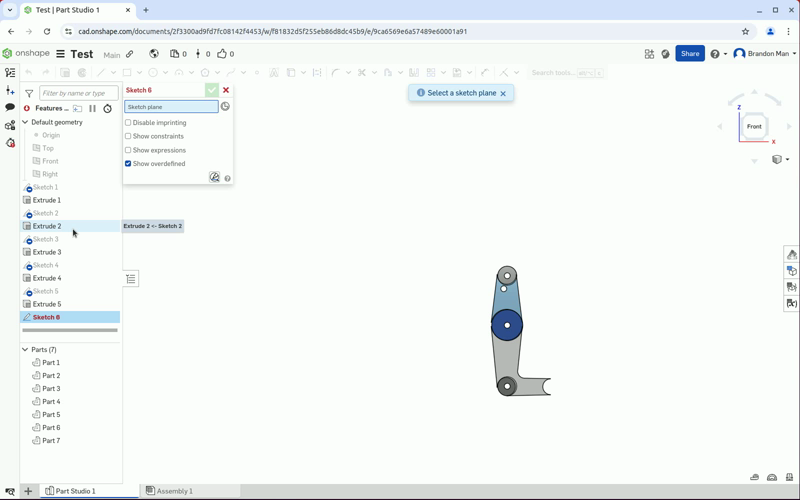
mouse_move(73, 163)
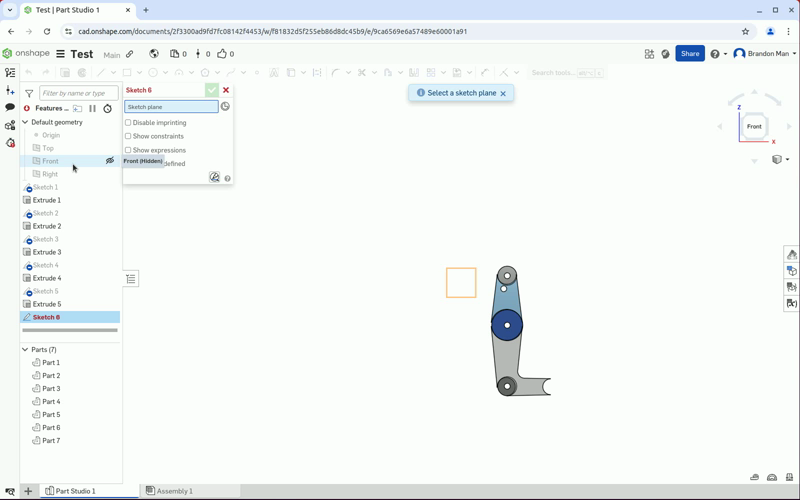
click(73, 163)
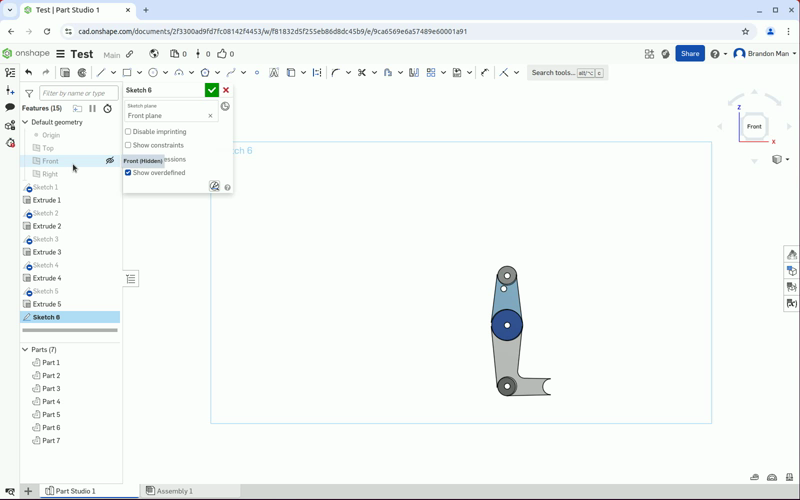
mouse_move(73, 352)
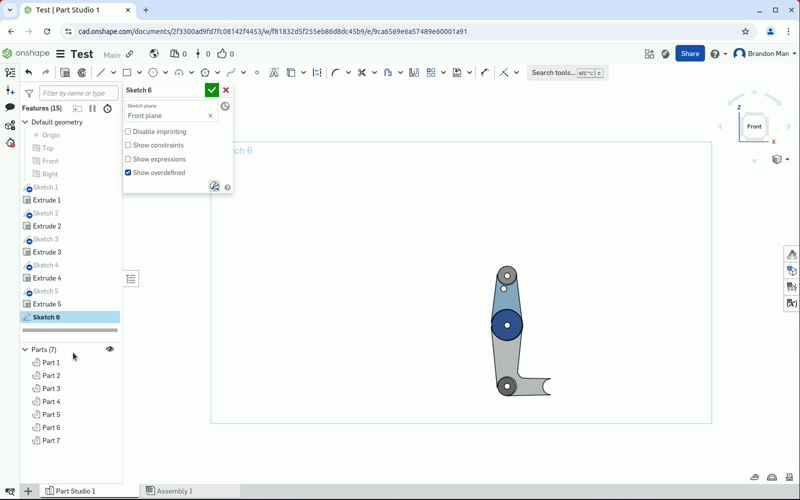
key(y)
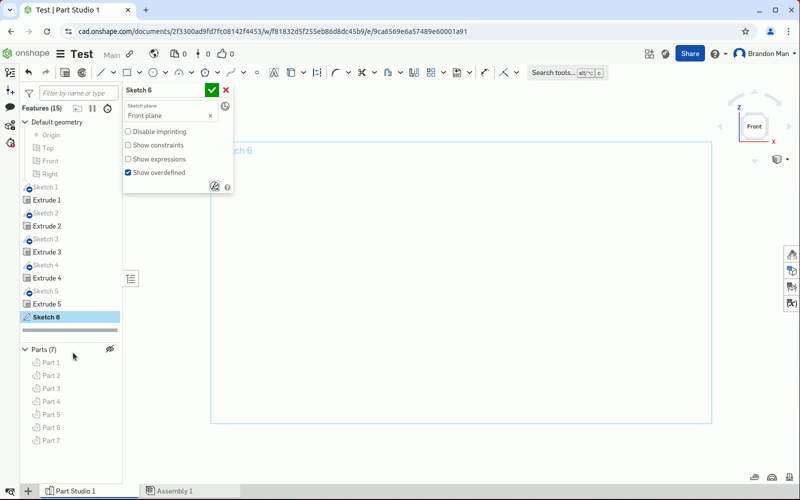
key(c)
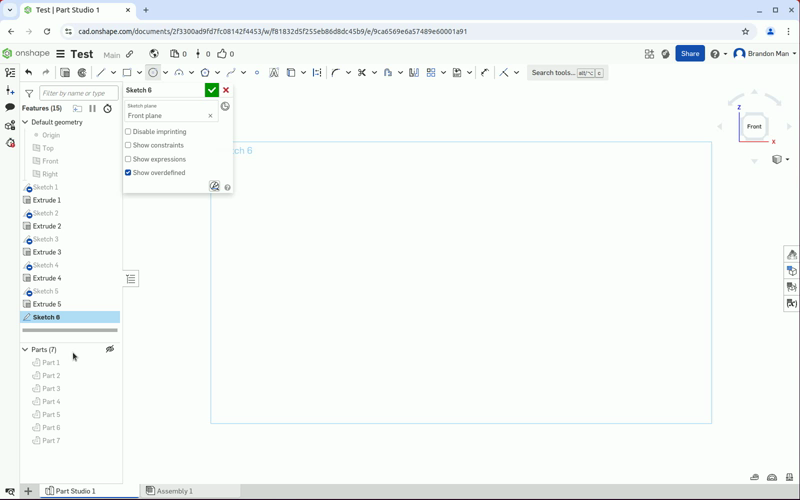
key_down(shift)
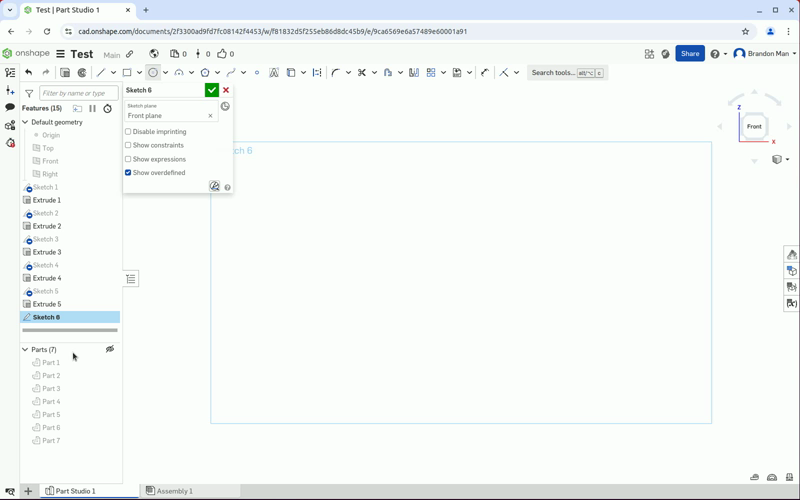
mouse_move(549, 386)
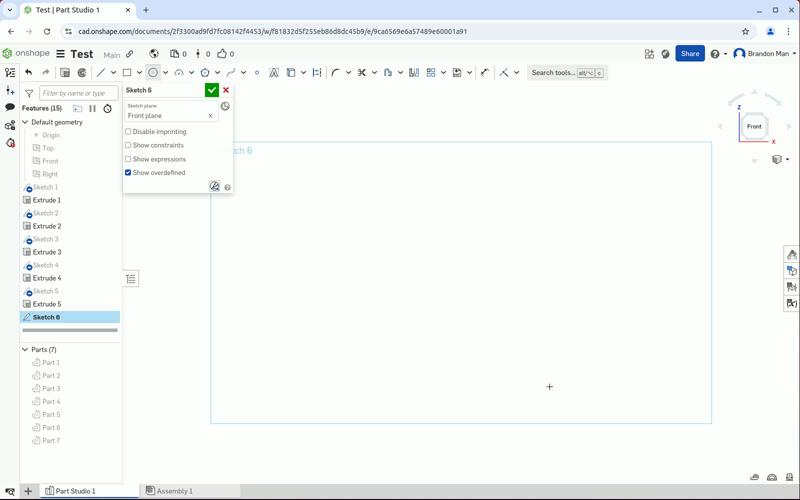
click(549, 386)
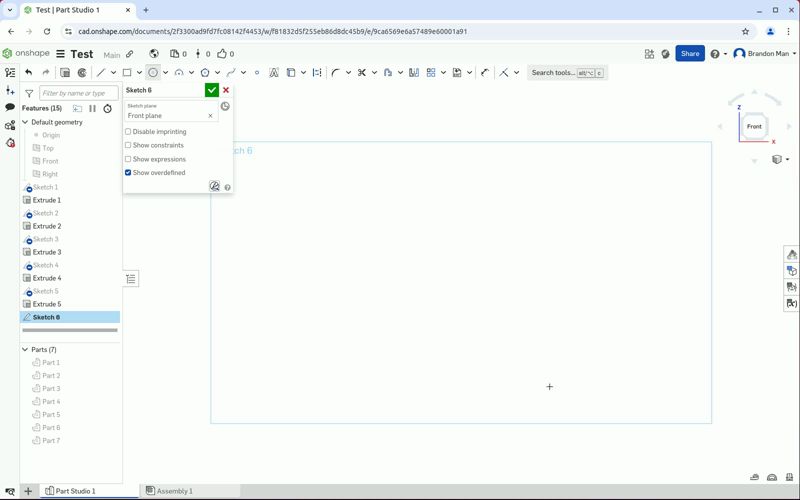
key_up(shift)
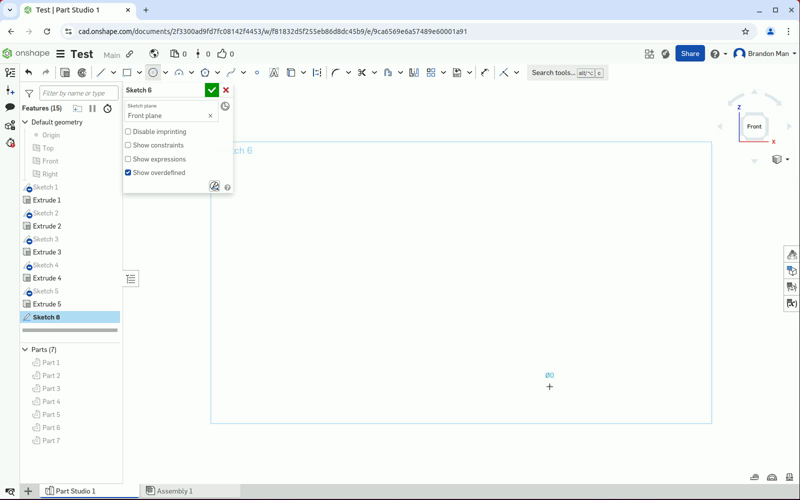
mouse_move(558, 386)
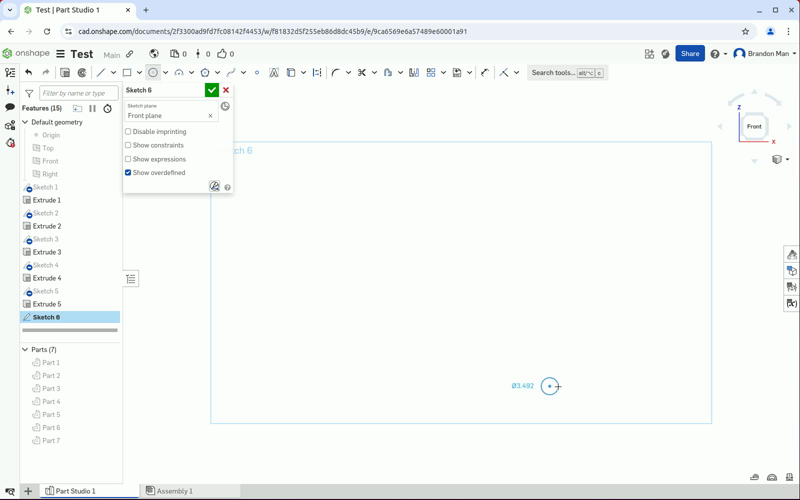
click(558, 386)
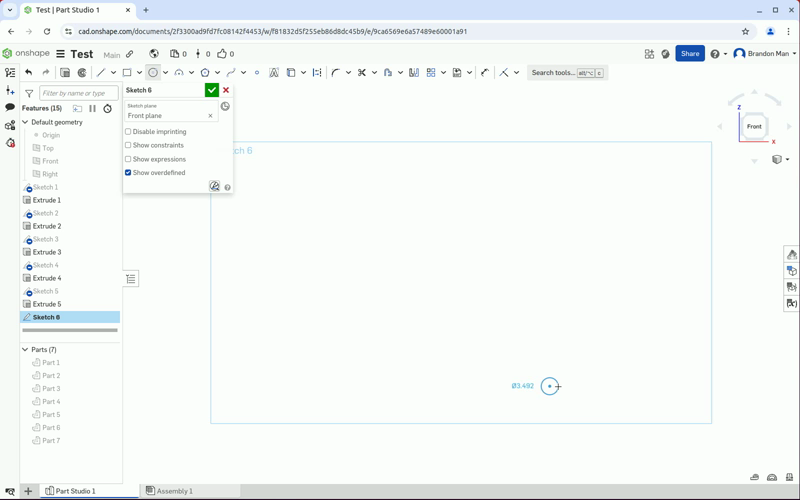
key(esc)
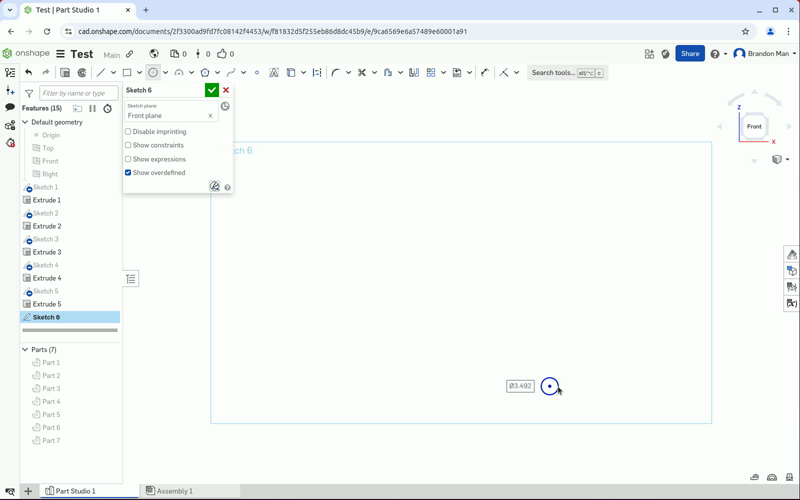
key(c)
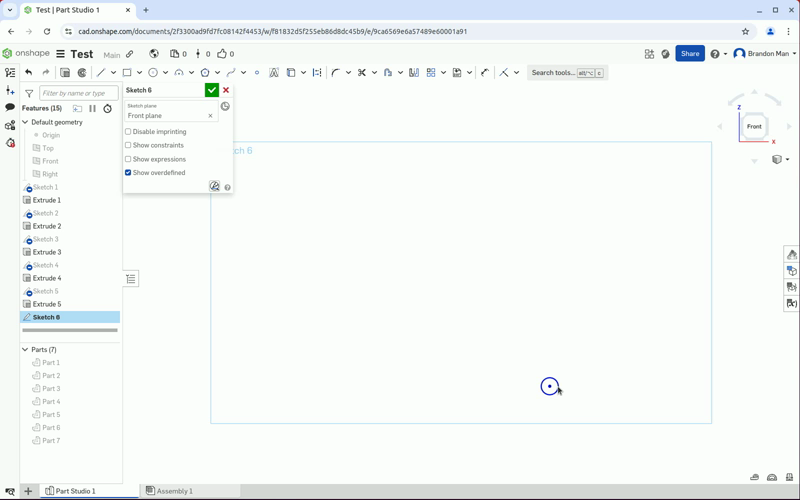
key_down(shift)
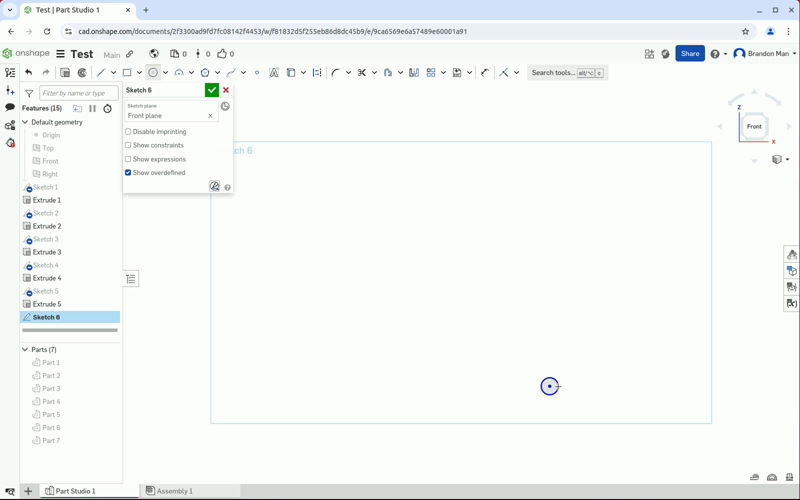
mouse_move(549, 386)
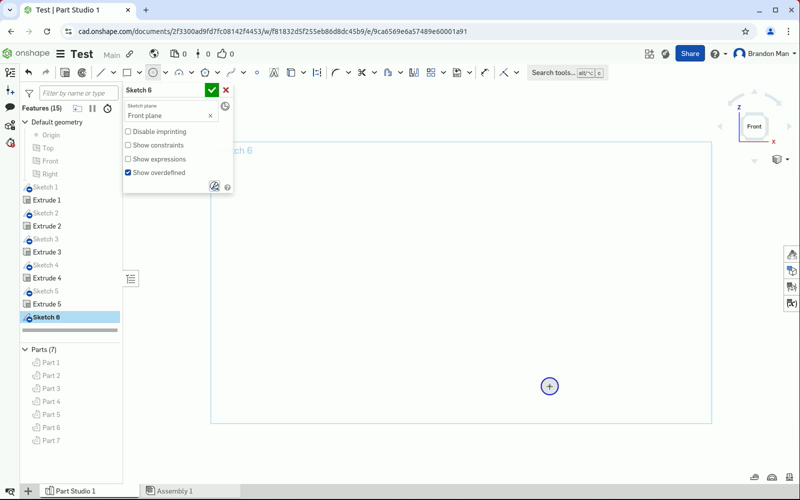
click(549, 386)
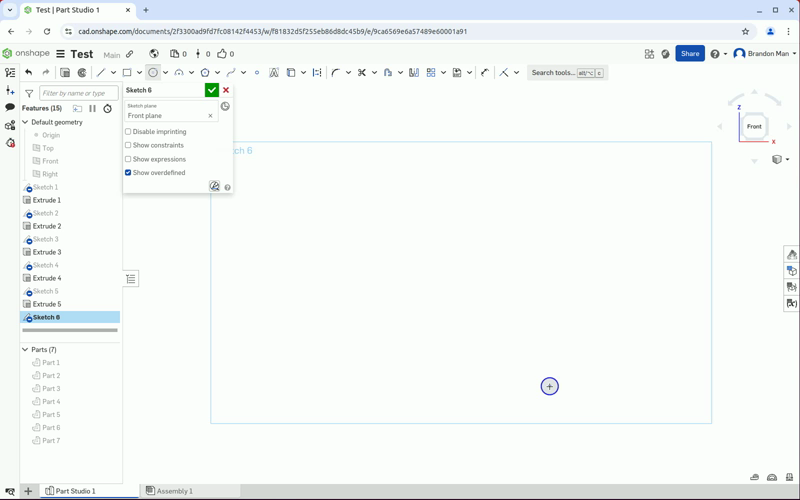
key_up(shift)
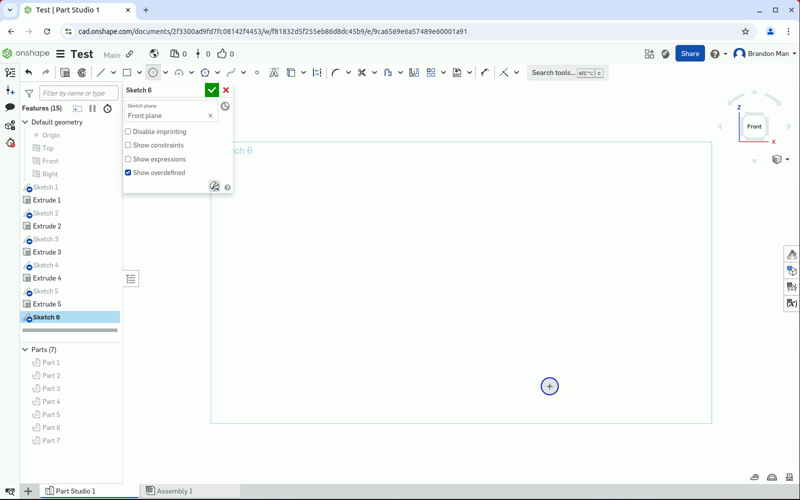
mouse_move(553, 386)
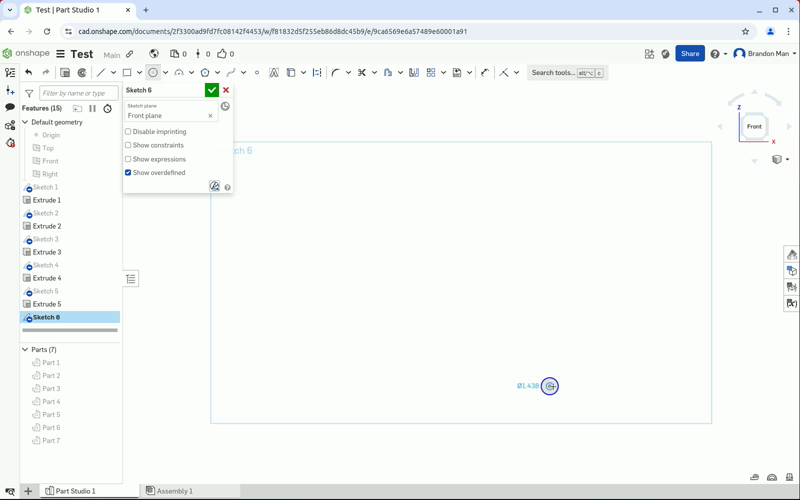
scroll(6)
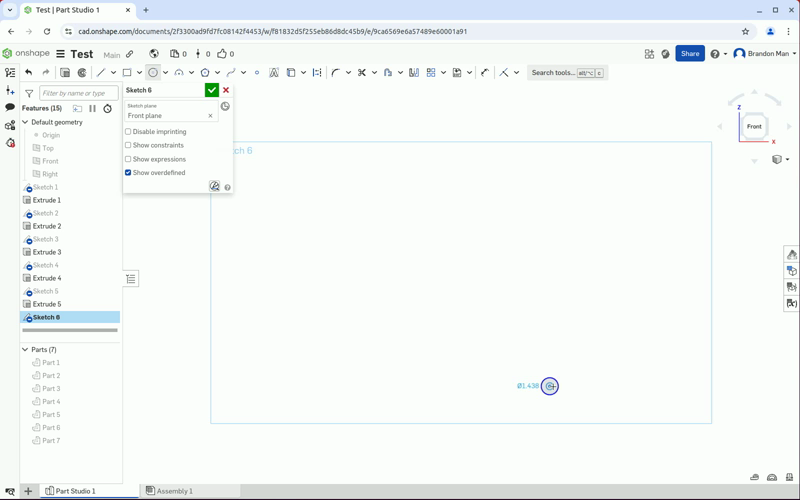
scroll(6)
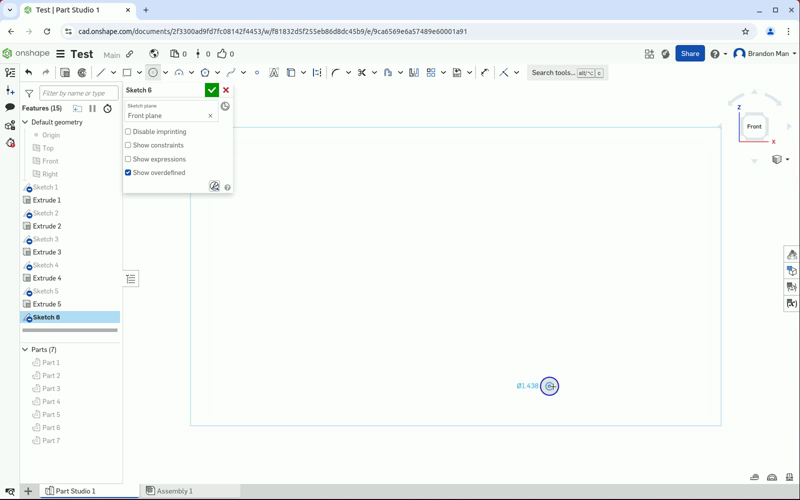
scroll(6)
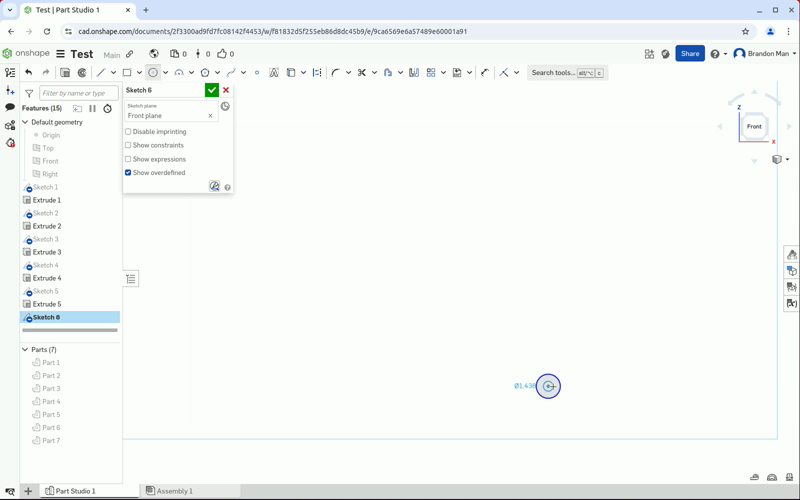
scroll(6)
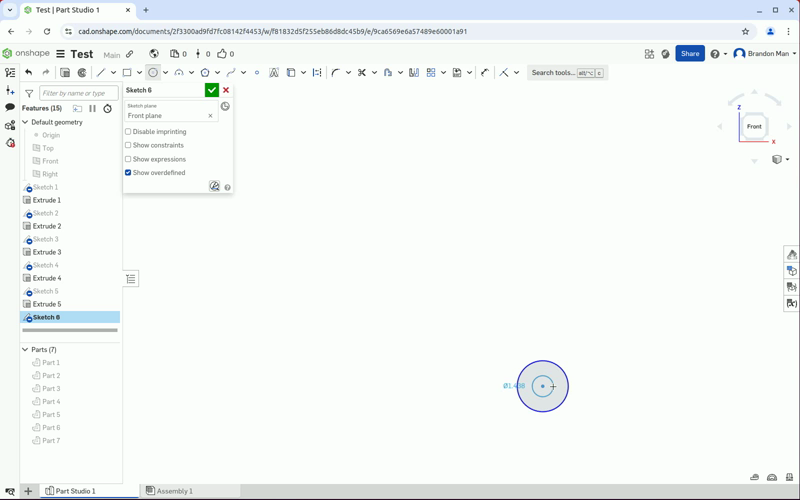
scroll(6)
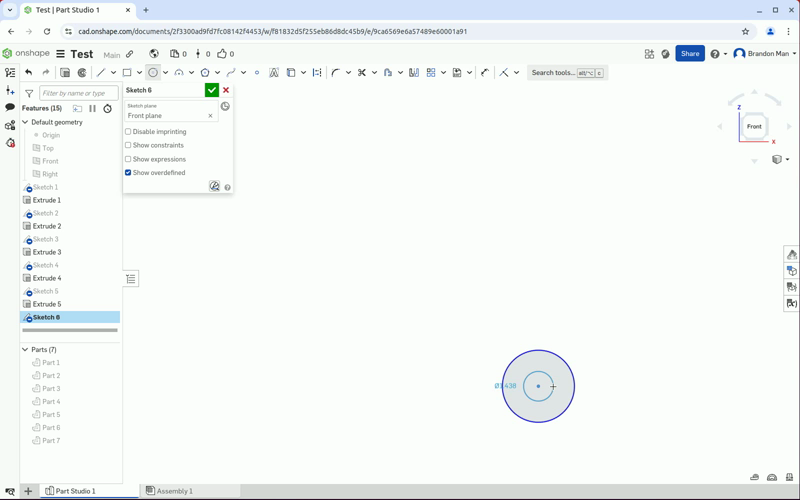
scroll(6)
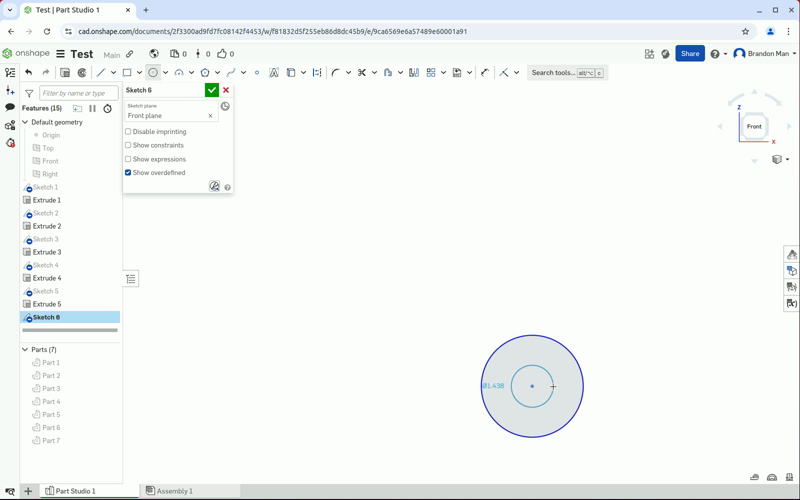
scroll(6)
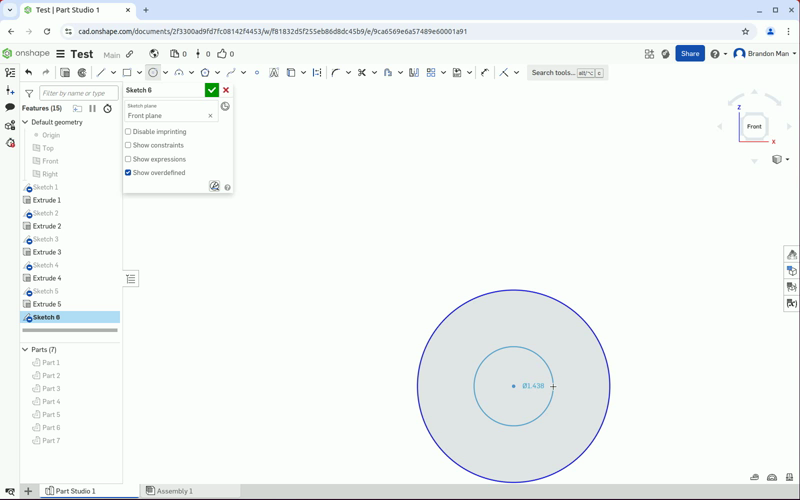
click(553, 386)
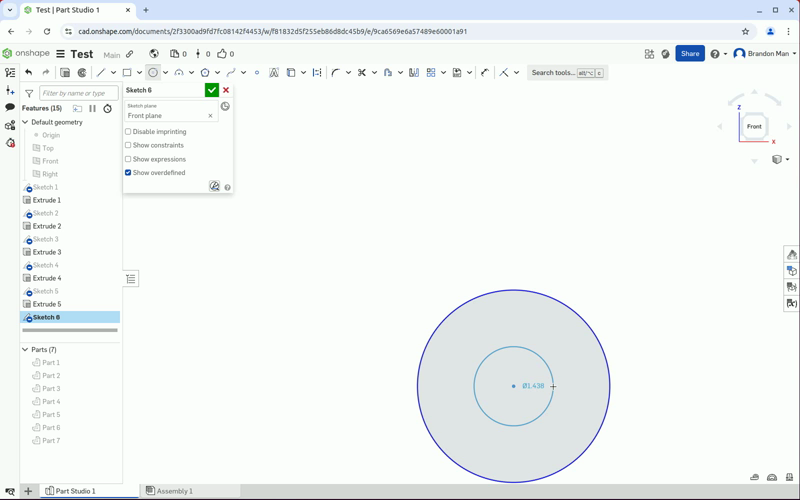
scroll(-6)
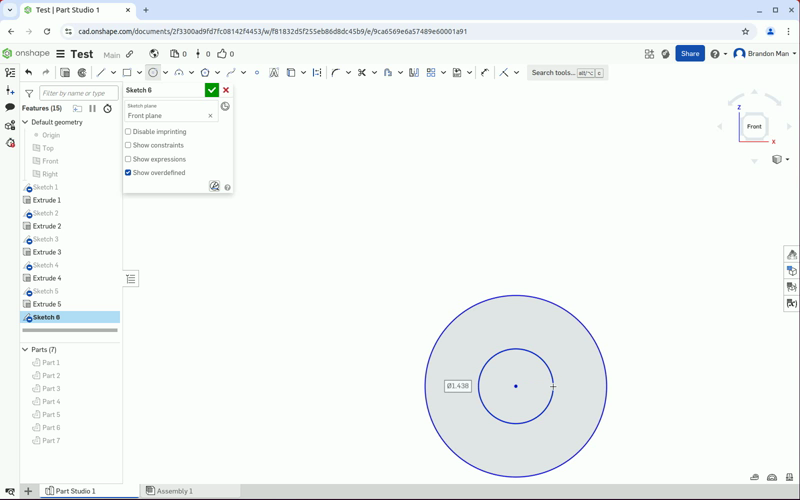
scroll(-6)
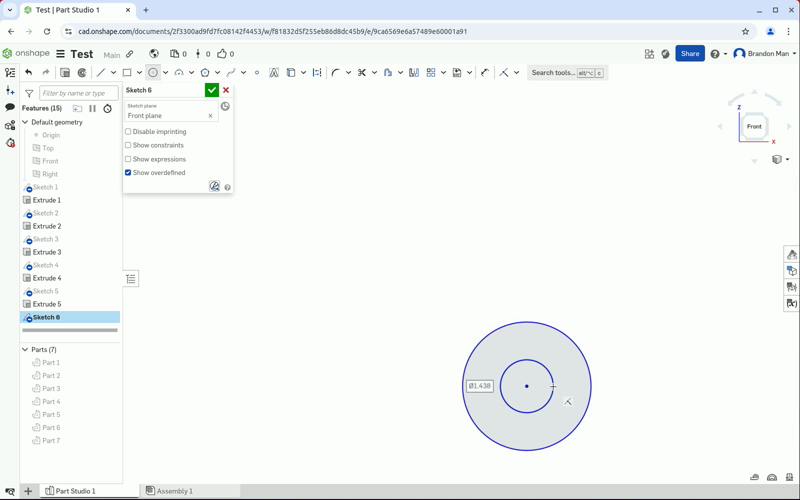
scroll(-6)
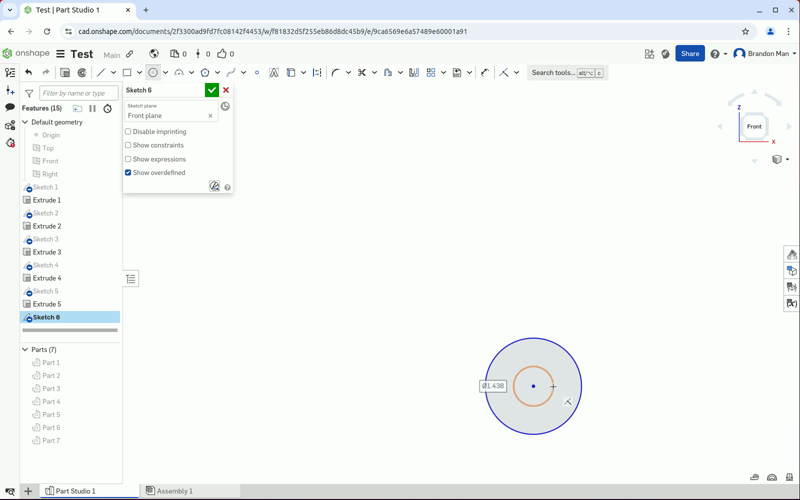
scroll(-6)
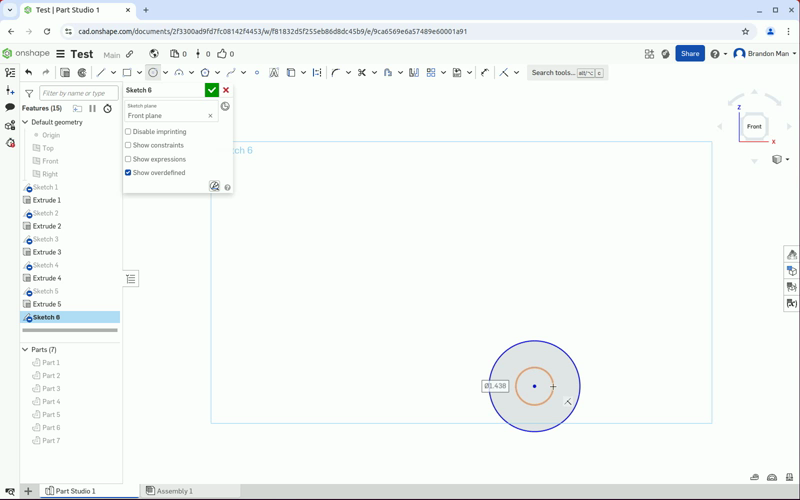
scroll(-6)
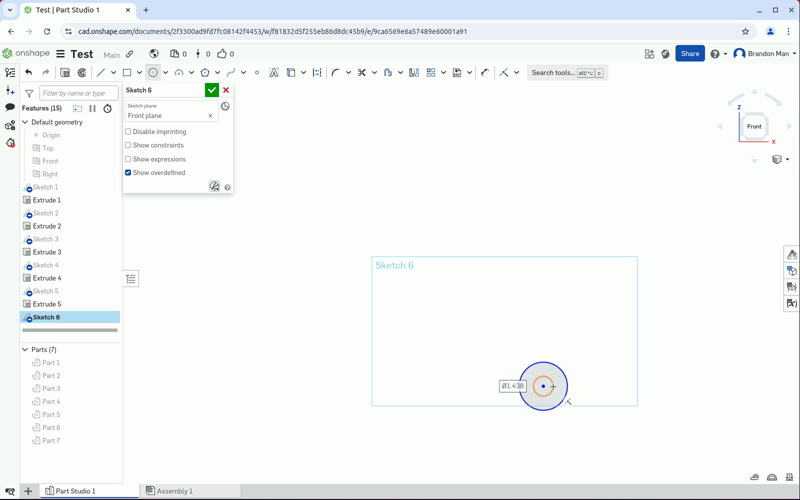
scroll(-6)
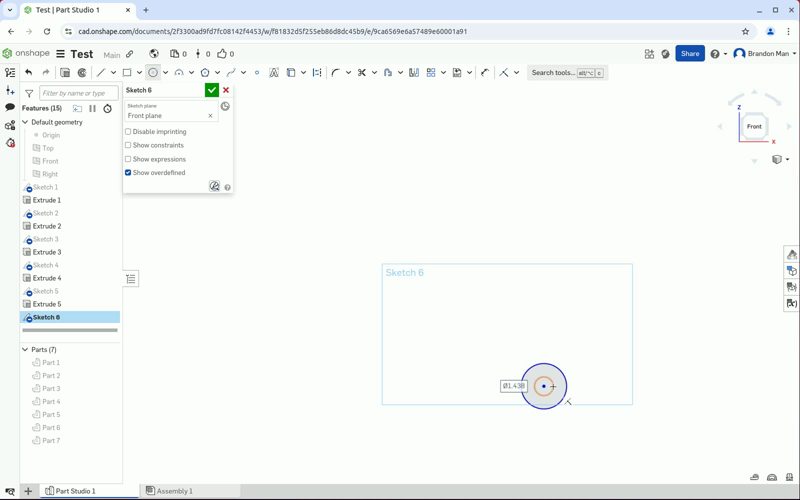
scroll(-6)
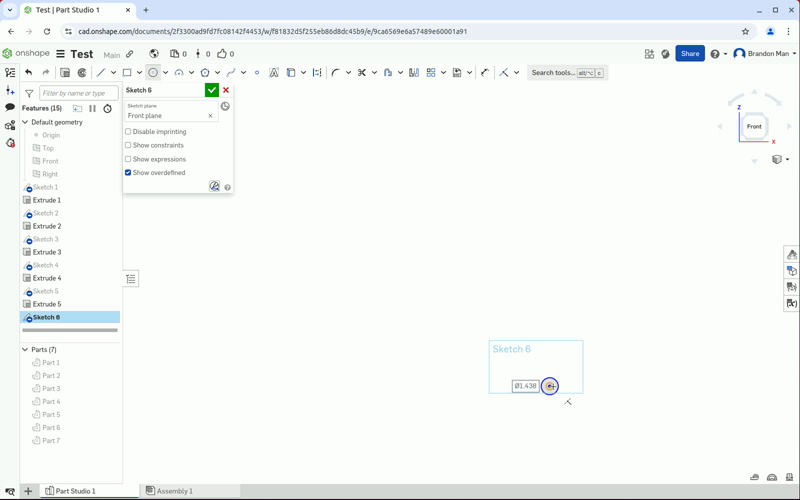
key(esc)
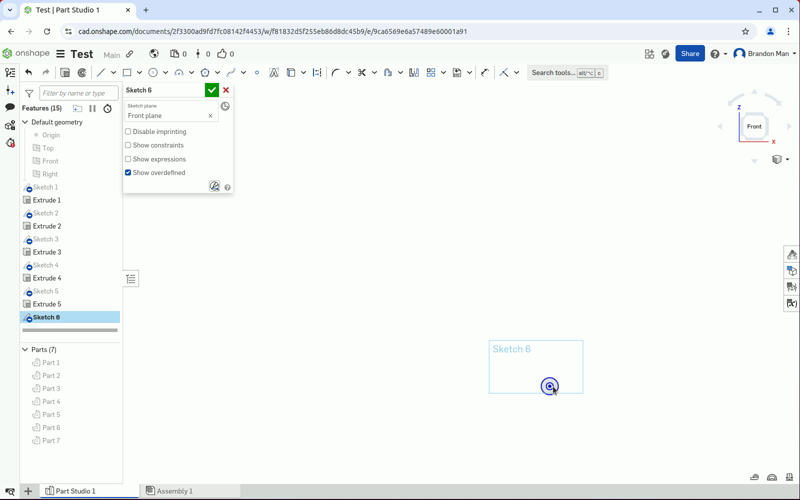
mouse_move(554, 383)
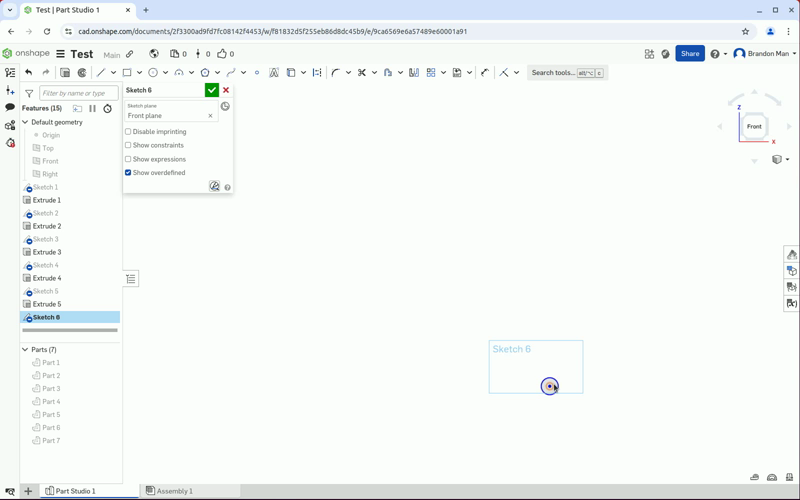
scroll(6)
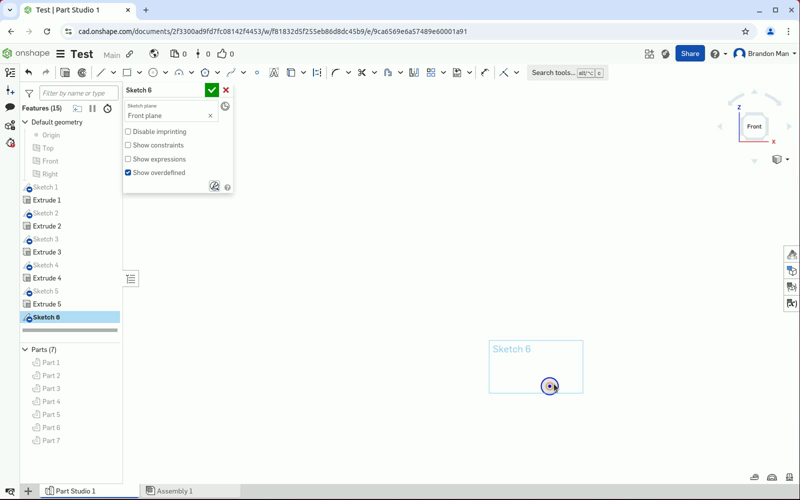
scroll(6)
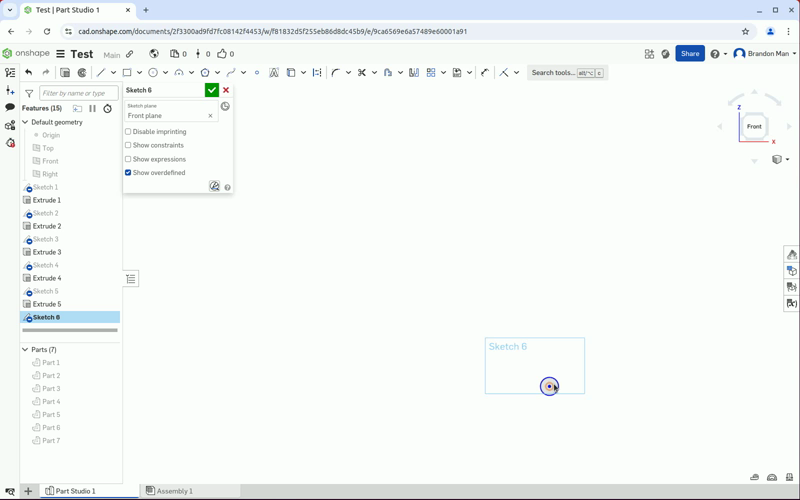
scroll(6)
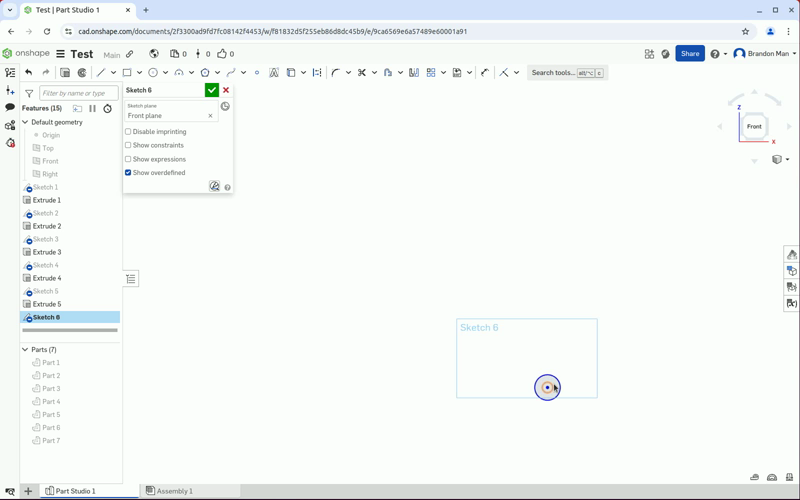
scroll(6)
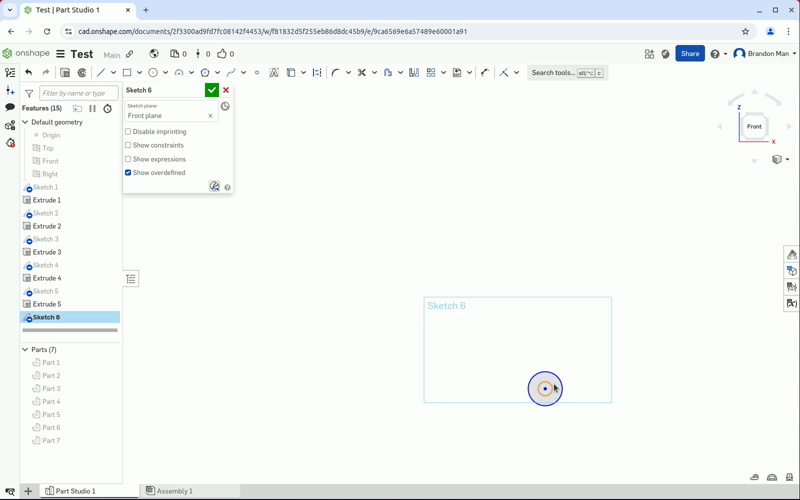
scroll(6)
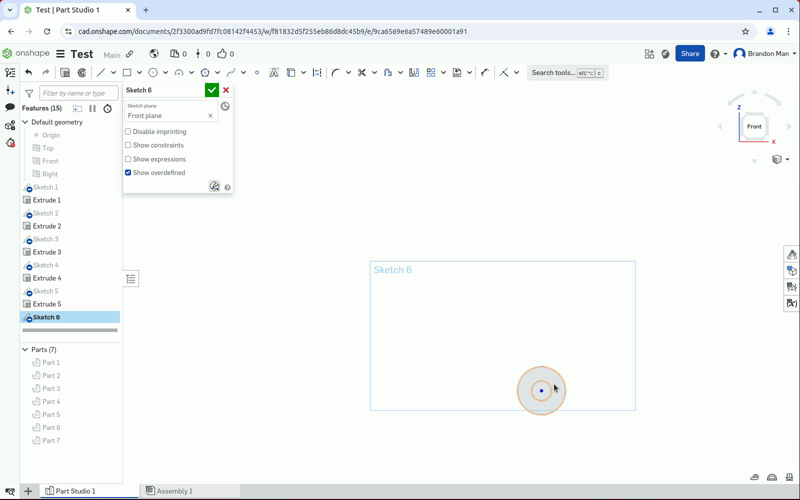
scroll(6)
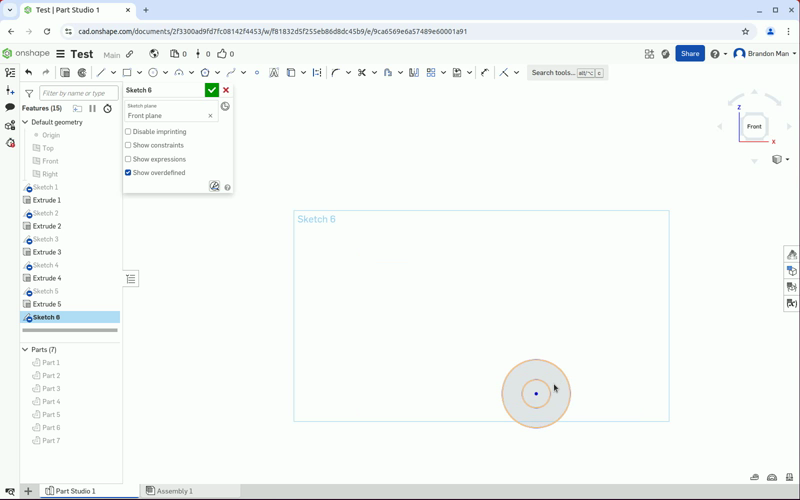
scroll(6)
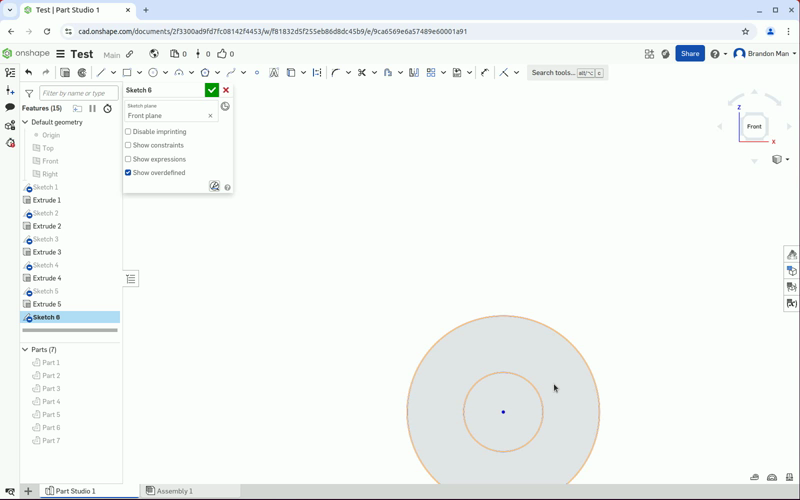
click(554, 383)
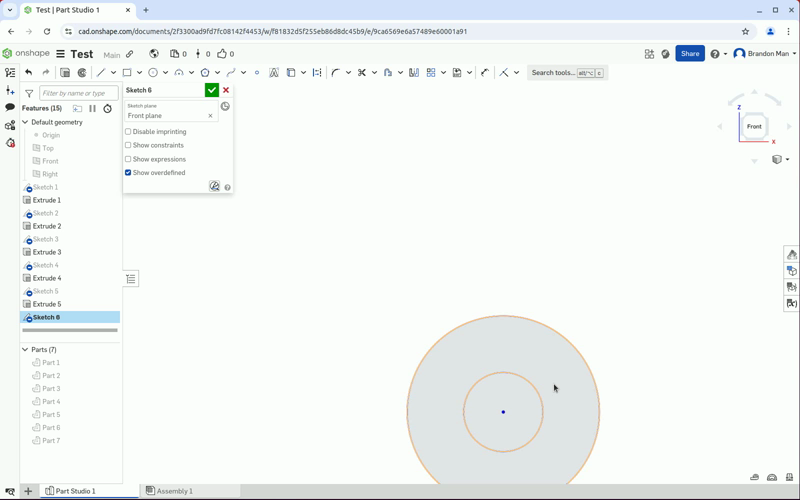
scroll(-6)
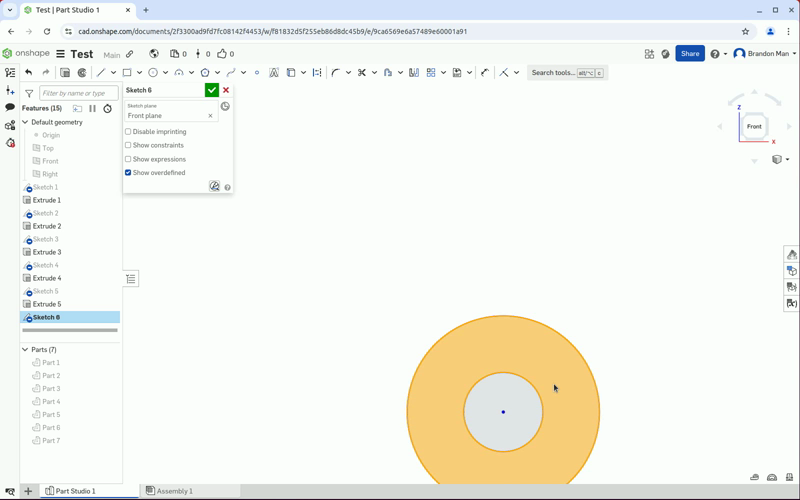
scroll(-6)
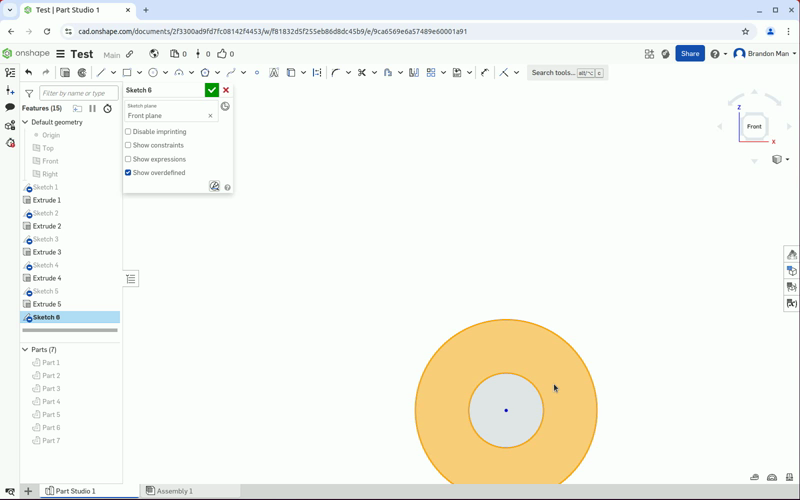
scroll(-6)
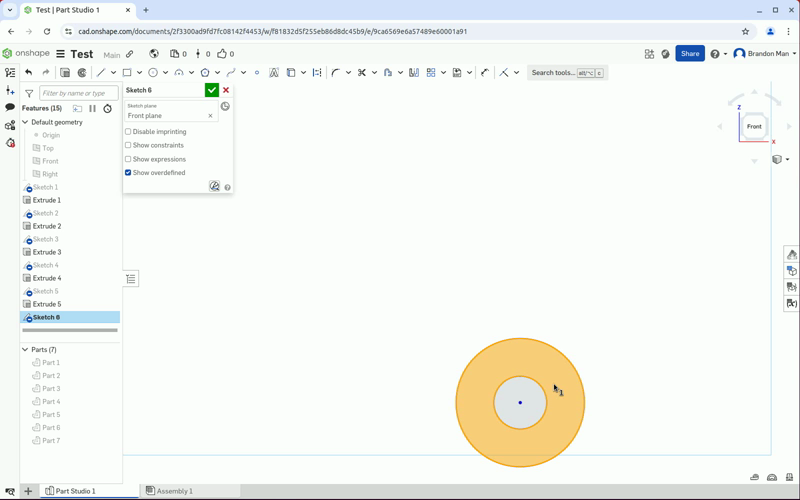
scroll(-6)
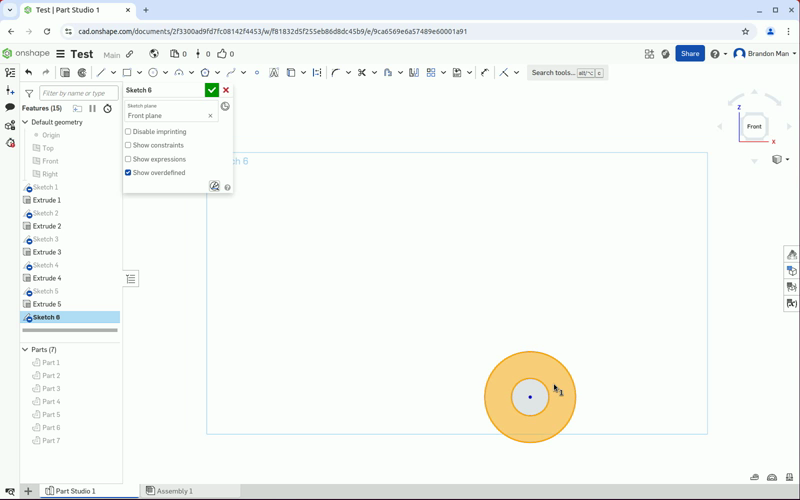
scroll(-6)
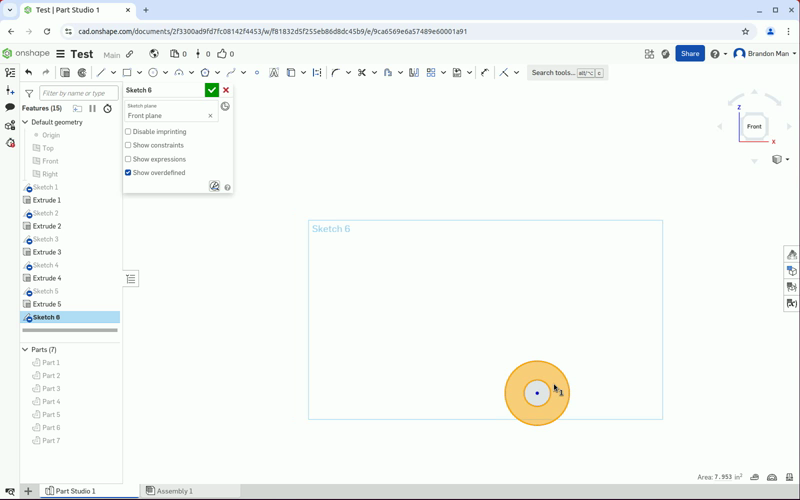
scroll(-6)
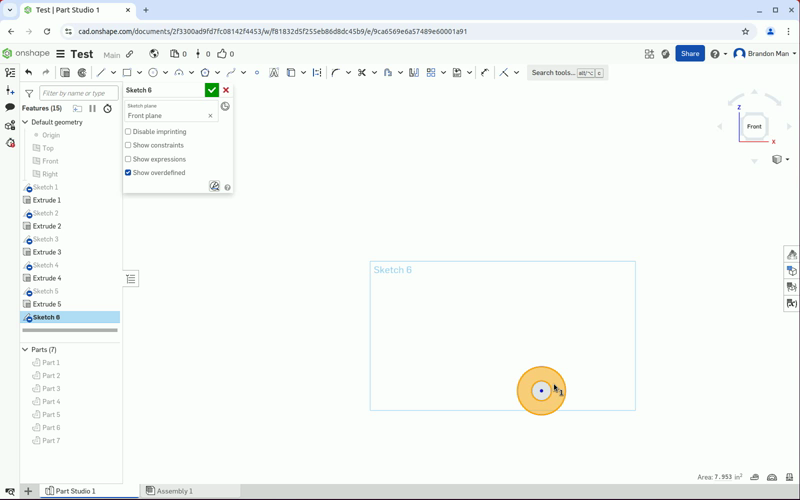
scroll(-6)
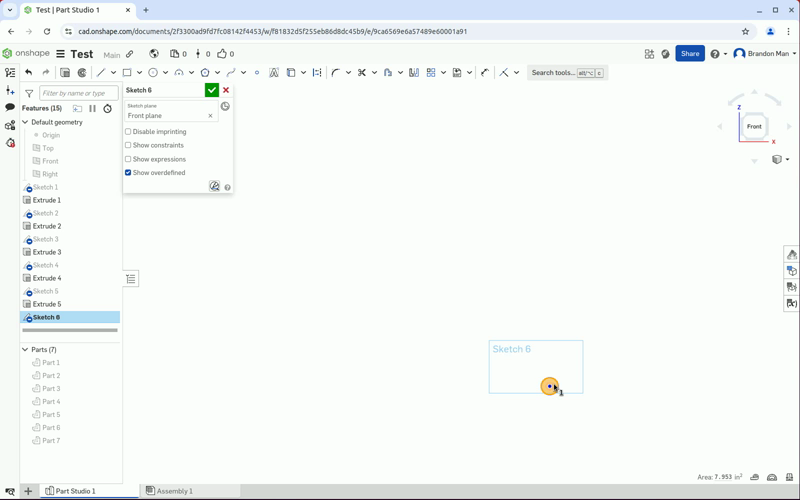
mouse_move(73, 352)
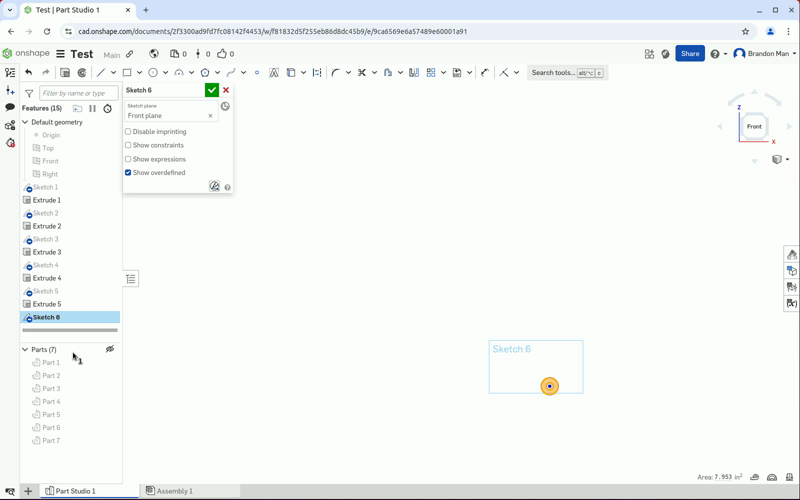
key(shift+y)
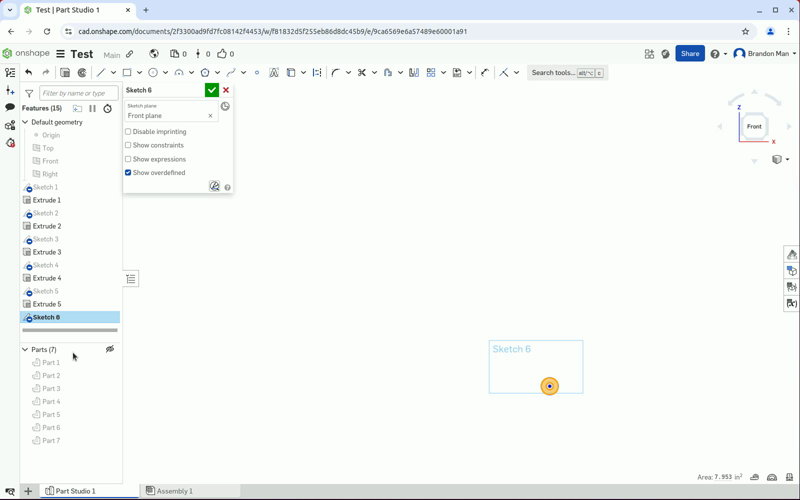
key(shift+e)
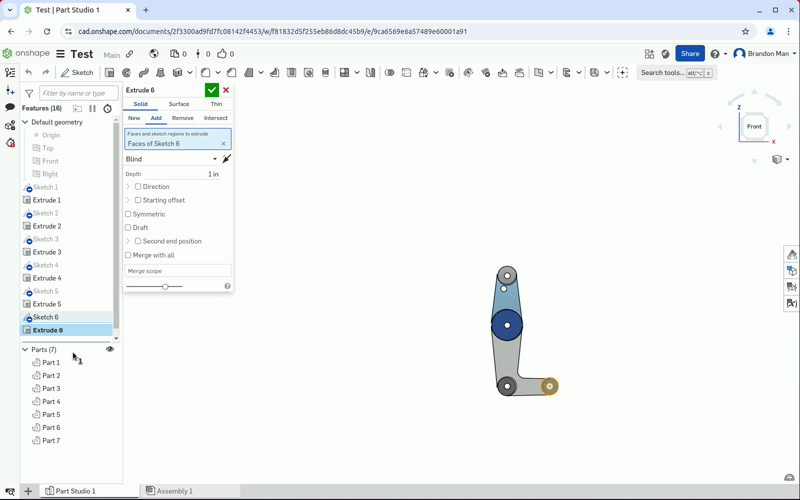
mouse_move(143, 106)
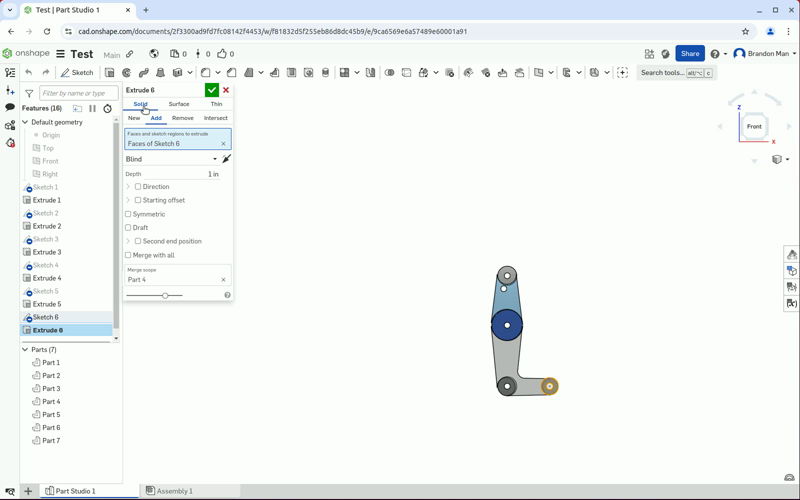
click(143, 106)
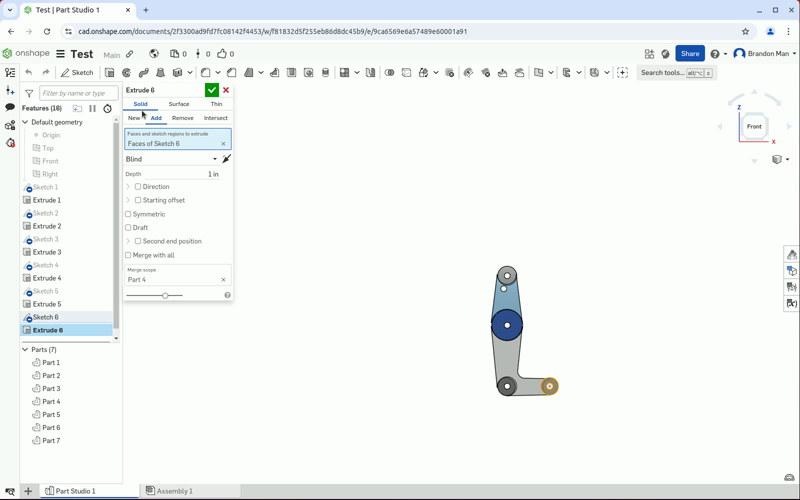
mouse_move(137, 120)
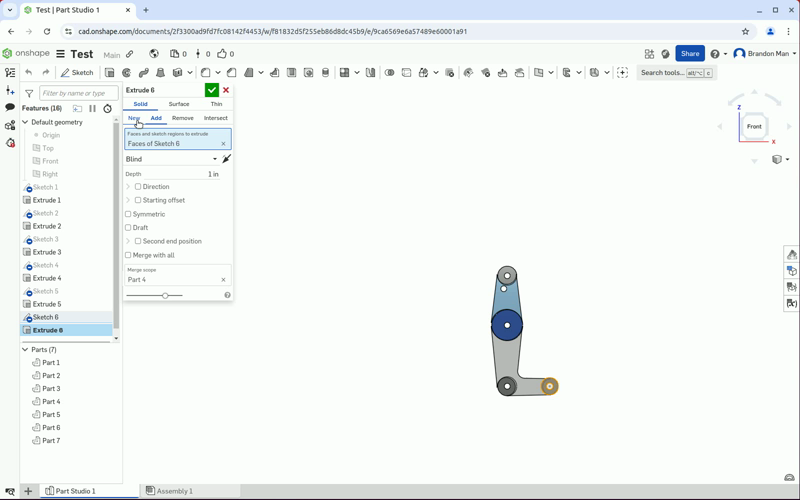
click(137, 120)
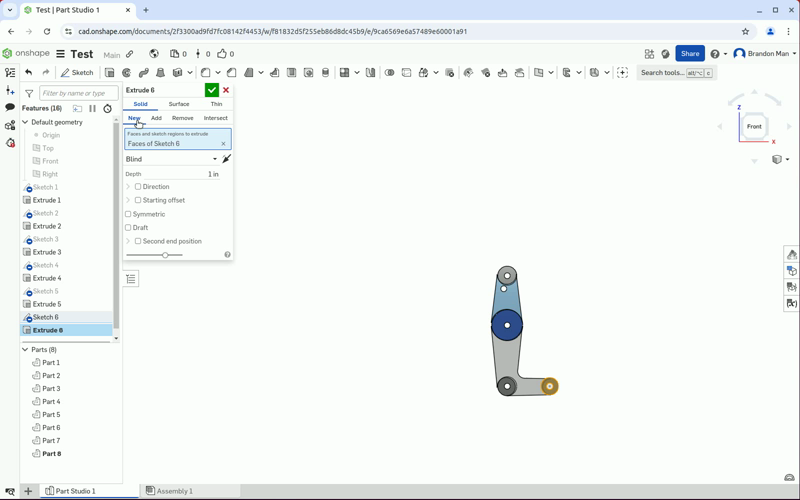
key(tab, 4)
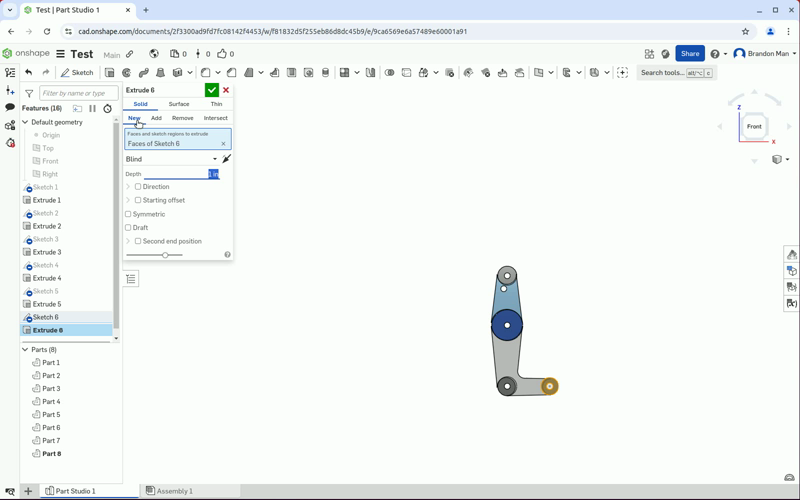
text(0.722)
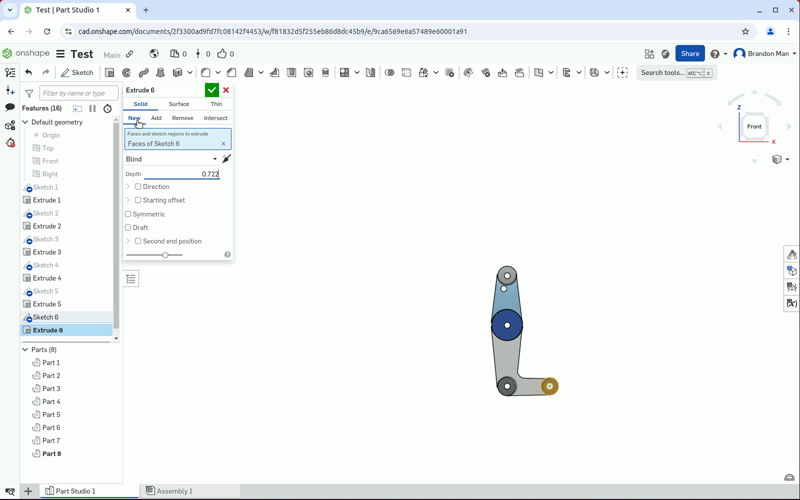
key(enter)
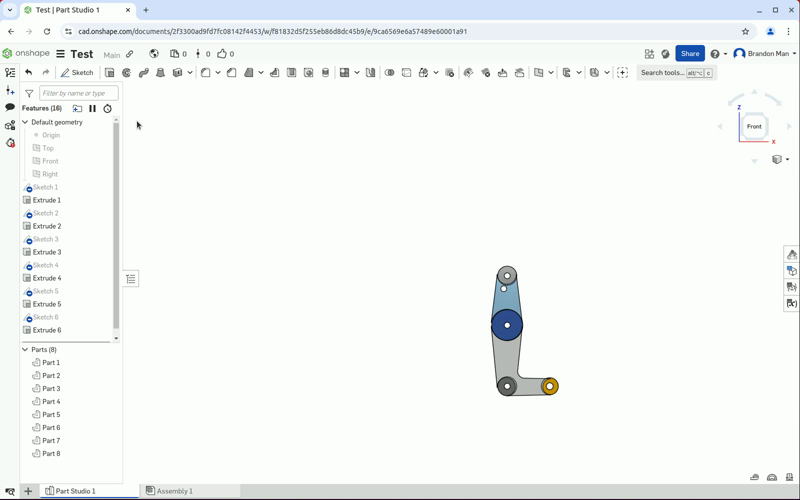
key(shift+h)
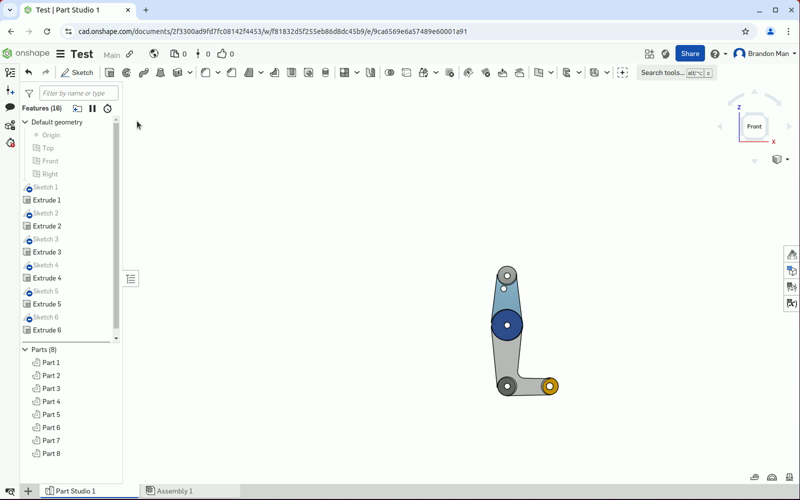
key(shift+h)
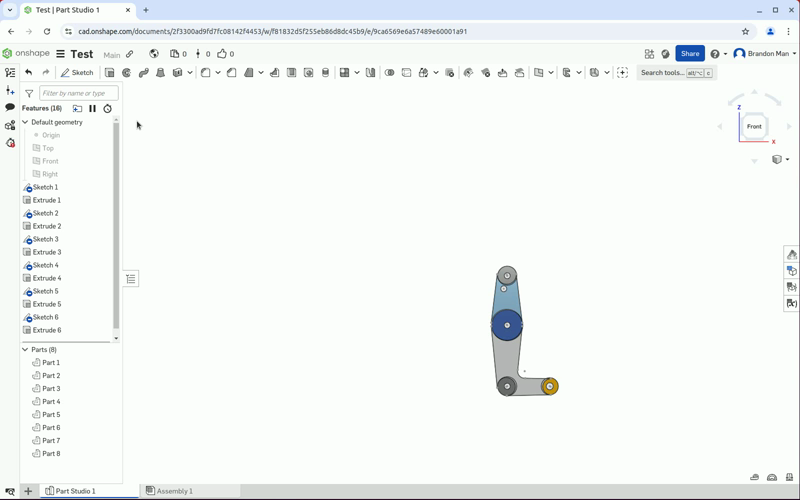
key(shift+7)
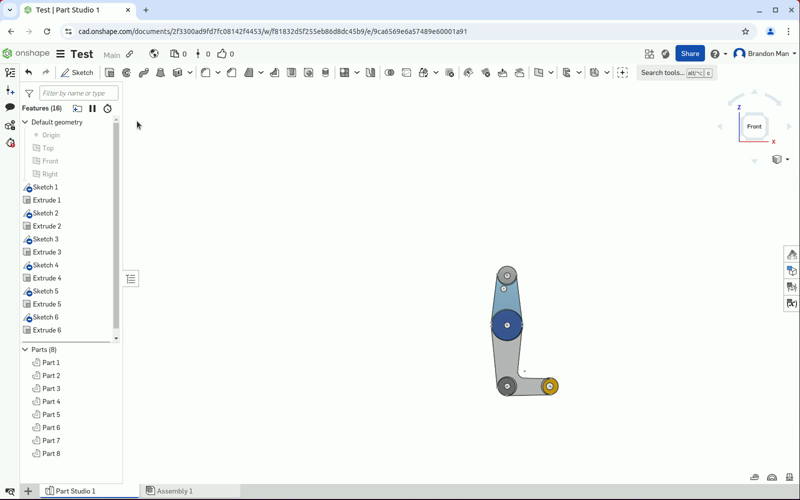
key(left, 2)
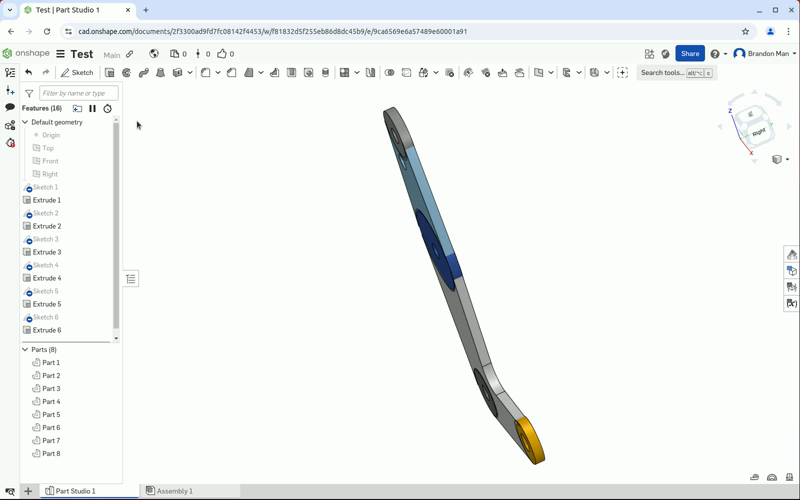
key(down, 2)
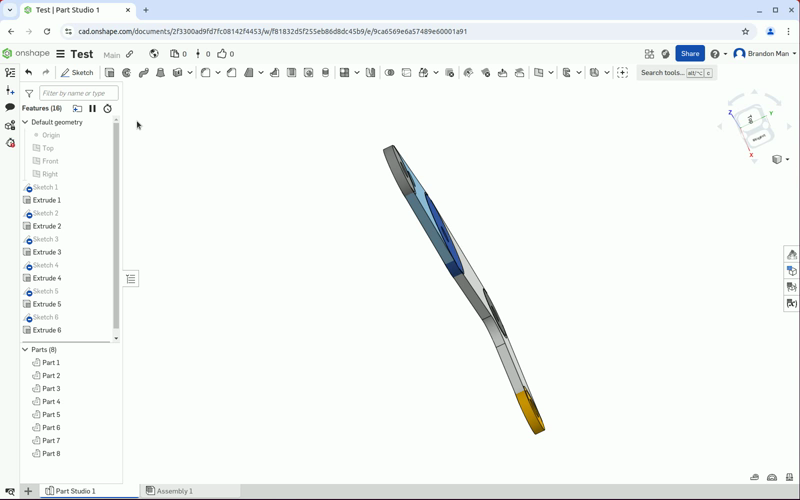
key(up, 2)
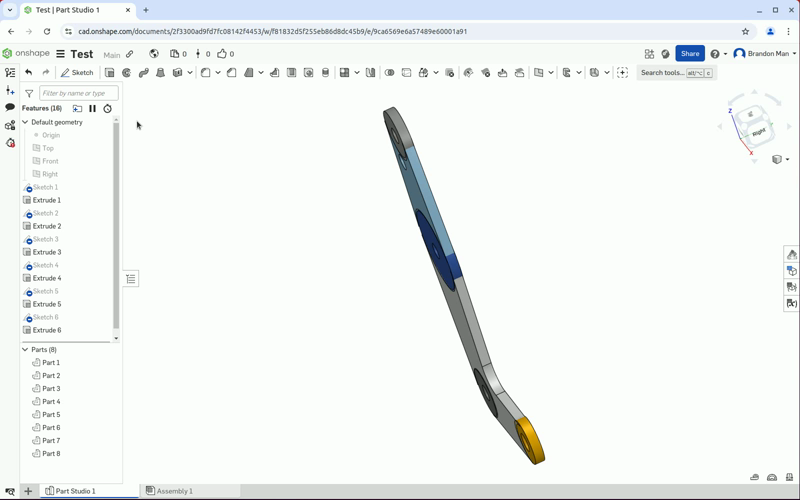
key(right, 2)
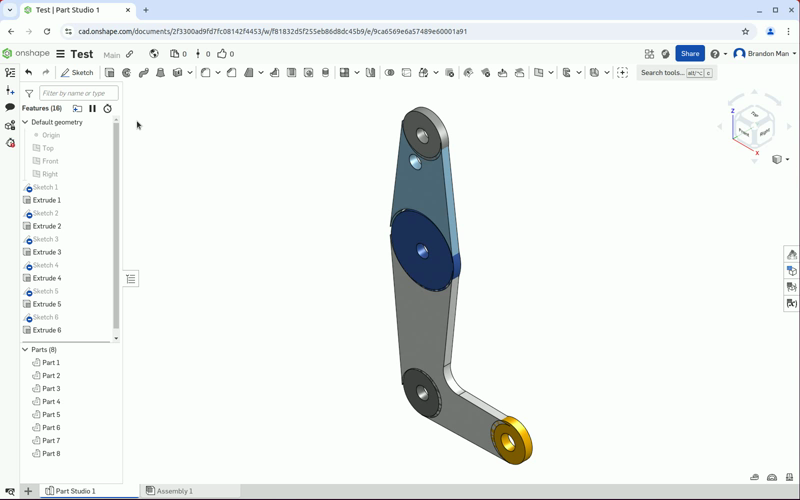
mouse_move(69, 189)
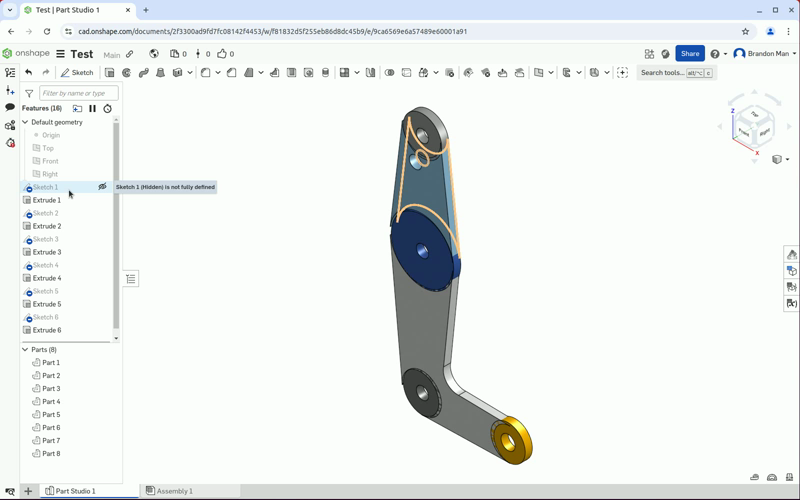
click(69, 189)